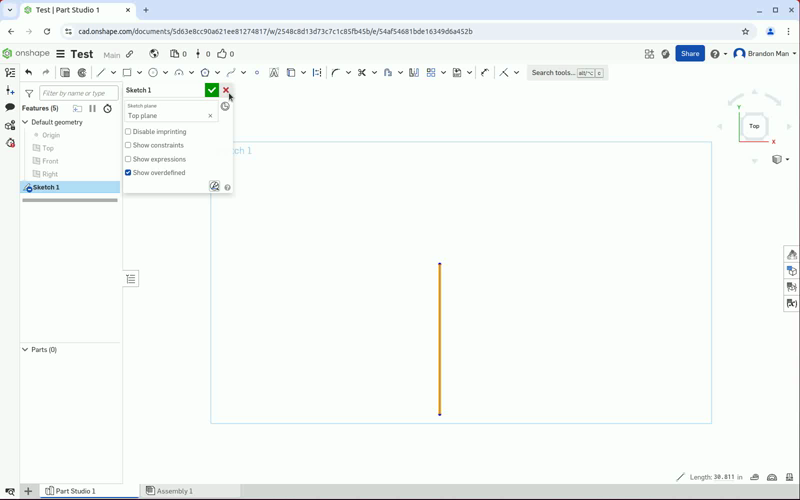
key(shift+h)
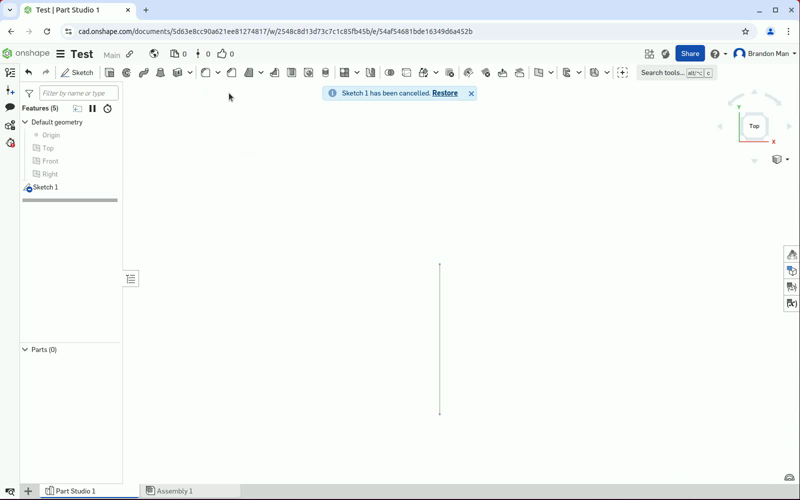
key(shift+s)
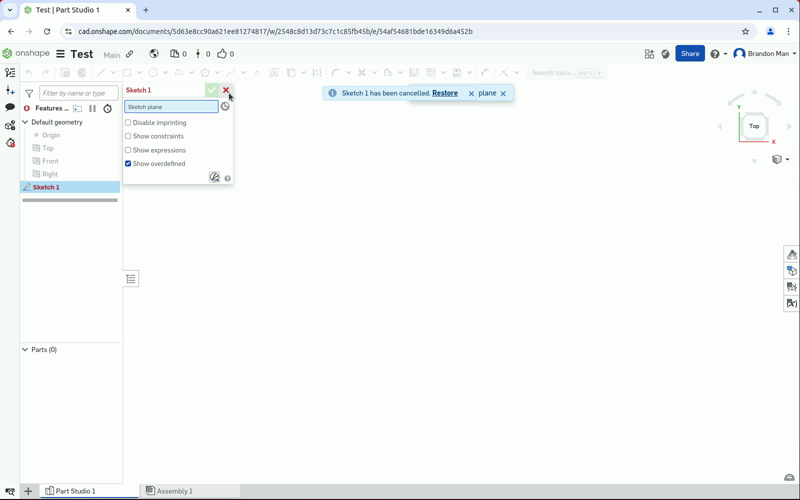
mouse_move(73, 150)
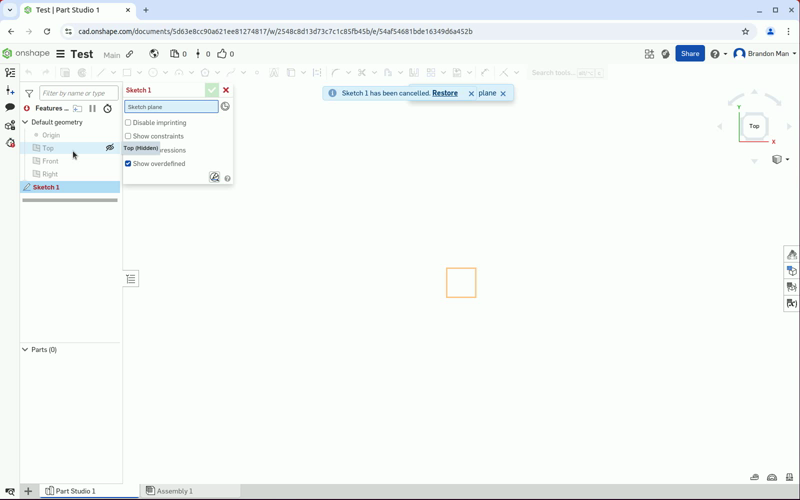
click(73, 150)
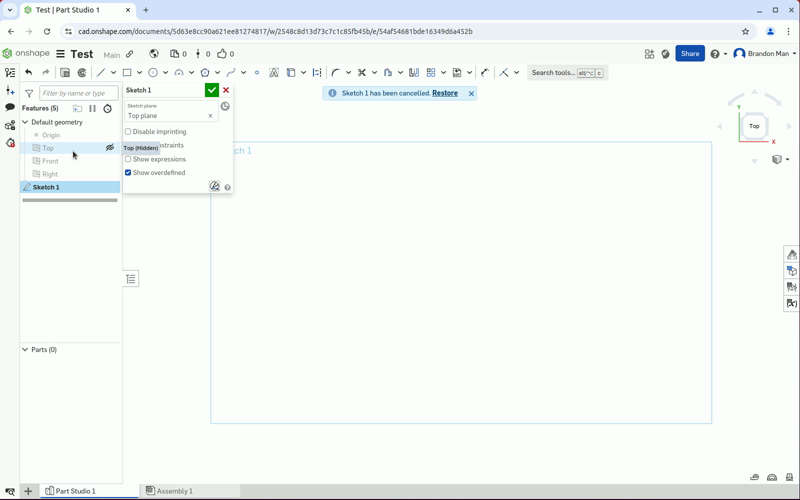
mouse_move(73, 352)
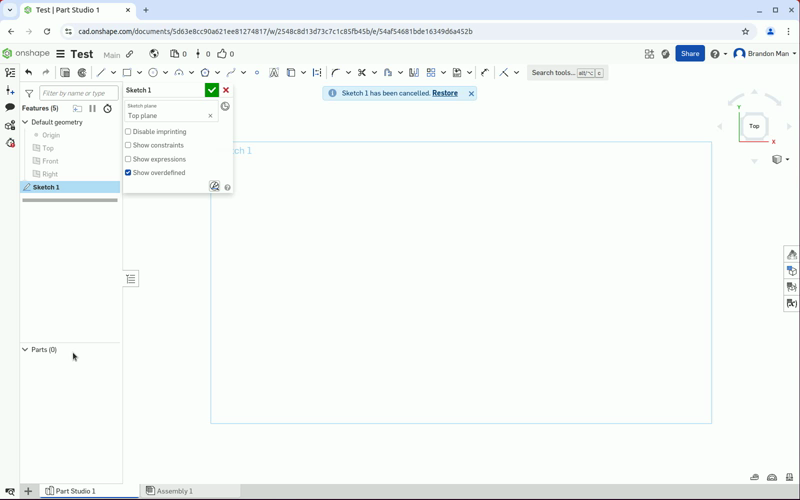
key(y)
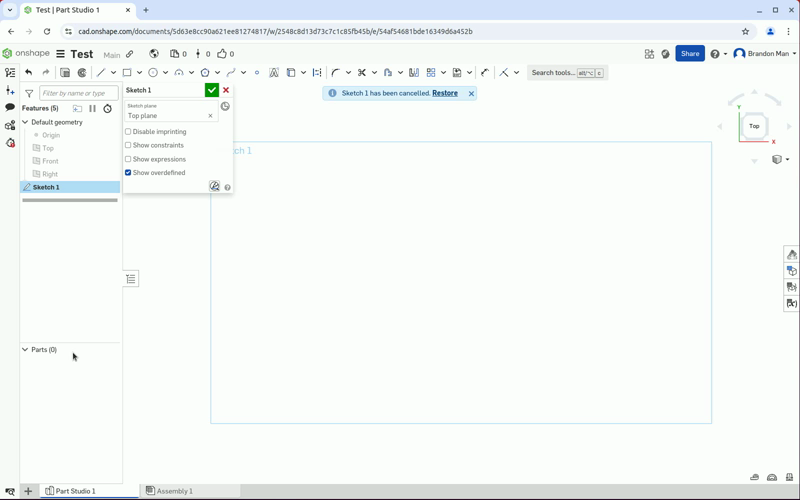
key(l)
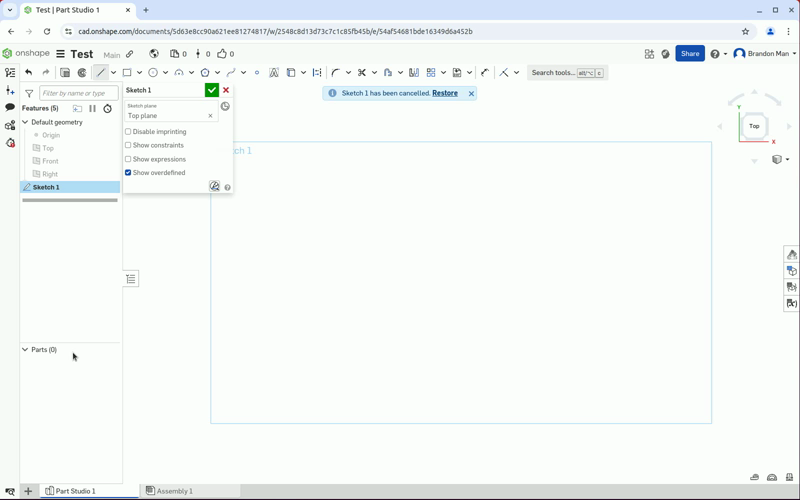
key_down(shift)
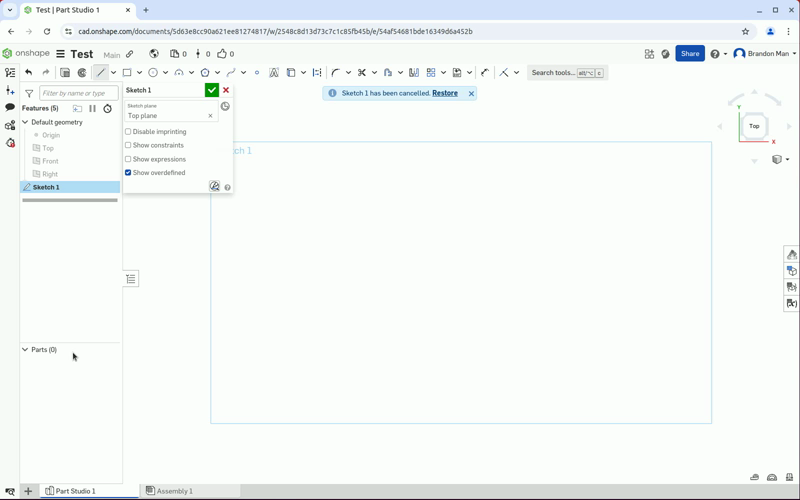
mouse_move(348, 332)
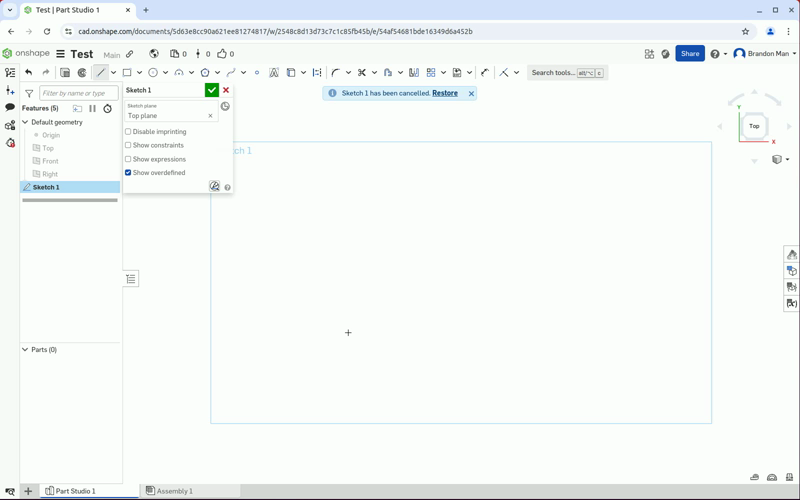
click(348, 332)
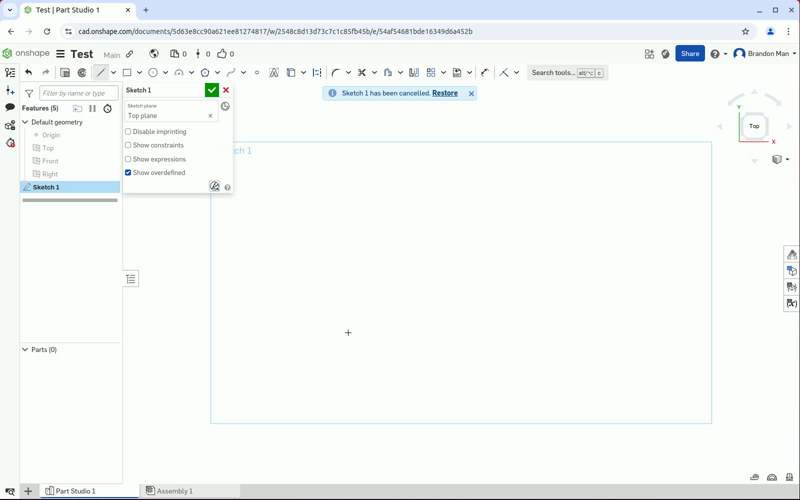
key_up(shift)
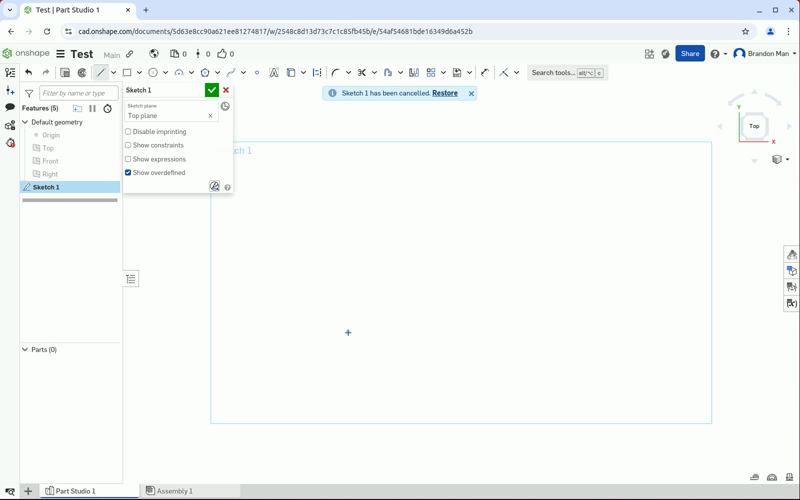
key_down(shift)
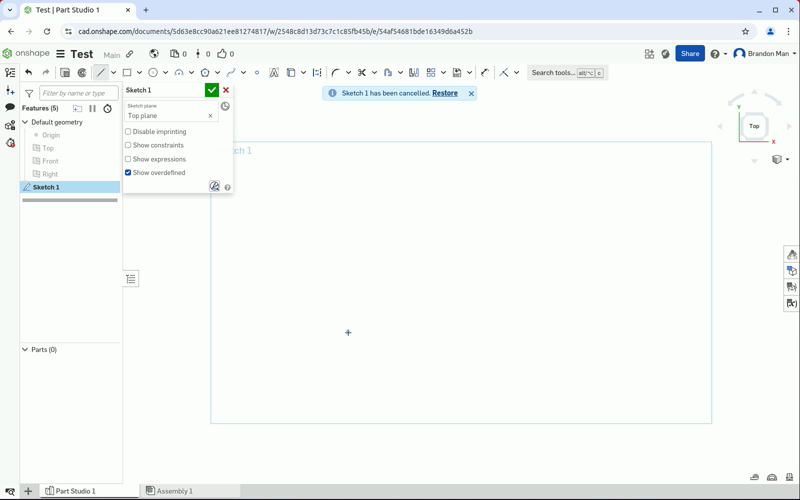
mouse_move(410, 332)
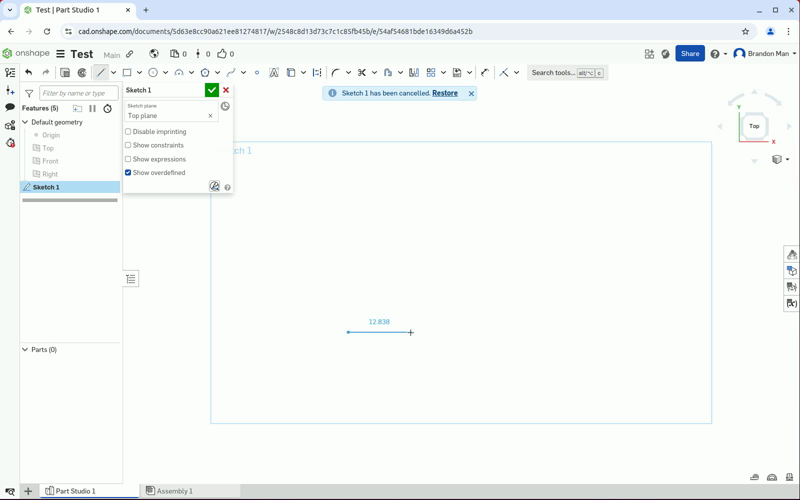
click(410, 332)
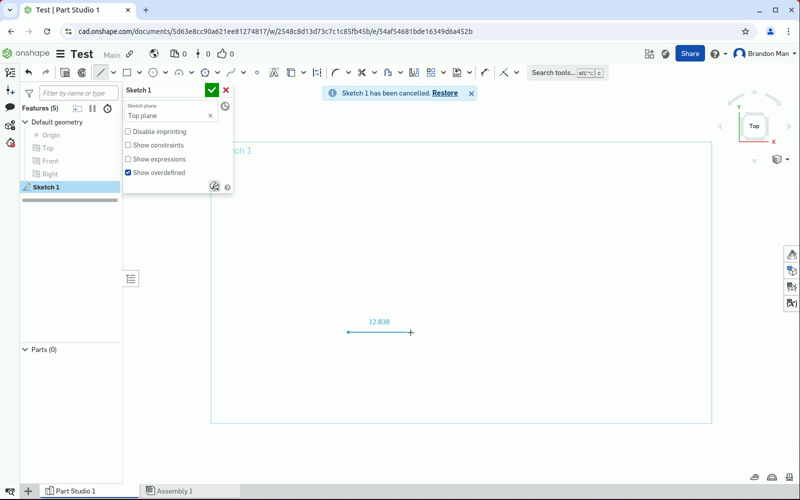
key_up(shift)
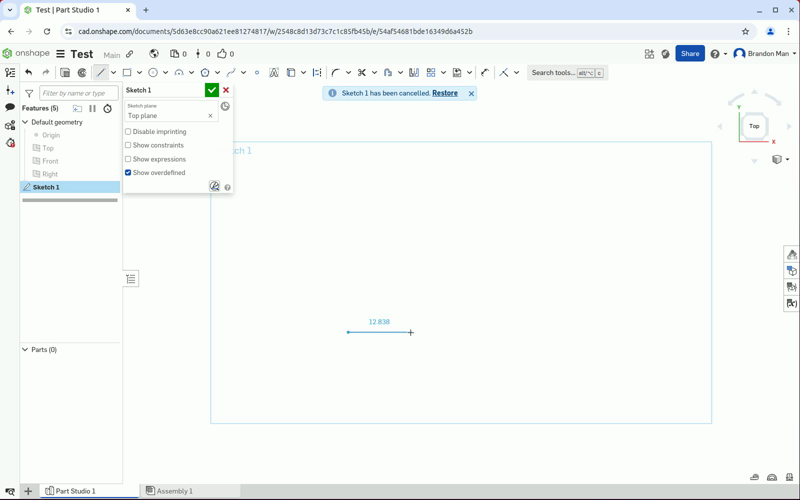
key_down(shift)
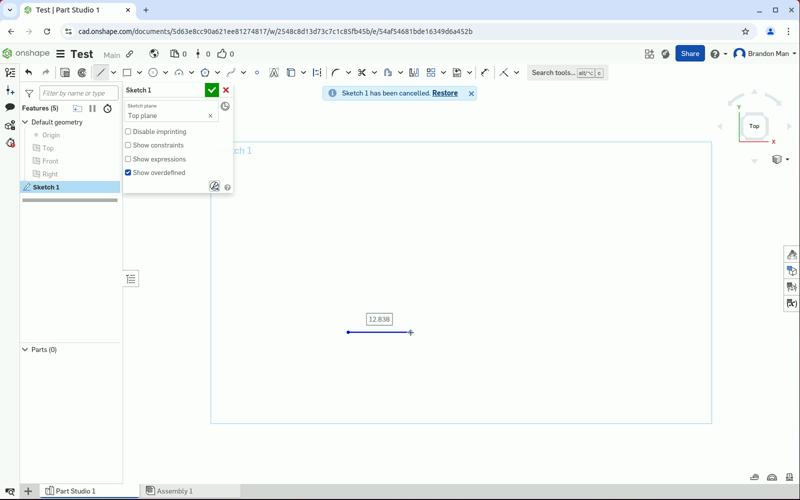
mouse_move(440, 332)
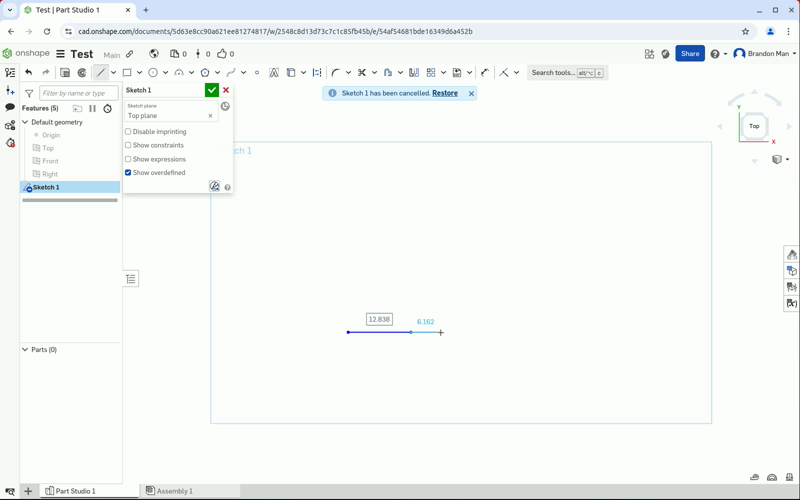
mouse_move(410, 321)
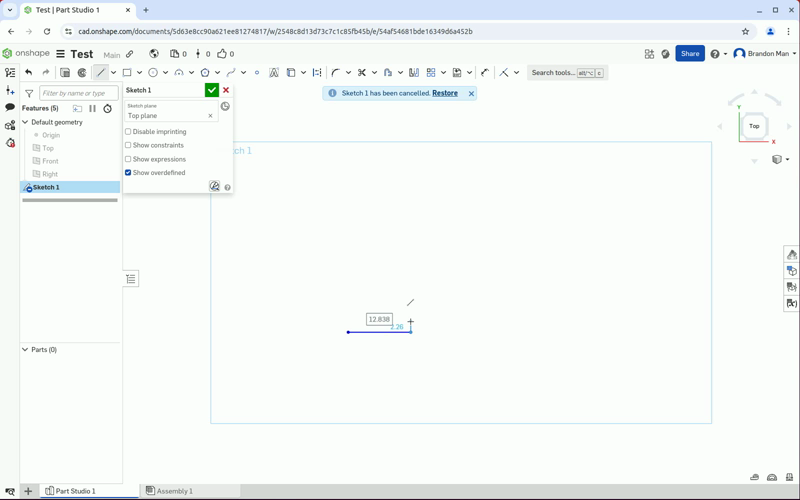
click(410, 321)
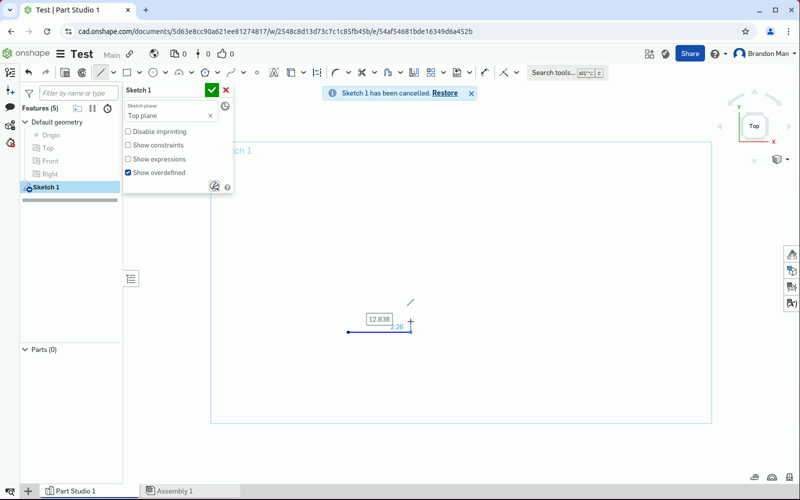
key_up(shift)
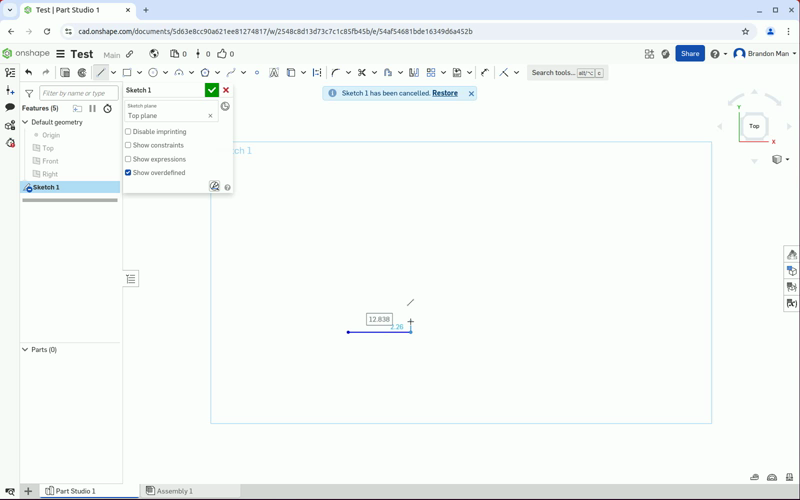
key_down(shift)
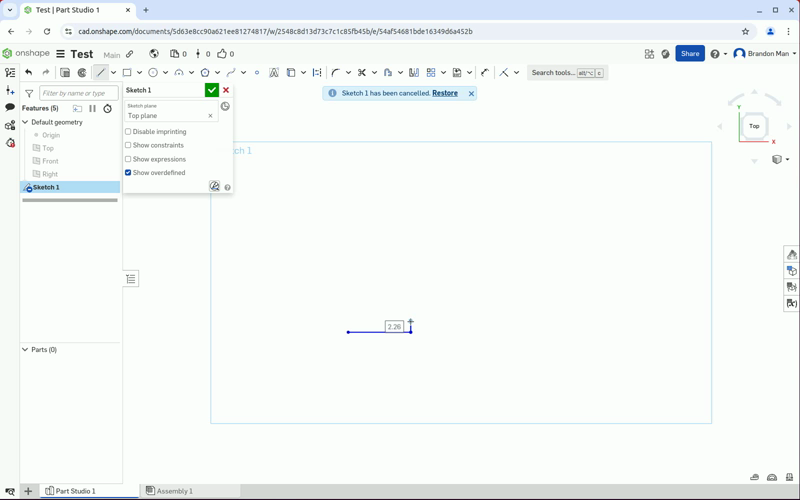
mouse_move(410, 249)
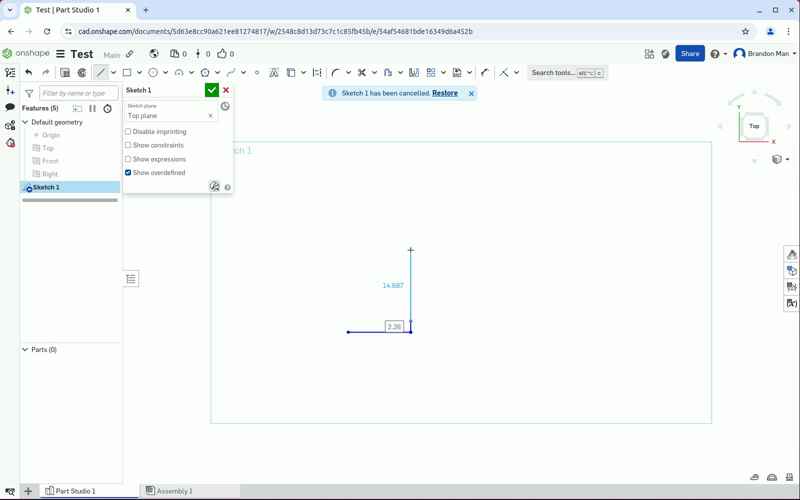
click(410, 249)
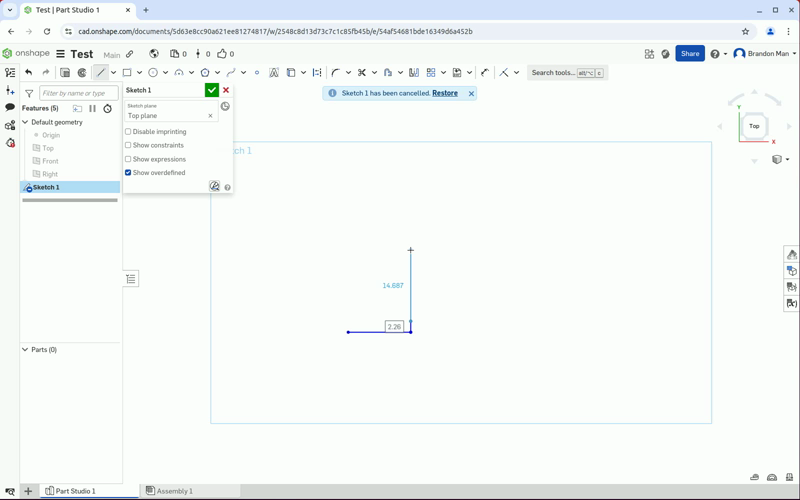
key_up(shift)
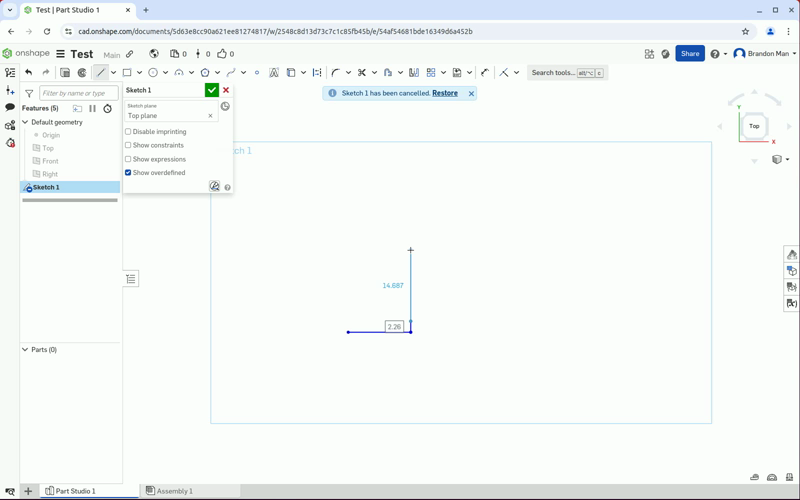
key_down(shift)
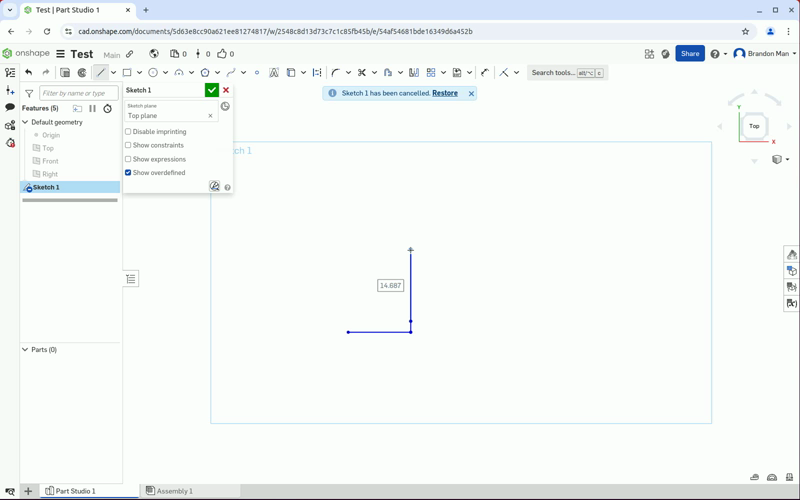
mouse_move(440, 249)
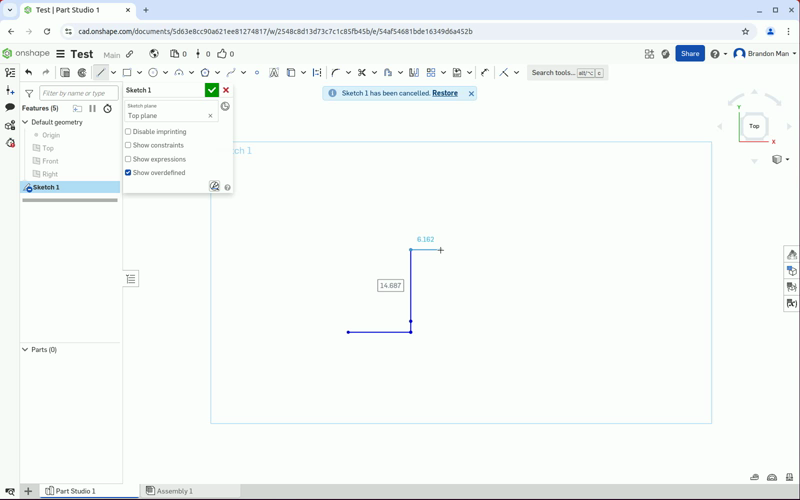
mouse_move(410, 238)
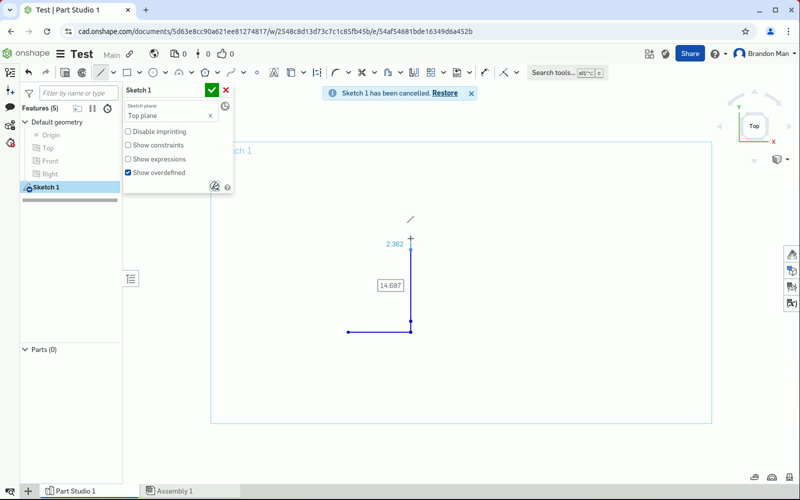
click(410, 238)
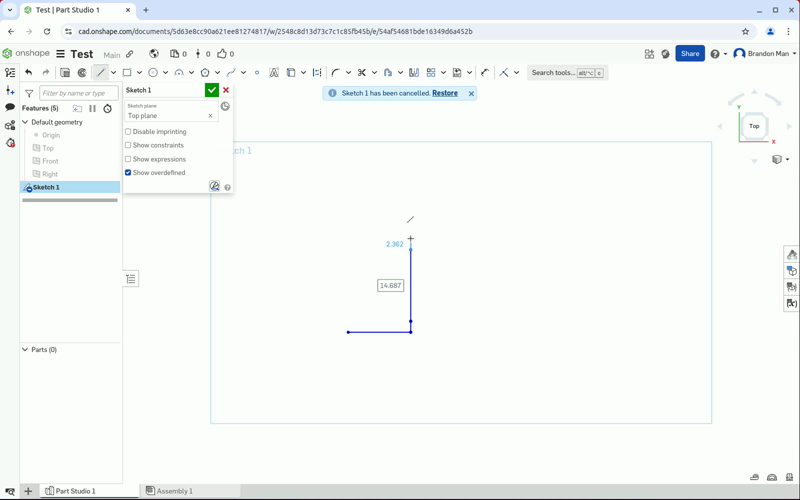
key_up(shift)
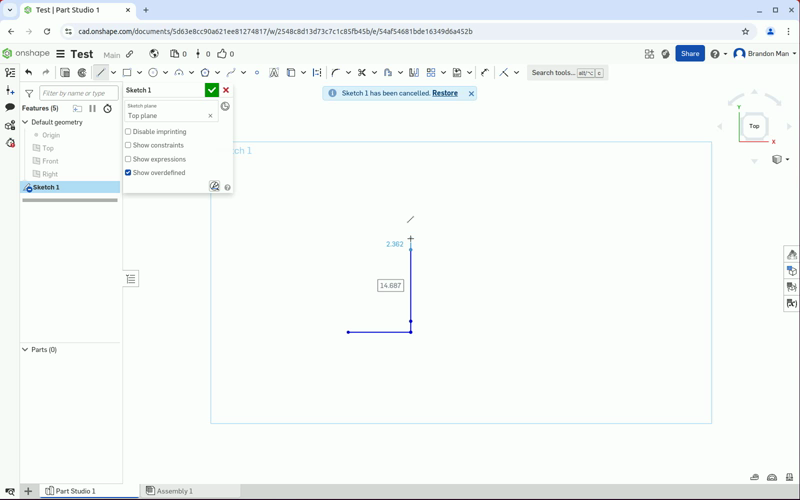
key_down(shift)
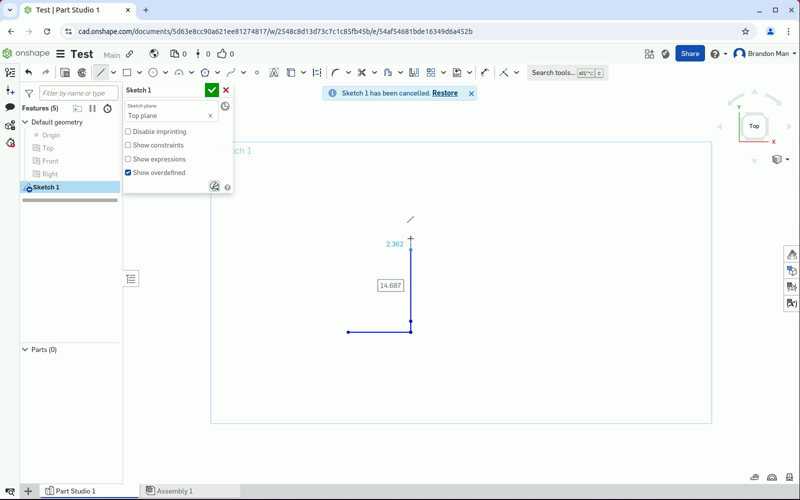
mouse_move(348, 238)
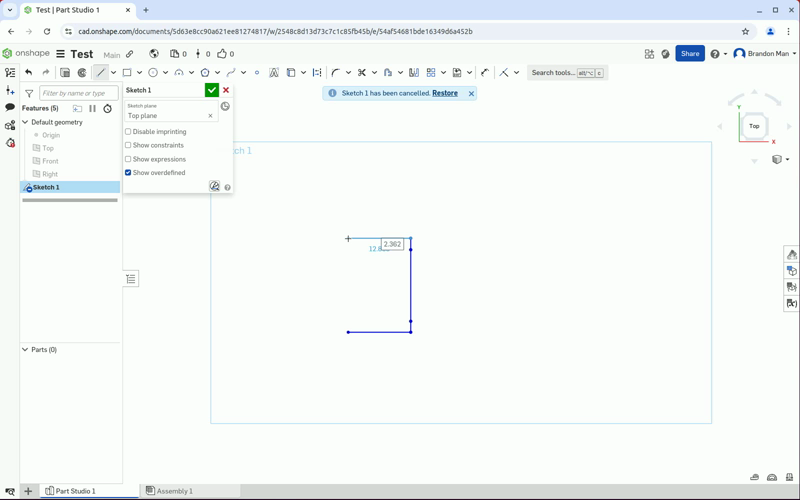
click(348, 238)
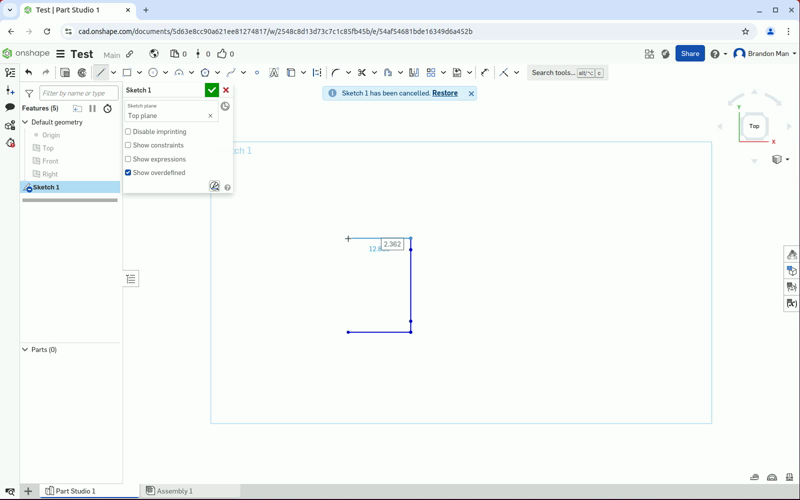
key_up(shift)
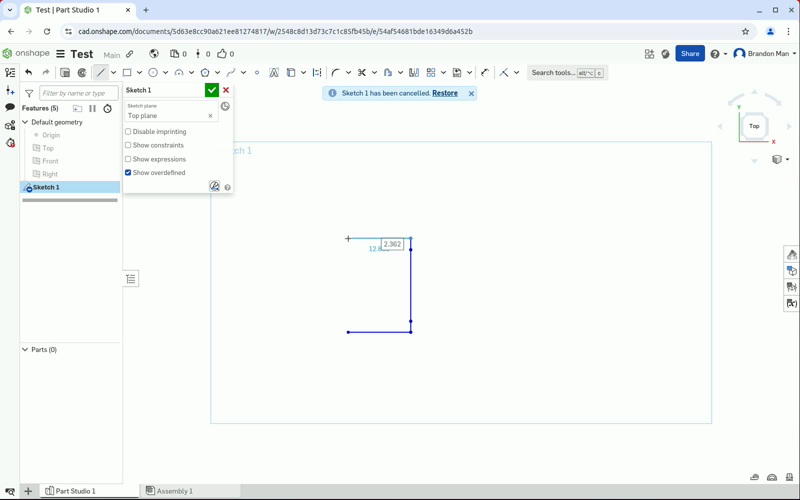
key_down(shift)
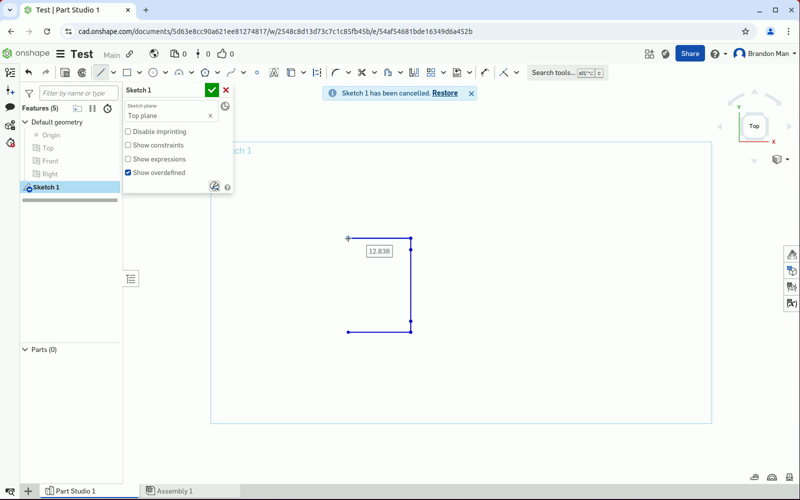
mouse_move(348, 332)
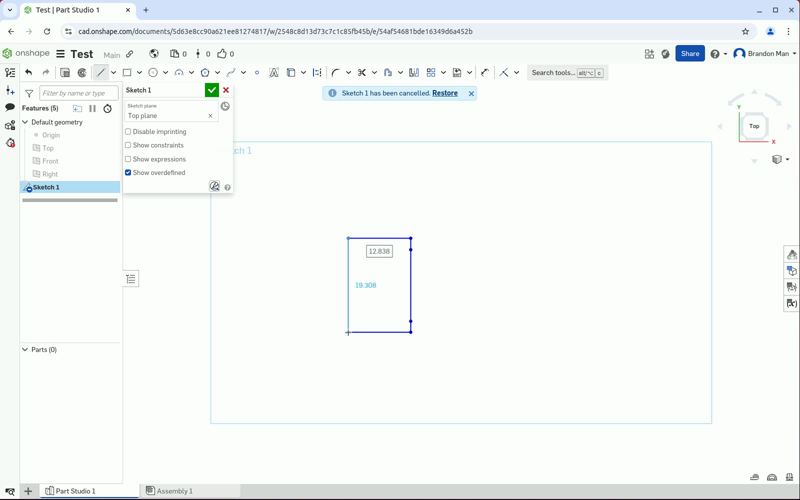
key_up(shift)
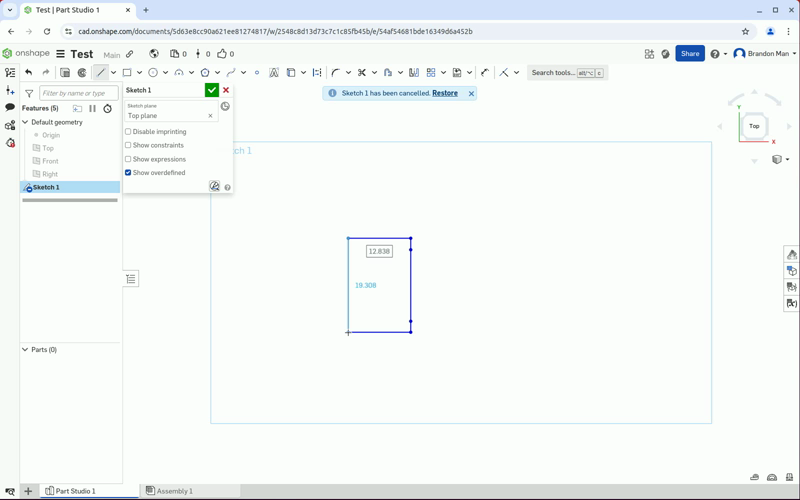
click(348, 332)
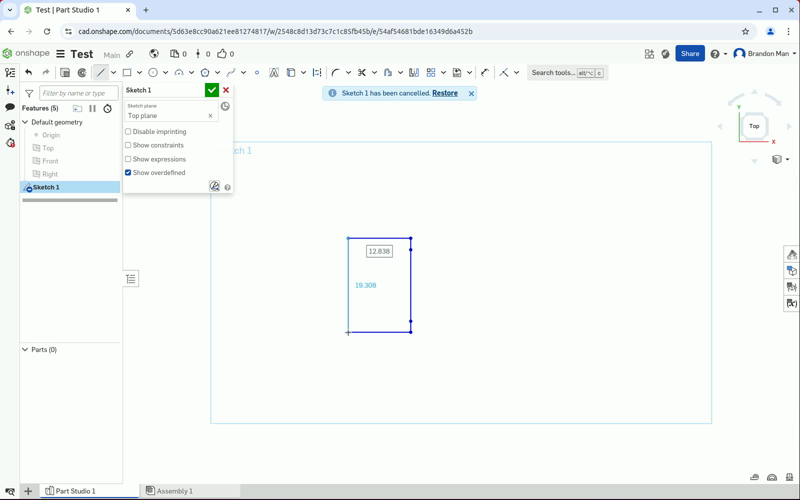
key(esc)
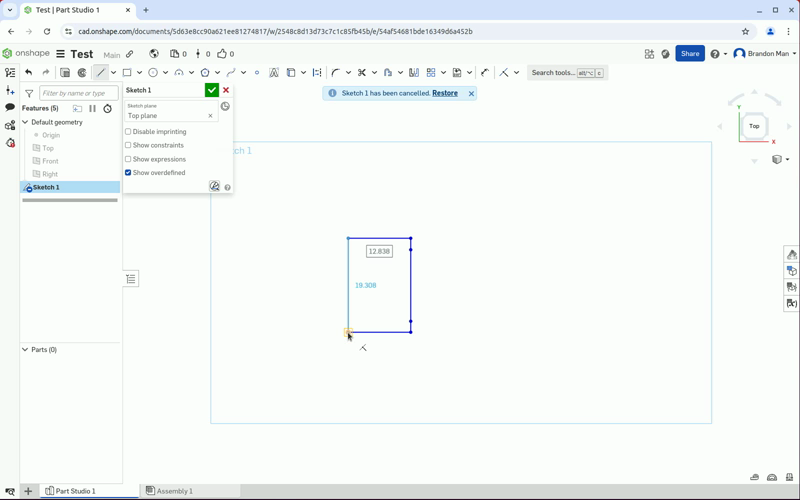
key(l)
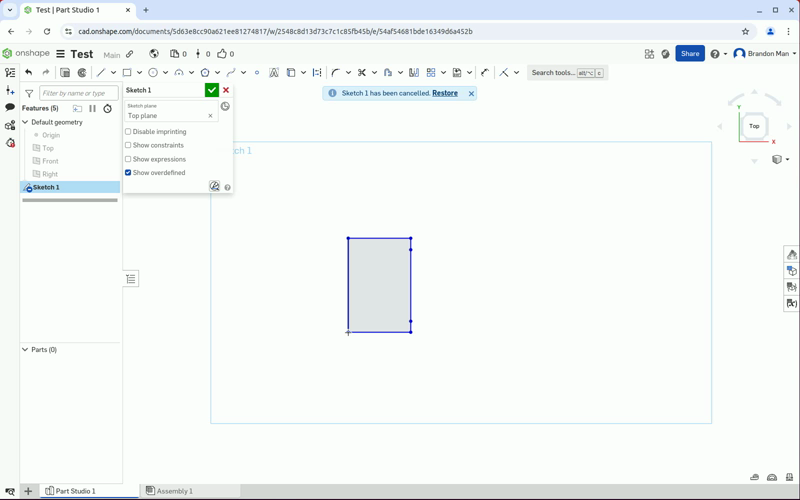
key_down(shift)
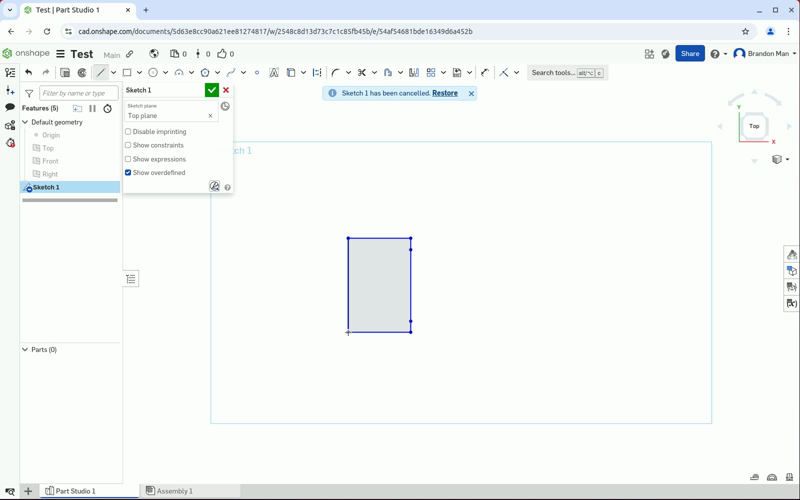
mouse_move(350, 307)
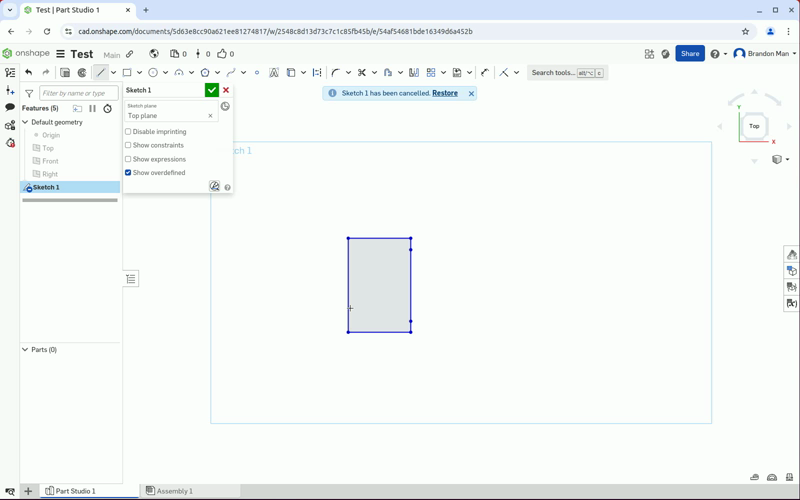
click(350, 307)
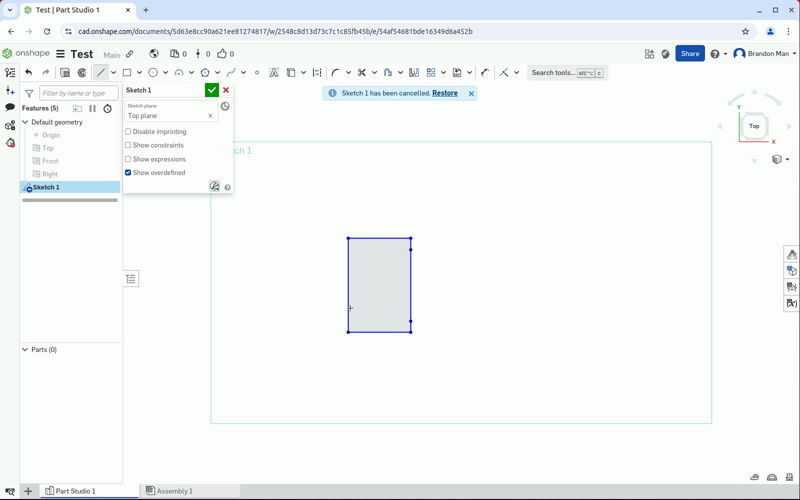
key_up(shift)
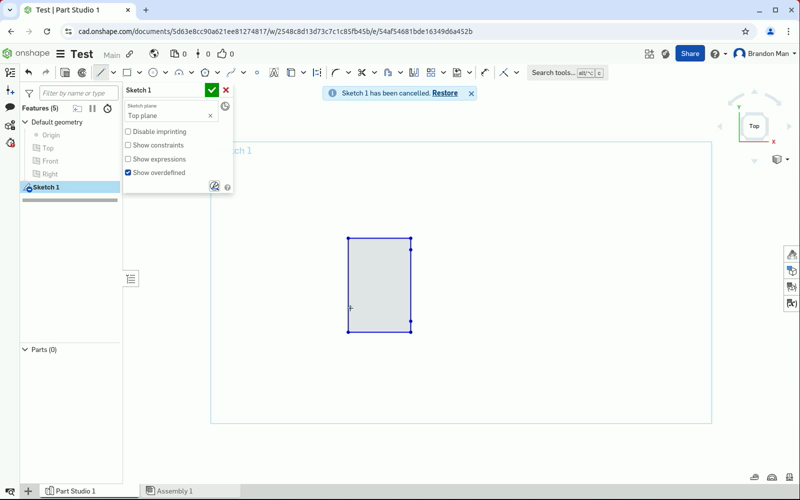
key_down(shift)
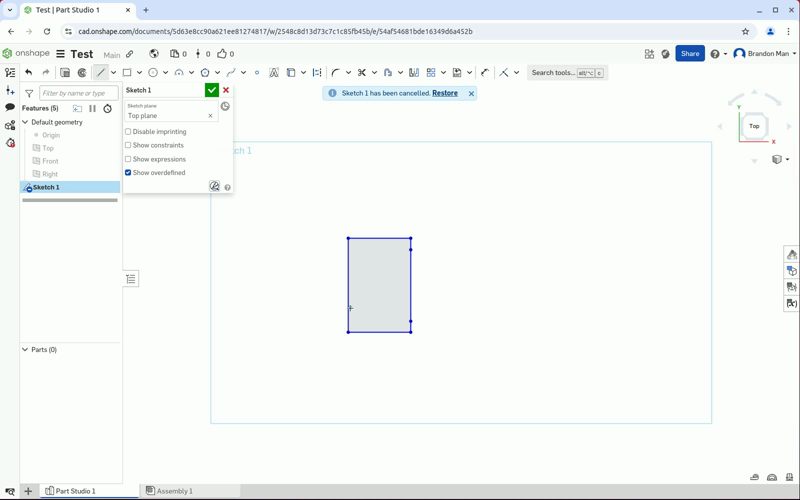
mouse_move(380, 307)
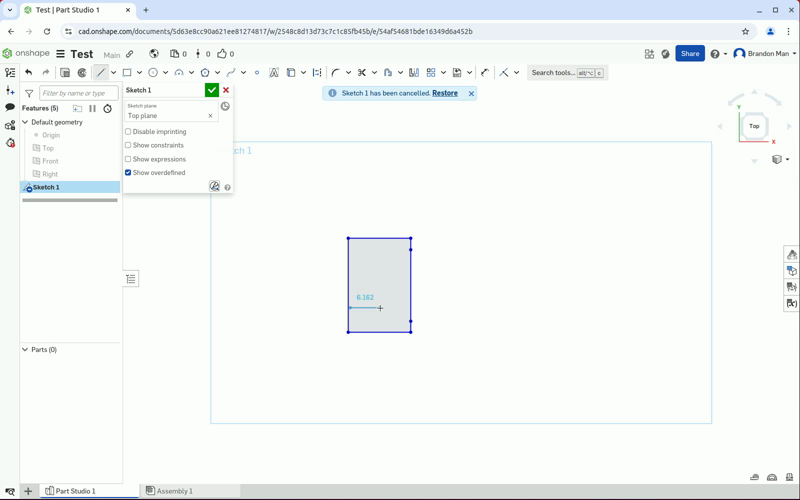
mouse_move(377, 307)
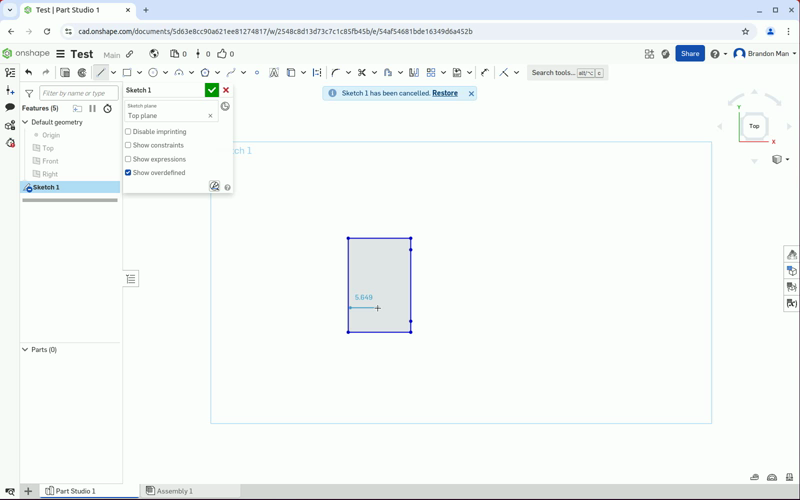
click(377, 307)
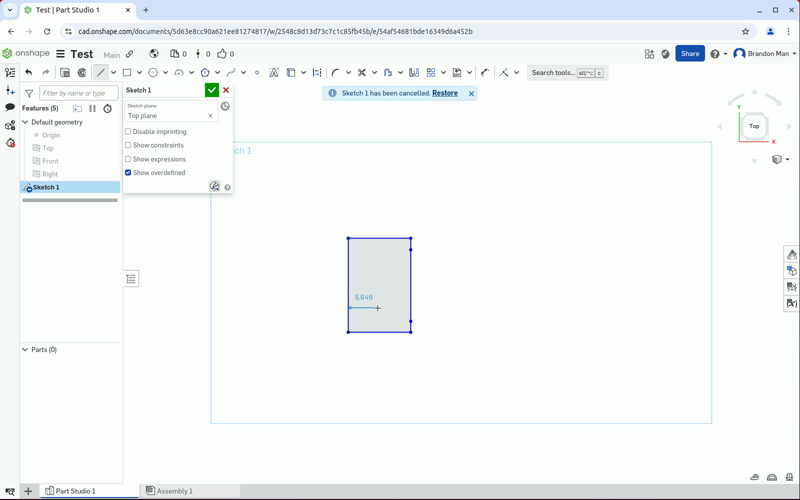
key_up(shift)
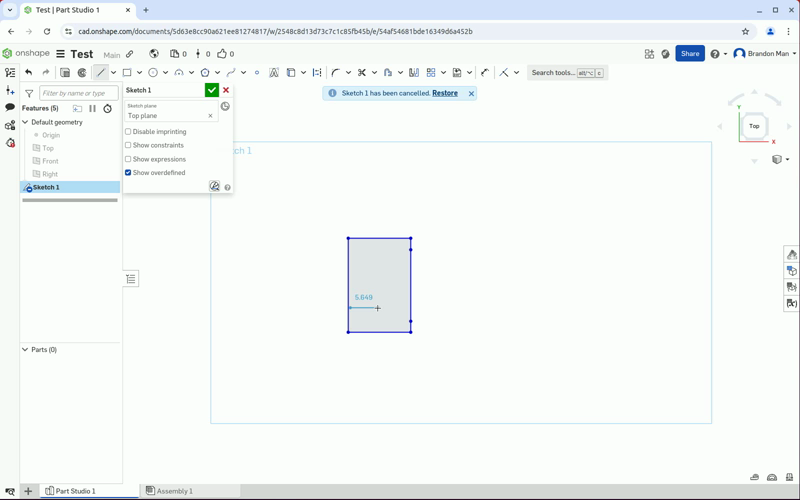
key_down(shift)
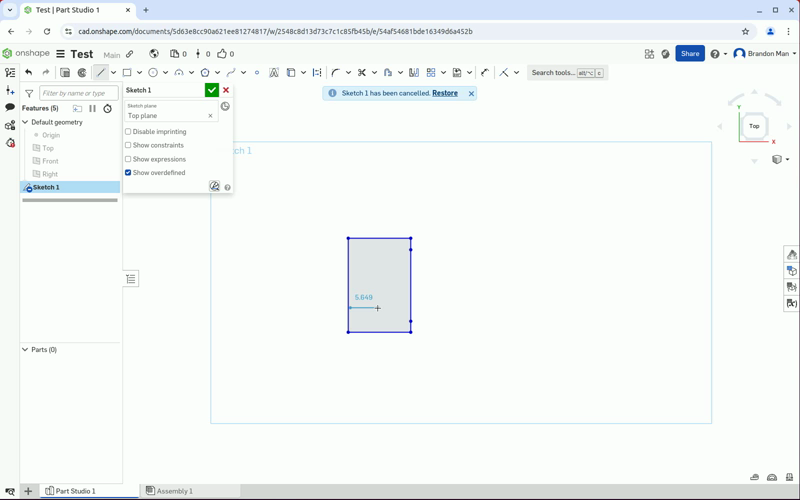
mouse_move(407, 307)
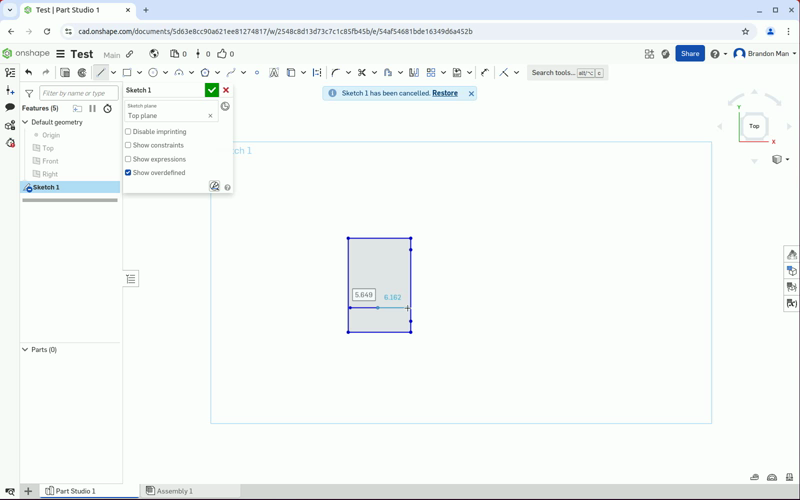
mouse_move(377, 257)
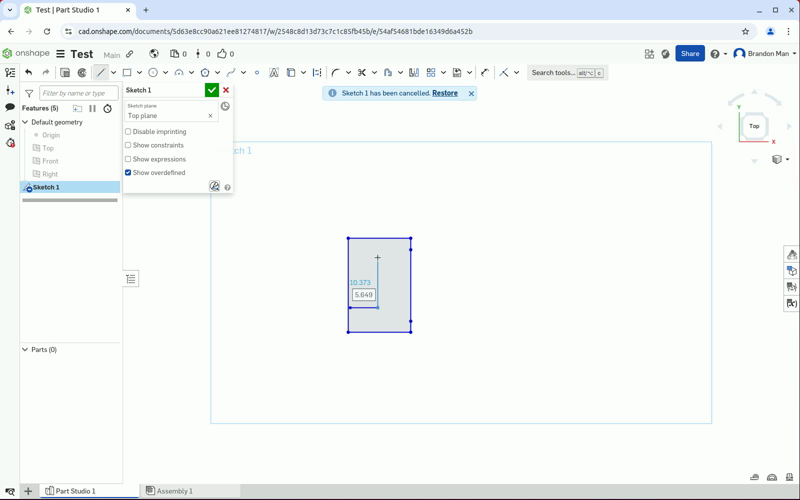
click(377, 257)
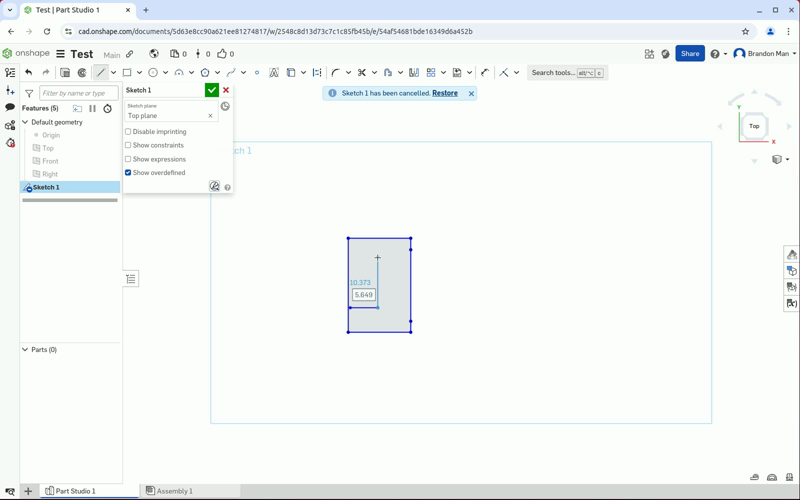
key_up(shift)
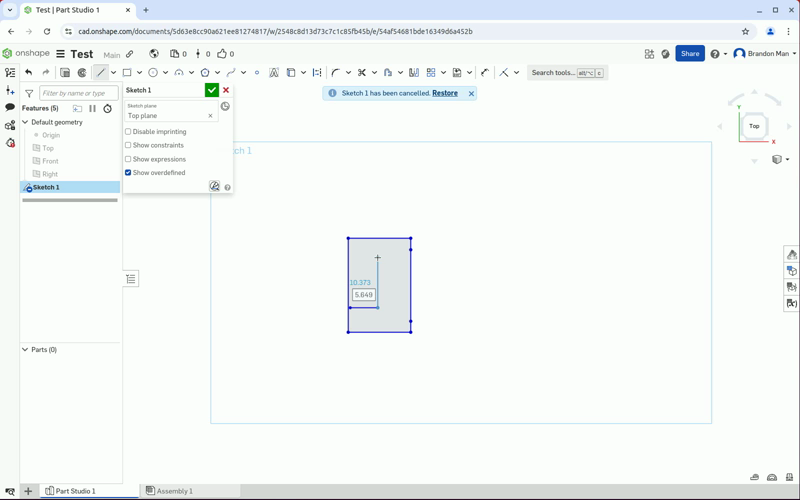
key_down(shift)
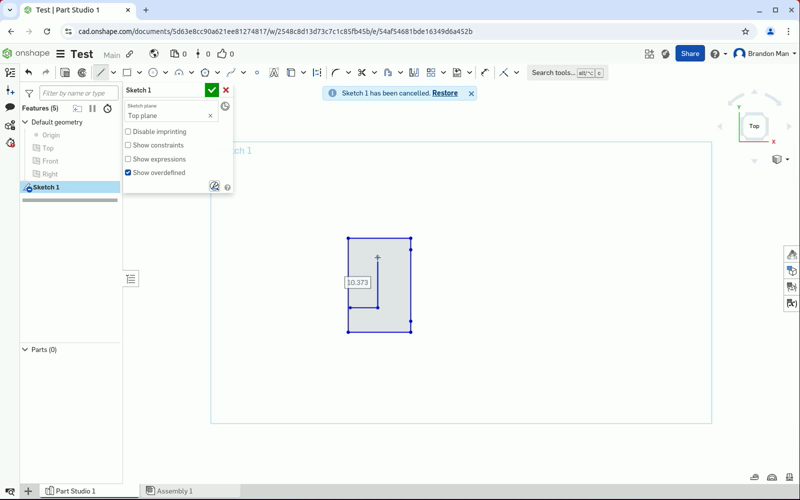
mouse_move(407, 257)
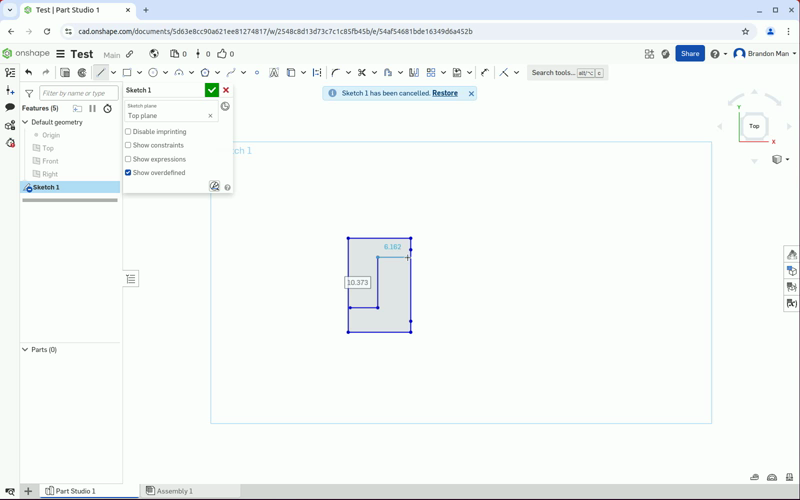
mouse_move(350, 257)
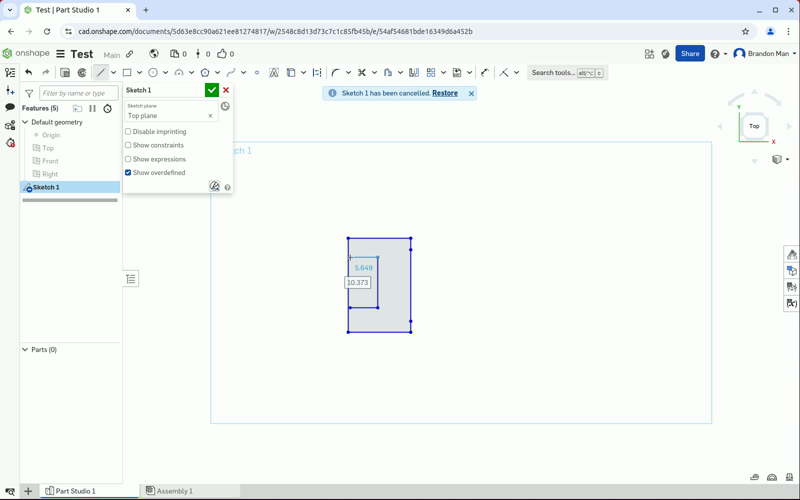
click(350, 257)
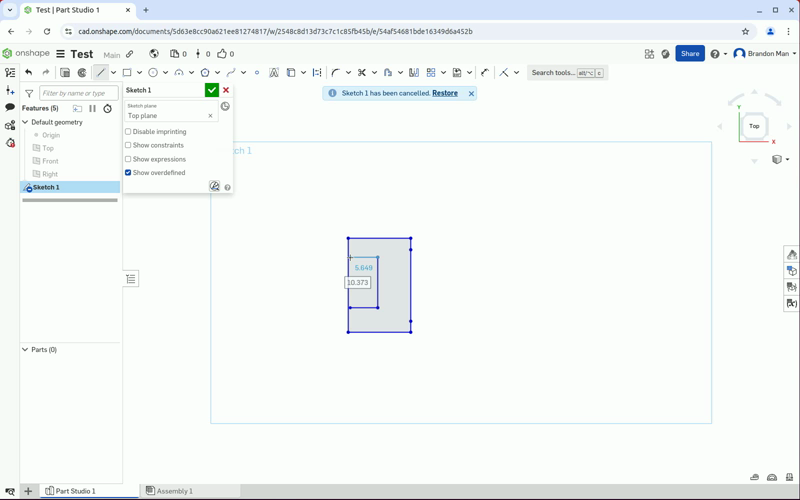
key_up(shift)
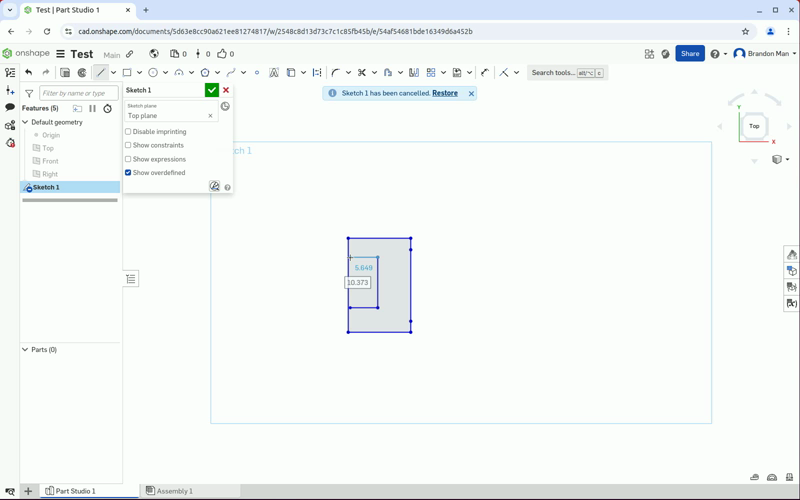
mouse_move(380, 257)
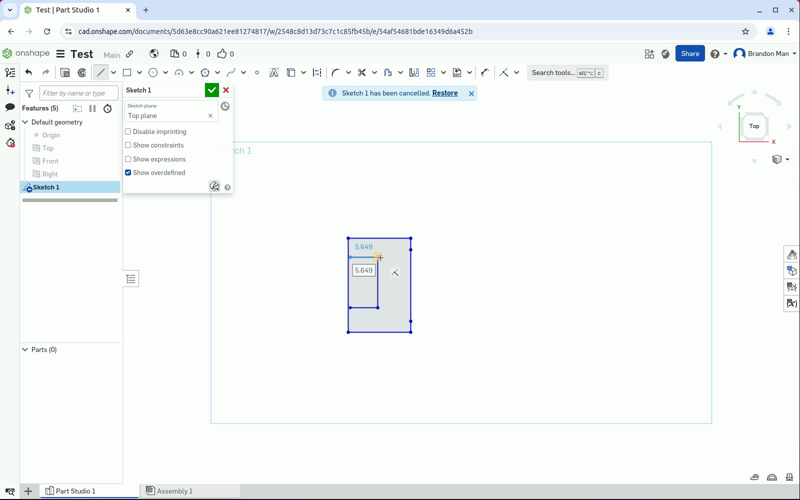
key_down(shift)
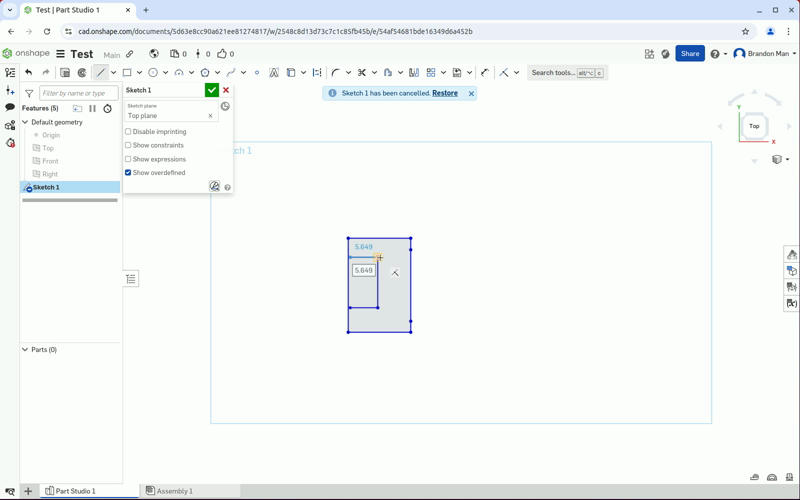
mouse_move(350, 307)
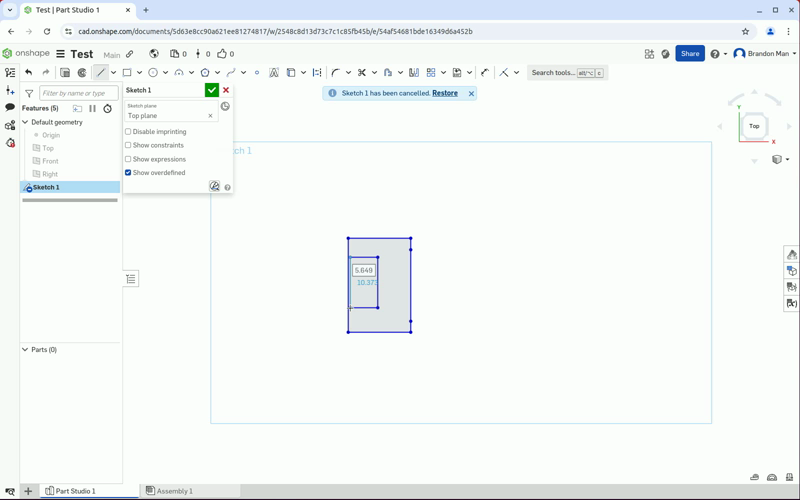
key_up(shift)
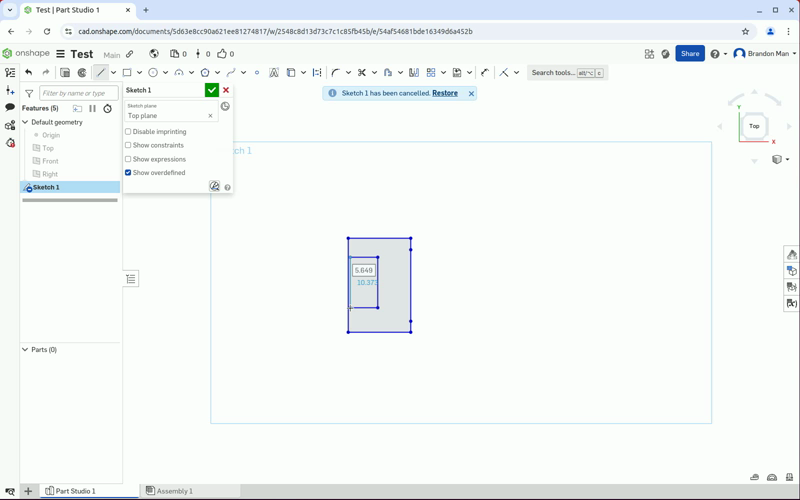
click(350, 307)
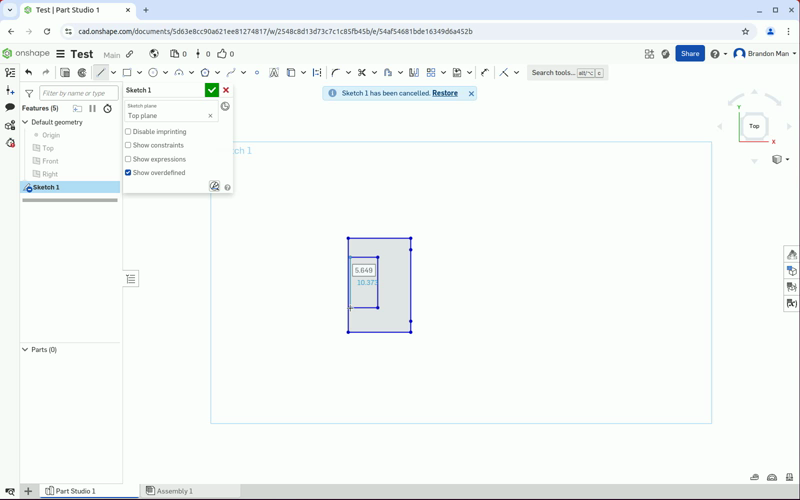
key(esc)
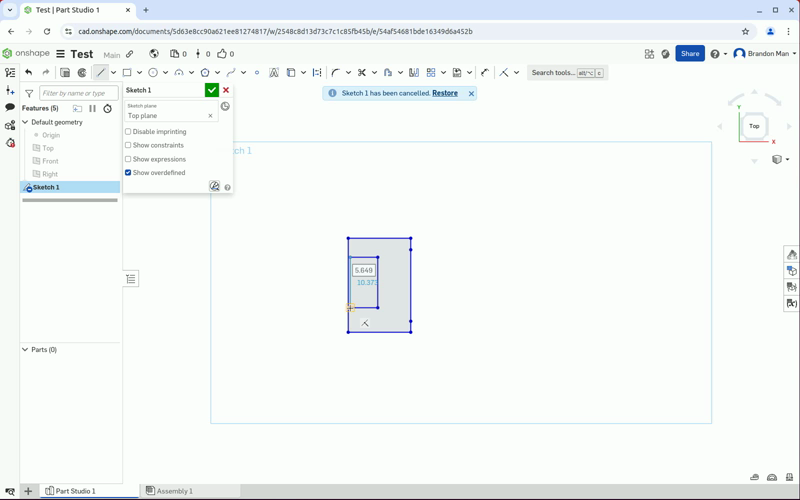
mouse_move(377, 251)
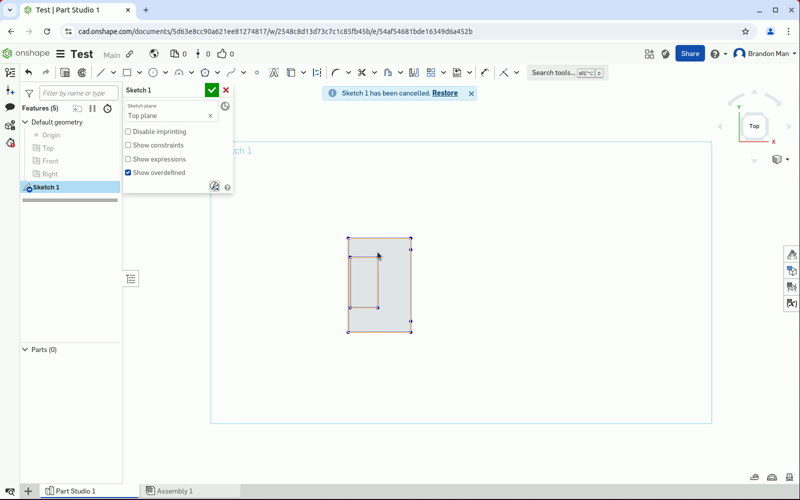
click(377, 251)
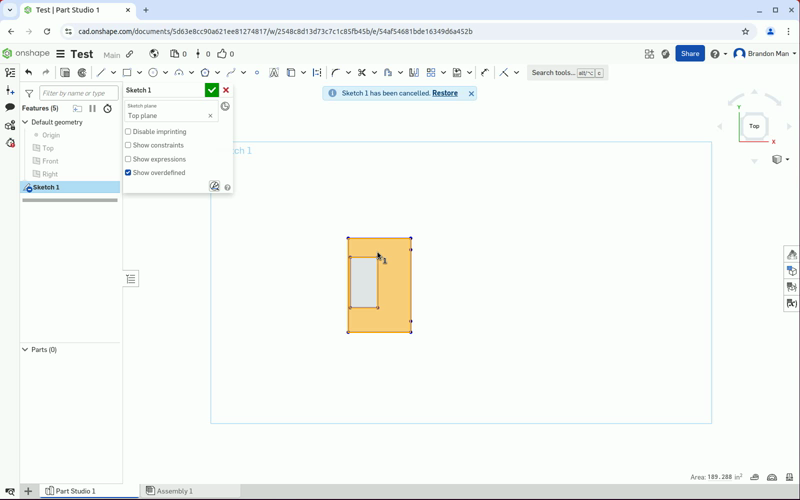
mouse_move(73, 352)
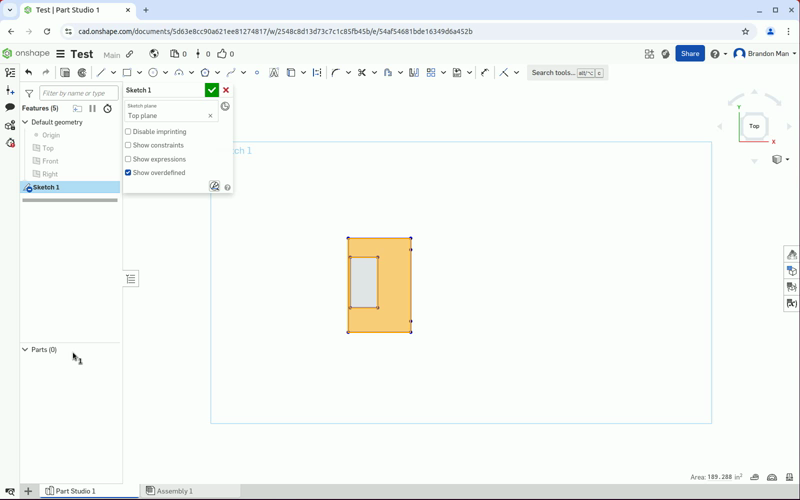
key(shift+y)
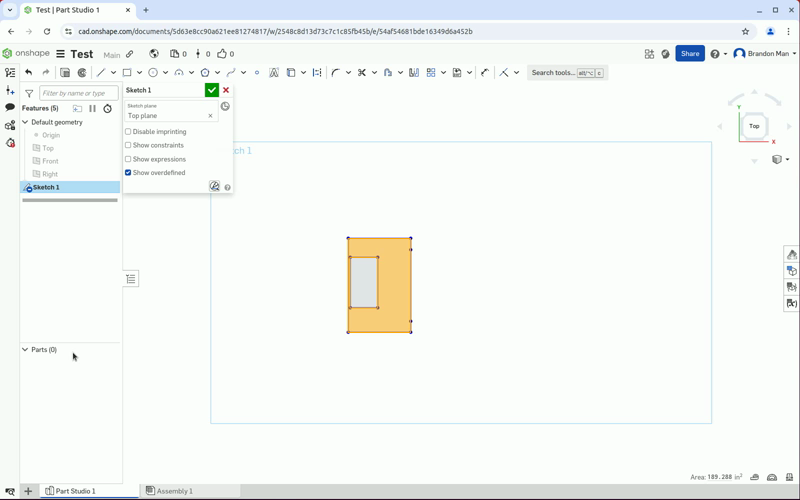
key(shift+e)
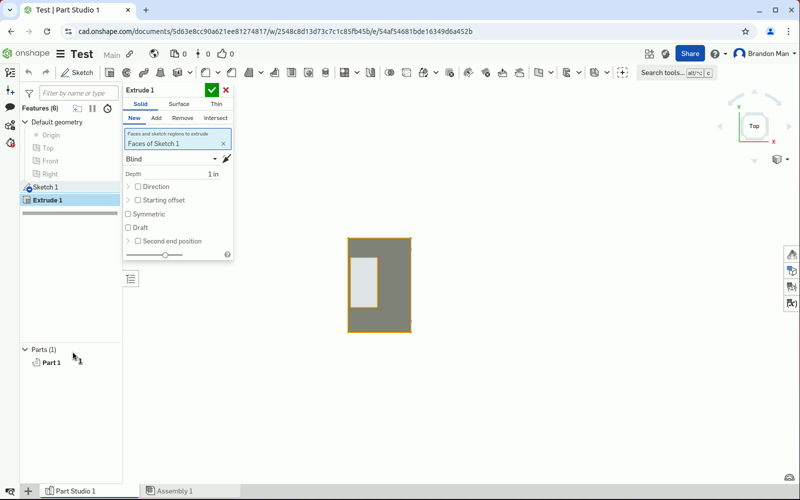
mouse_move(143, 106)
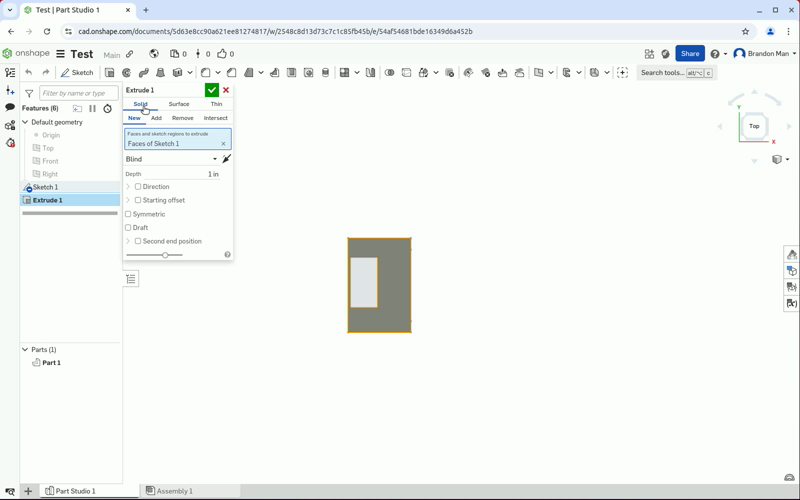
click(143, 106)
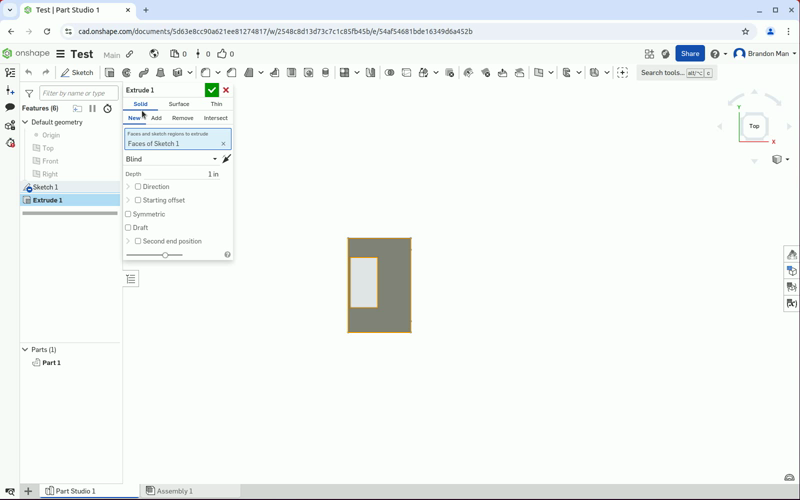
mouse_move(137, 120)
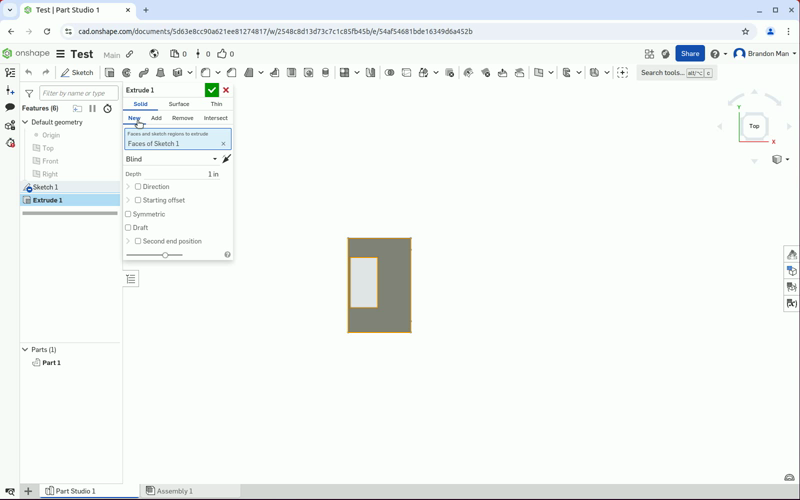
click(137, 120)
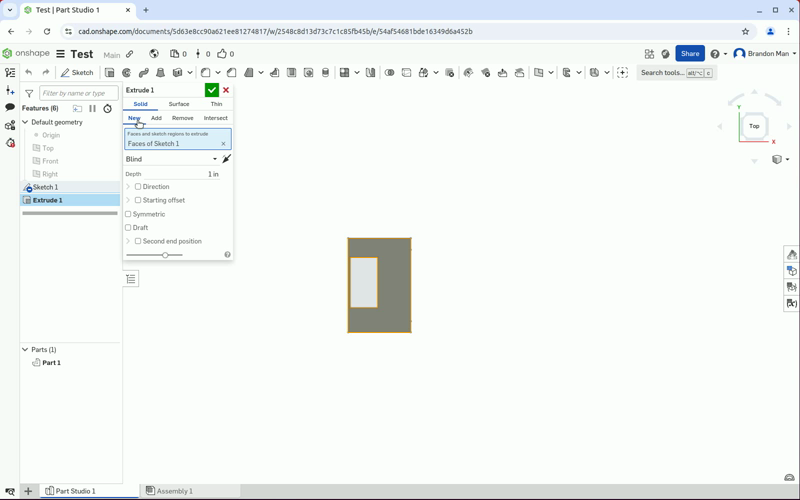
key(tab, 4)
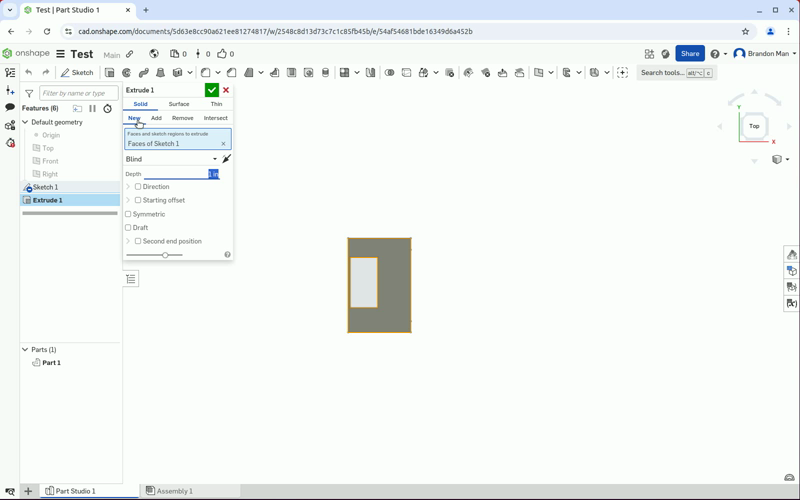
text(3.37)
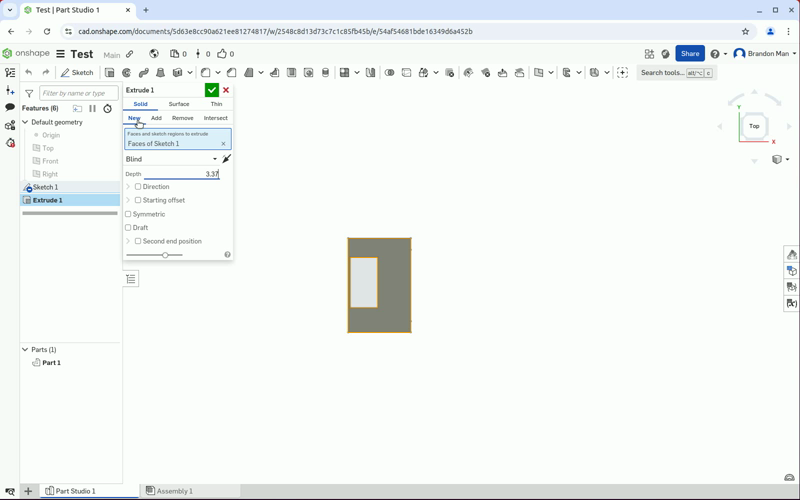
key(tab, 3)
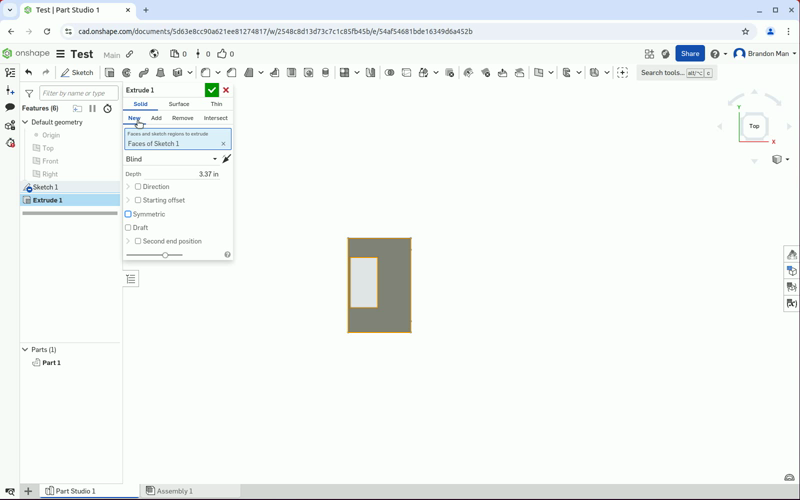
key(space)
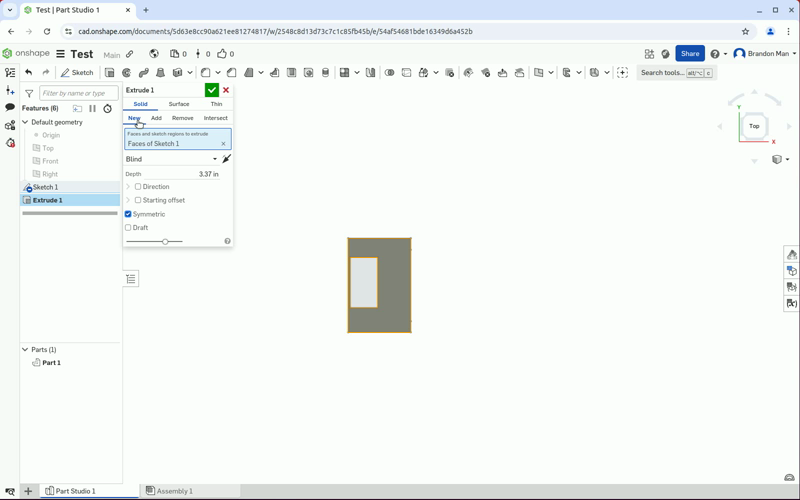
key(enter)
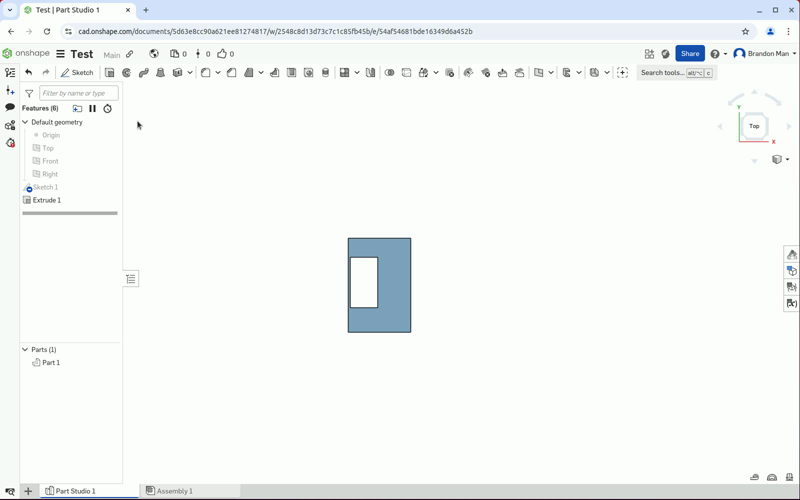
key(shift+h)
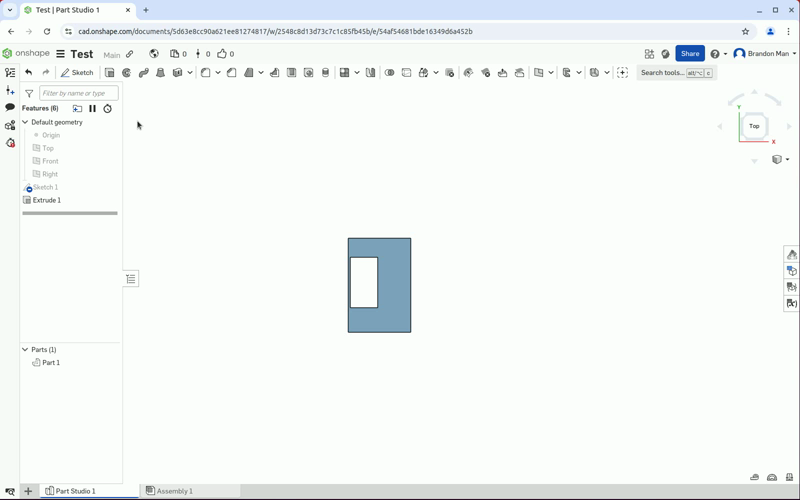
key(shift+h)
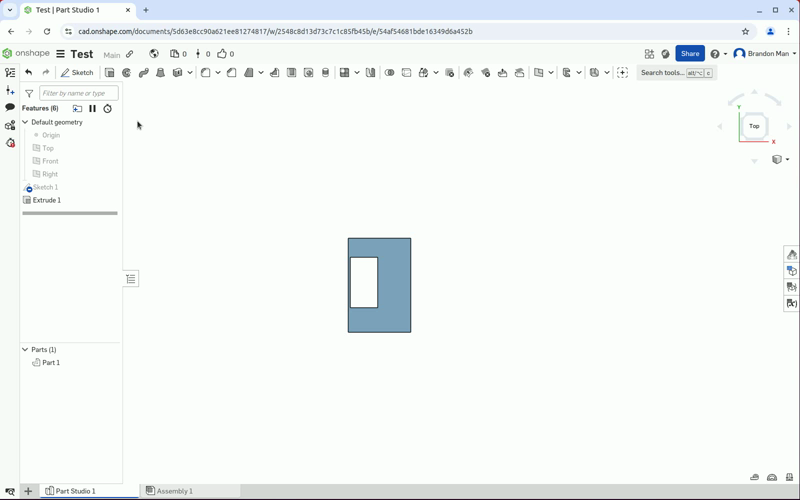
mouse_move(73, 189)
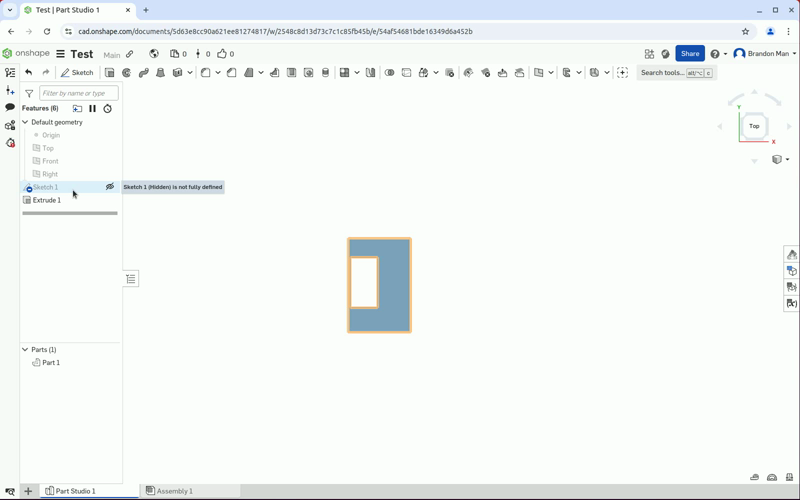
click(73, 189)
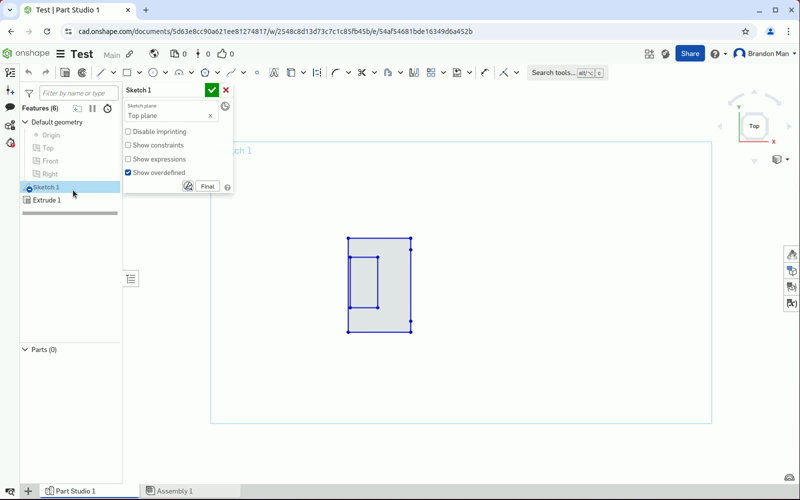
mouse_move(229, 92)
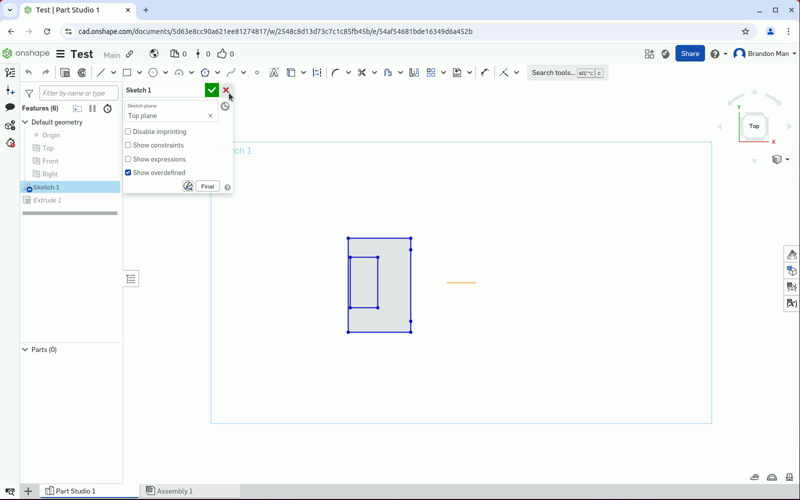
click(229, 92)
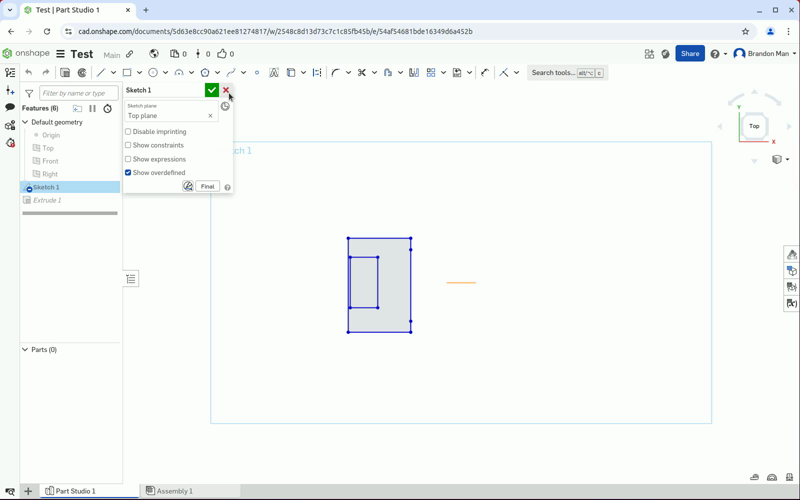
key(shift+s)
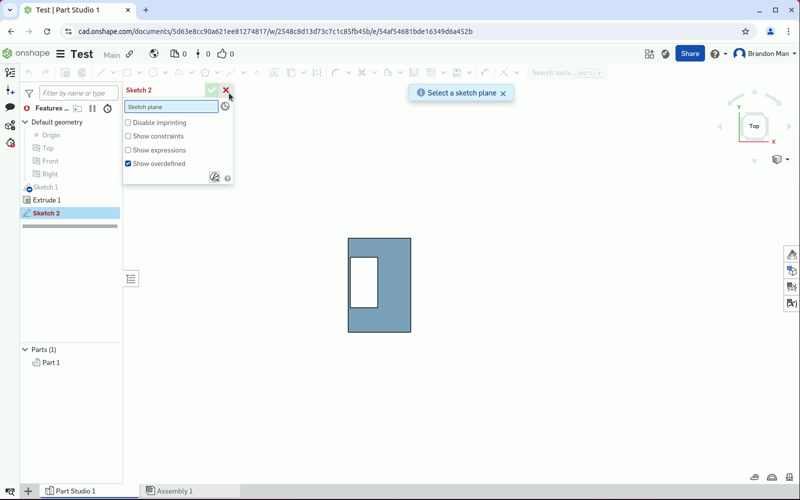
mouse_move(73, 150)
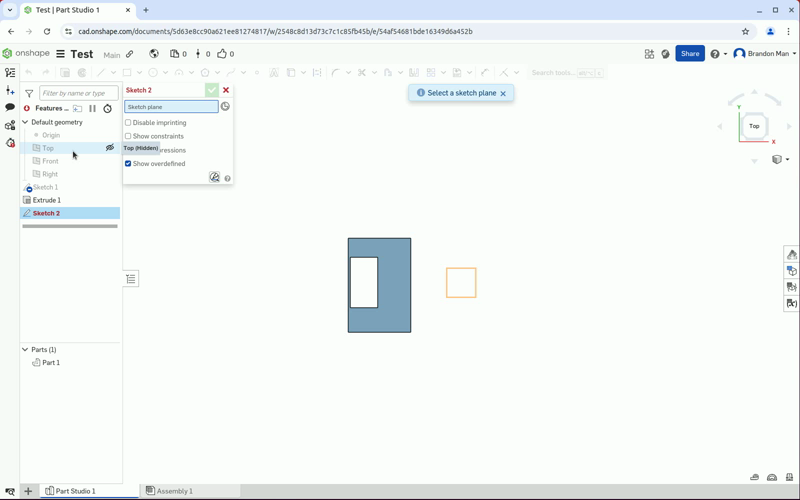
click(73, 150)
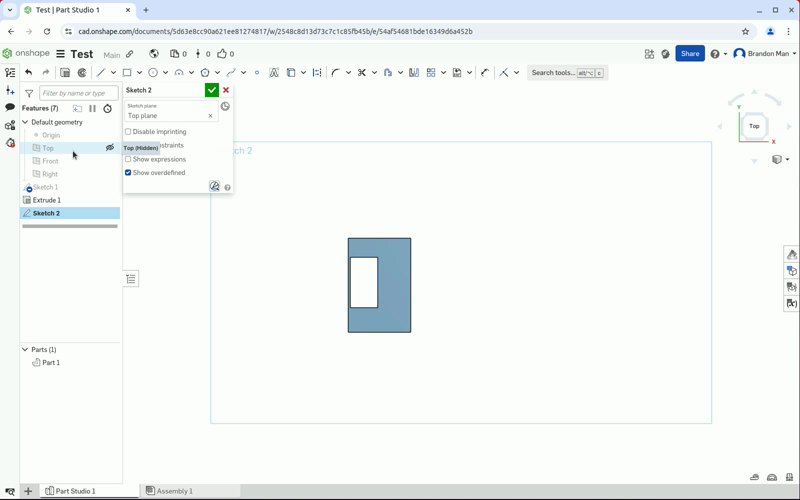
mouse_move(73, 352)
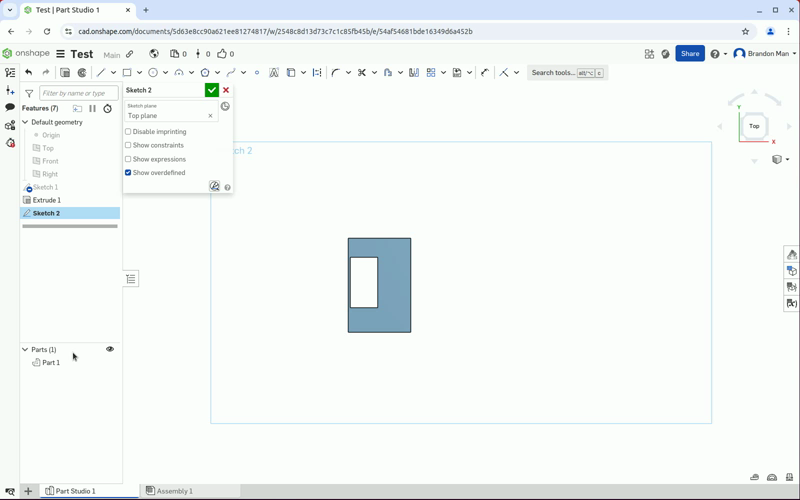
key(y)
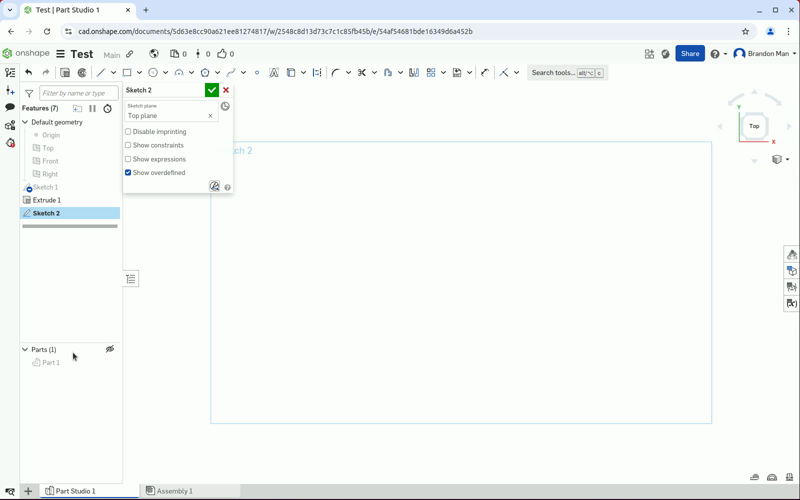
key(l)
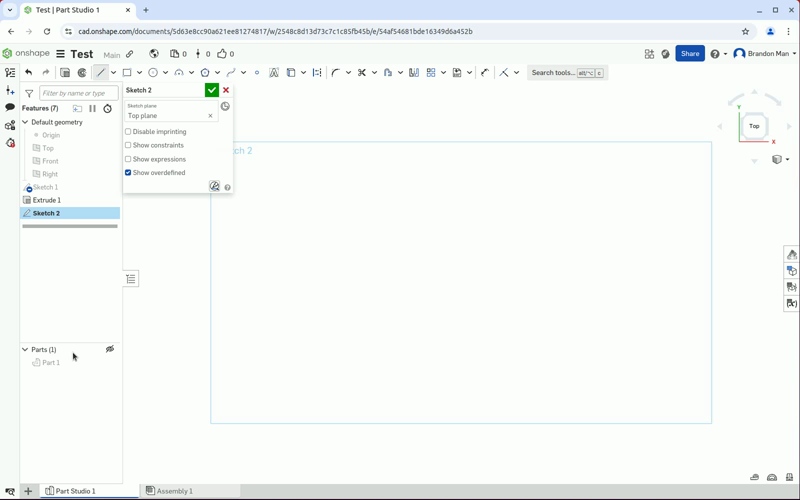
key_down(shift)
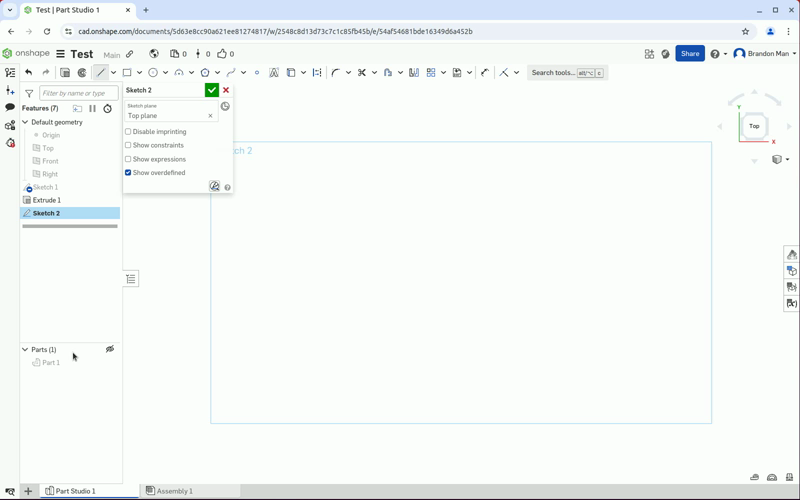
mouse_move(410, 250)
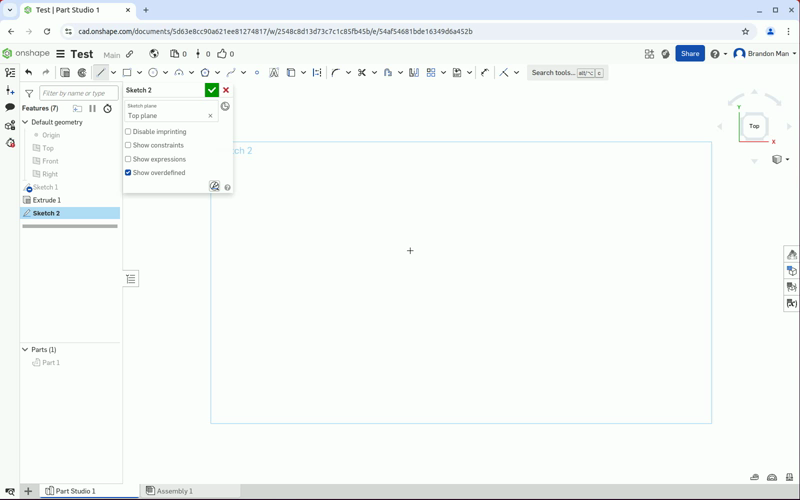
click(410, 250)
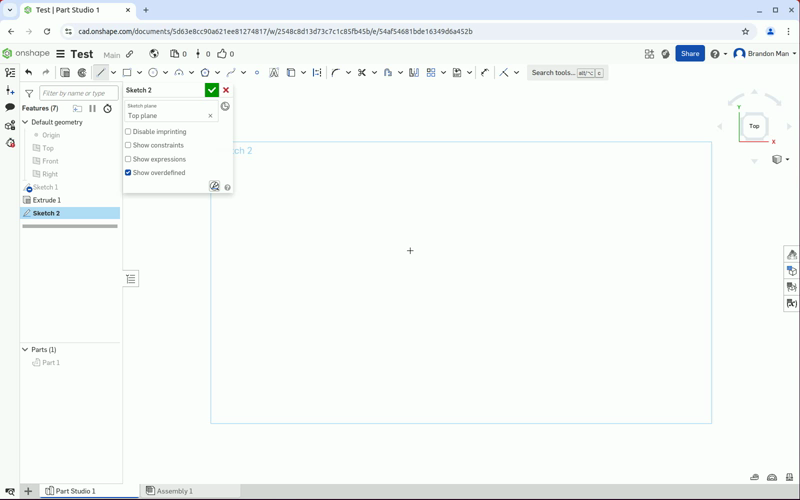
key_up(shift)
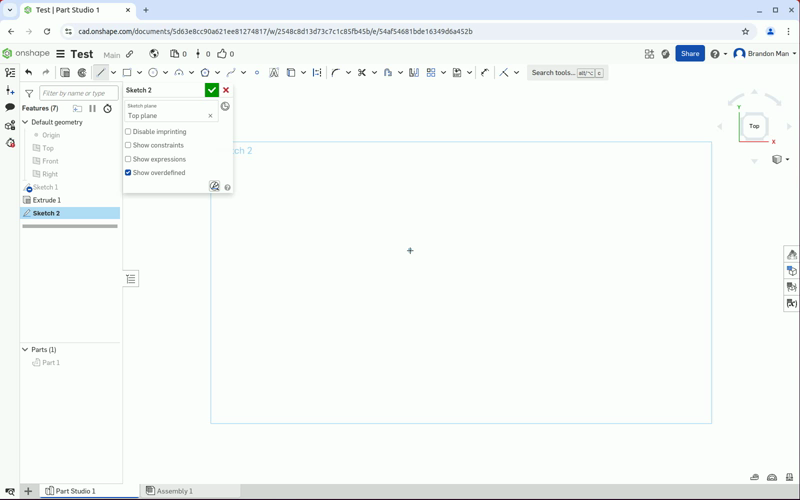
key_down(shift)
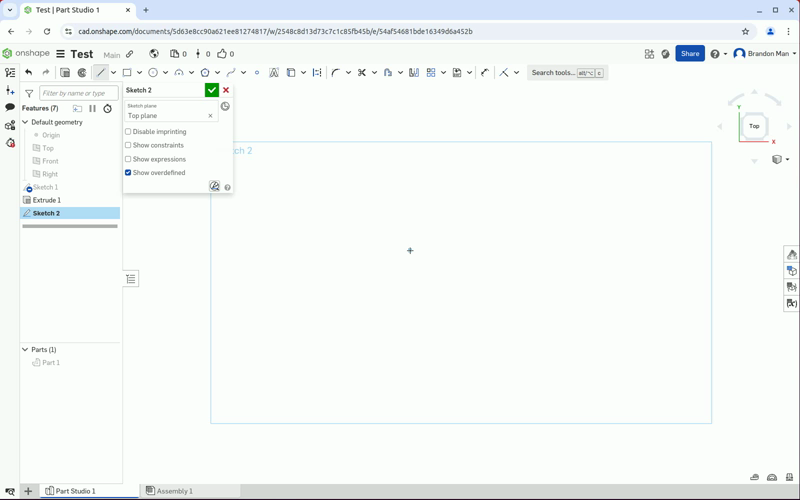
mouse_move(496, 250)
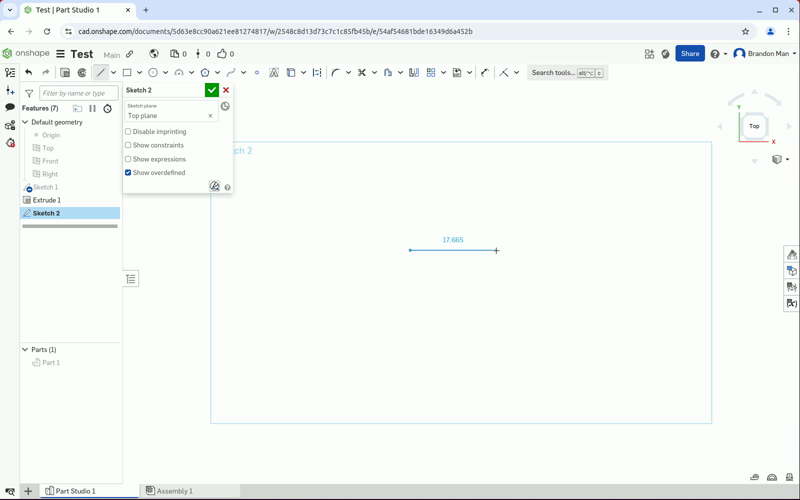
click(496, 250)
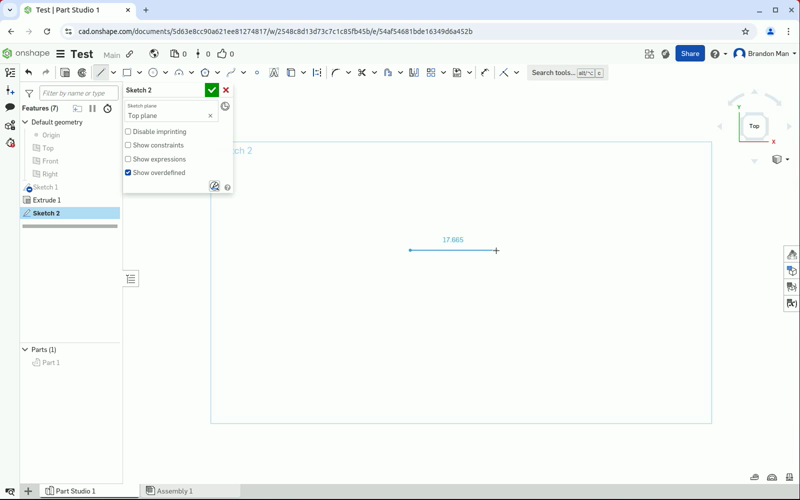
key_up(shift)
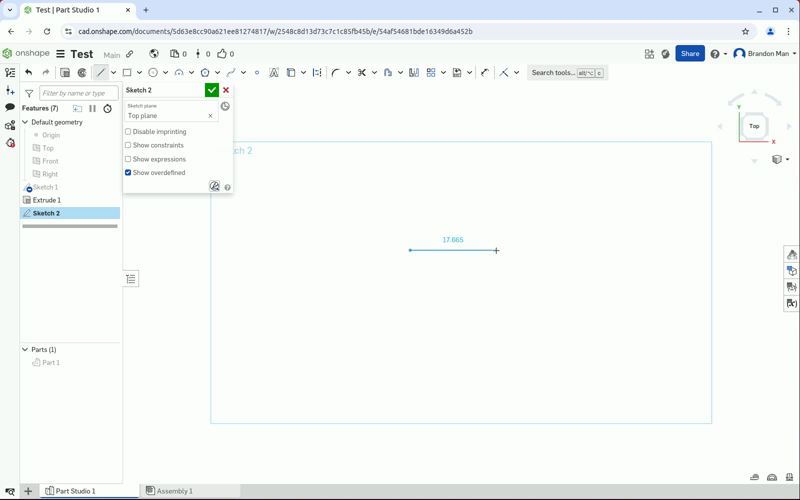
key(esc)
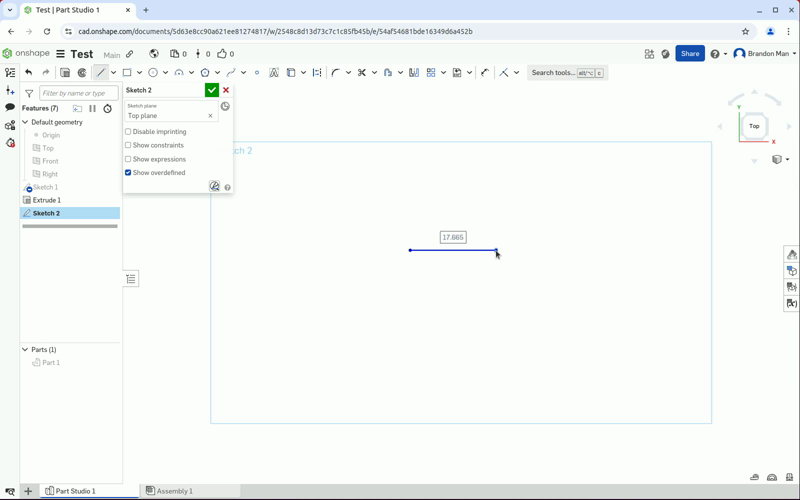
key(a)
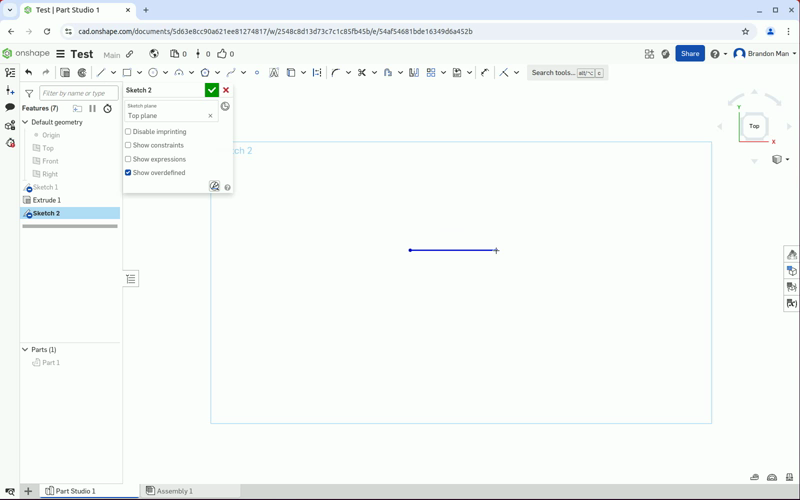
mouse_move(496, 250)
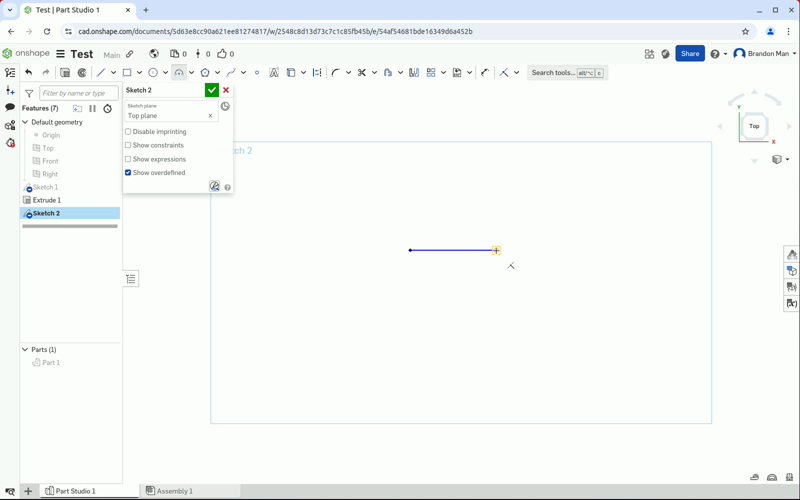
click(496, 250)
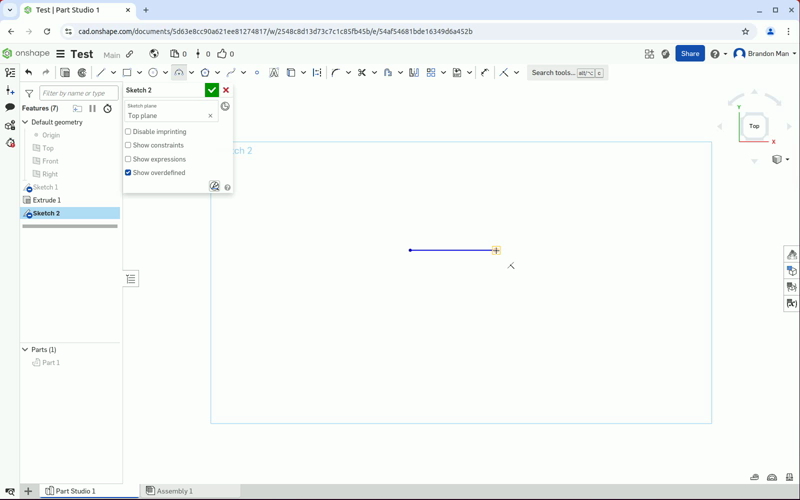
key_down(shift)
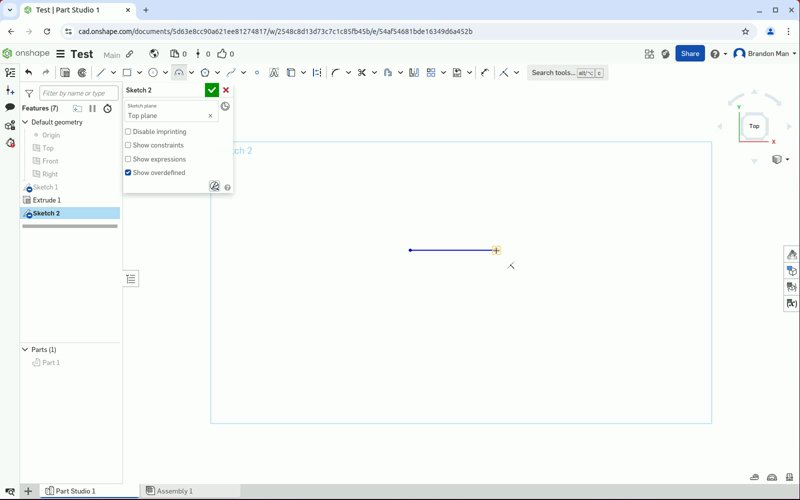
mouse_move(410, 238)
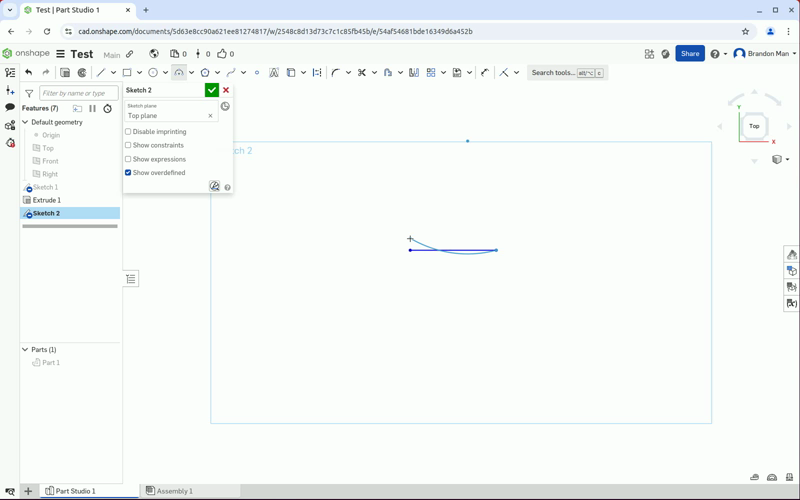
click(410, 238)
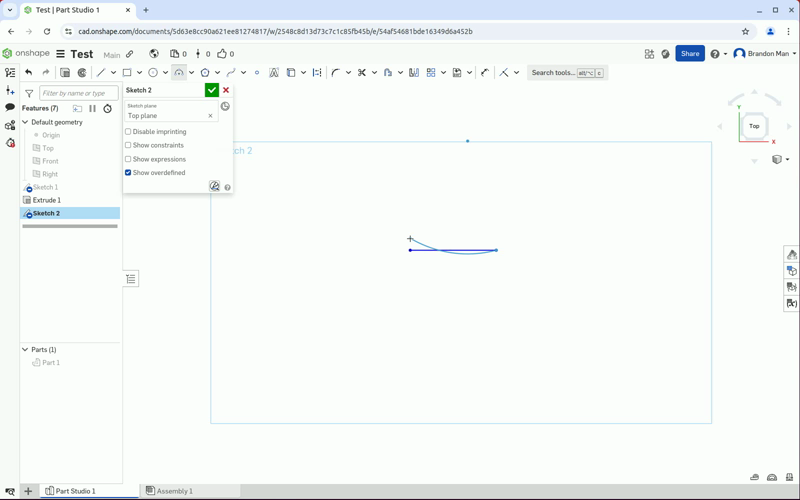
mouse_move(453, 239)
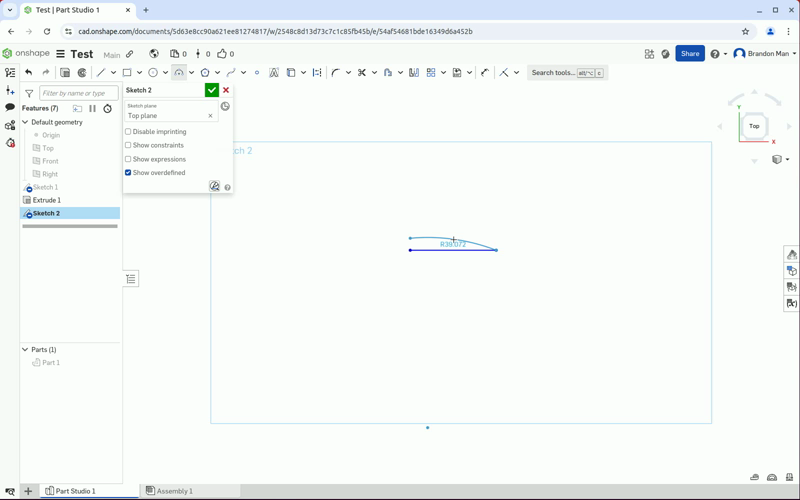
click(453, 239)
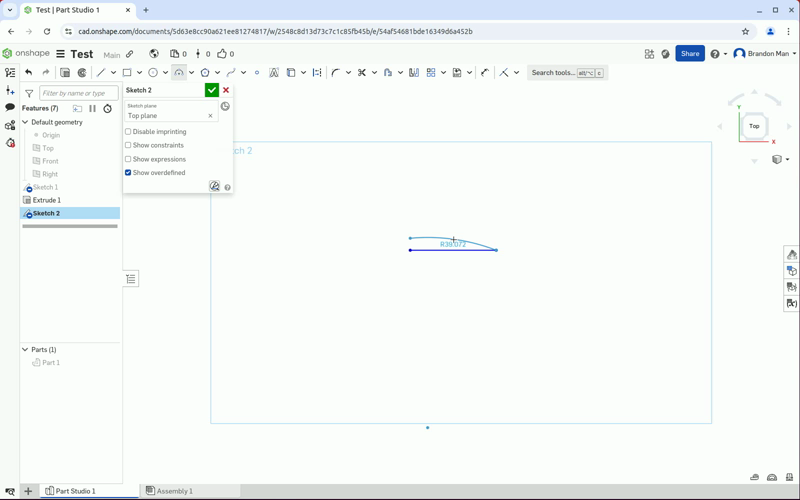
key_up(shift)
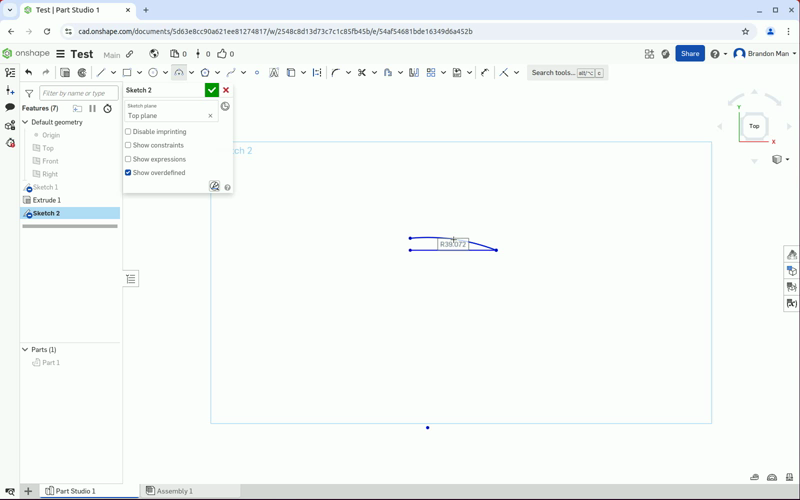
key(esc)
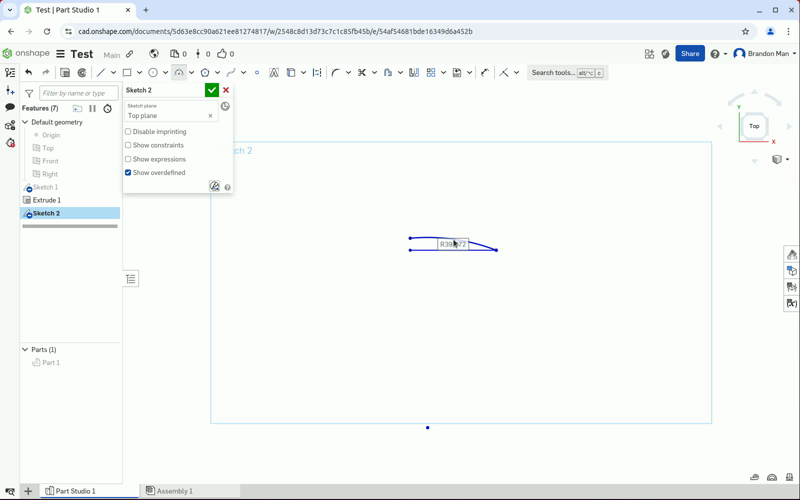
key(l)
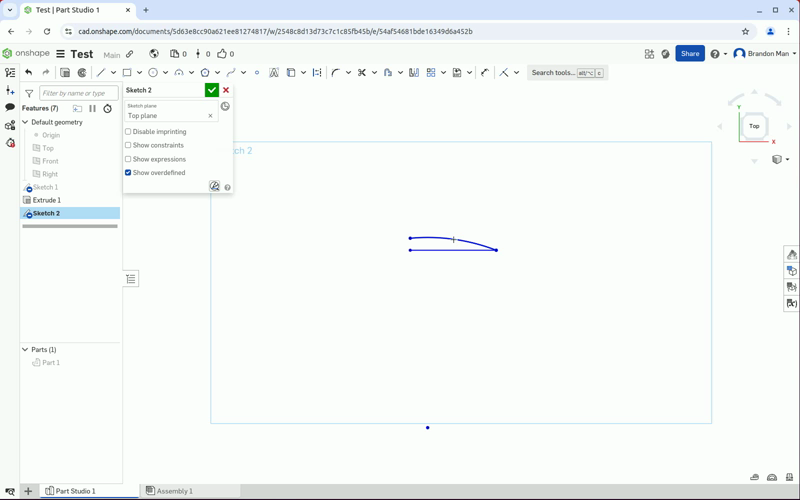
mouse_move(410, 238)
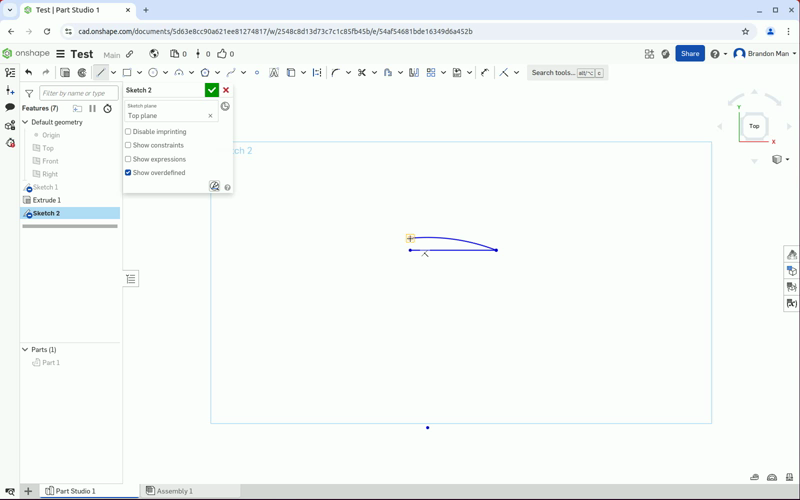
click(410, 238)
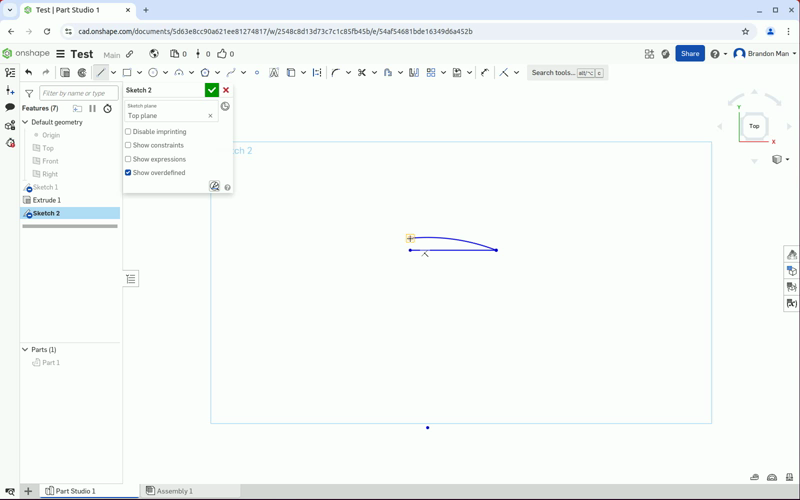
mouse_move(440, 238)
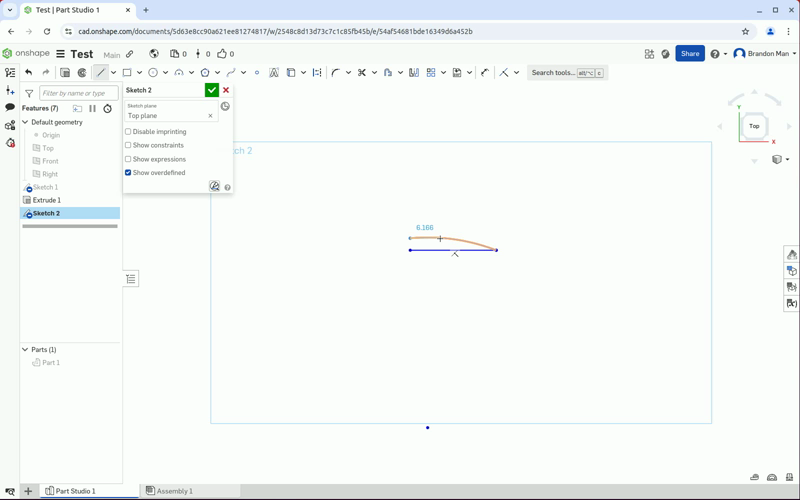
key_down(shift)
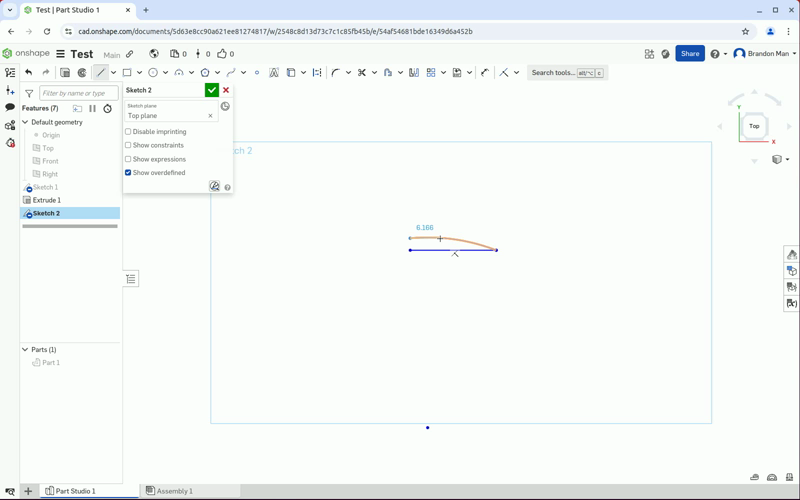
mouse_move(410, 250)
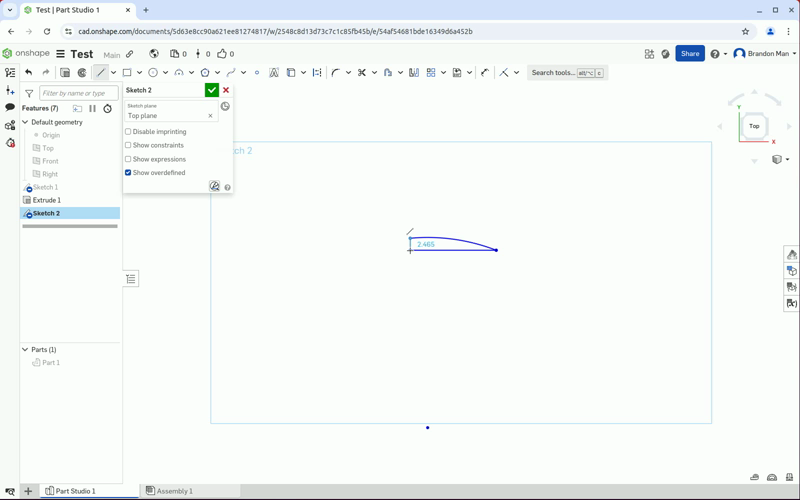
key_up(shift)
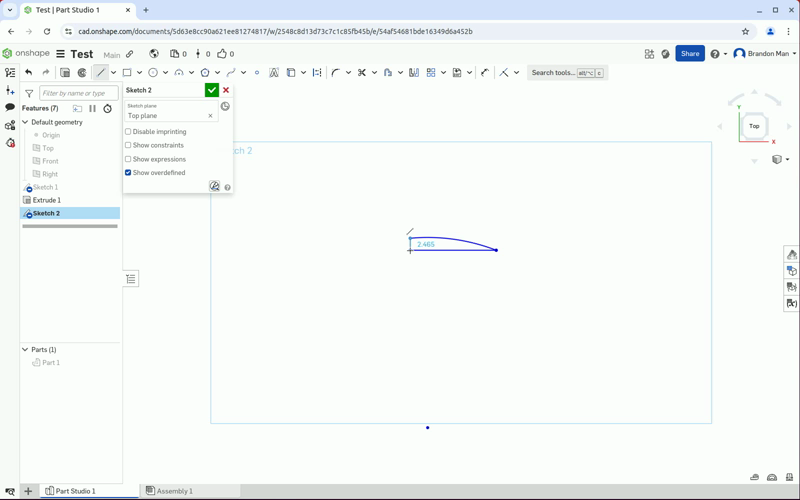
click(410, 250)
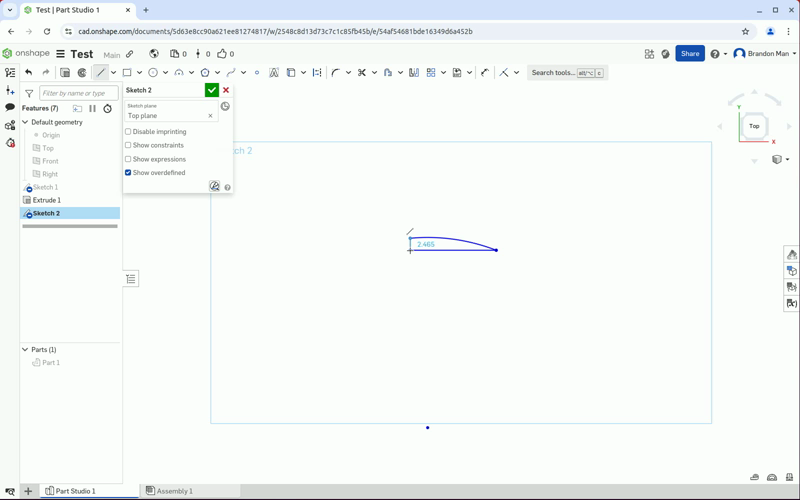
key(esc)
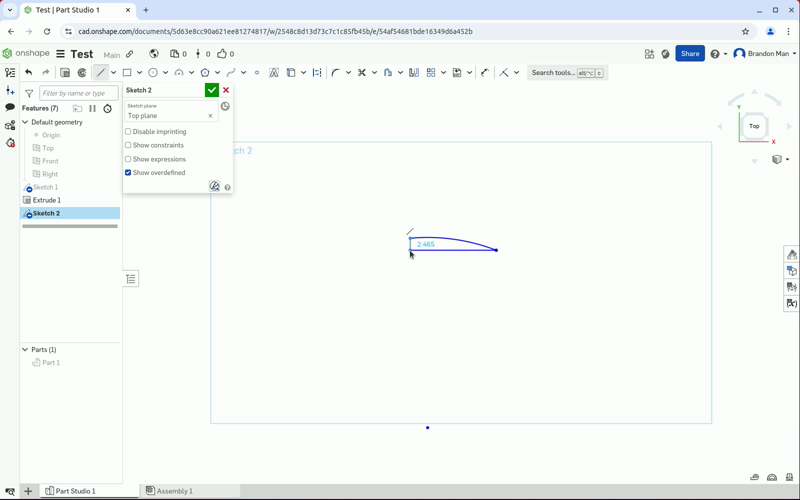
mouse_move(412, 241)
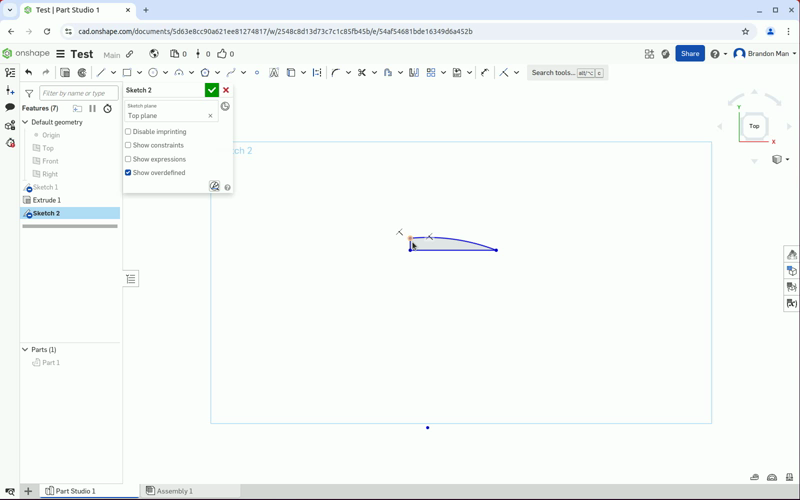
scroll(6)
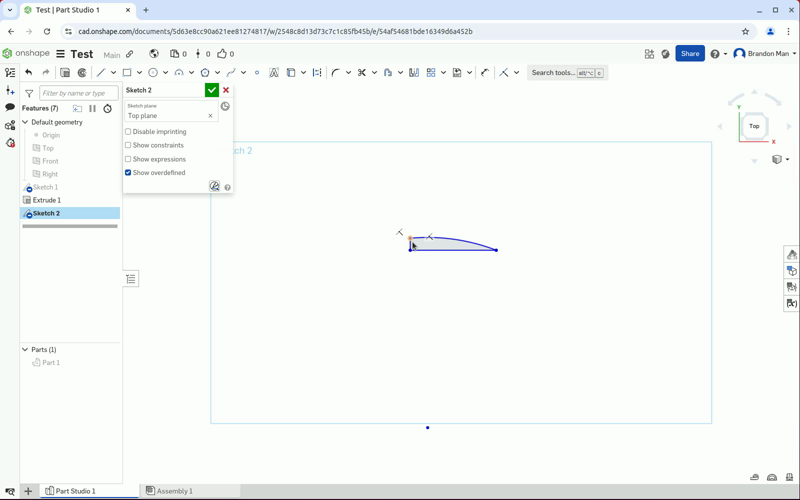
scroll(6)
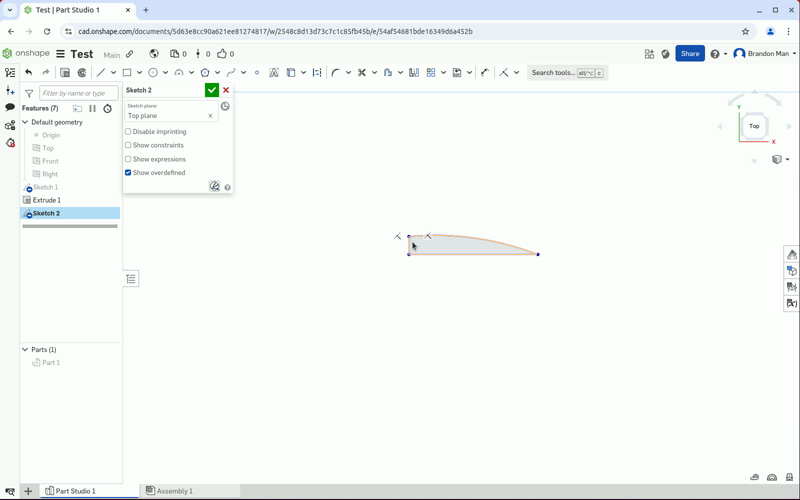
scroll(6)
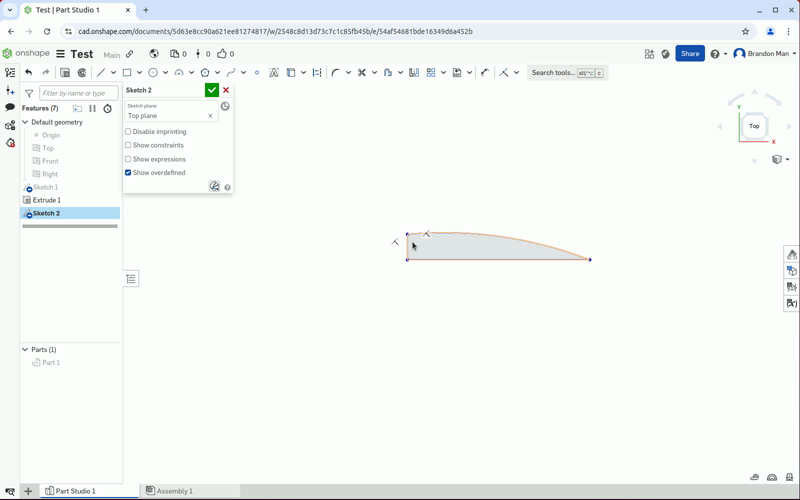
scroll(6)
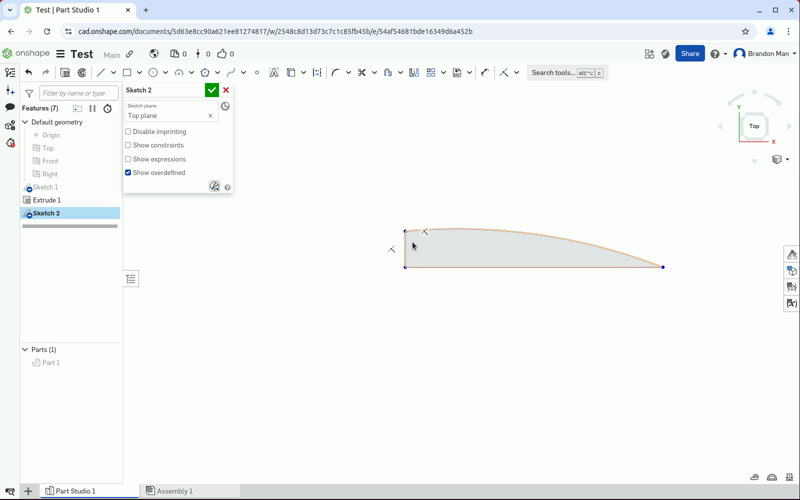
scroll(6)
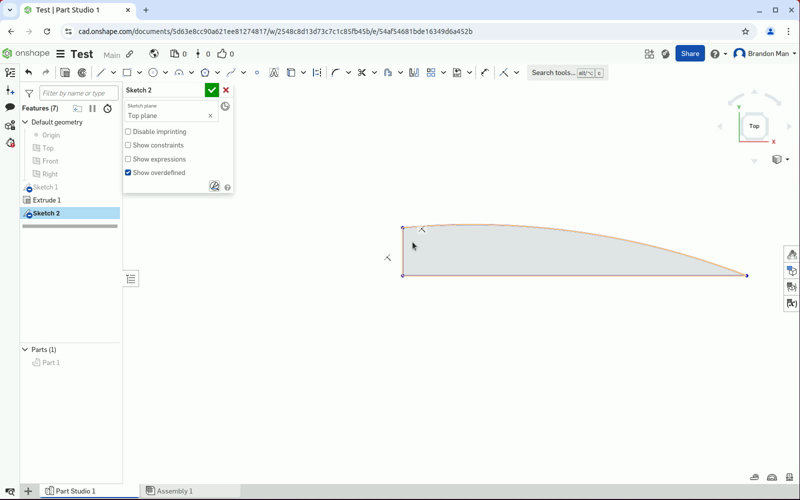
scroll(6)
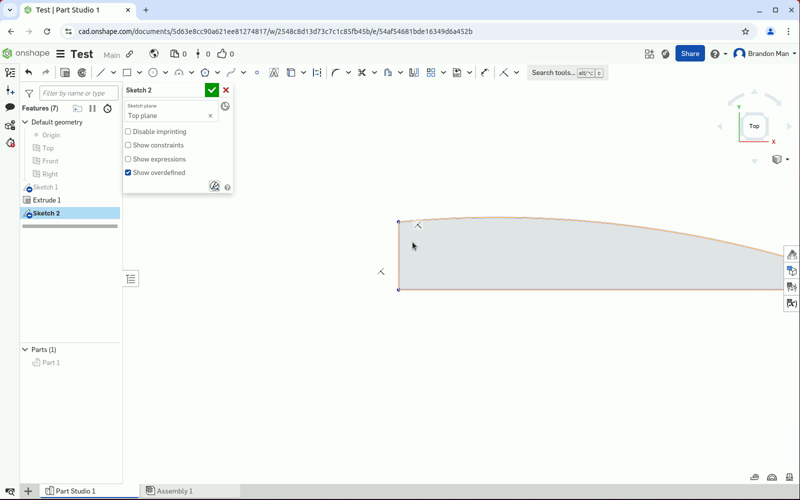
scroll(6)
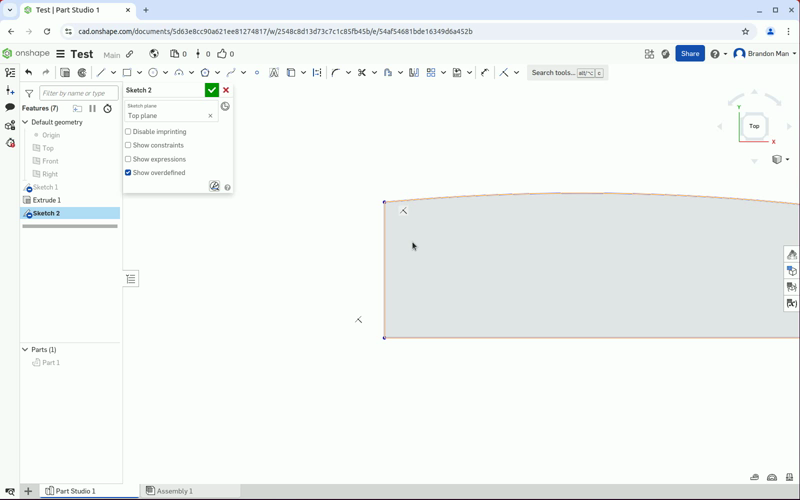
click(412, 241)
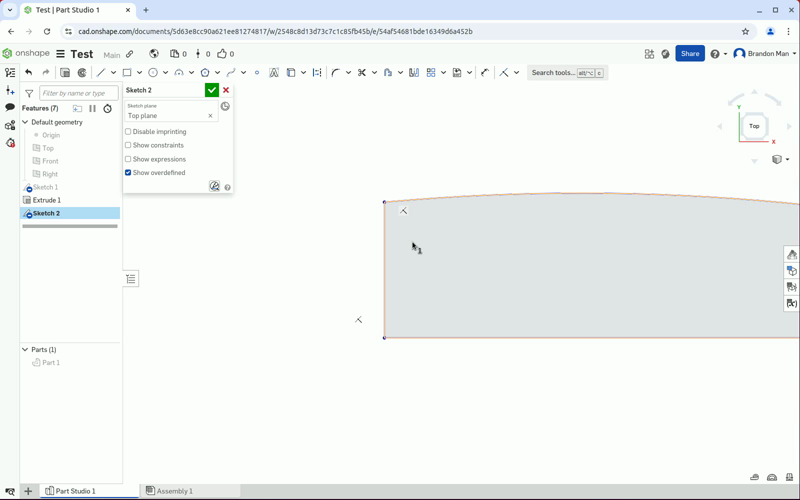
scroll(-6)
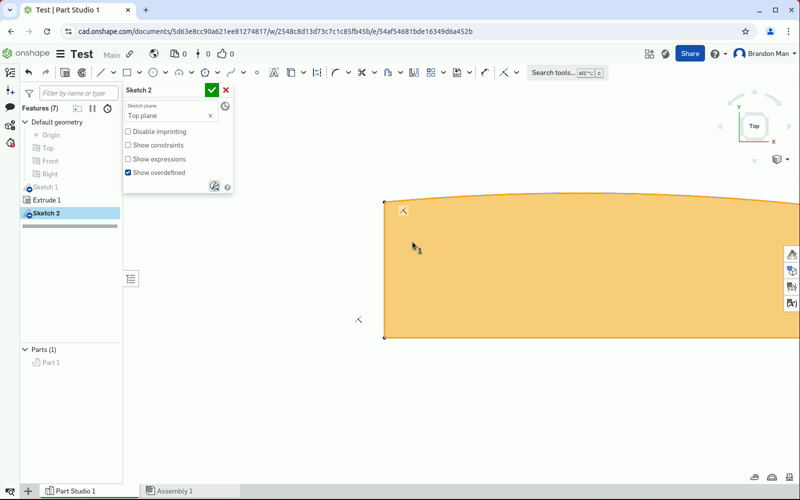
scroll(-6)
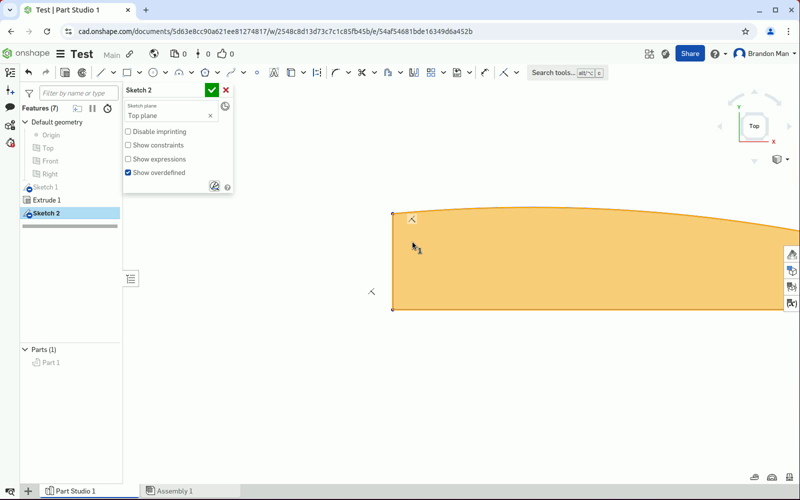
scroll(-6)
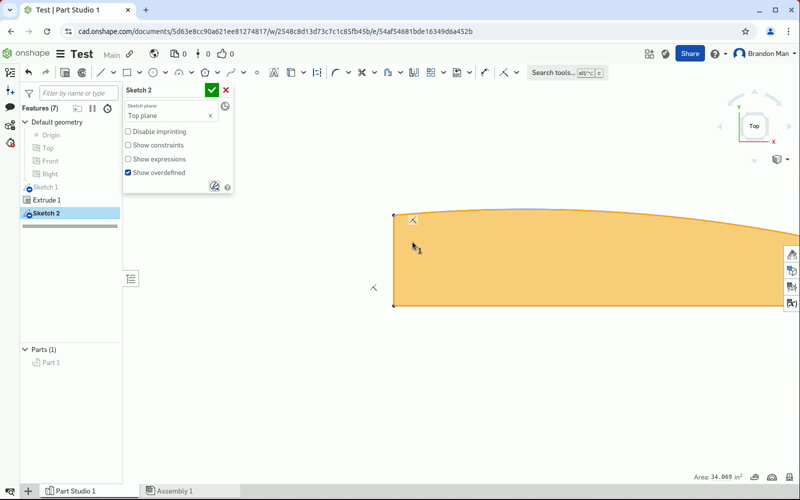
scroll(-6)
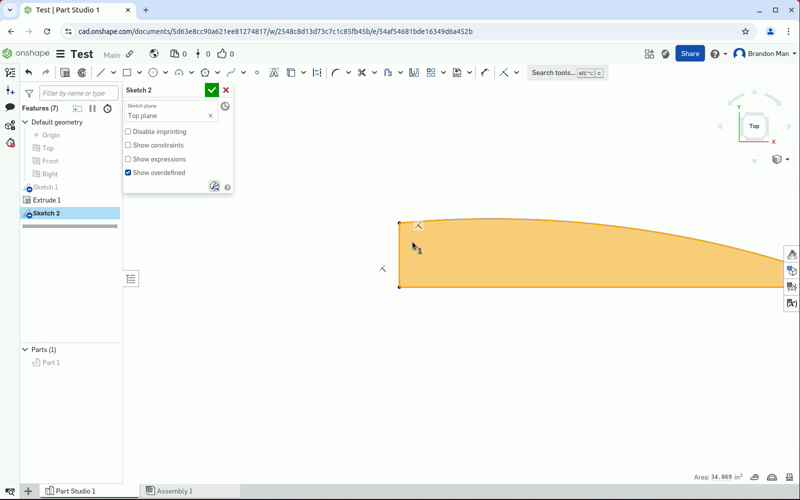
scroll(-6)
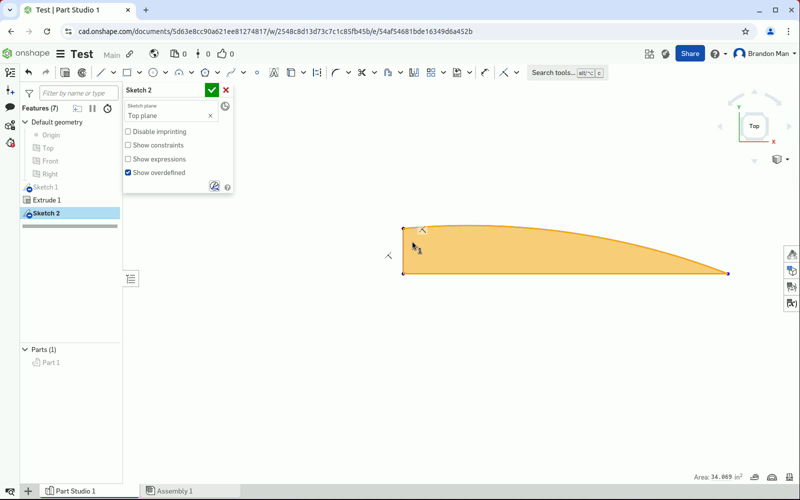
scroll(-6)
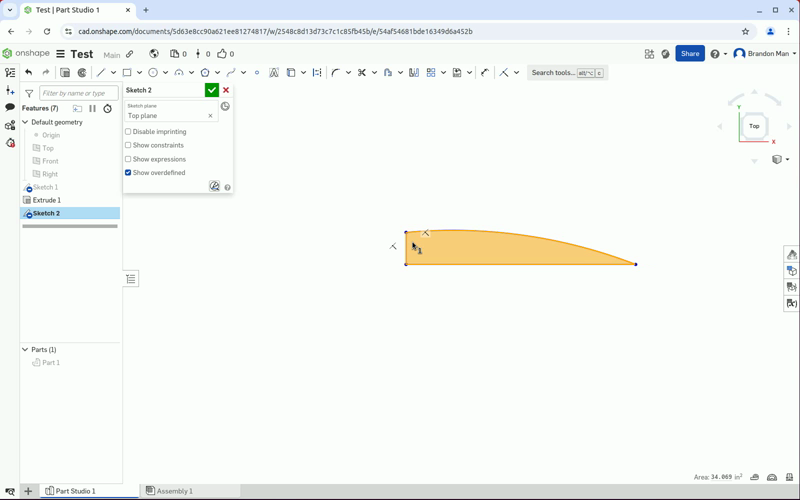
scroll(-6)
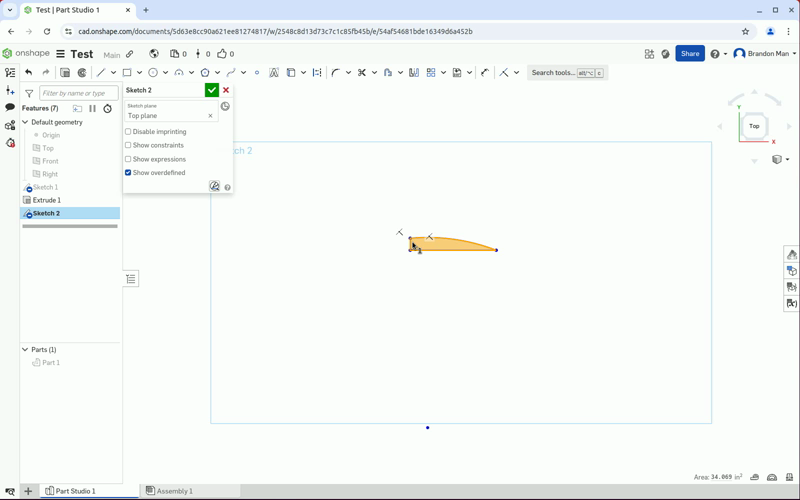
mouse_move(73, 352)
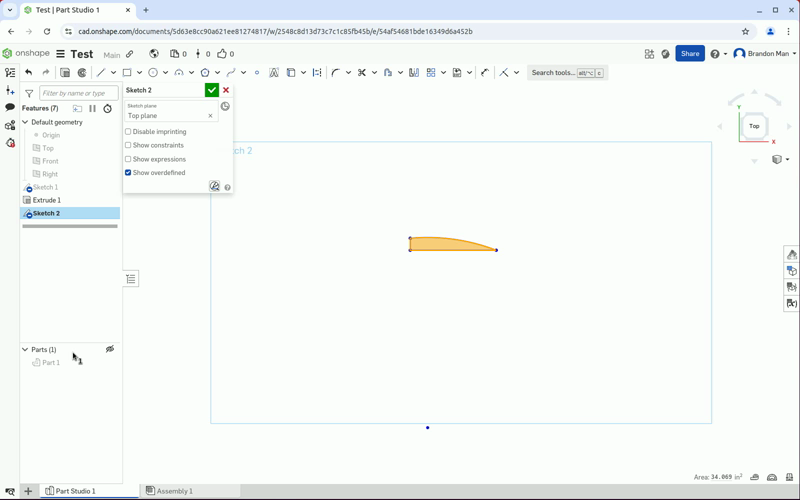
key(shift+y)
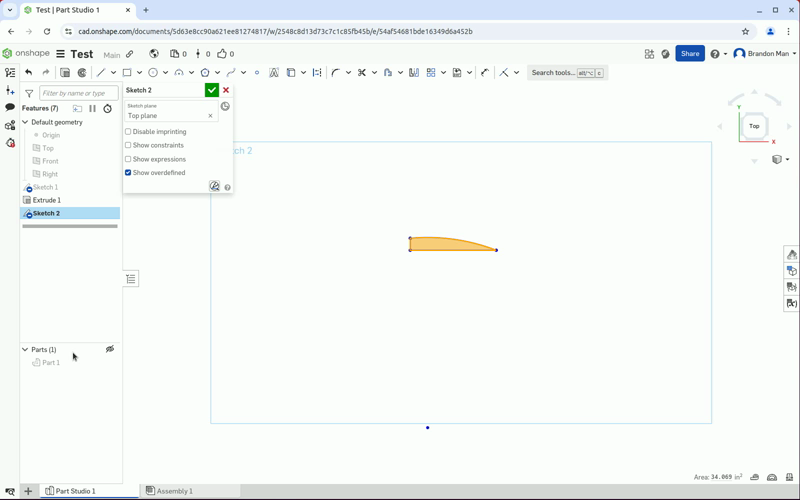
key(shift+e)
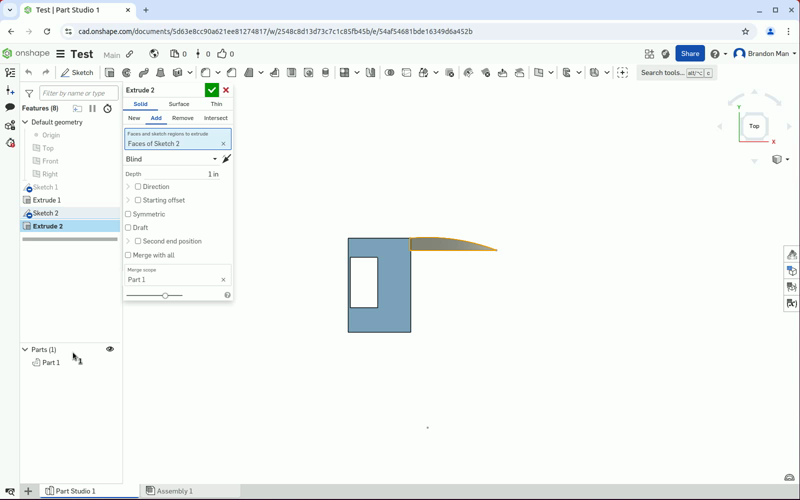
mouse_move(143, 106)
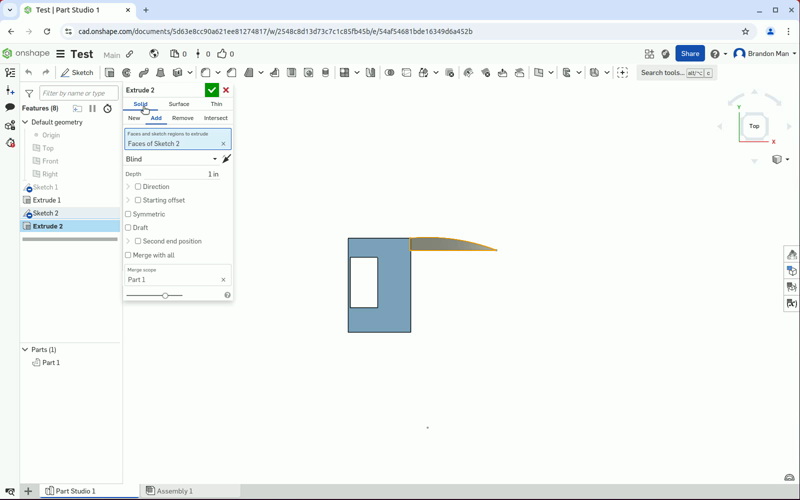
click(143, 106)
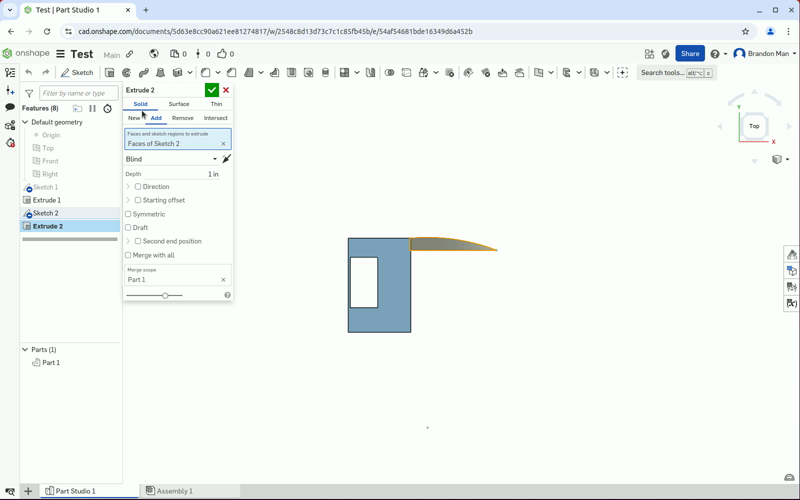
mouse_move(137, 120)
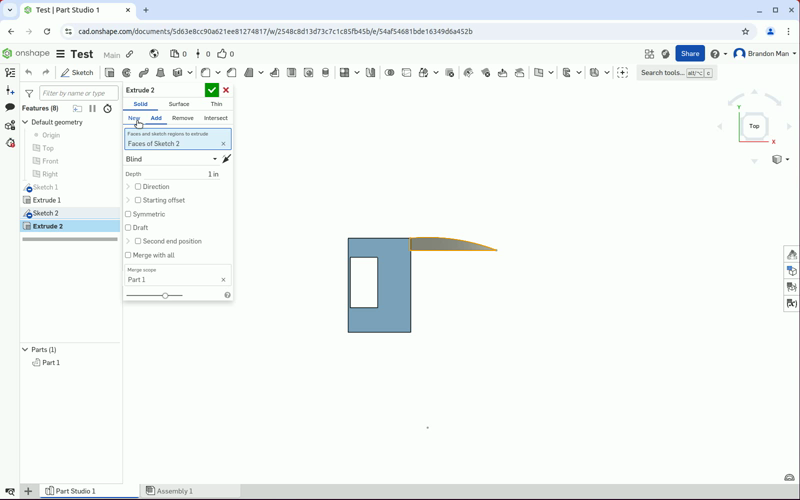
click(137, 120)
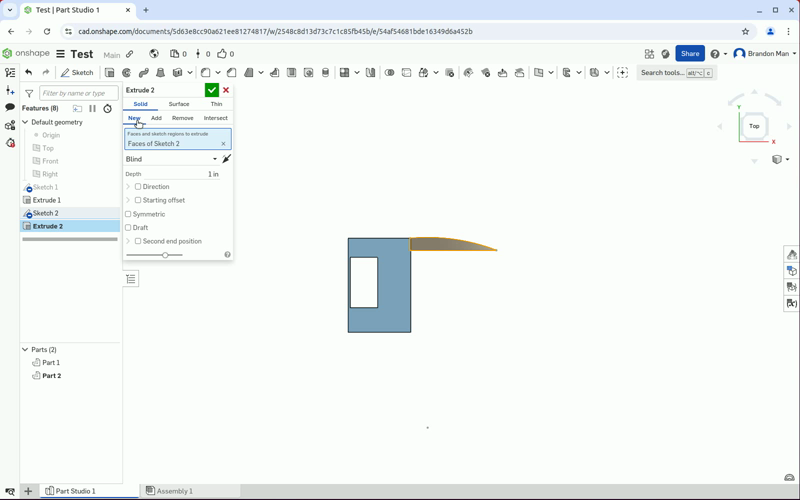
key(tab, 4)
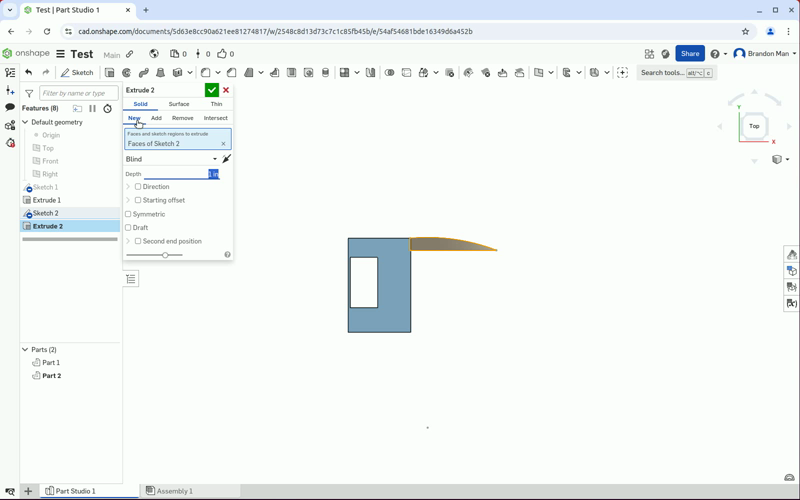
text(3.37)
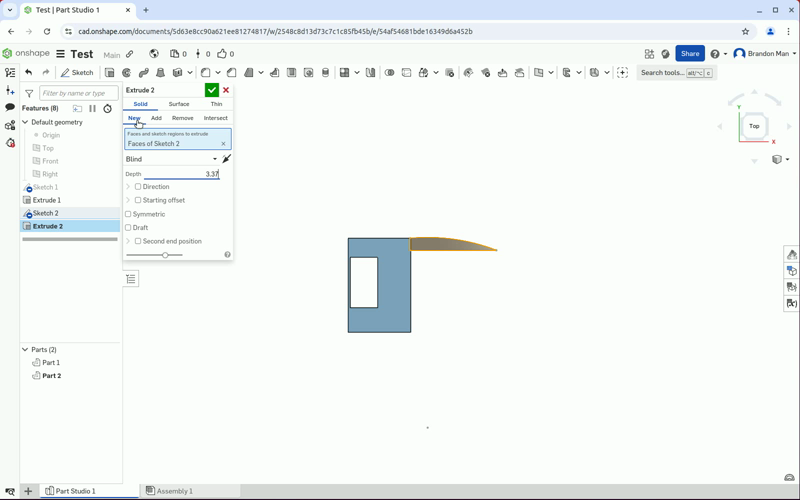
key(tab, 3)
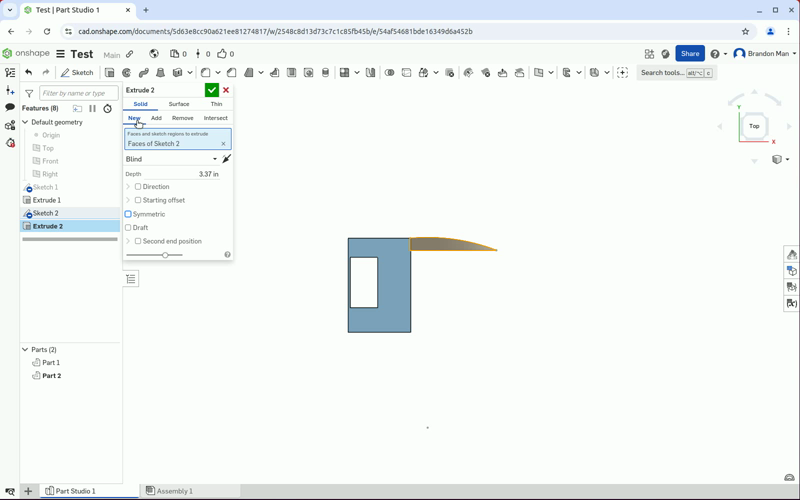
key(space)
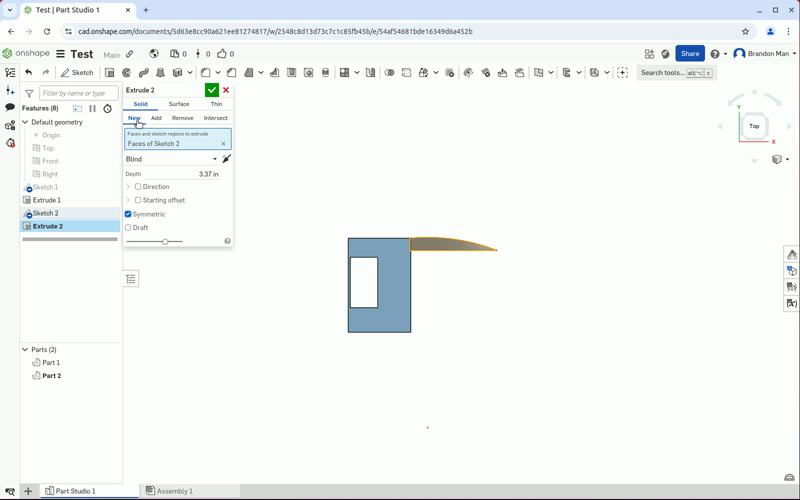
key(enter)
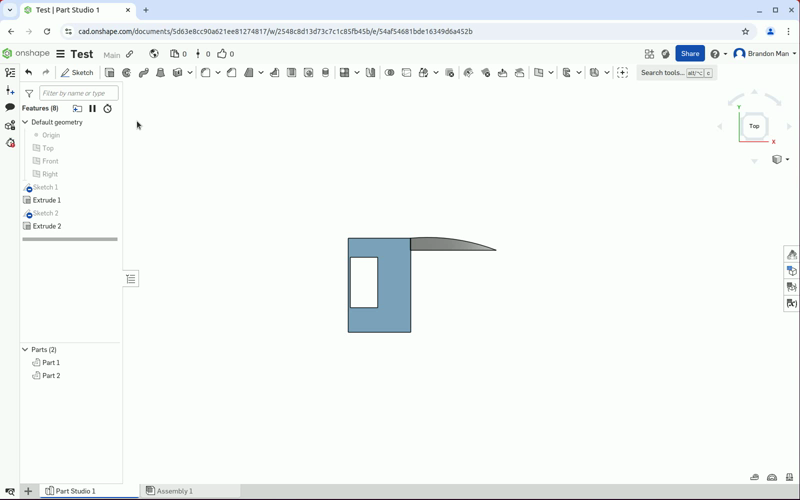
key(shift+h)
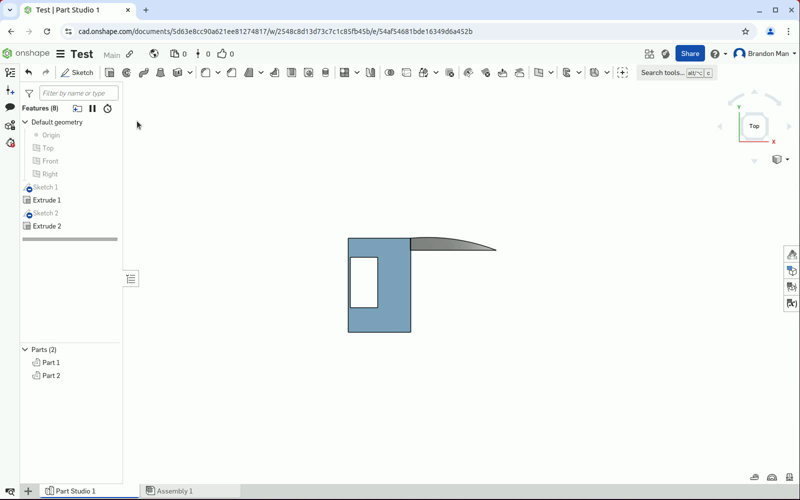
key(shift+h)
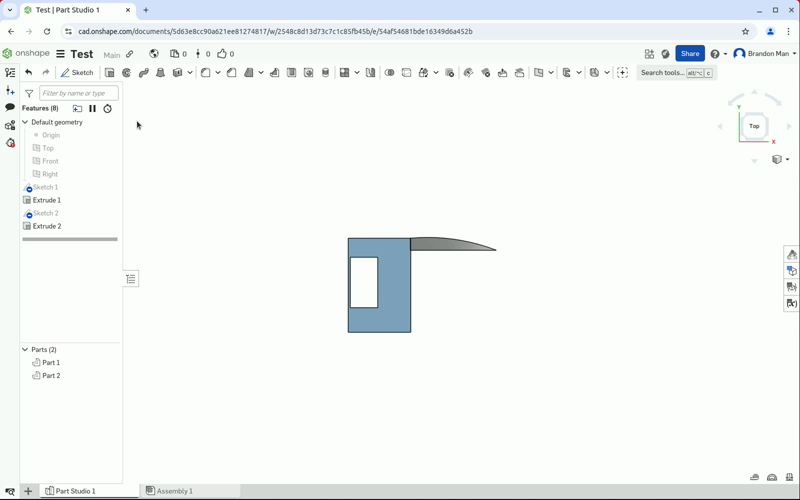
mouse_move(73, 189)
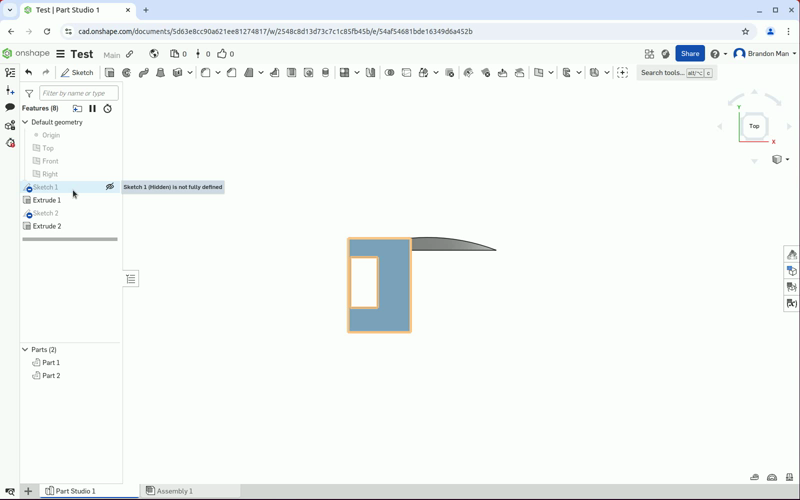
click(73, 189)
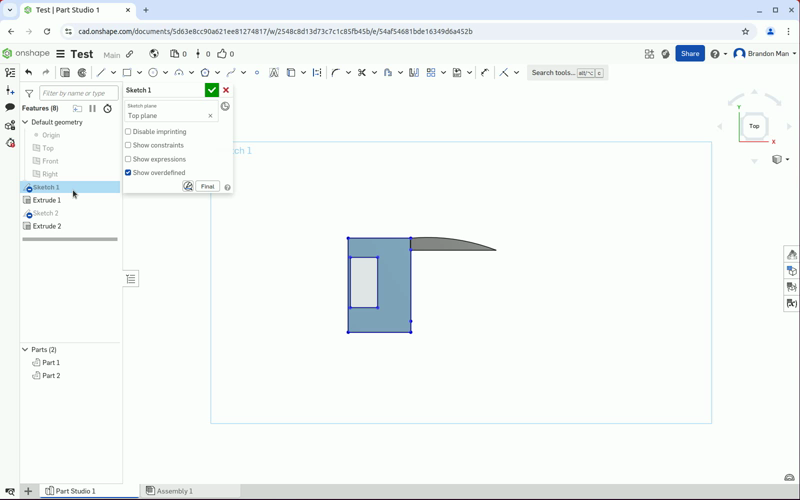
mouse_move(229, 92)
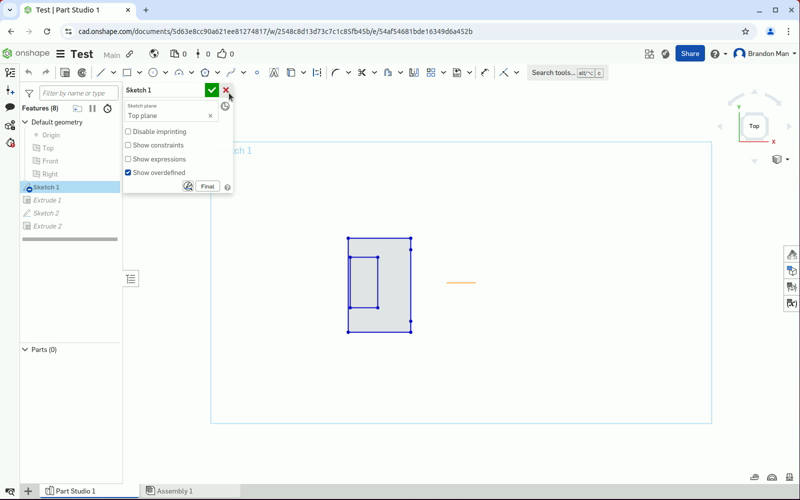
click(229, 92)
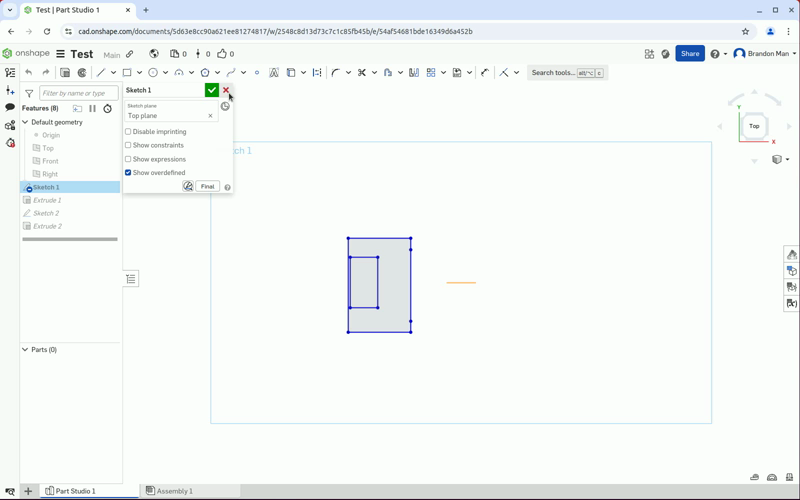
key(shift+s)
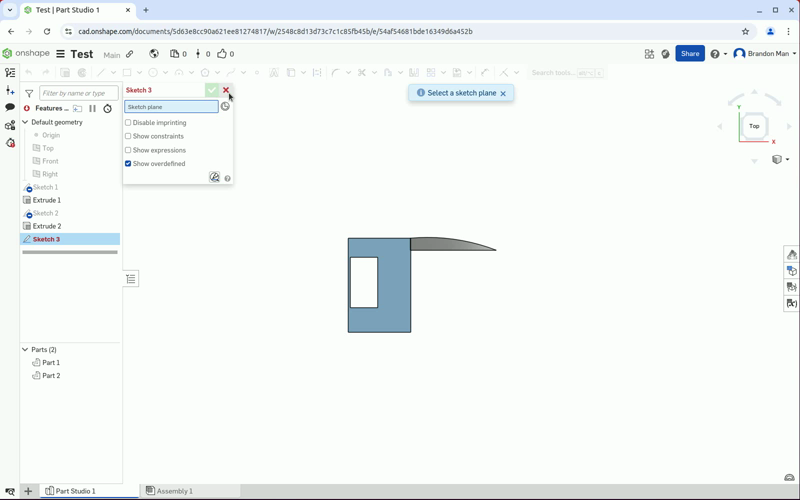
mouse_move(73, 150)
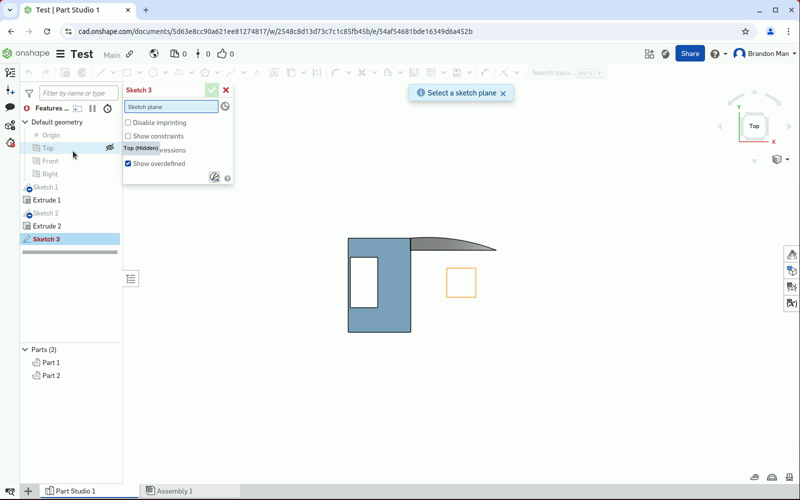
click(73, 150)
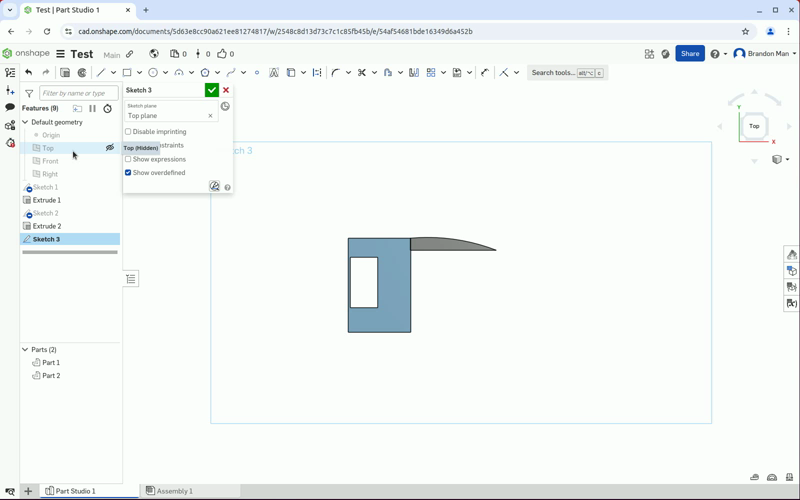
mouse_move(73, 352)
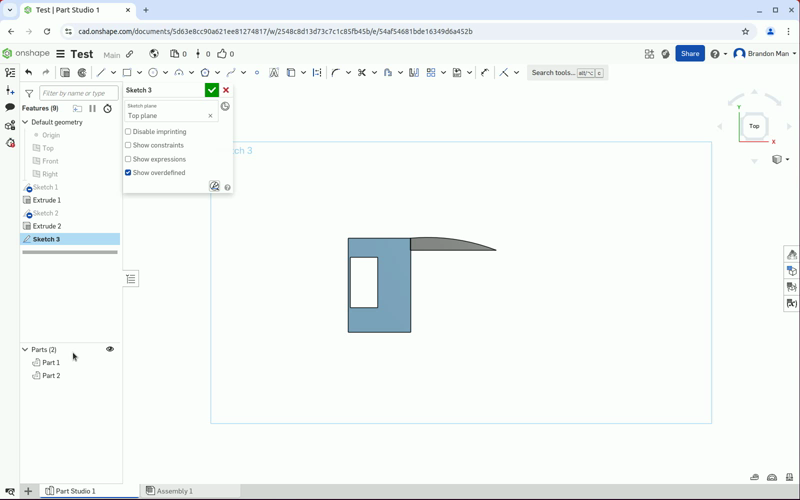
key(y)
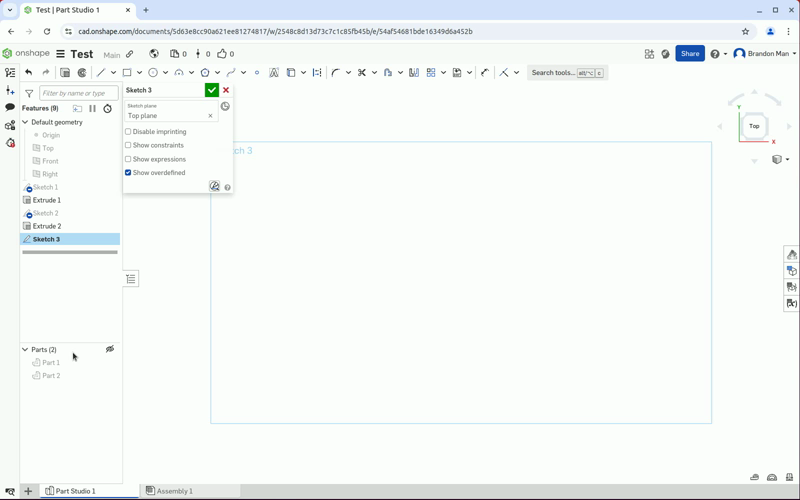
key(a)
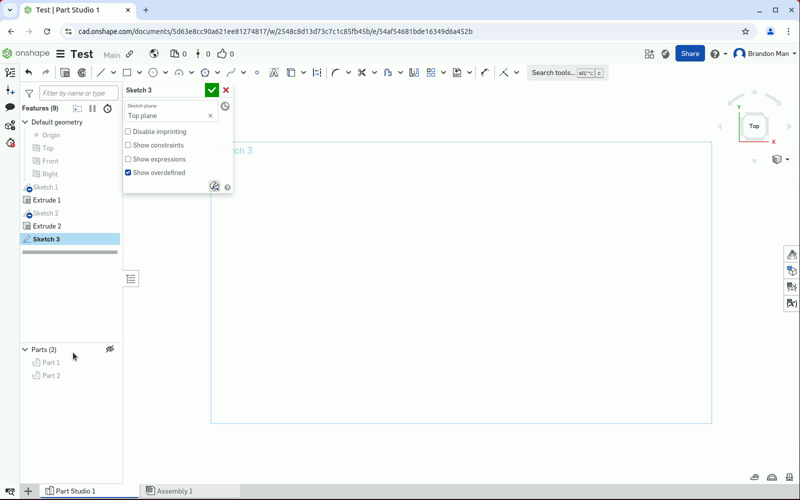
key_down(shift)
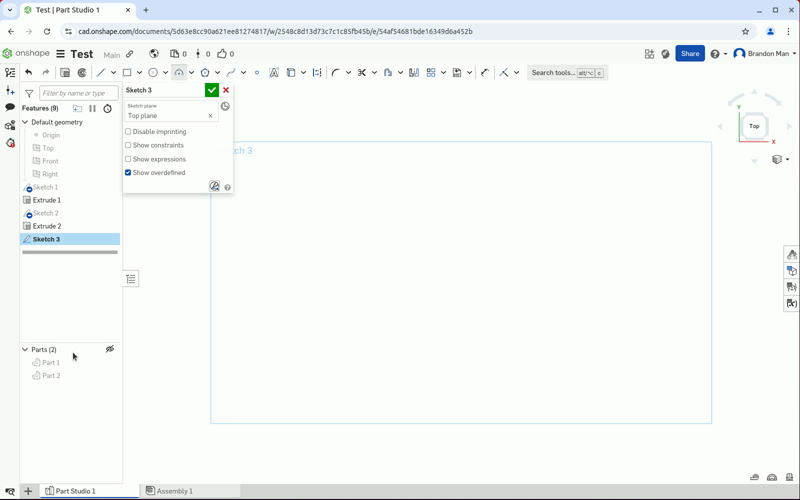
mouse_move(497, 321)
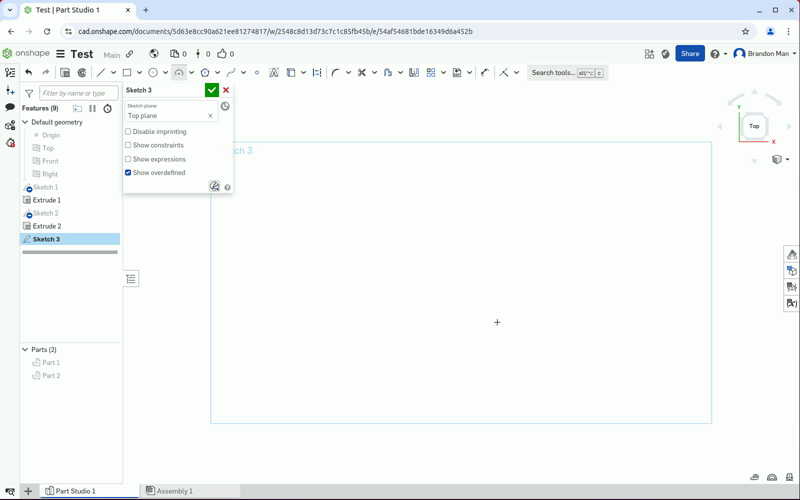
click(497, 321)
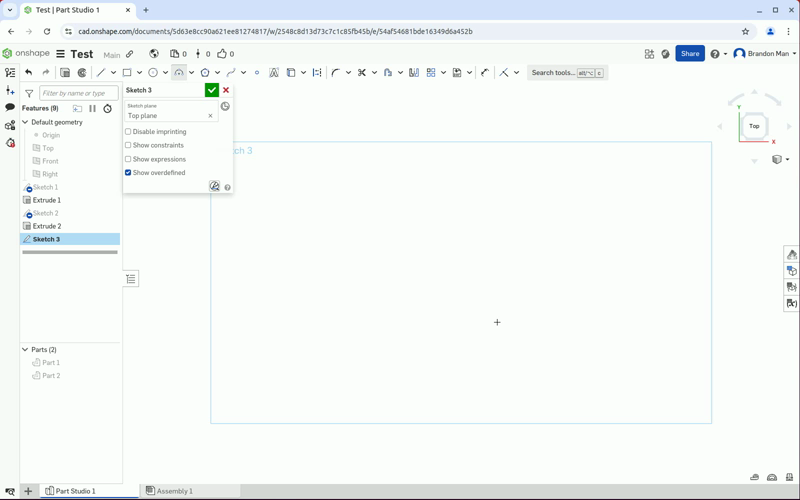
key_up(shift)
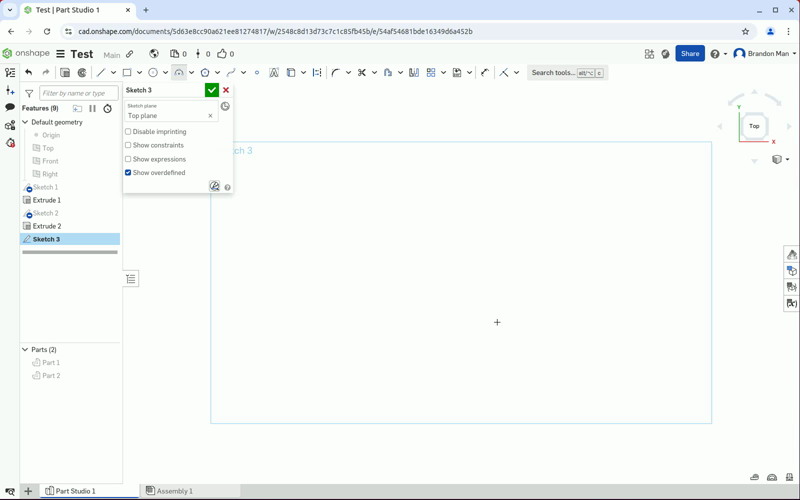
key_down(shift)
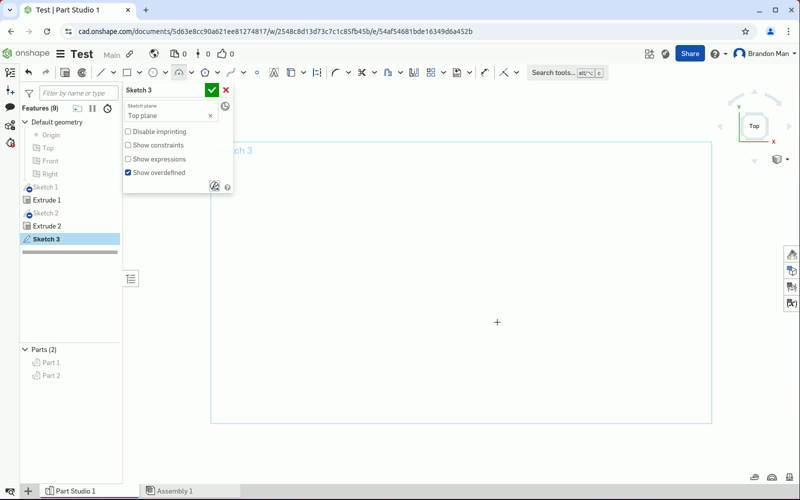
mouse_move(552, 282)
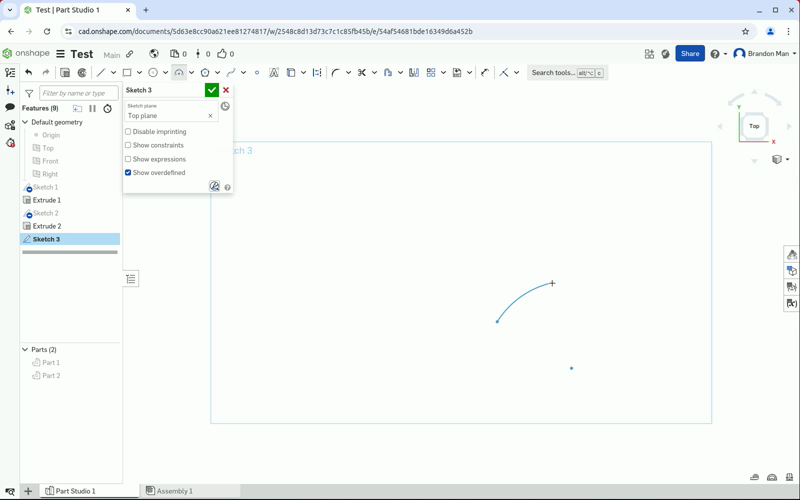
click(552, 282)
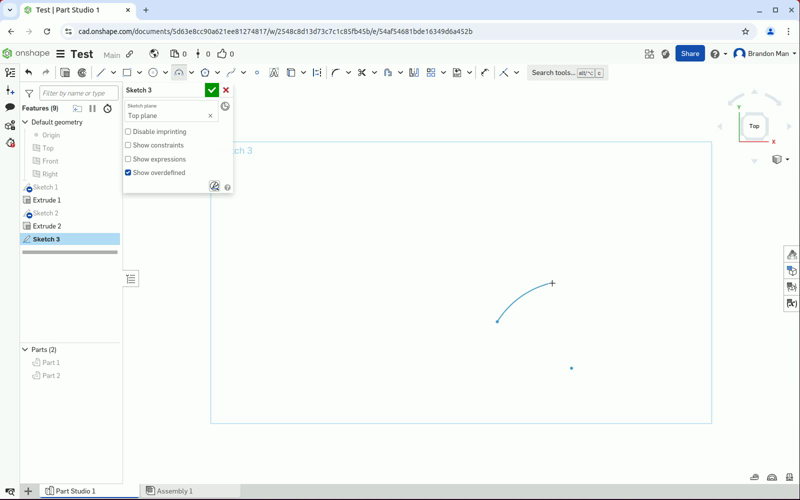
mouse_move(526, 305)
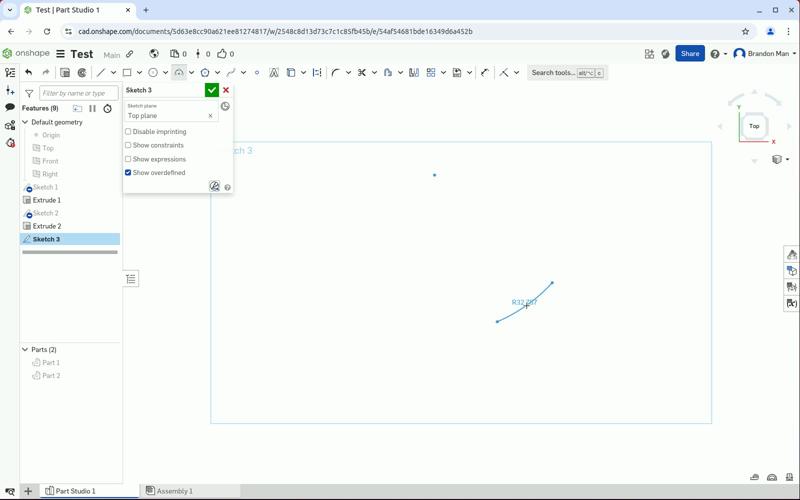
click(526, 305)
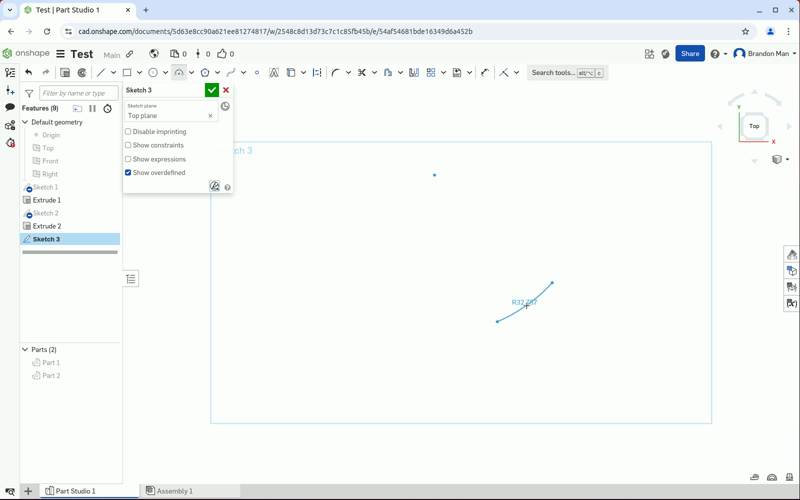
key_up(shift)
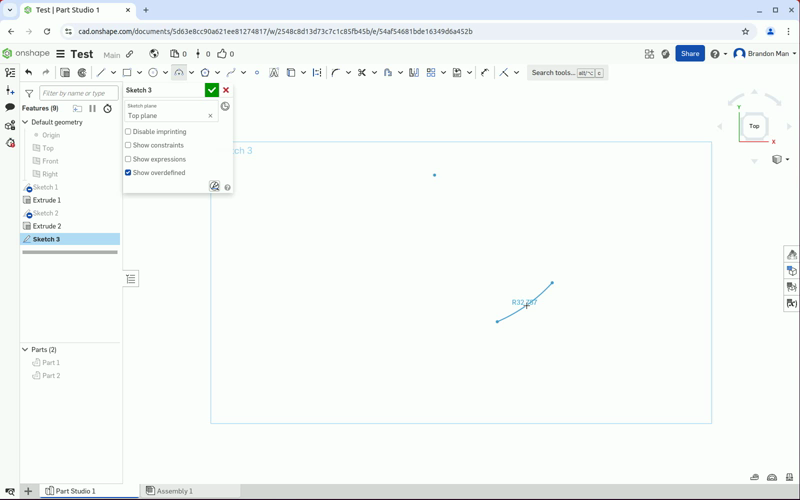
mouse_move(552, 282)
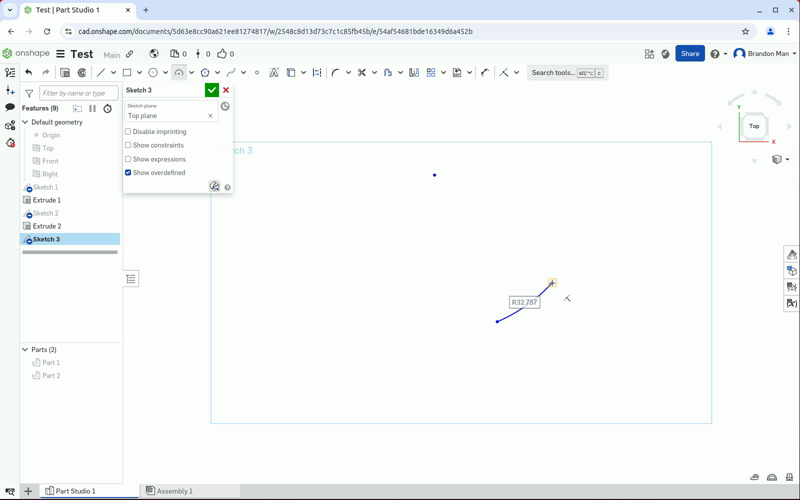
click(552, 282)
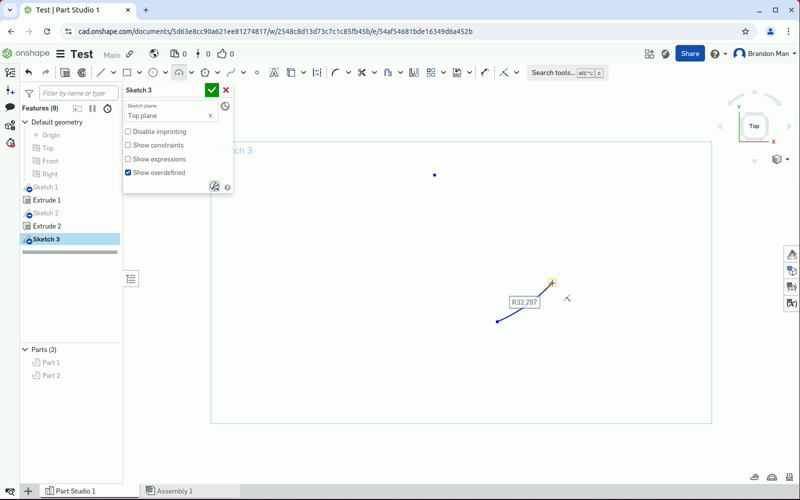
key_down(shift)
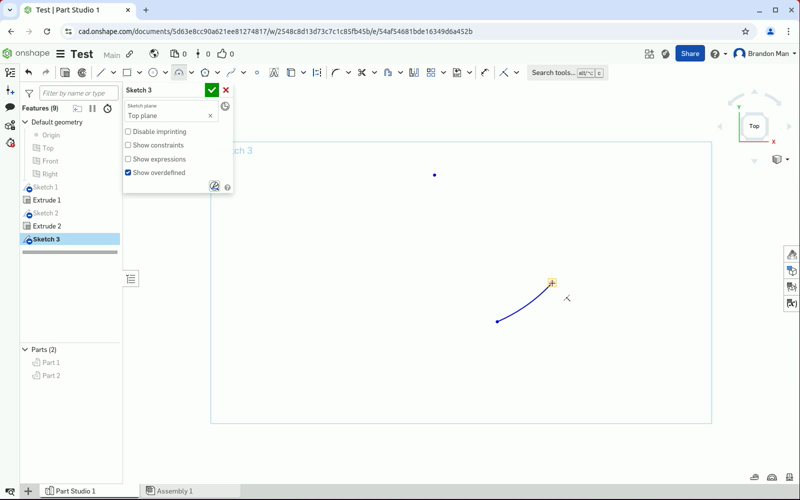
mouse_move(497, 249)
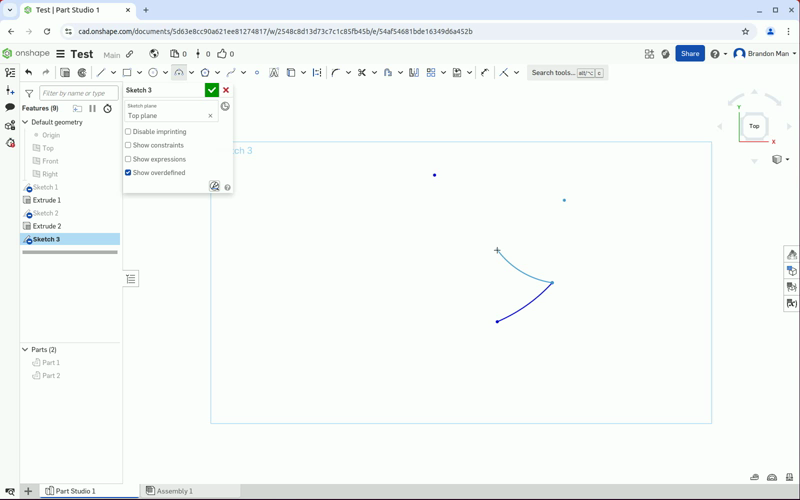
click(497, 249)
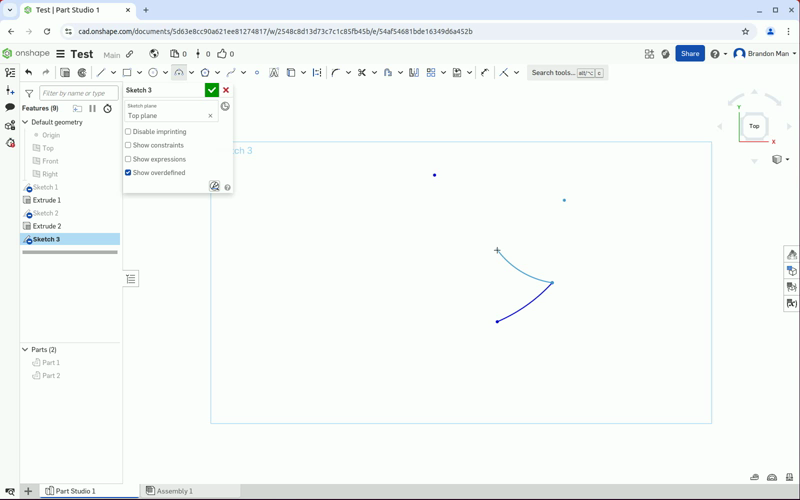
mouse_move(526, 264)
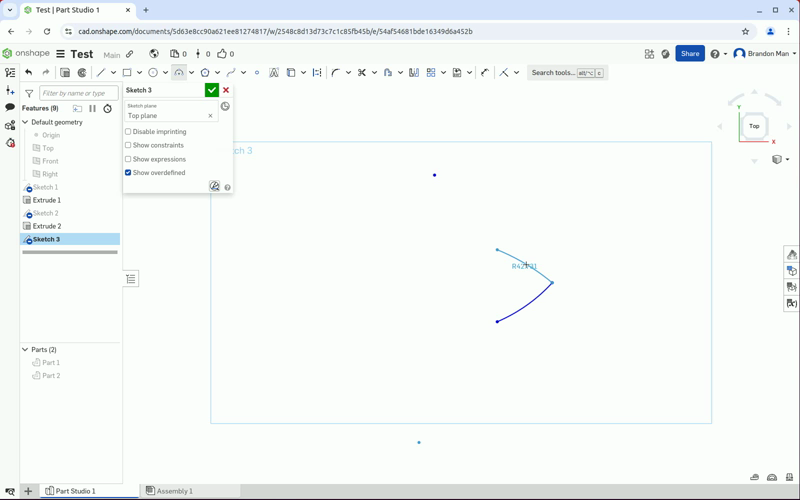
click(526, 264)
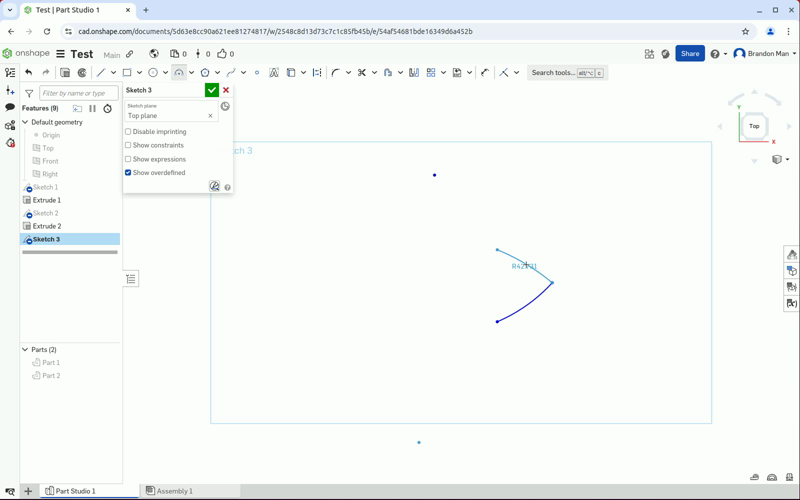
key_up(shift)
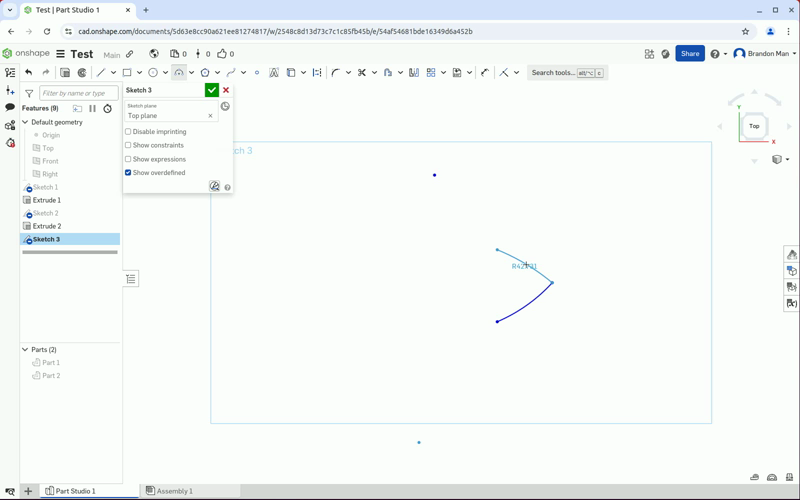
key(esc)
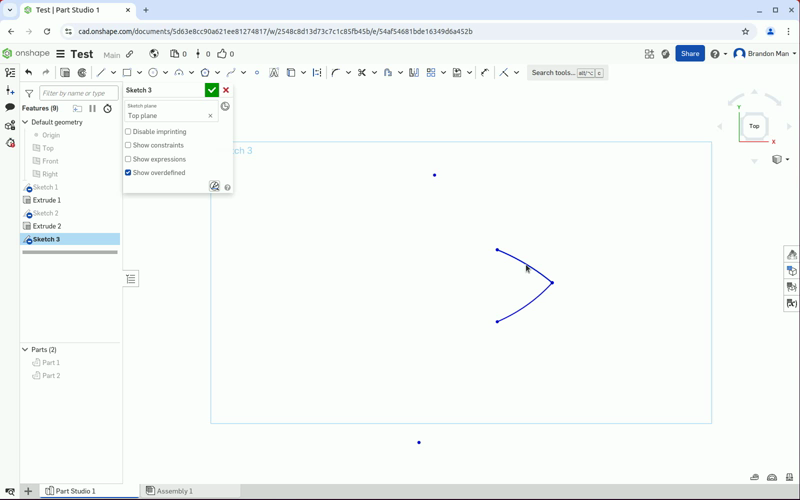
key(l)
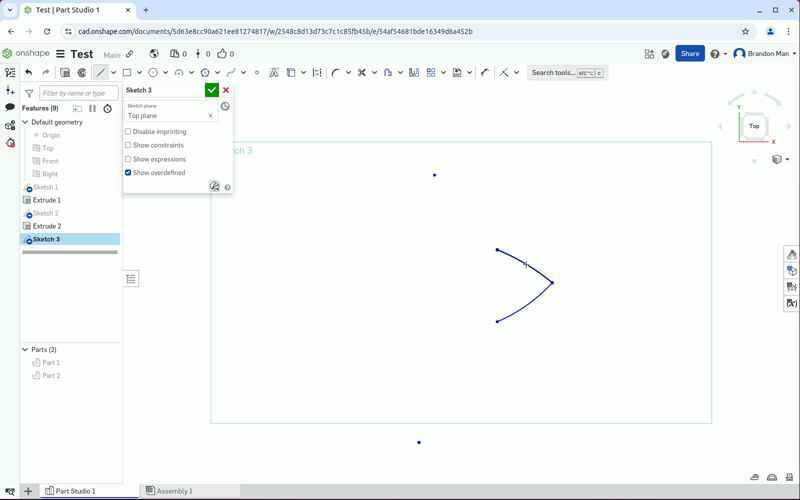
mouse_move(497, 249)
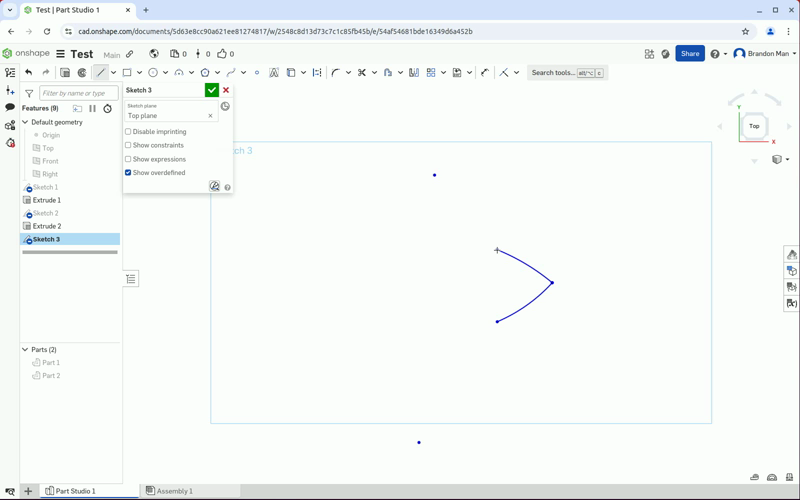
click(497, 249)
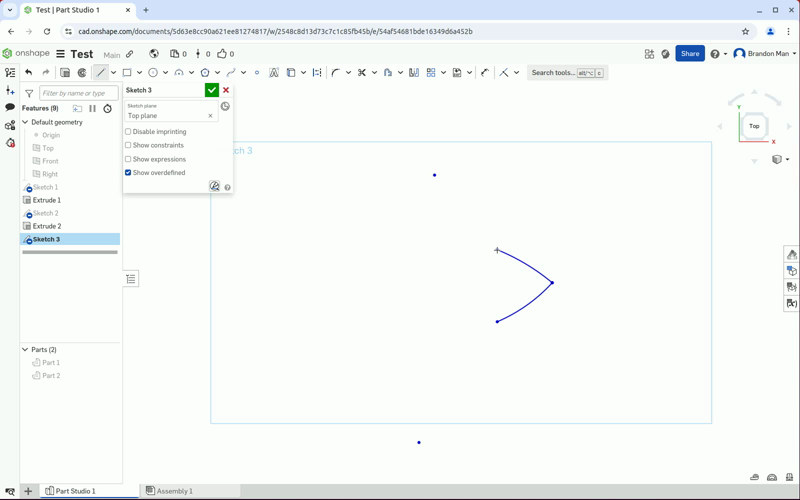
key_down(shift)
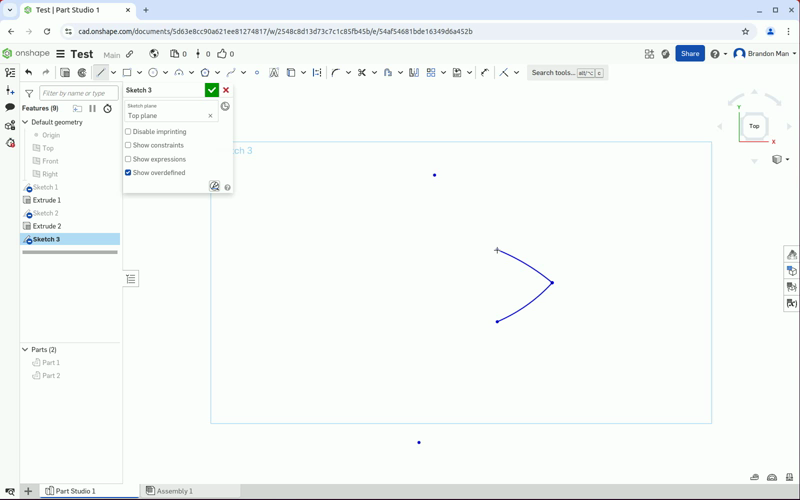
mouse_move(497, 321)
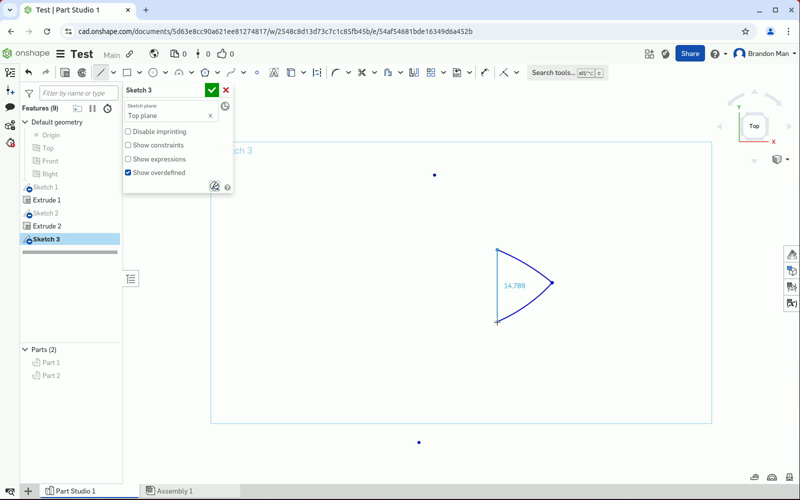
key_up(shift)
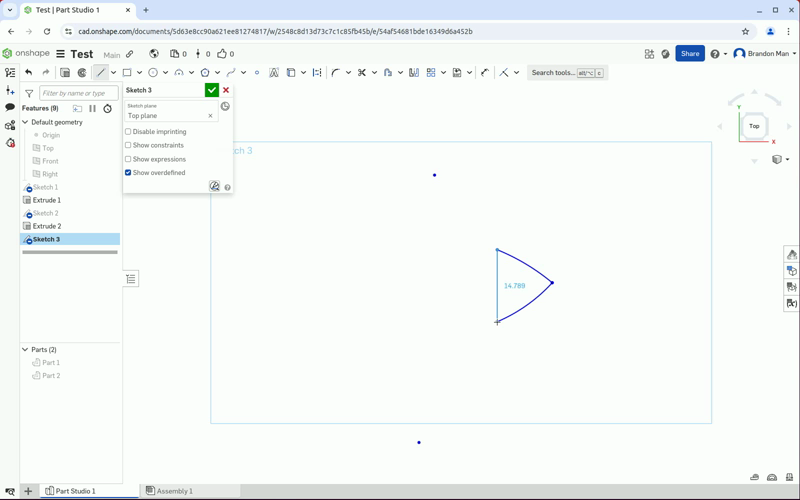
click(497, 321)
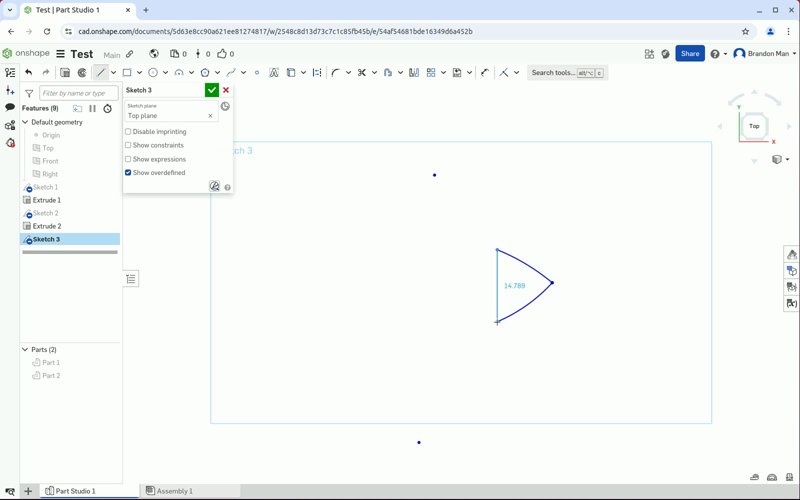
key(esc)
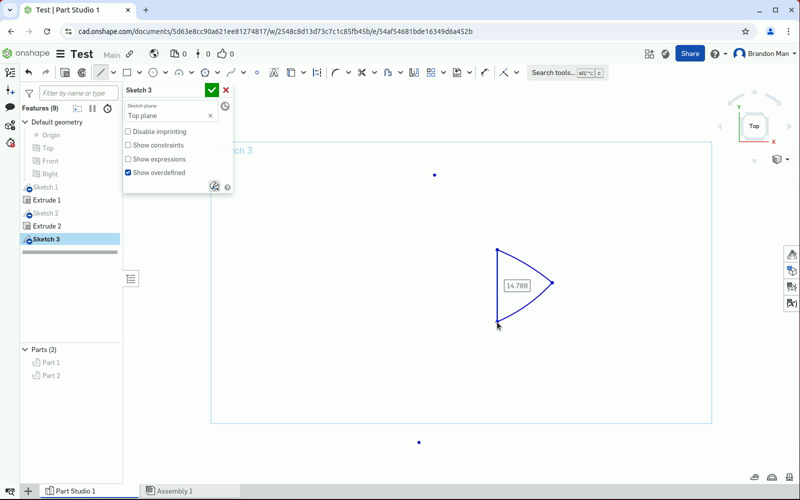
mouse_move(522, 288)
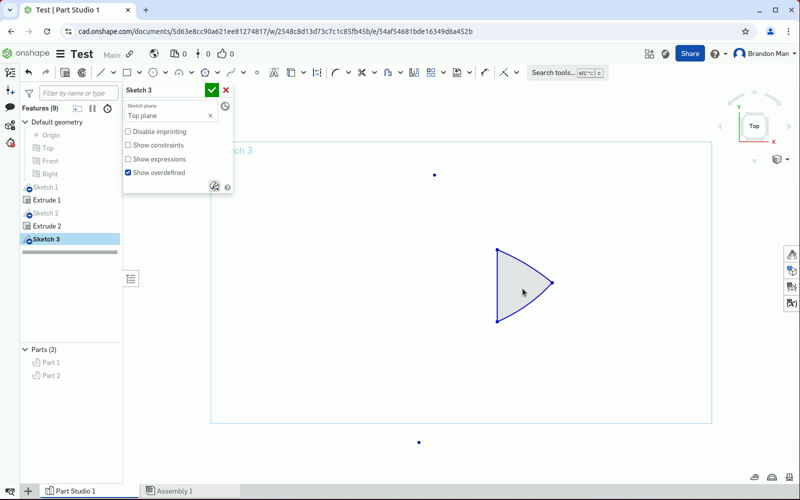
click(522, 288)
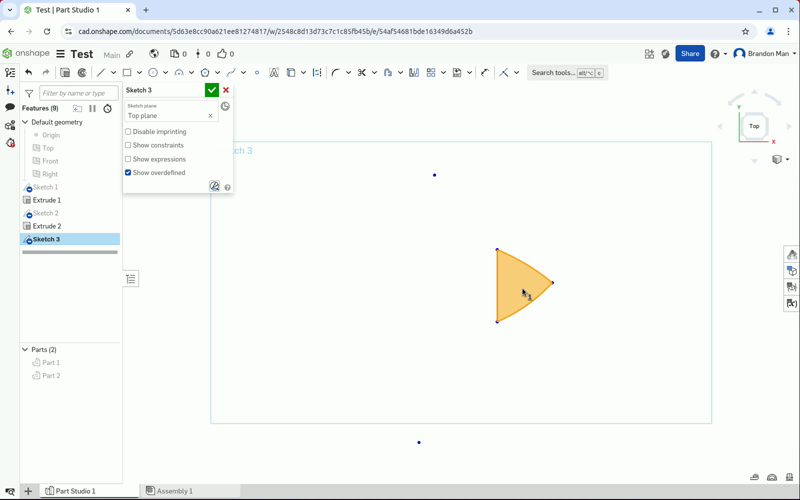
mouse_move(73, 352)
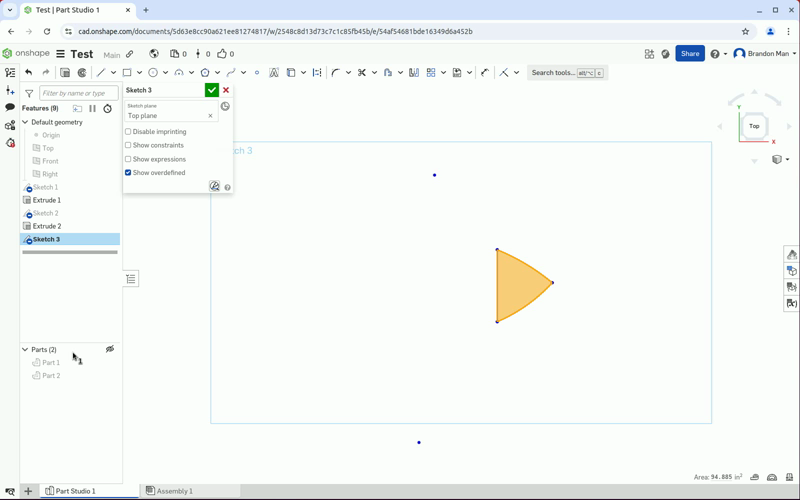
key(shift+y)
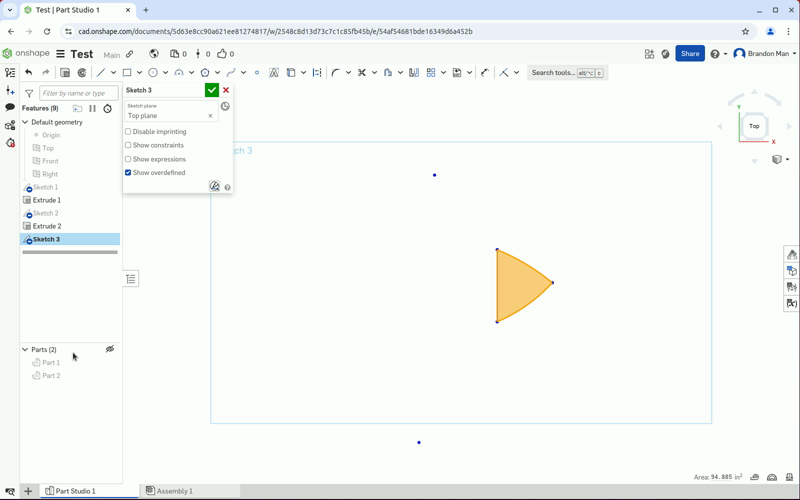
key(shift+e)
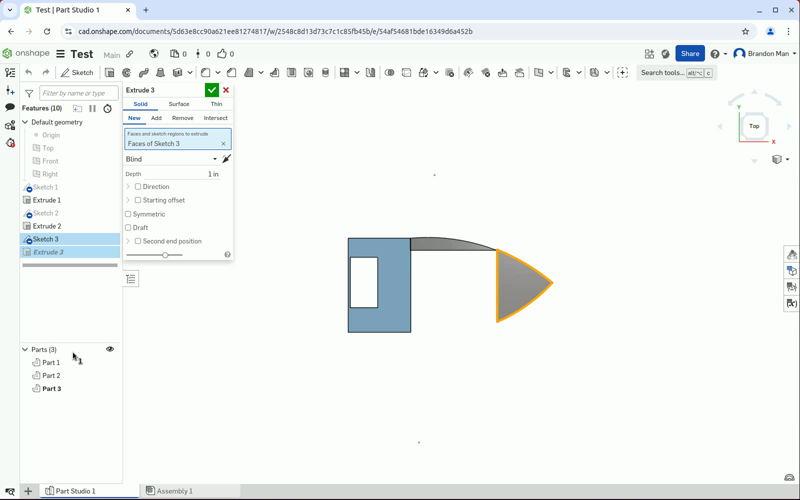
mouse_move(143, 106)
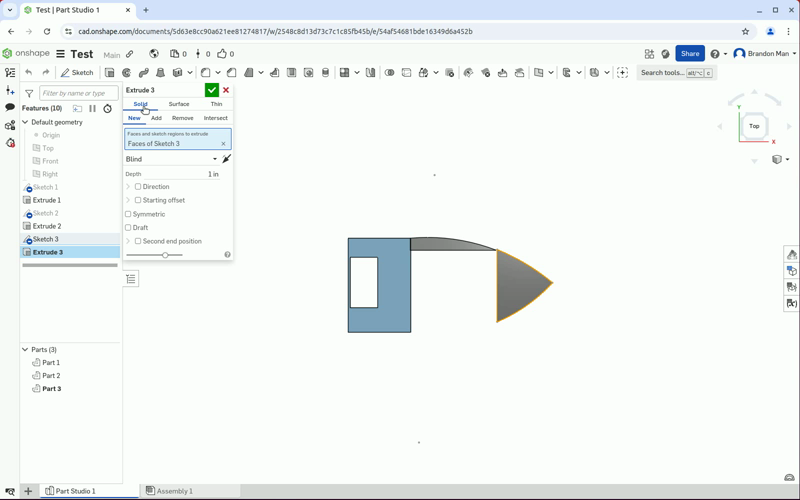
click(143, 106)
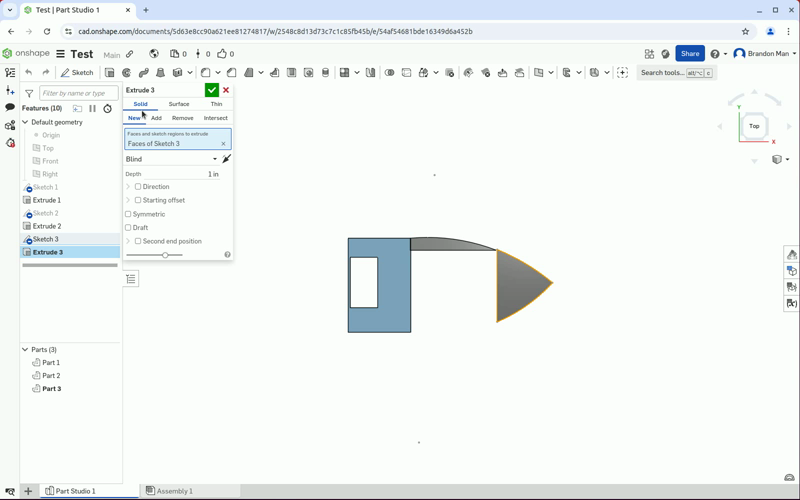
mouse_move(137, 120)
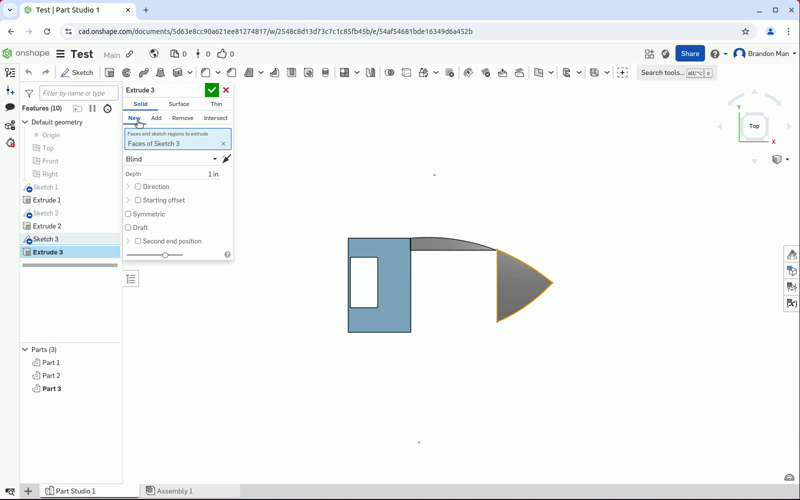
click(137, 120)
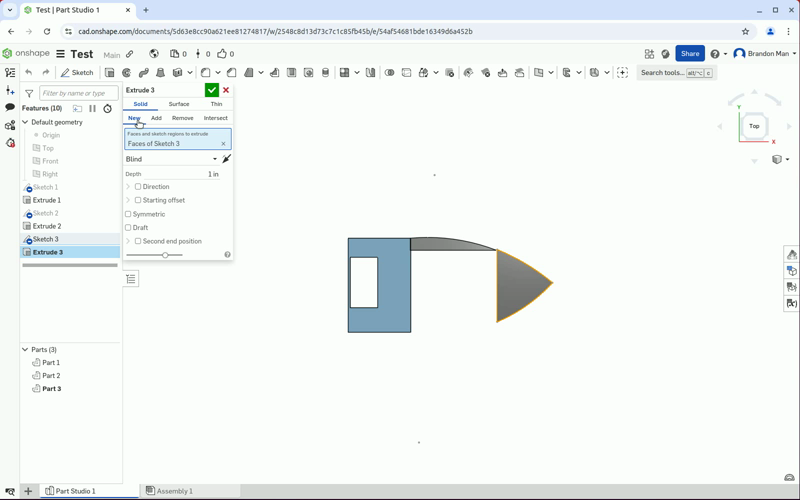
key(tab, 4)
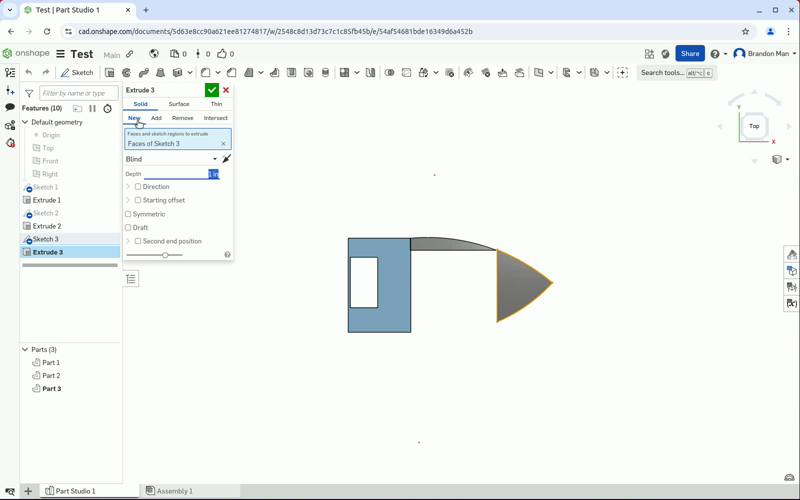
text(3.37)
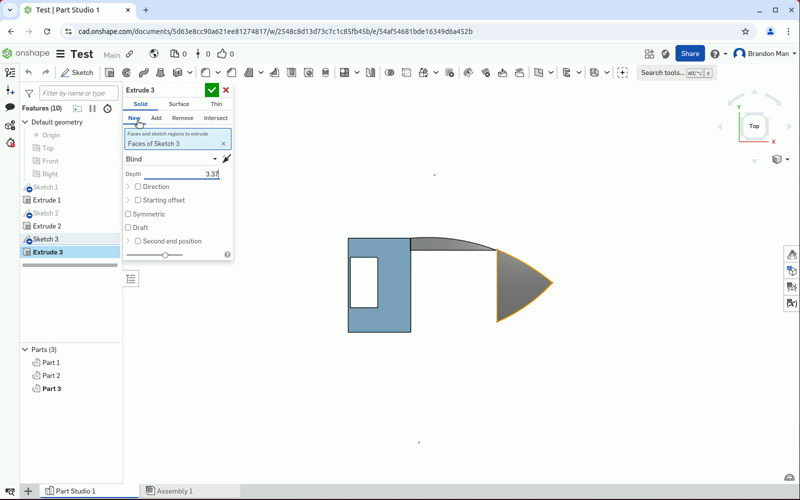
key(tab, 3)
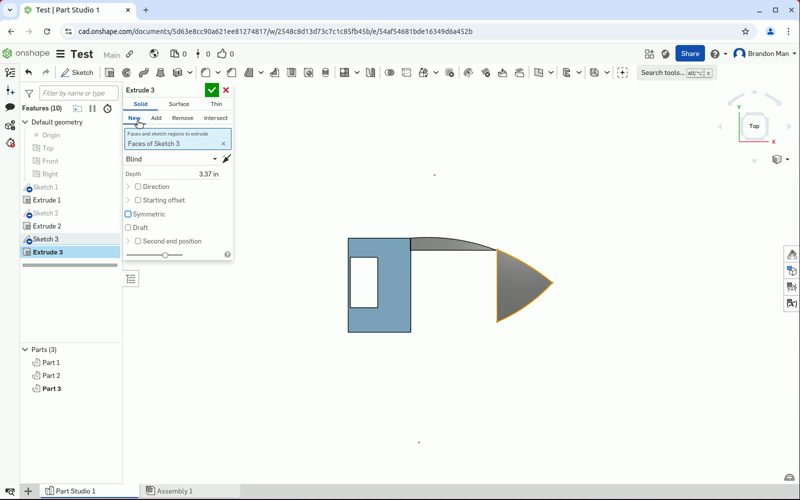
key(space)
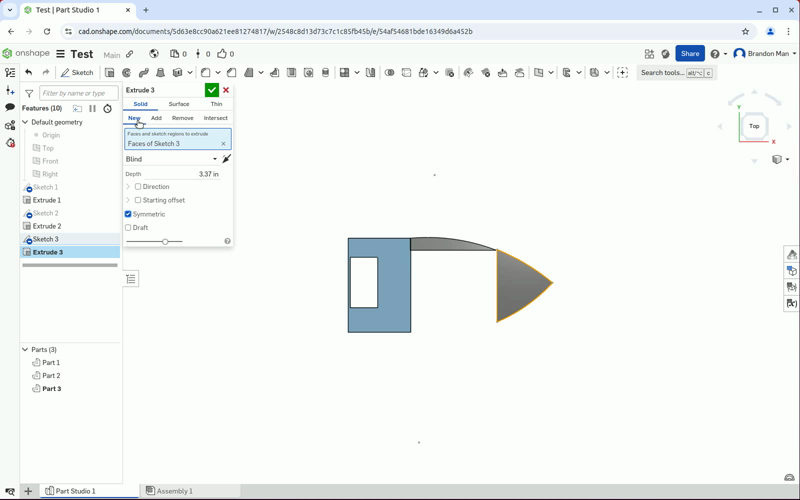
key(enter)
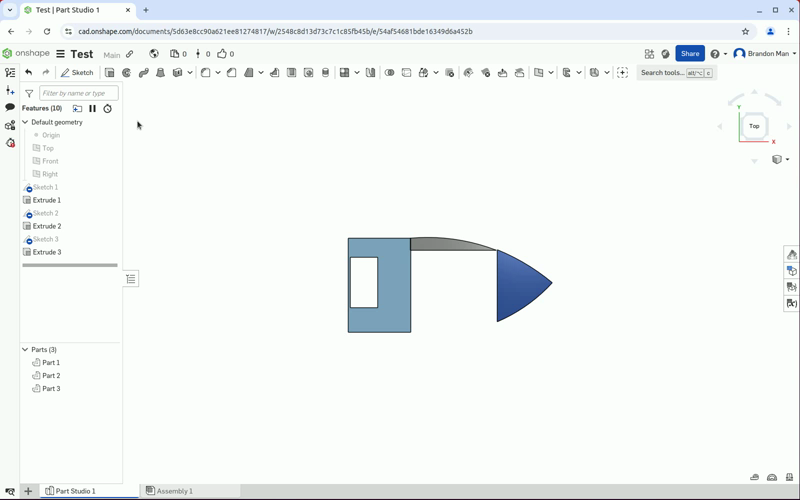
key(shift+h)
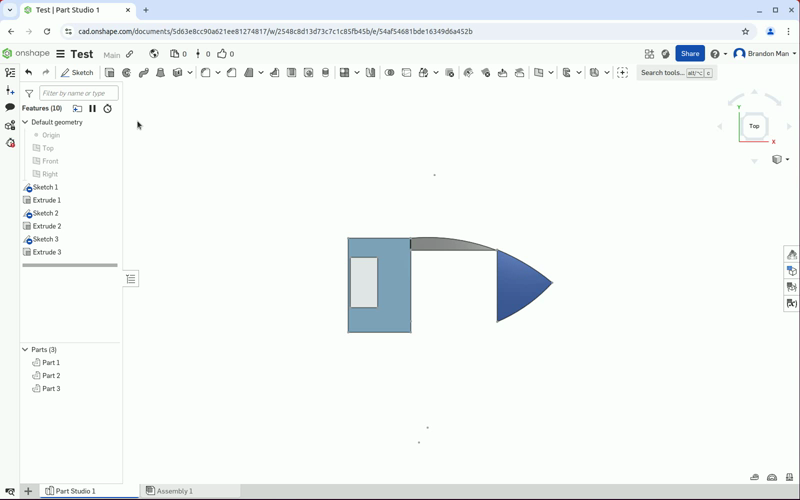
key(shift+h)
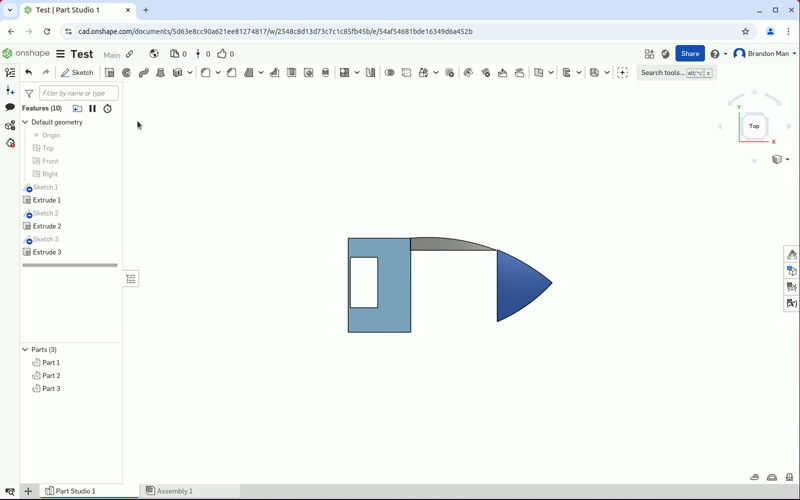
mouse_move(73, 189)
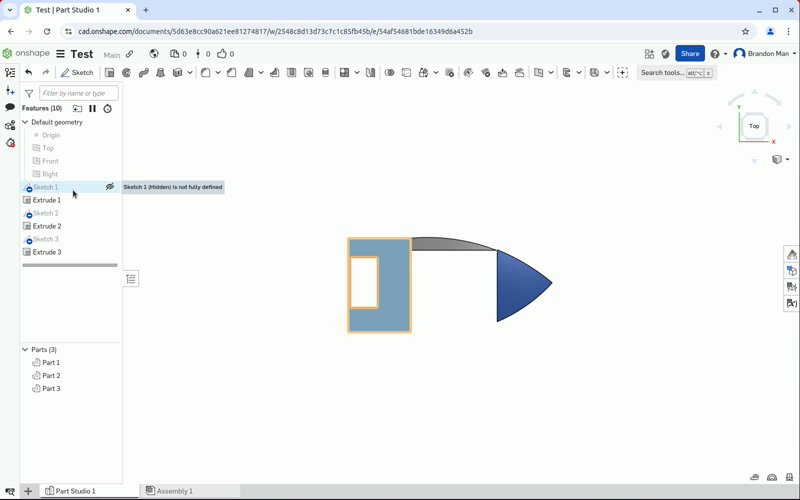
click(73, 189)
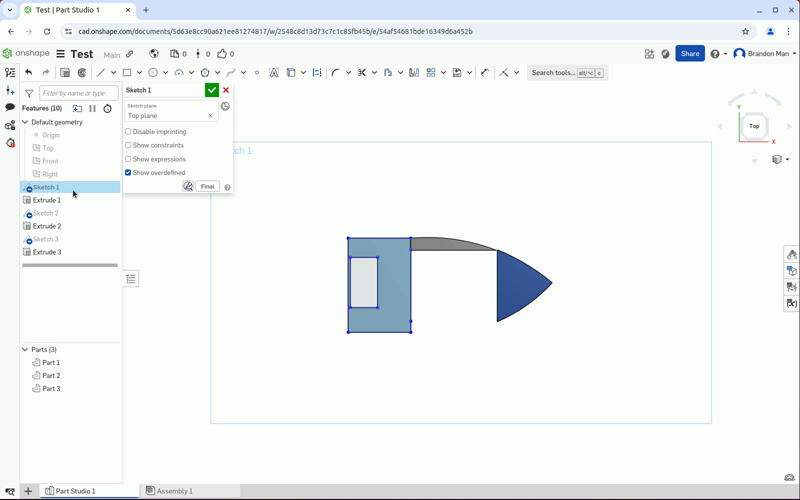
mouse_move(229, 92)
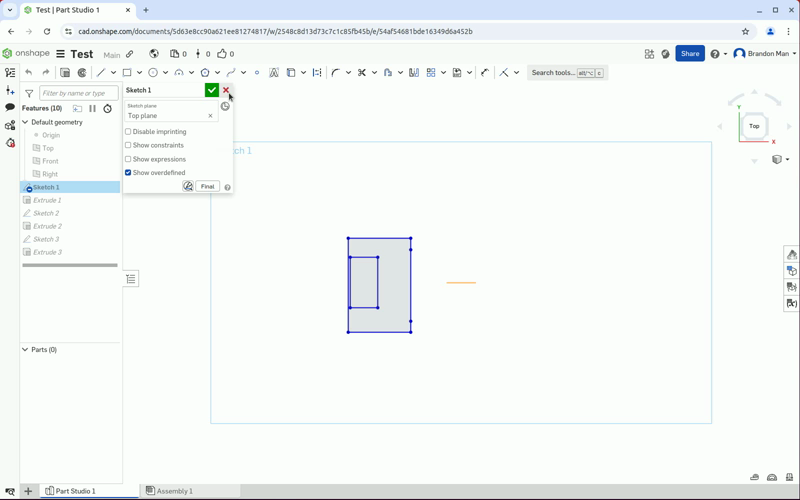
click(229, 92)
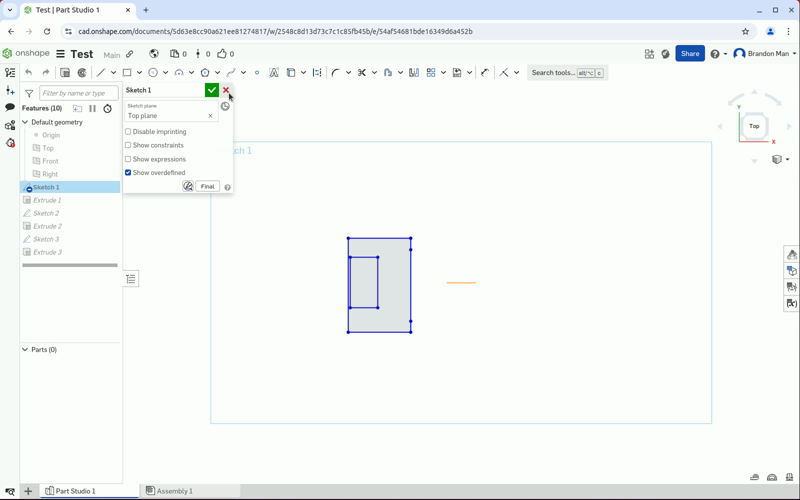
key(shift+s)
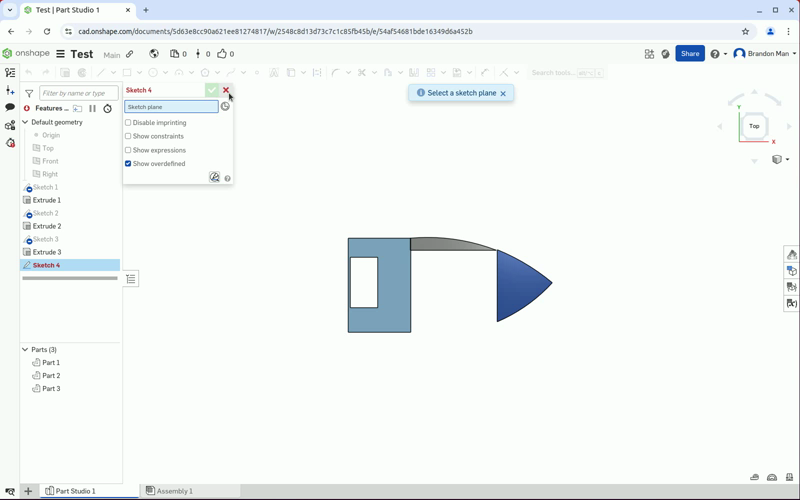
mouse_move(73, 150)
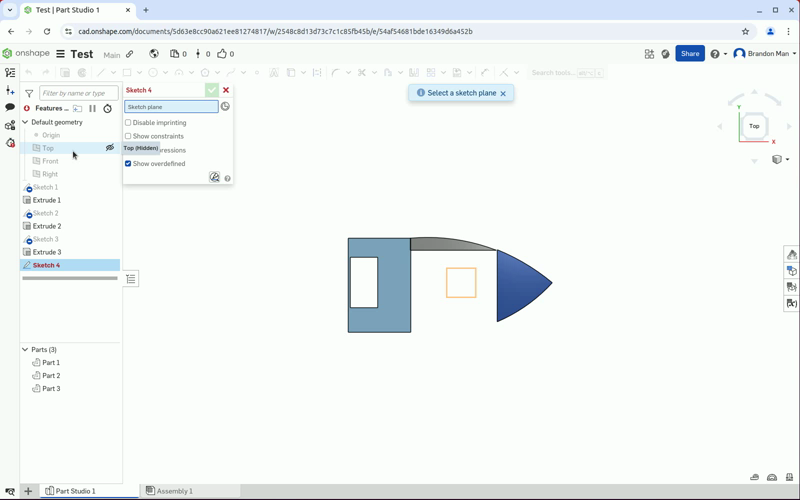
click(73, 150)
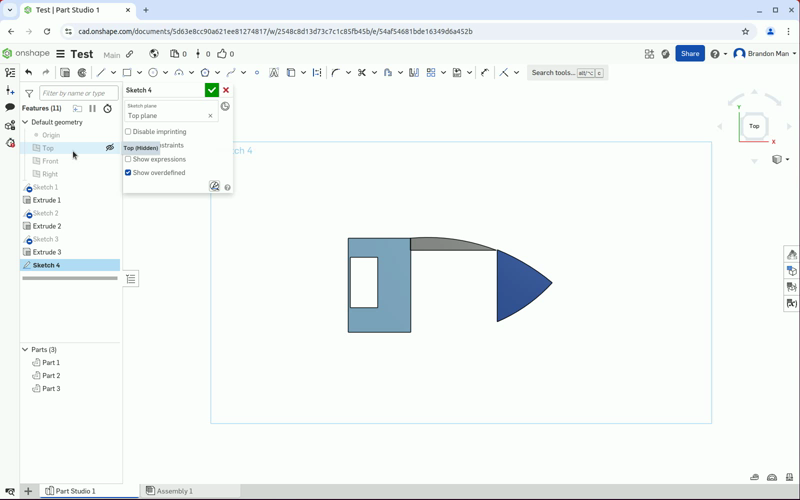
mouse_move(73, 352)
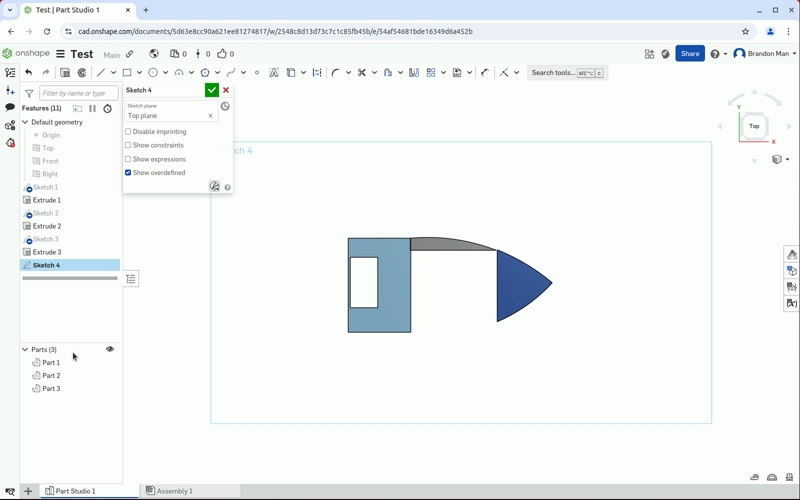
key(y)
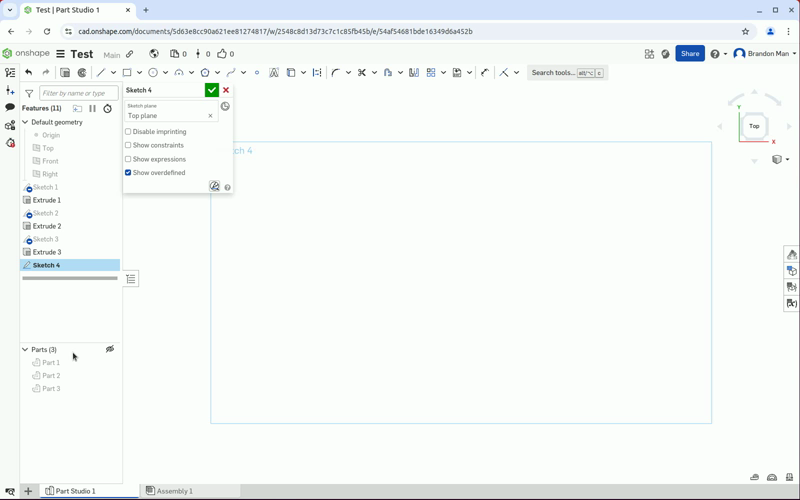
key(a)
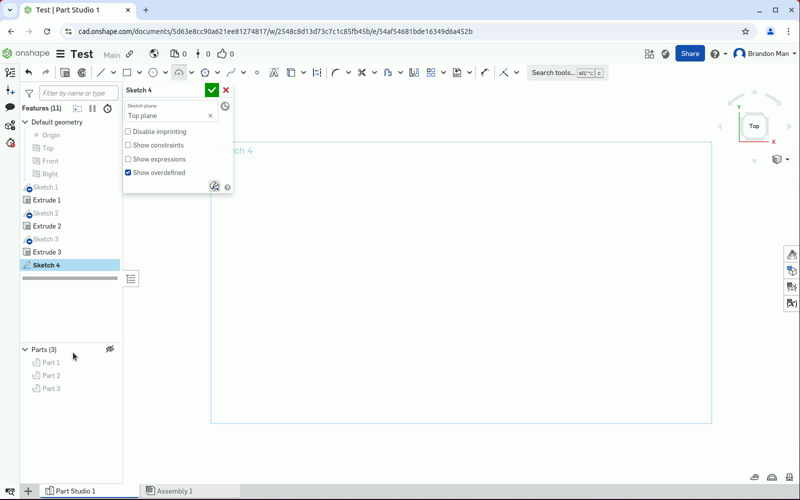
key_down(shift)
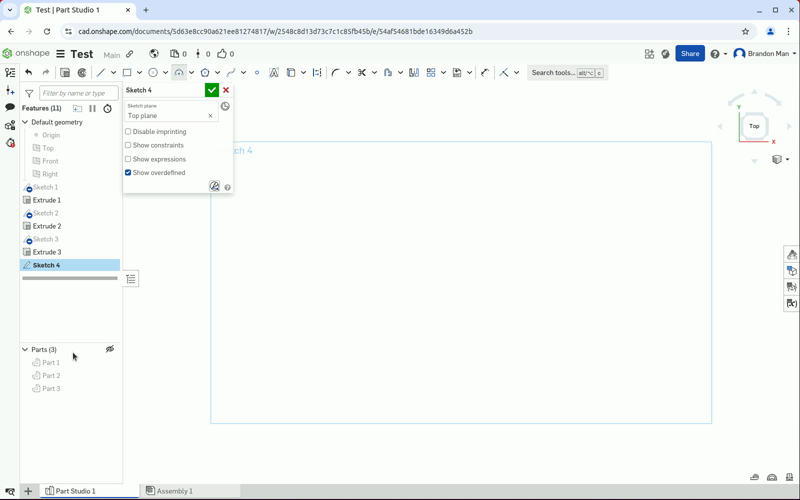
mouse_move(410, 332)
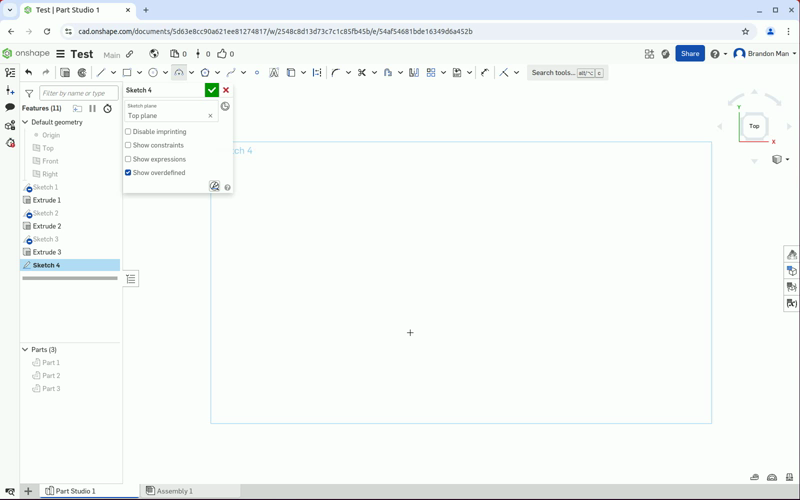
click(410, 332)
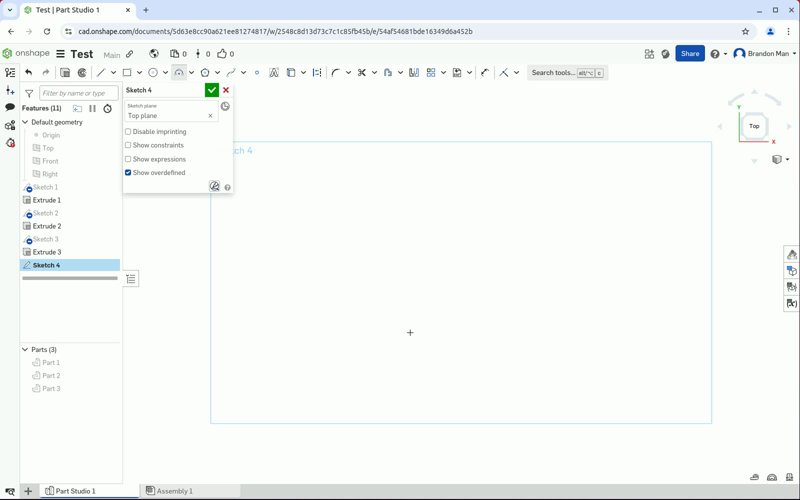
key_up(shift)
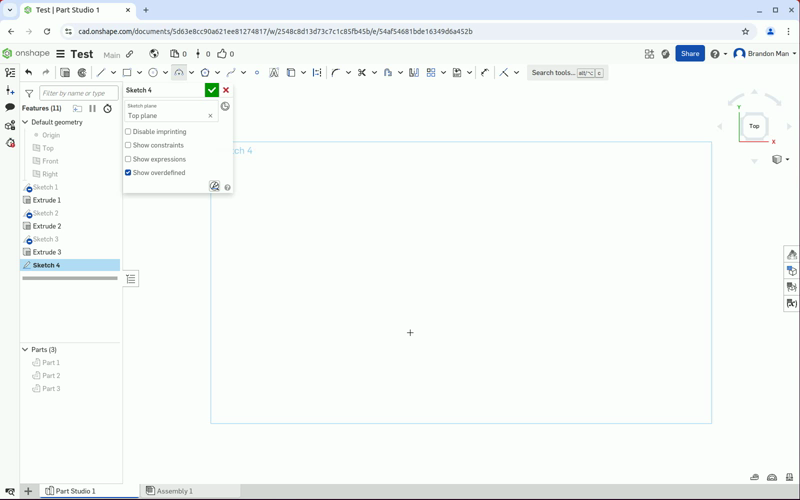
key_down(shift)
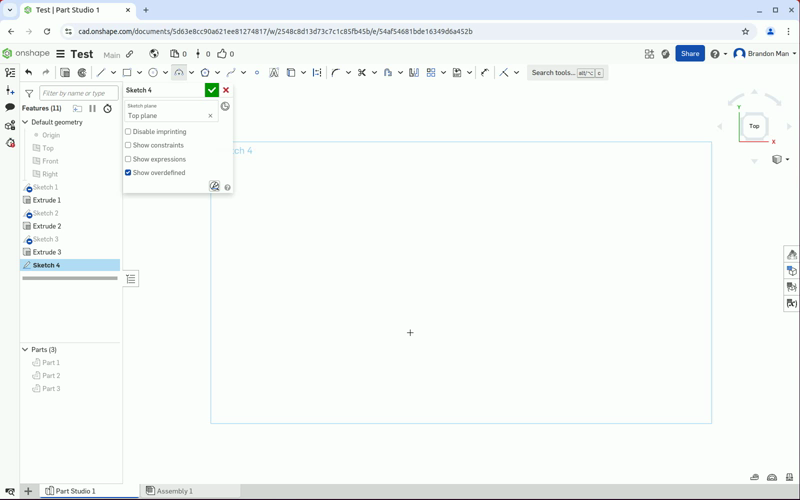
mouse_move(496, 320)
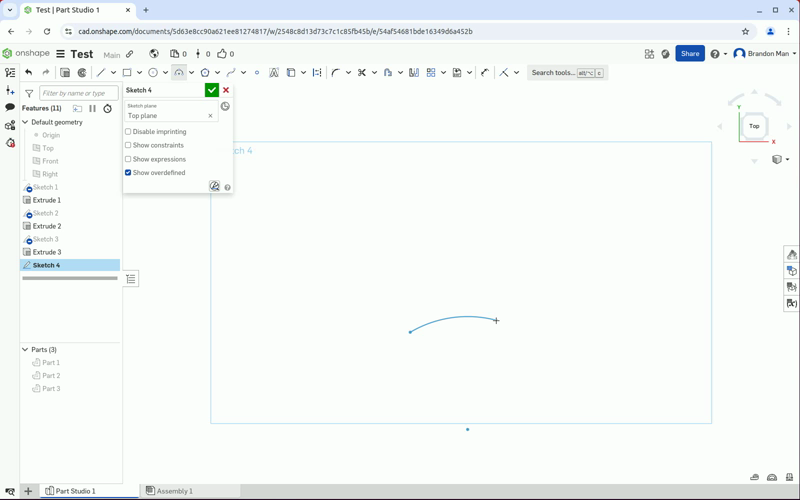
click(496, 320)
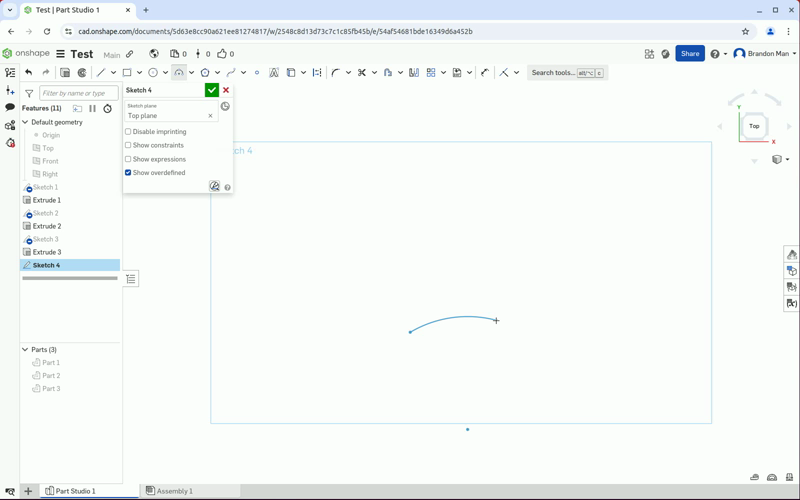
mouse_move(454, 332)
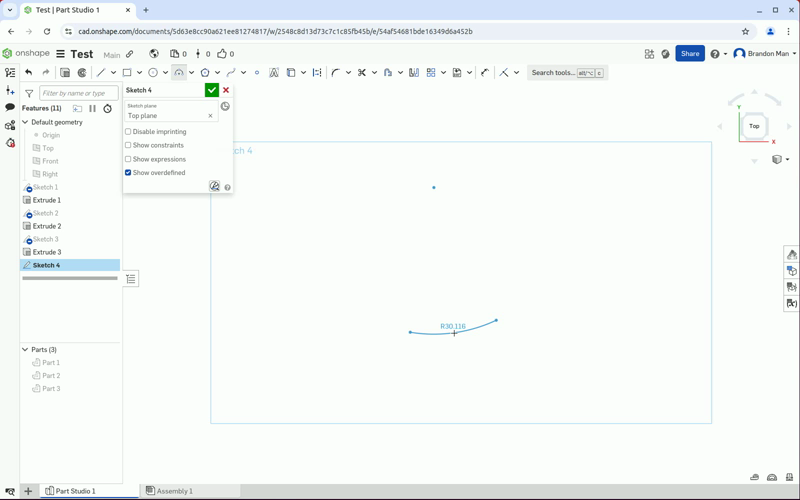
click(454, 332)
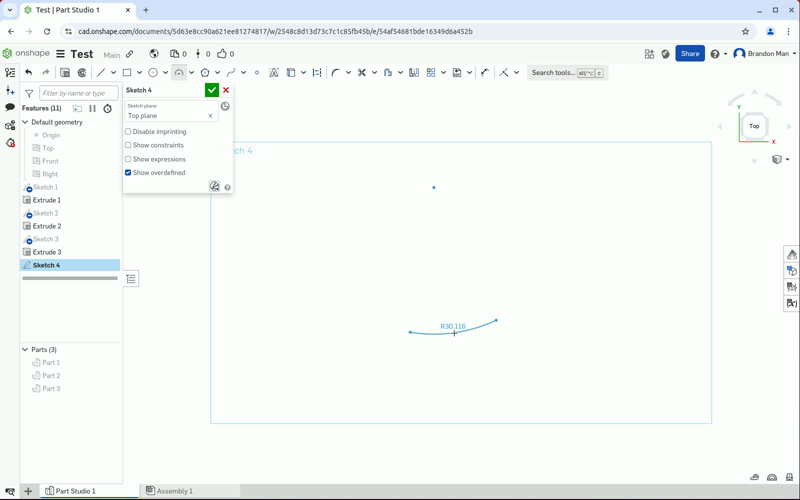
key_up(shift)
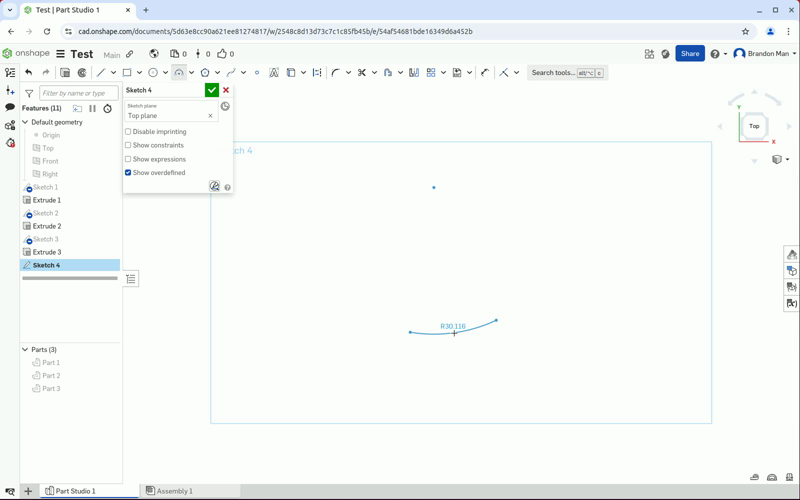
key(esc)
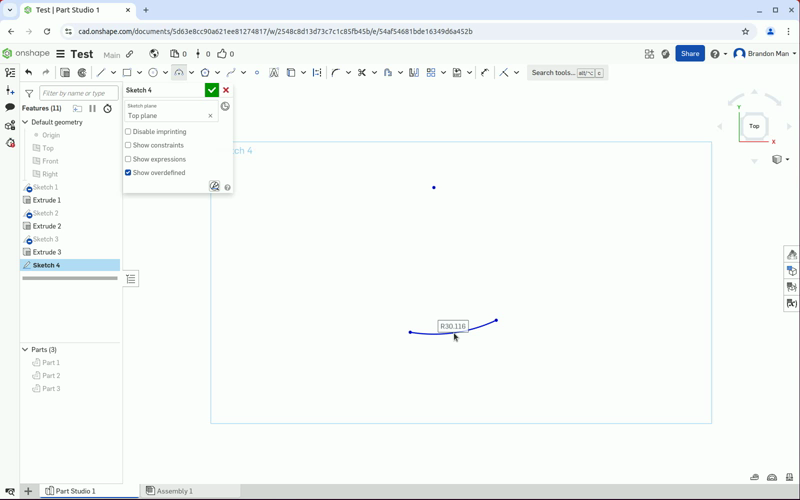
key(l)
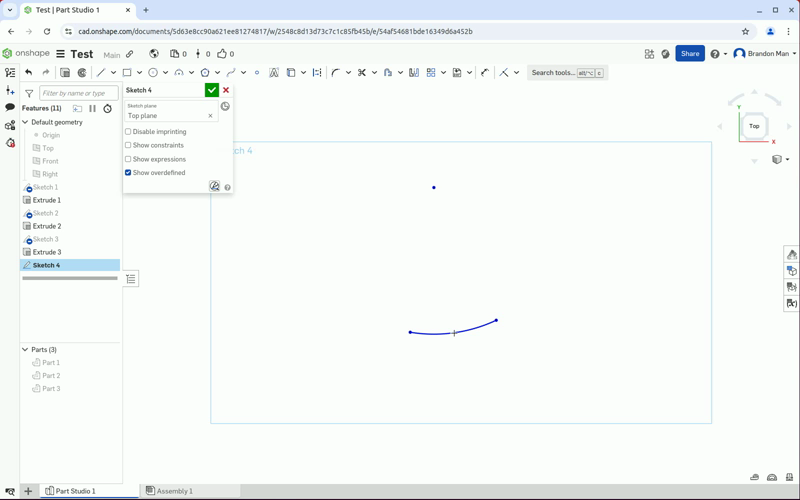
mouse_move(496, 320)
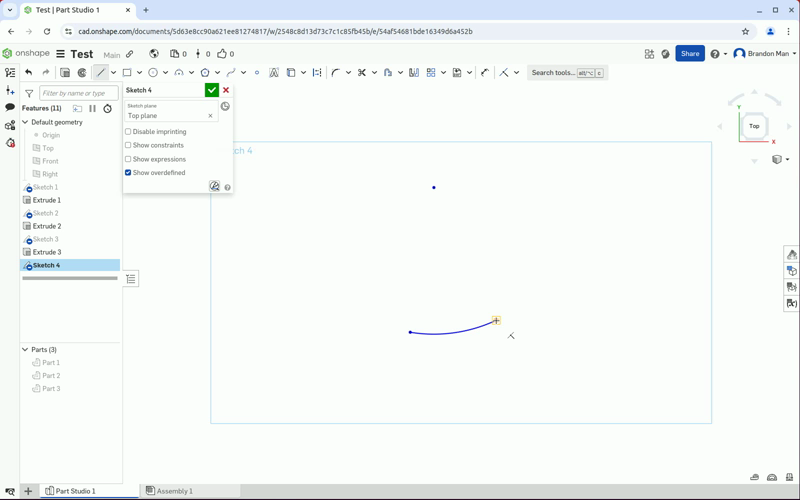
click(496, 320)
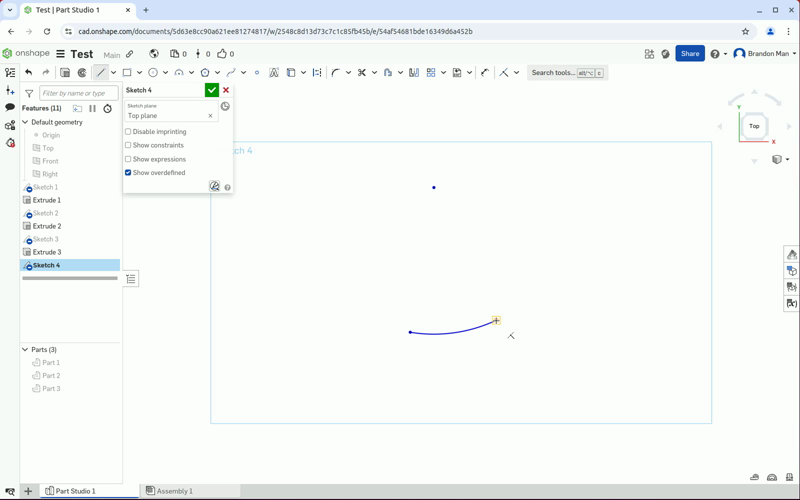
key_down(shift)
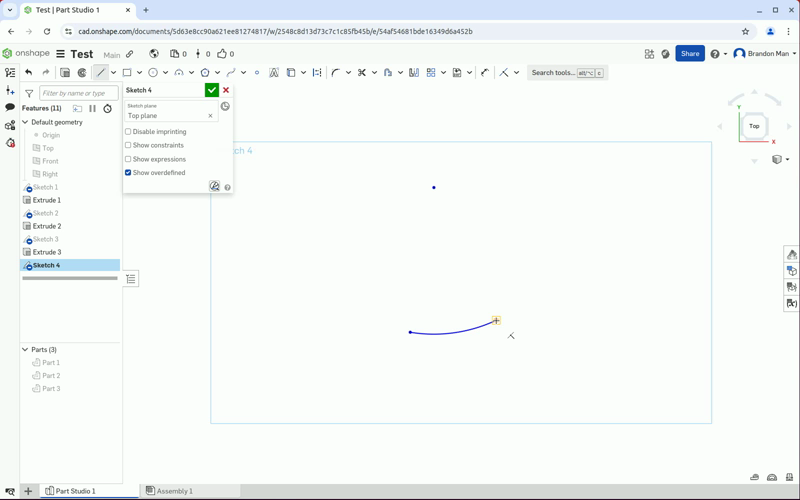
mouse_move(410, 320)
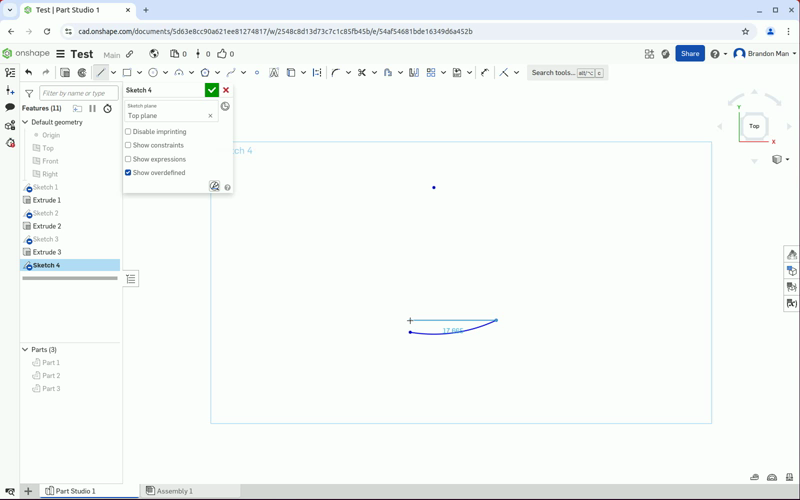
click(410, 320)
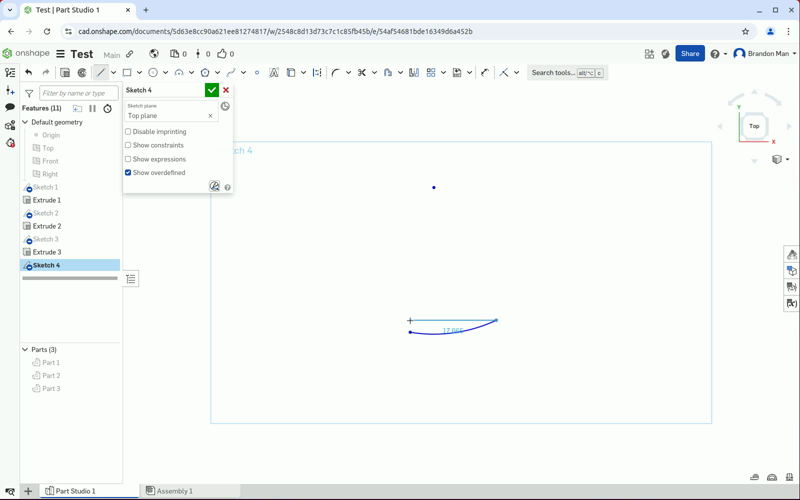
key_up(shift)
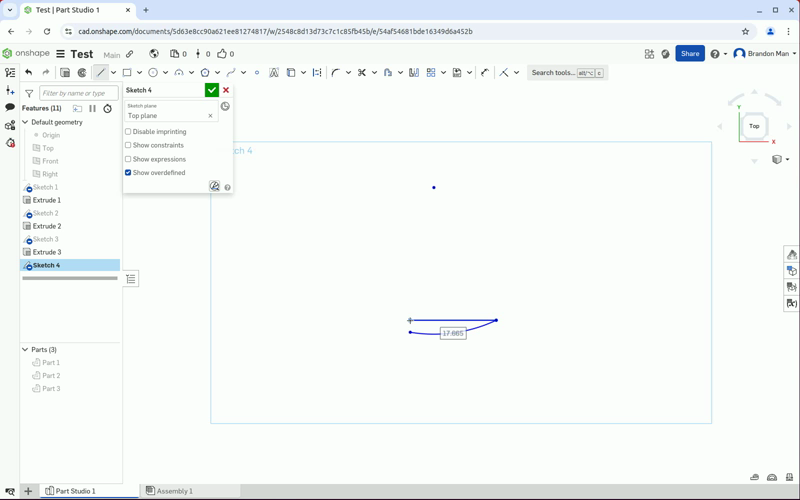
mouse_move(440, 320)
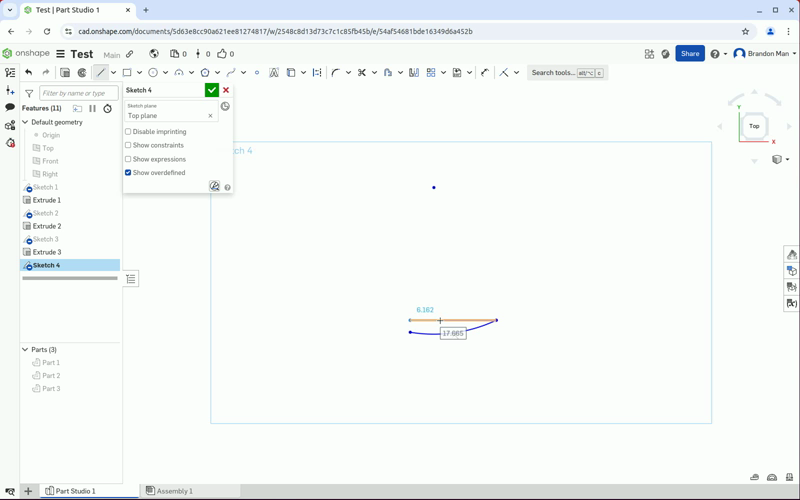
key_down(shift)
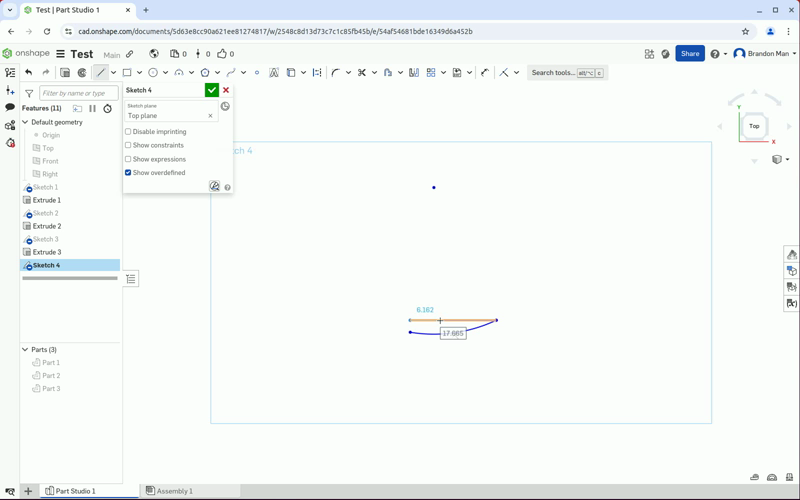
mouse_move(410, 332)
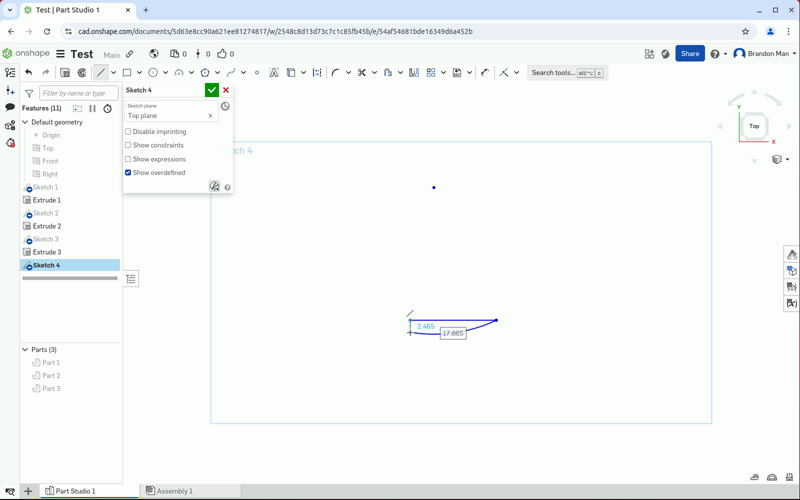
key_up(shift)
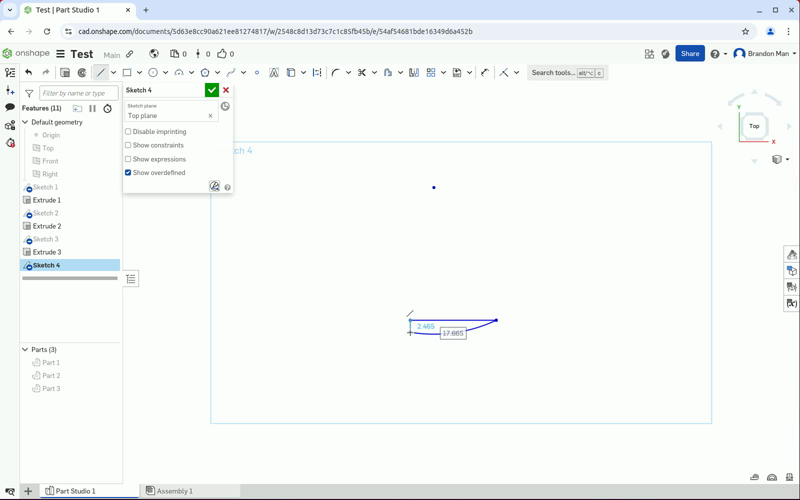
click(410, 332)
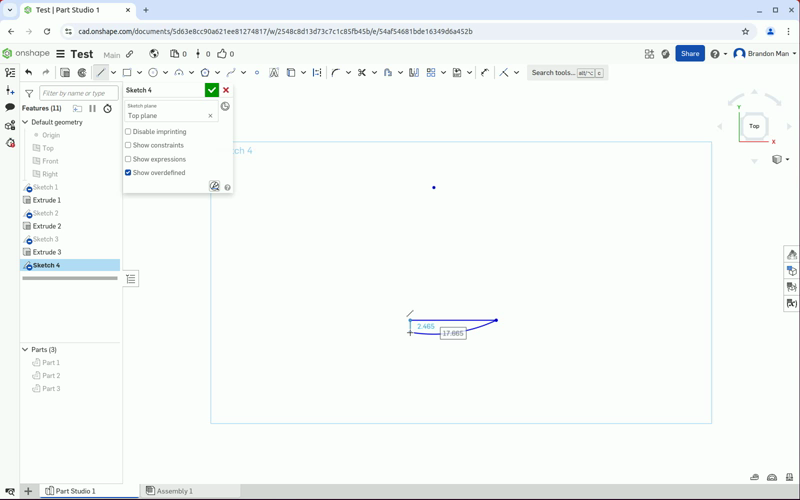
key(esc)
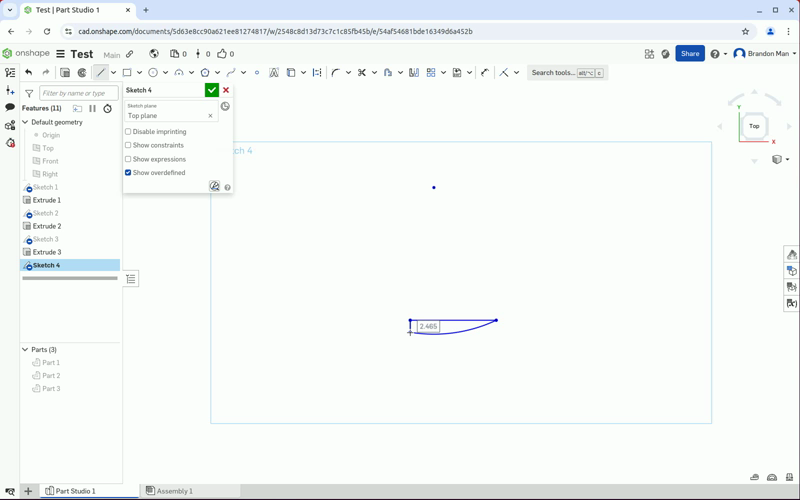
mouse_move(475, 321)
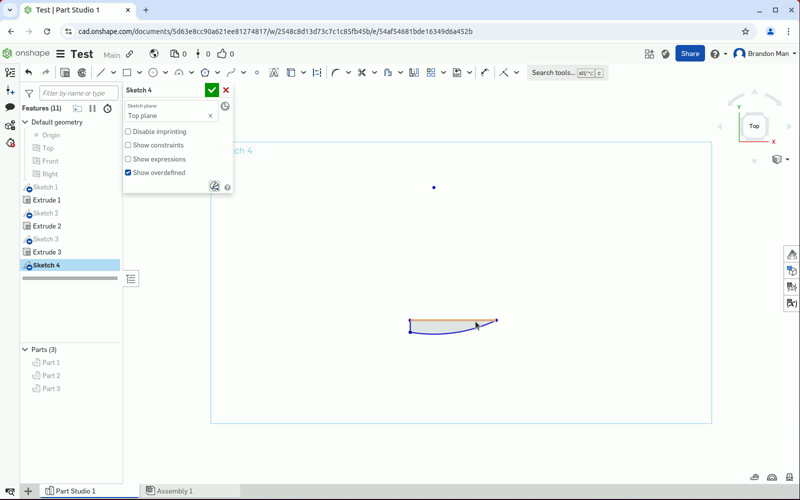
scroll(6)
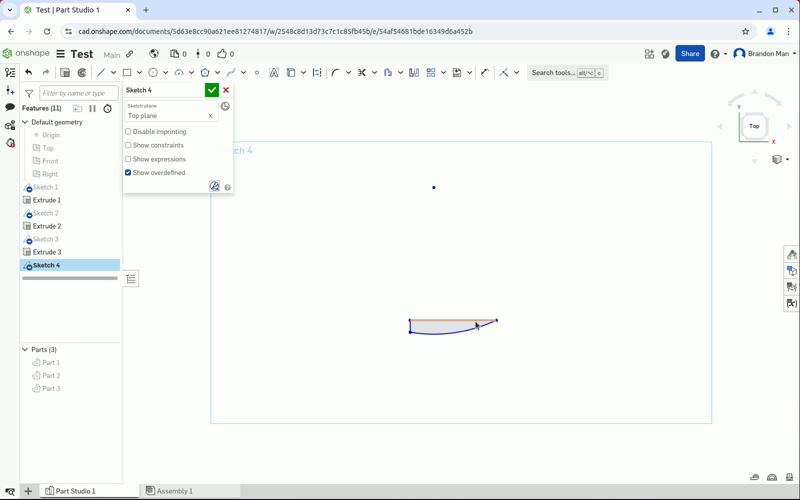
scroll(6)
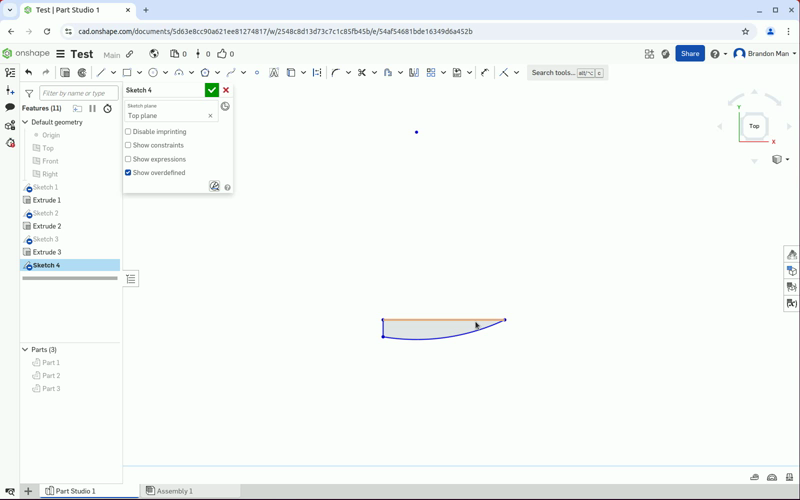
scroll(6)
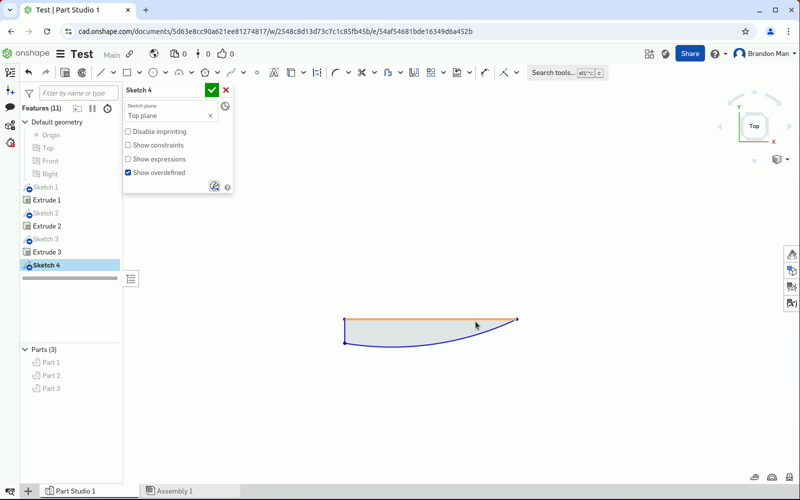
scroll(6)
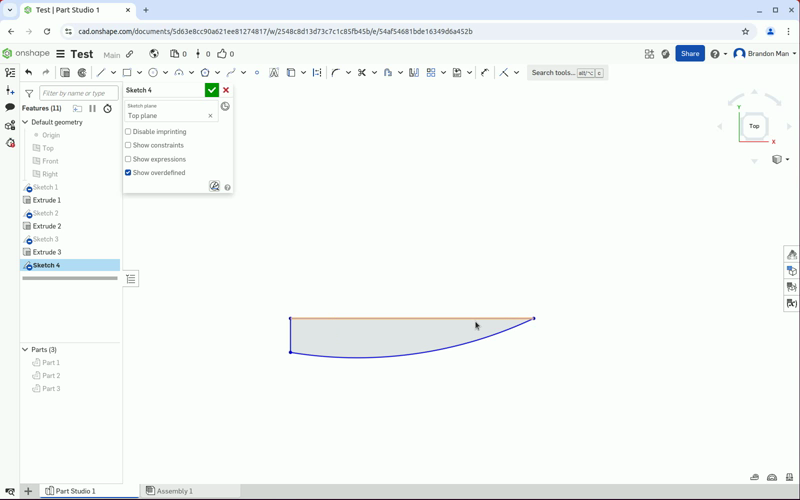
scroll(6)
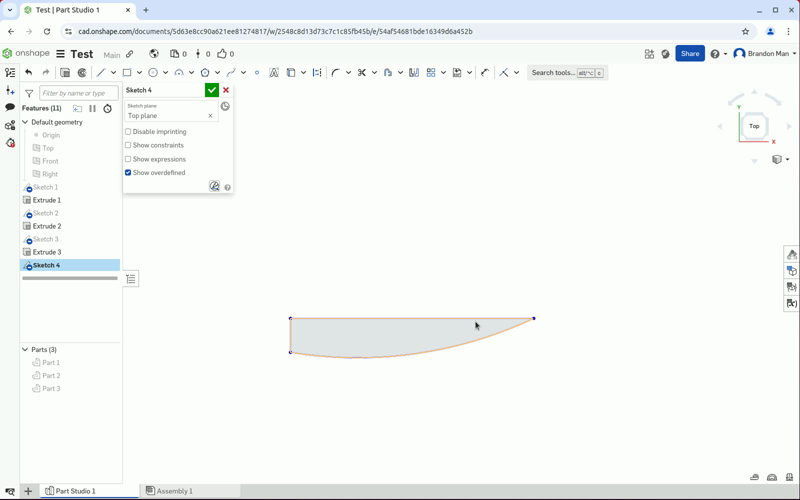
scroll(6)
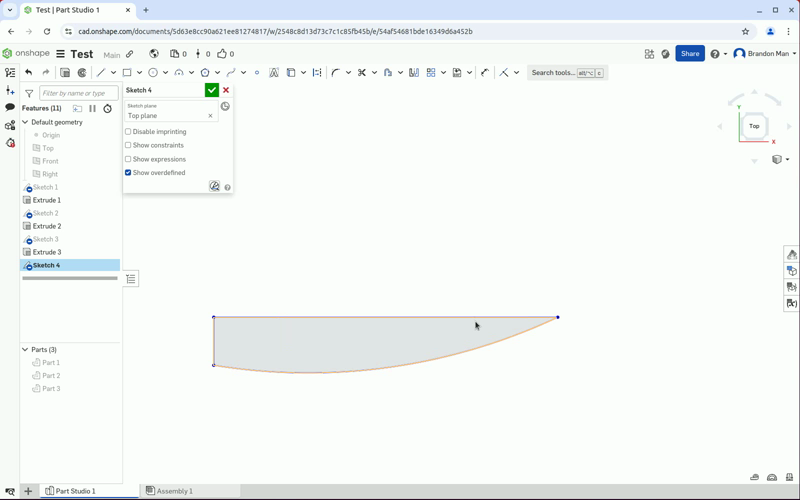
scroll(6)
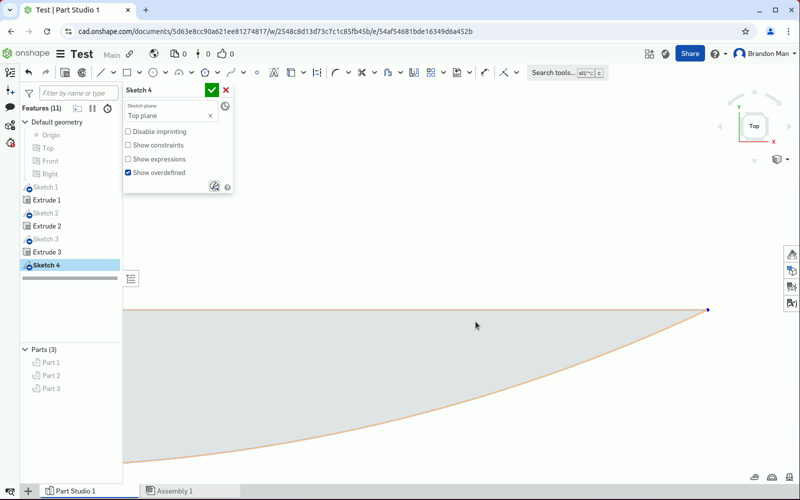
click(475, 321)
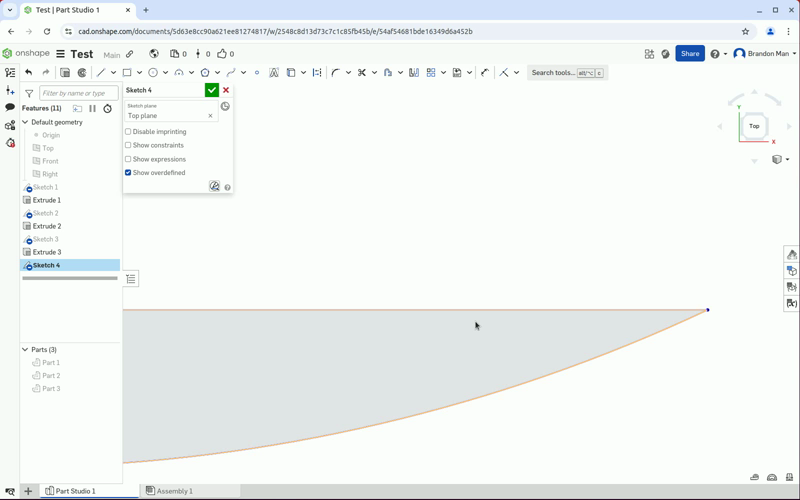
scroll(-6)
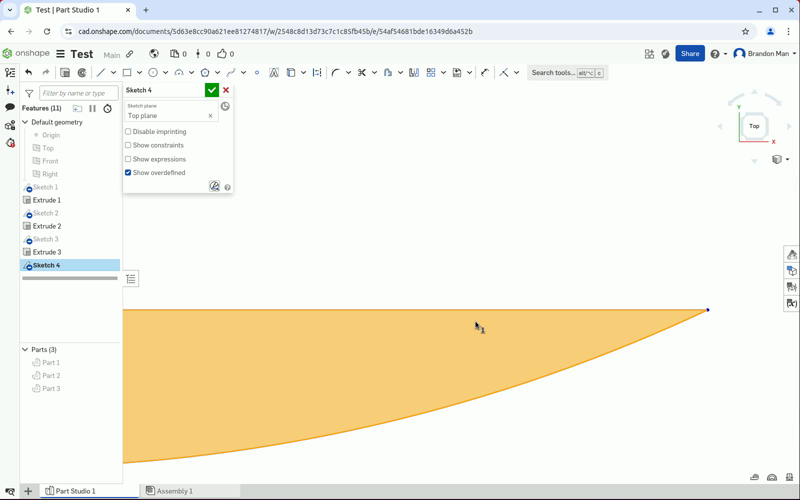
scroll(-6)
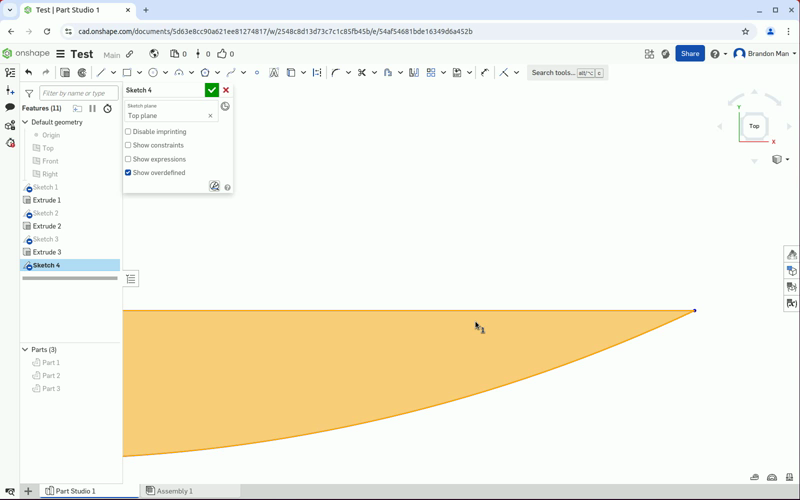
scroll(-6)
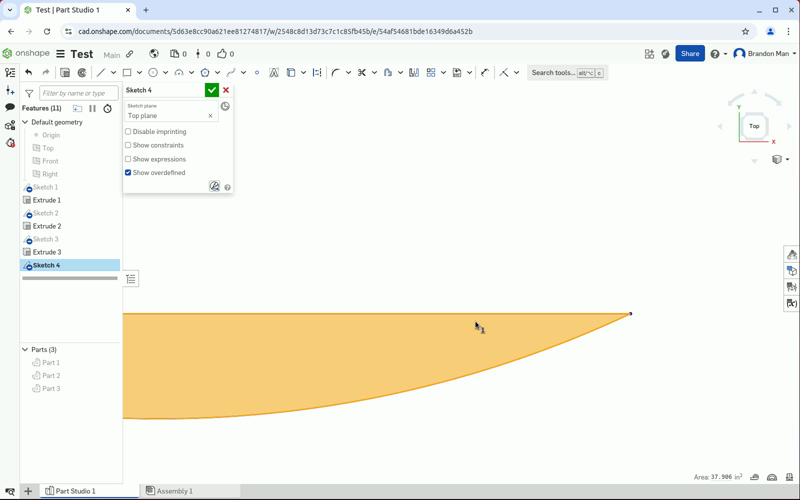
scroll(-6)
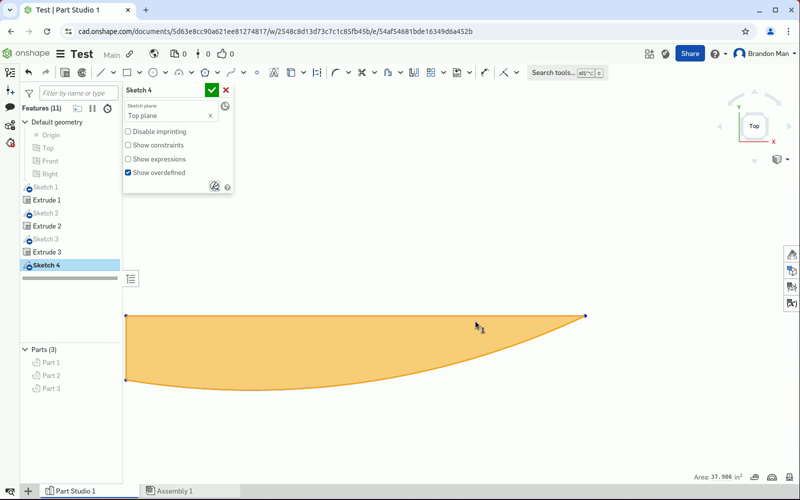
scroll(-6)
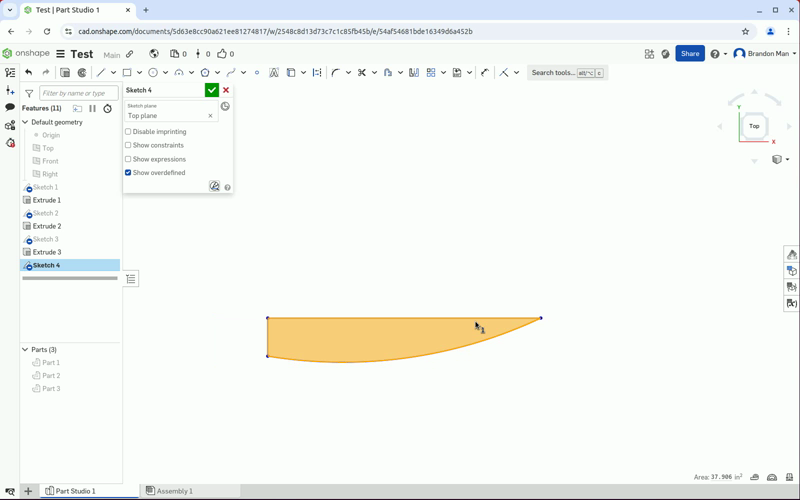
scroll(-6)
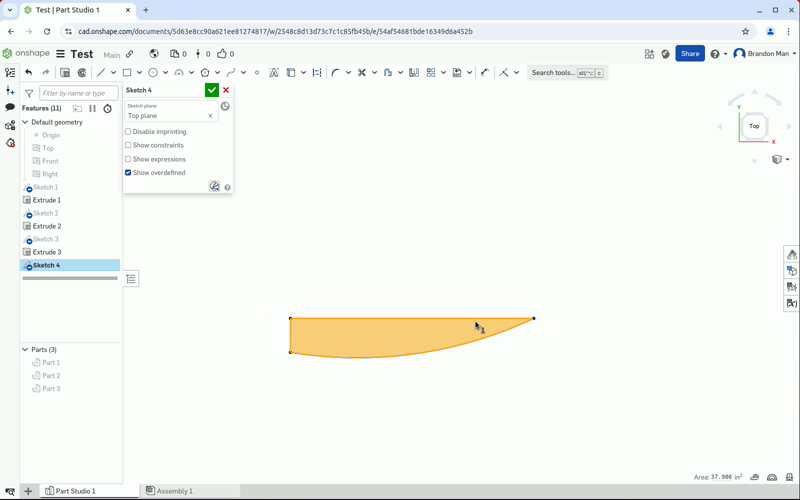
scroll(-6)
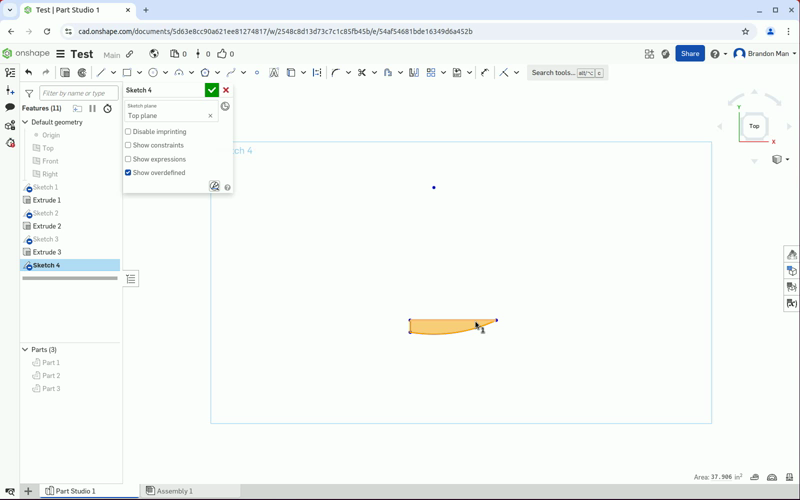
mouse_move(73, 352)
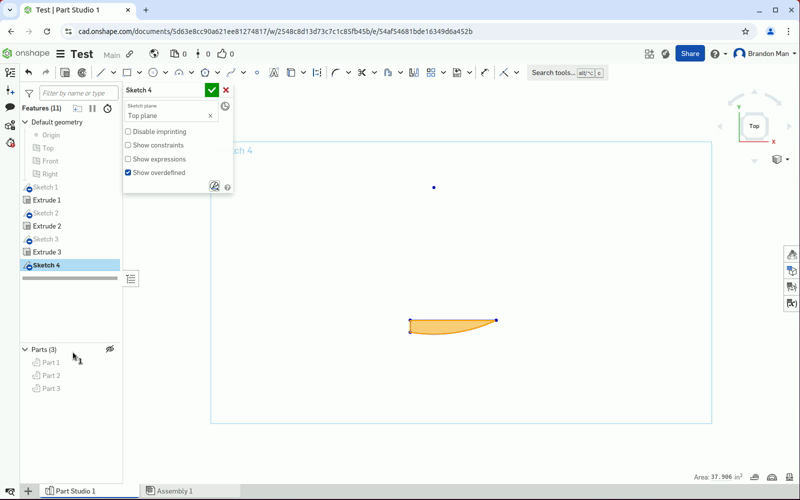
key(shift+y)
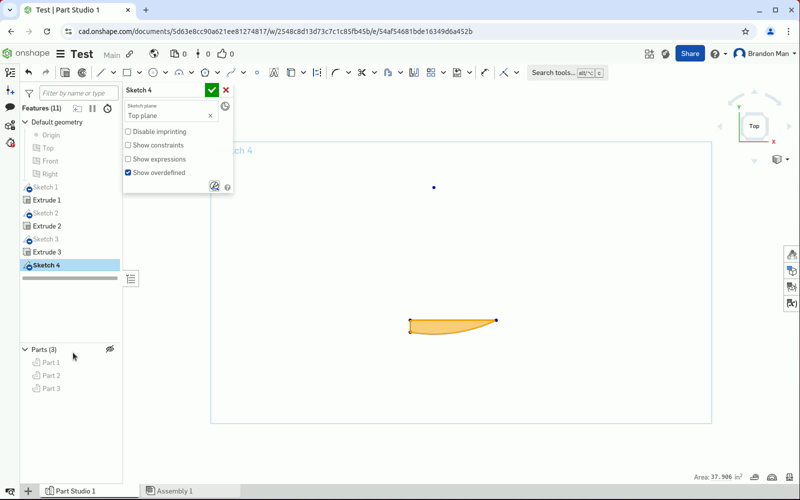
key(shift+e)
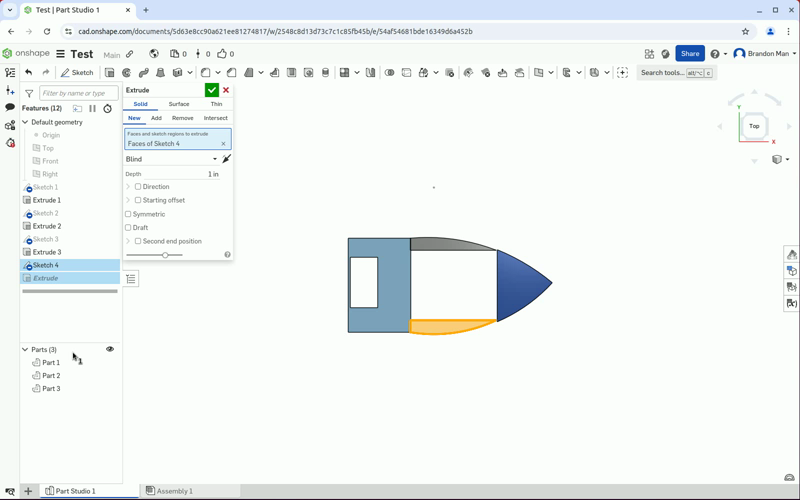
mouse_move(143, 106)
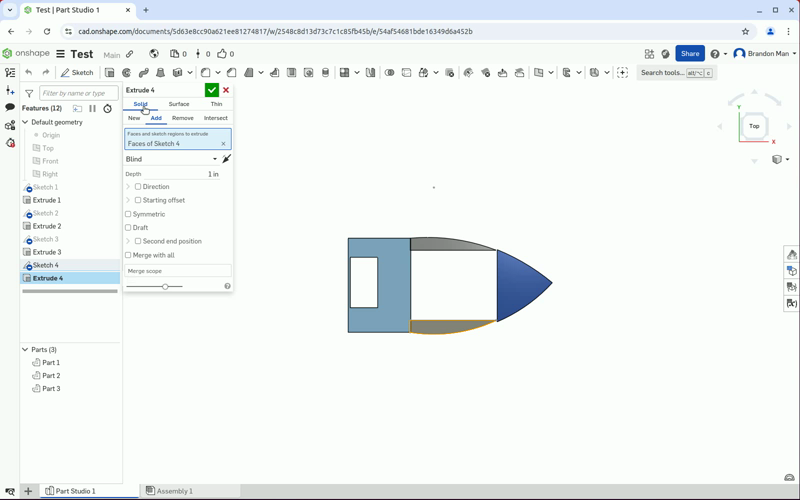
click(143, 106)
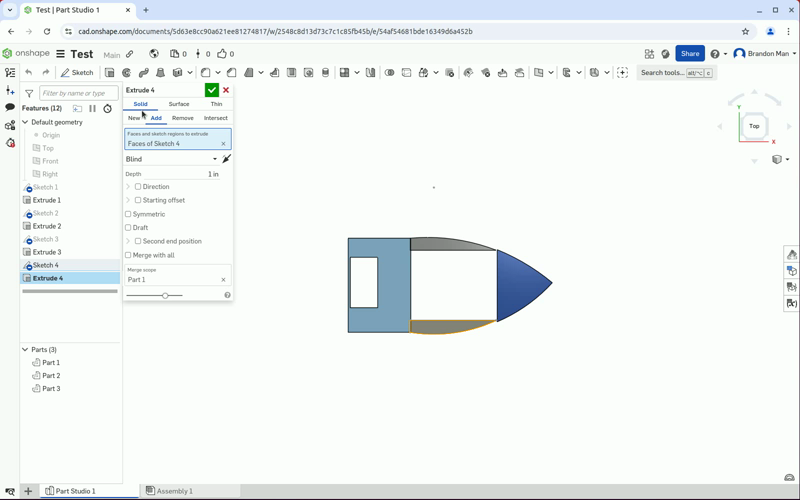
mouse_move(137, 120)
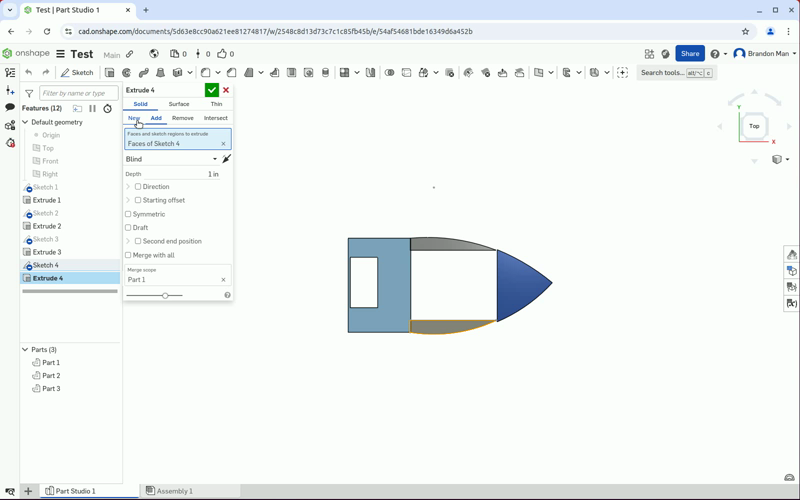
click(137, 120)
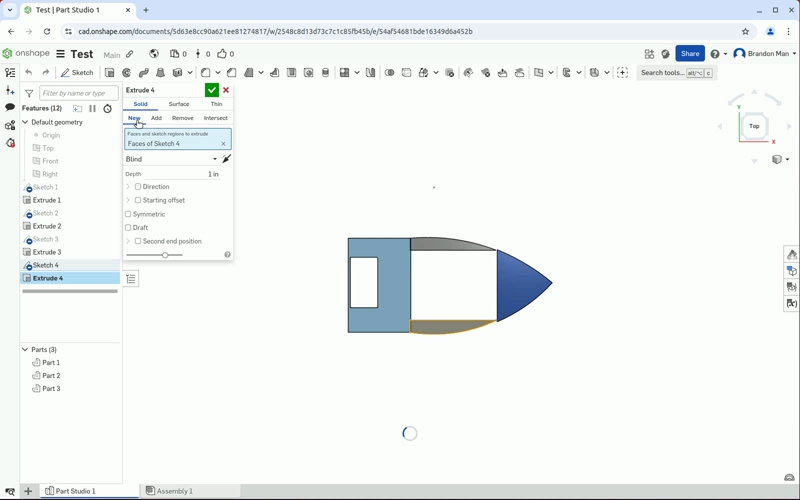
key(tab, 4)
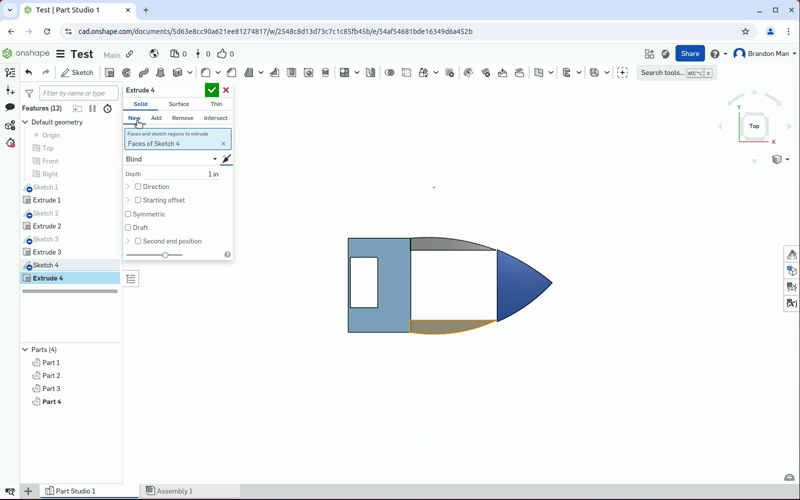
text(3.37)
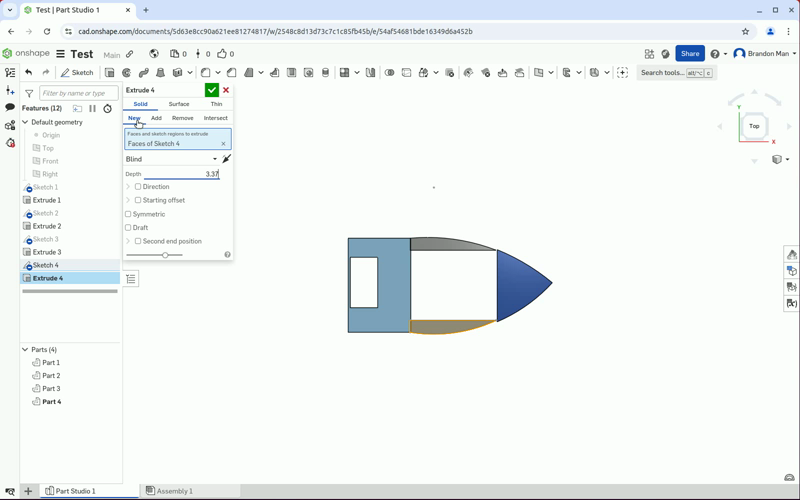
key(tab, 3)
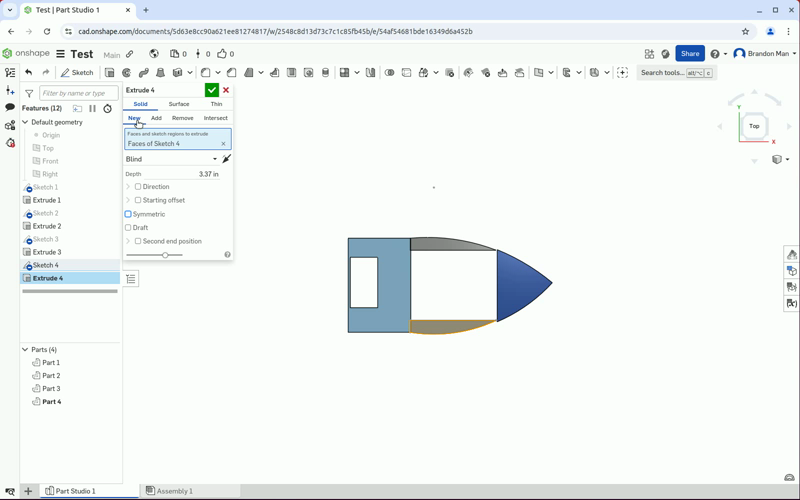
key(space)
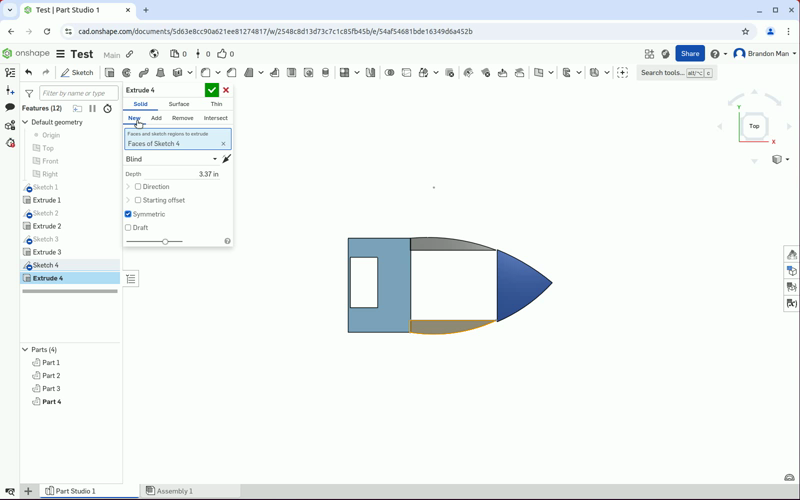
key(enter)
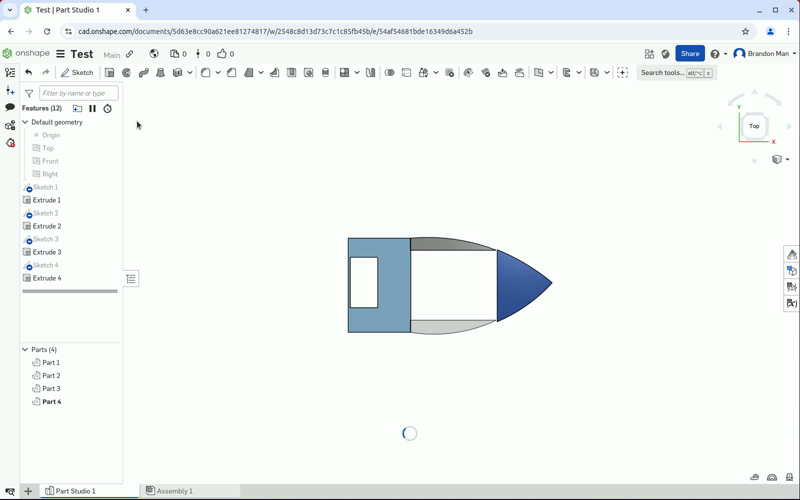
key(shift+h)
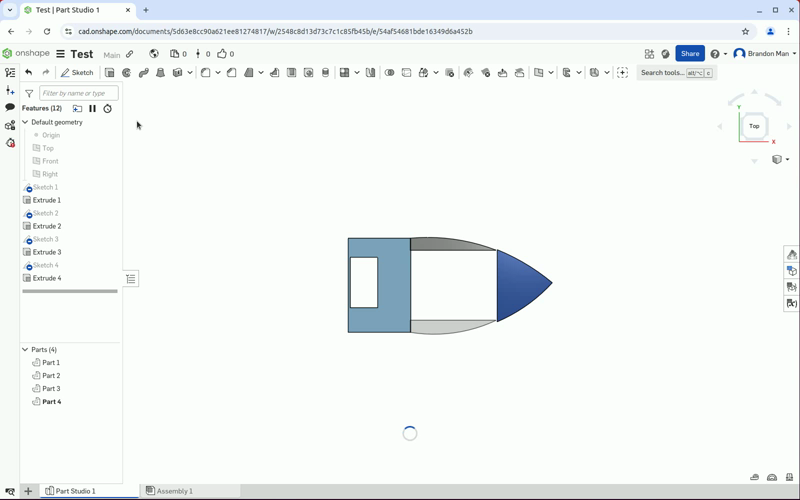
key(shift+h)
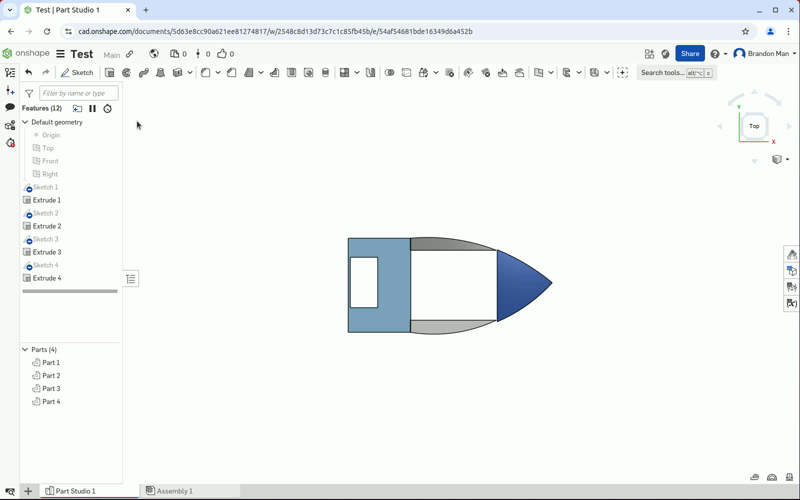
mouse_move(73, 189)
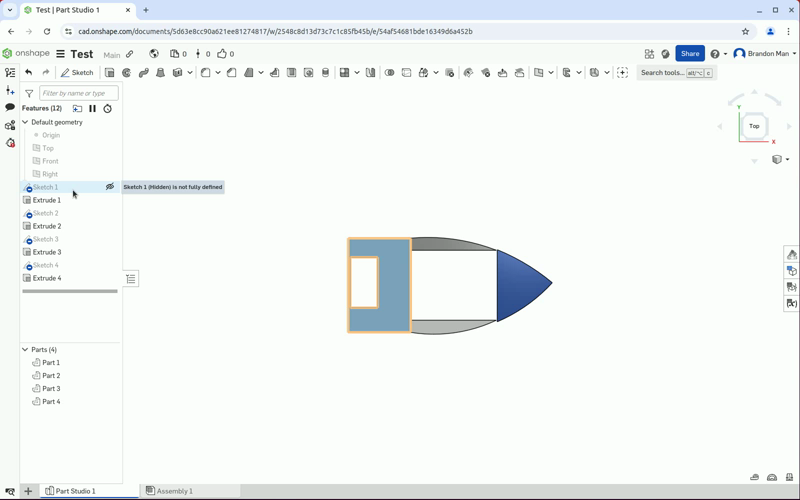
click(73, 189)
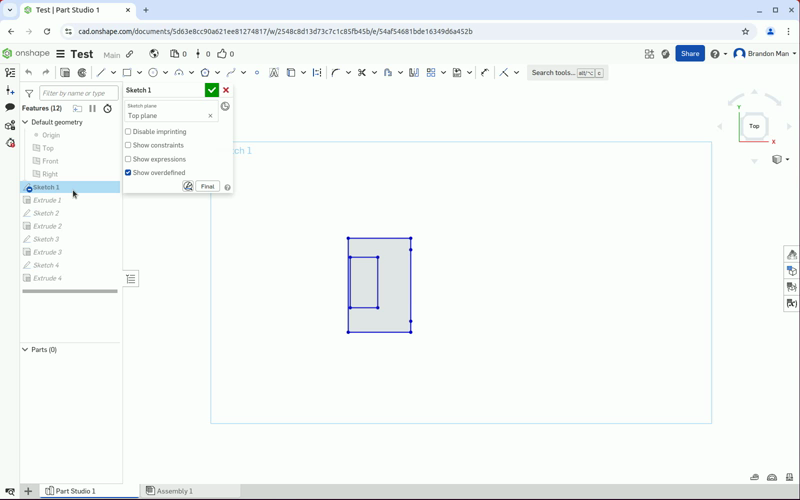
mouse_move(229, 92)
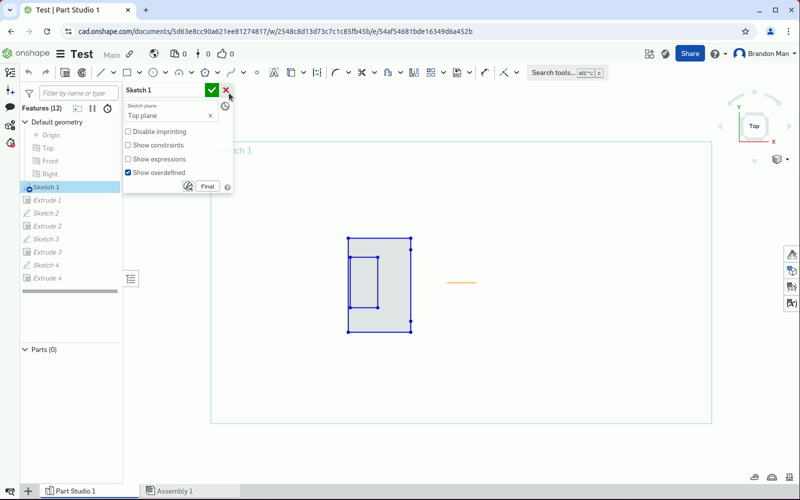
click(229, 92)
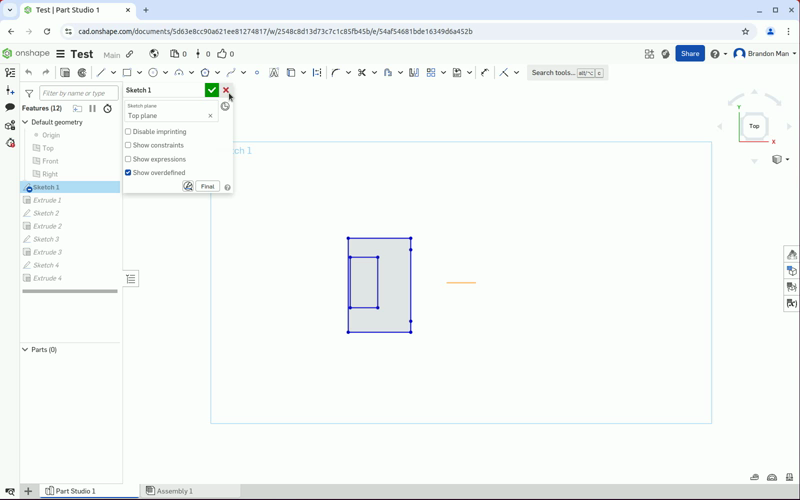
key(shift+s)
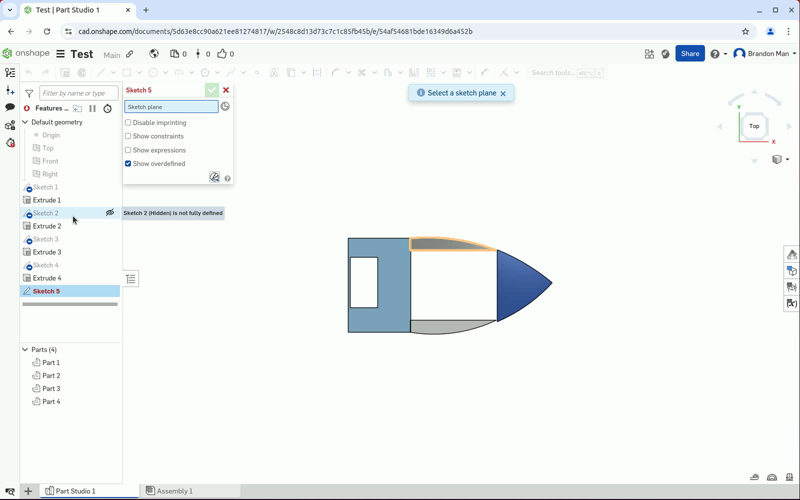
scroll(3)
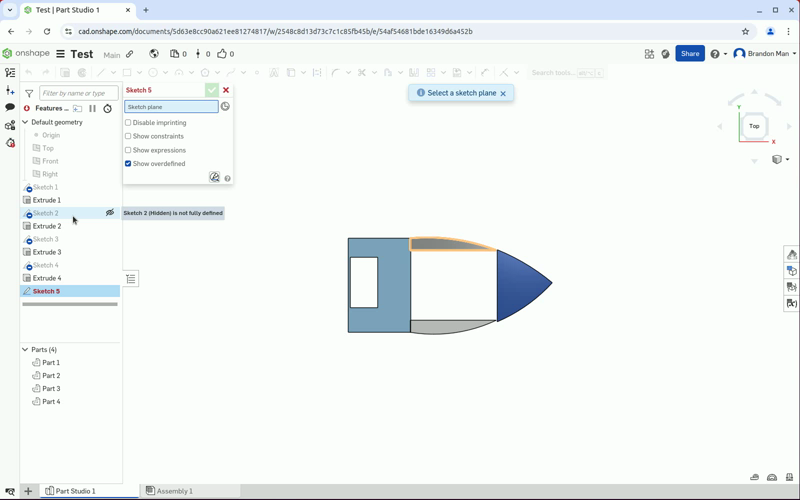
mouse_move(73, 150)
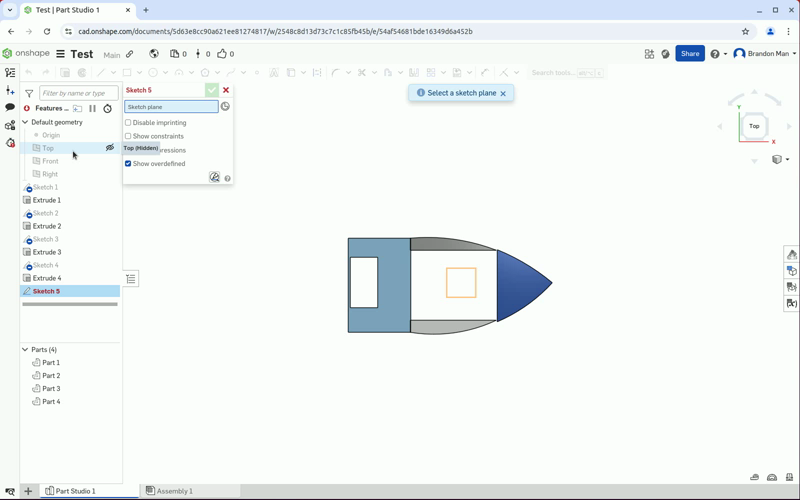
click(73, 150)
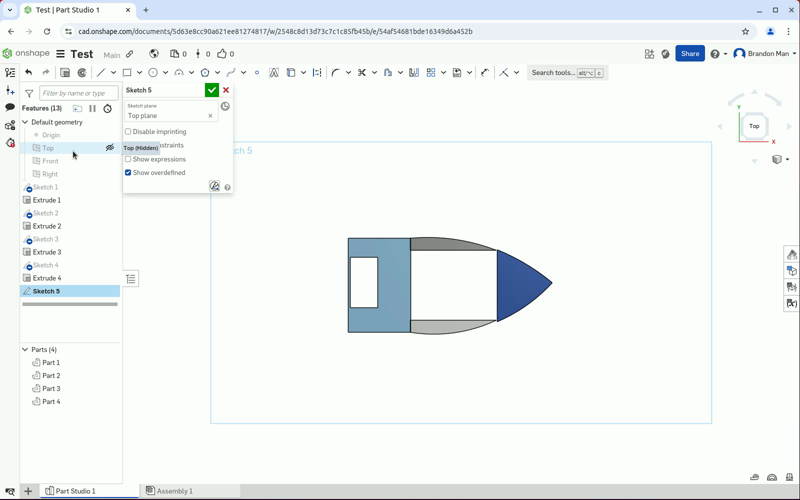
mouse_move(73, 352)
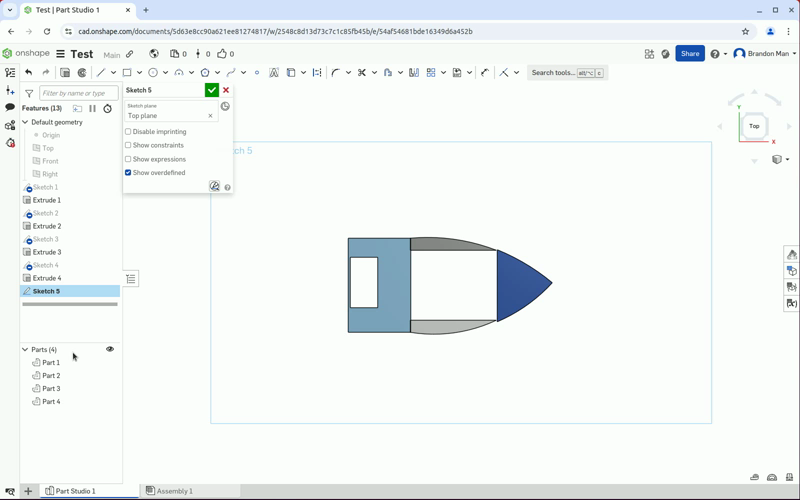
key(y)
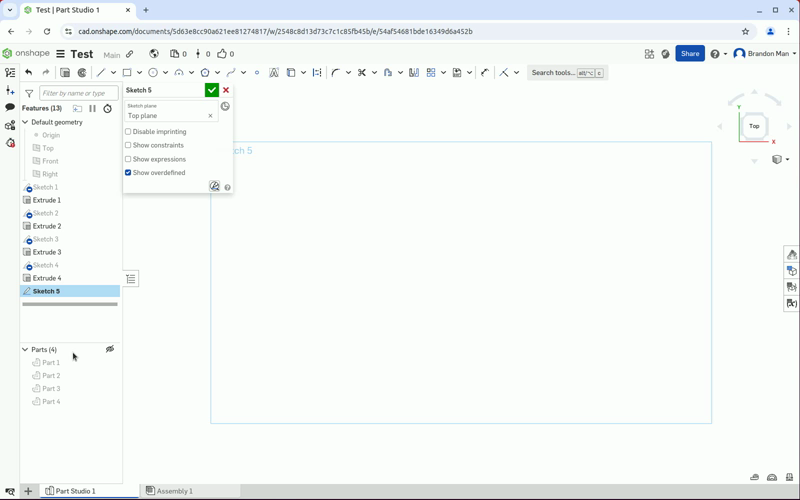
key(l)
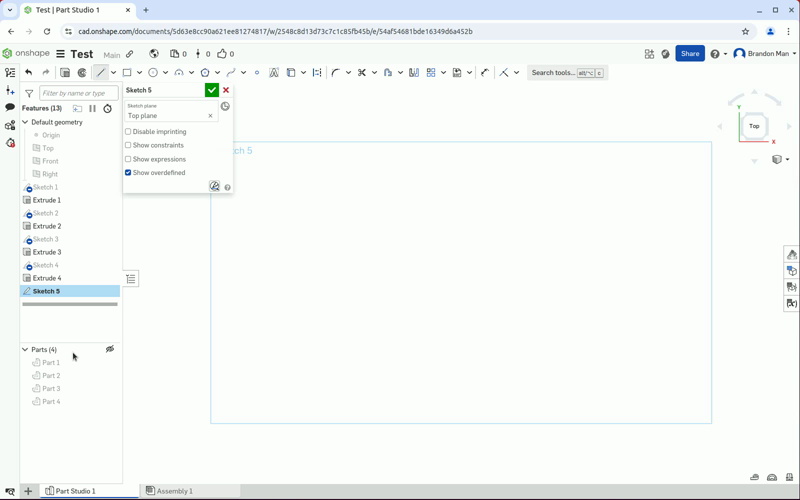
key_down(shift)
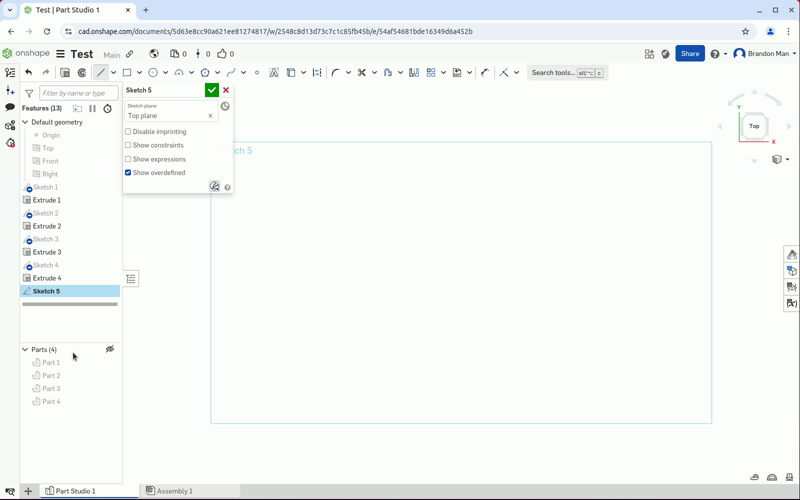
mouse_move(349, 307)
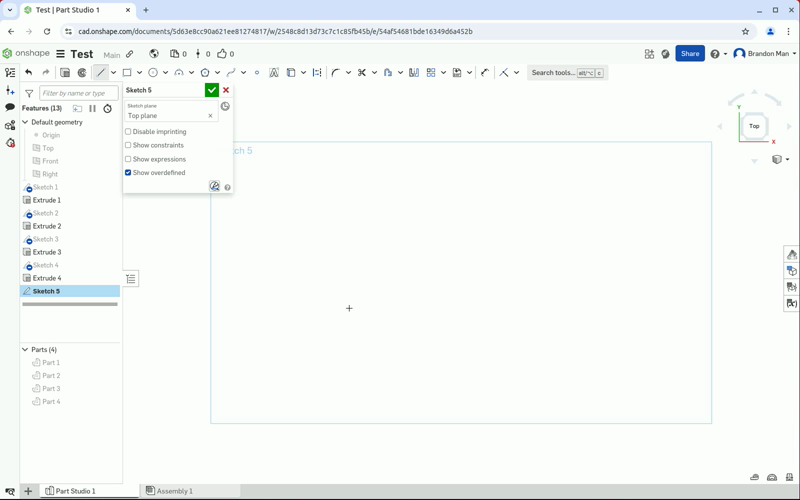
click(349, 307)
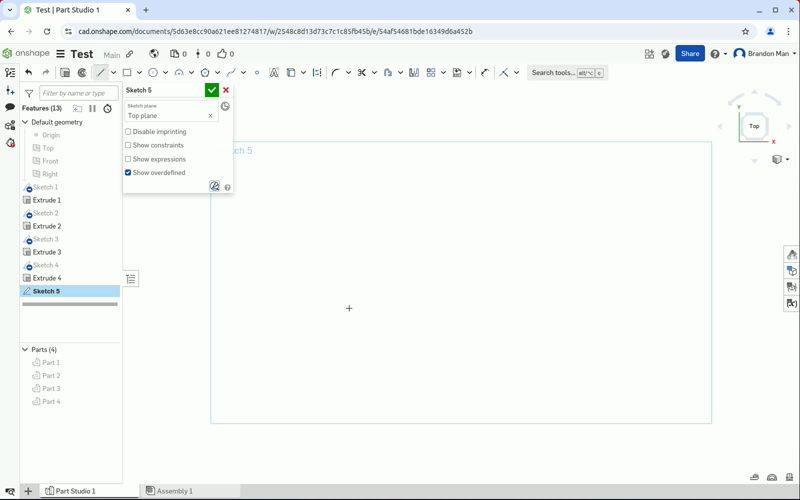
key_up(shift)
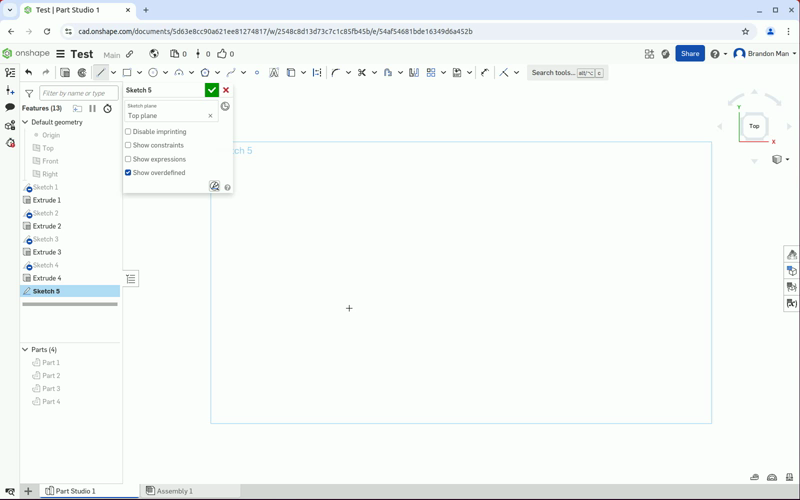
key_down(shift)
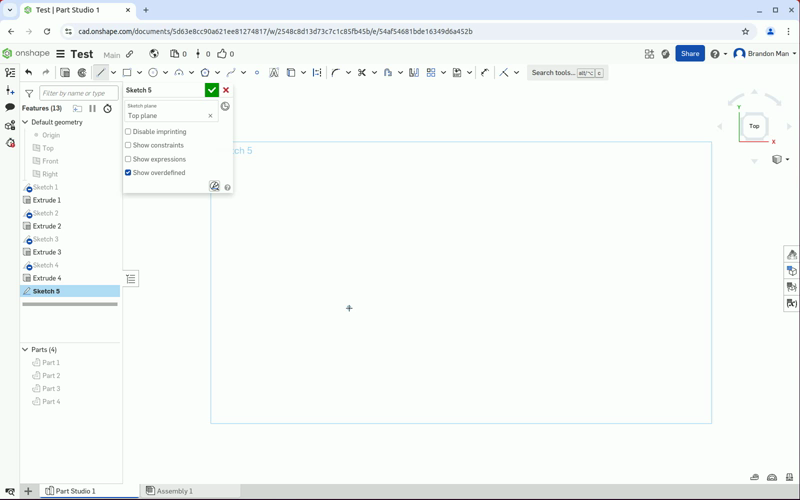
mouse_move(379, 307)
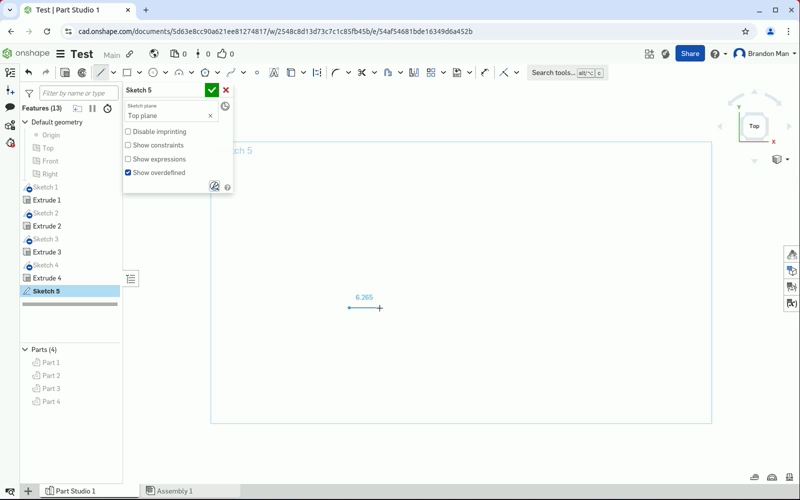
mouse_move(377, 307)
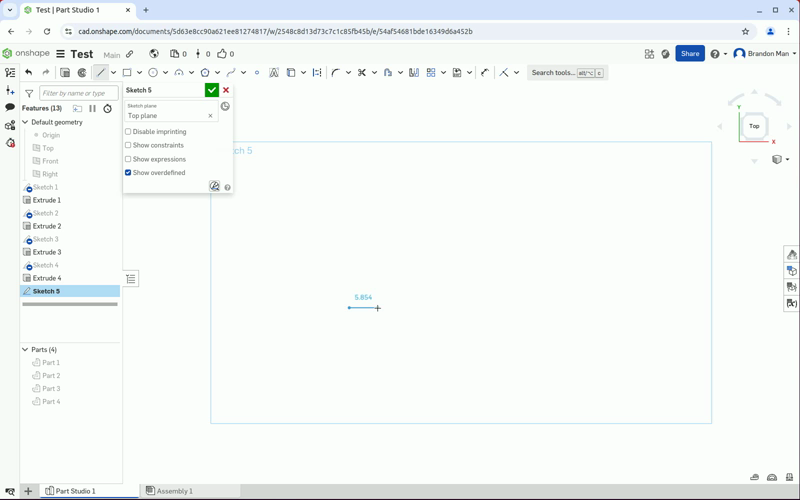
click(377, 307)
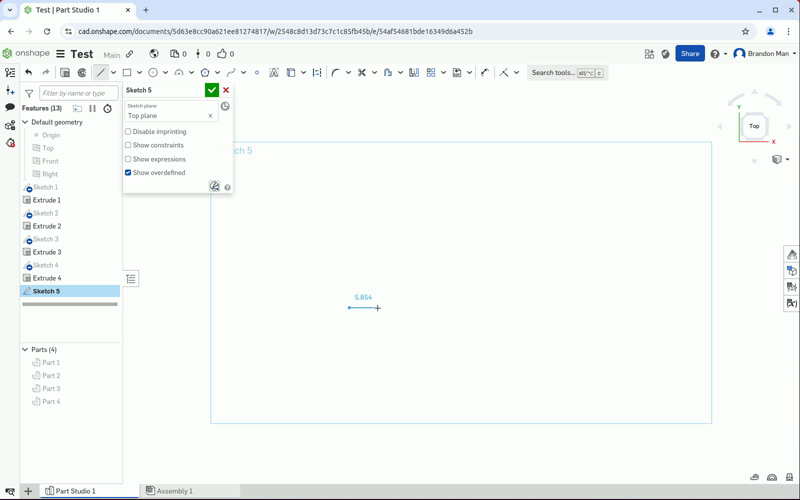
key_up(shift)
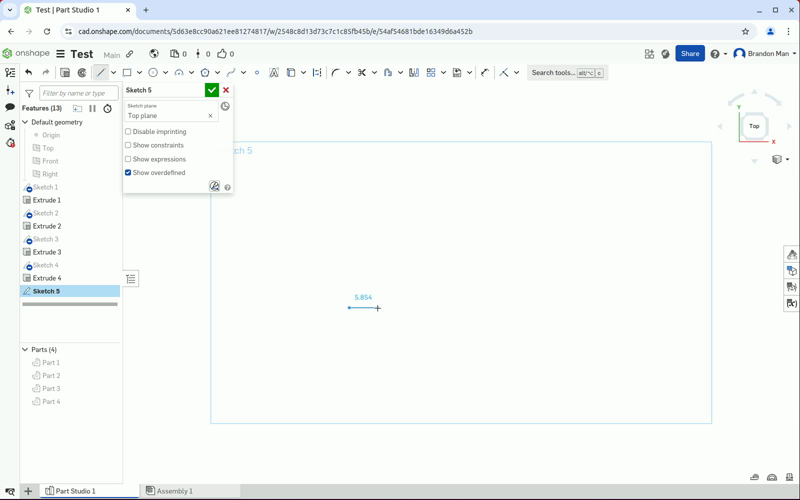
key_down(shift)
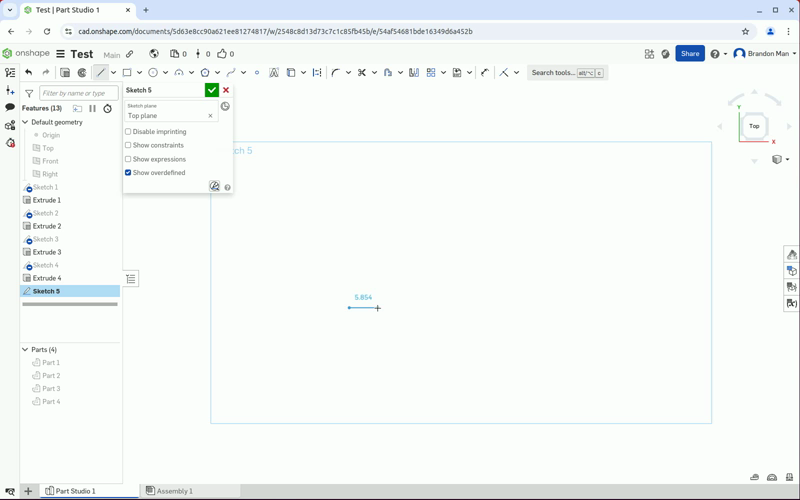
mouse_move(407, 307)
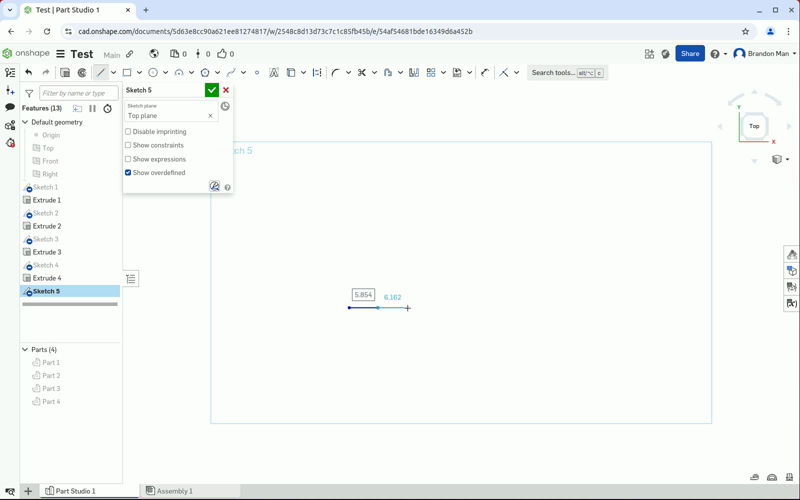
mouse_move(377, 256)
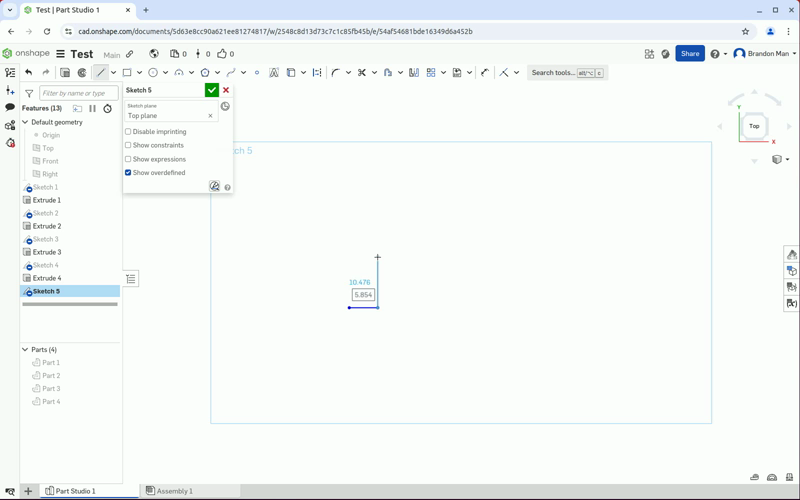
click(377, 256)
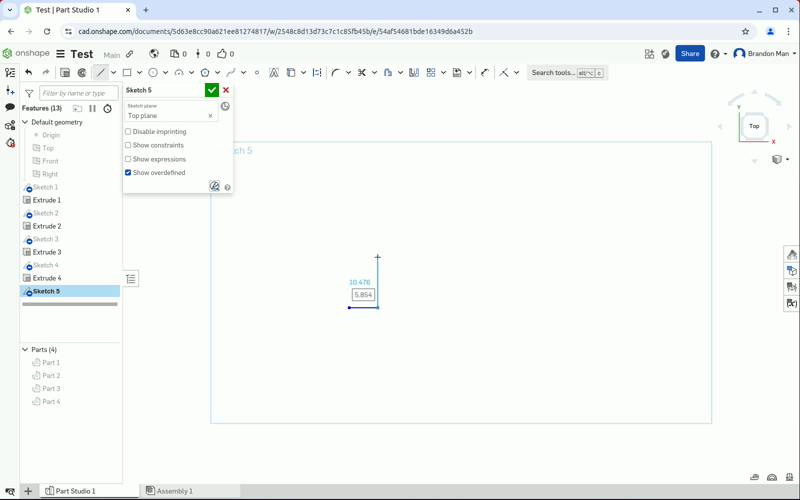
key_up(shift)
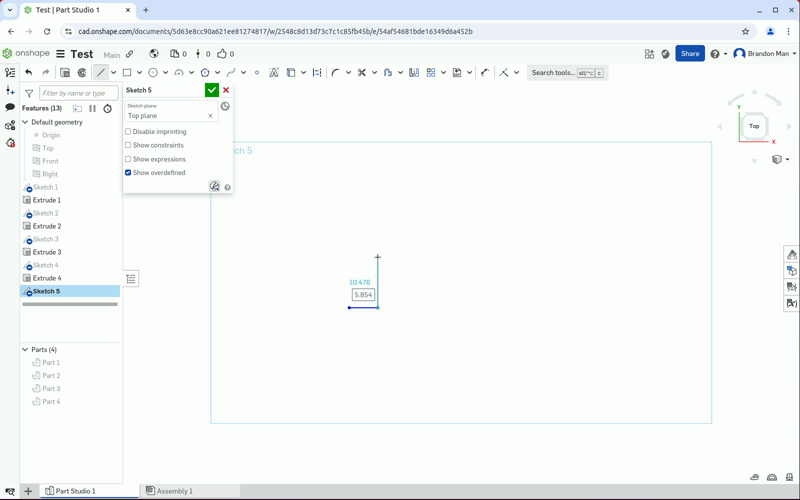
key_down(shift)
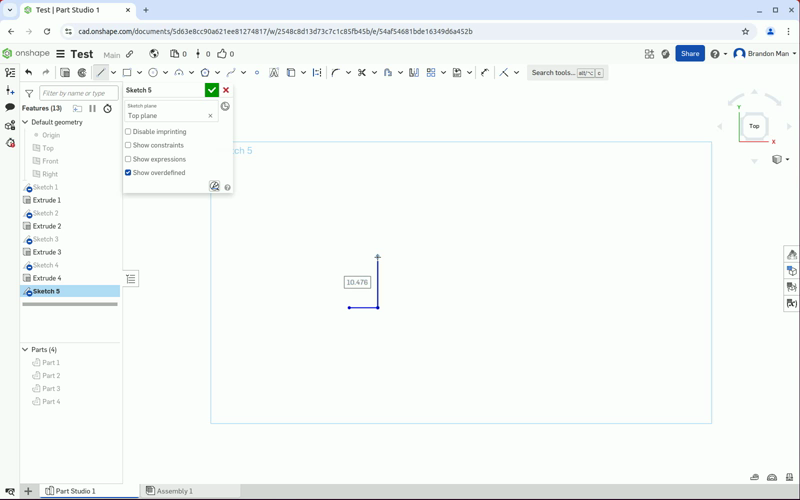
mouse_move(407, 256)
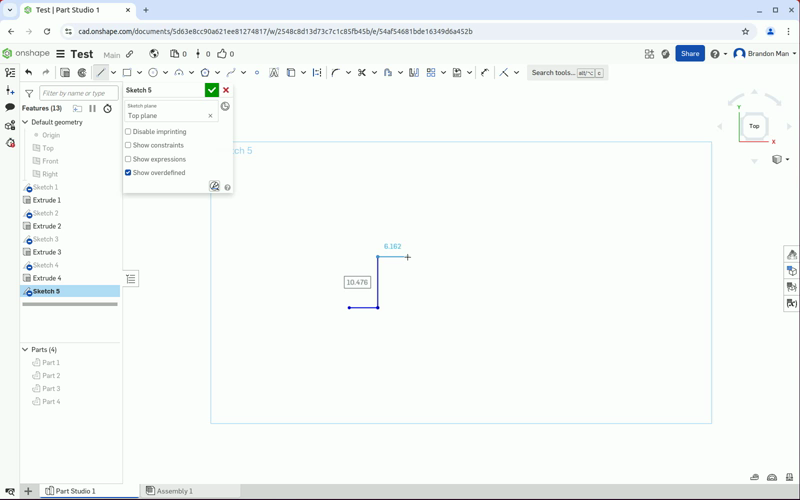
mouse_move(349, 256)
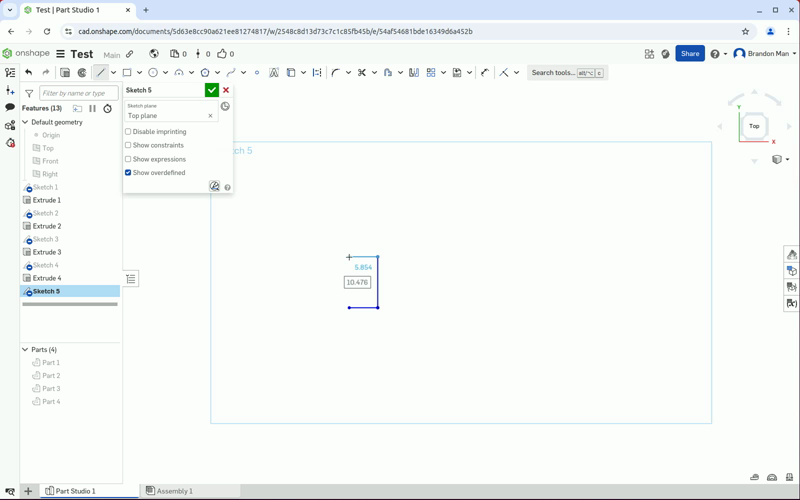
click(349, 256)
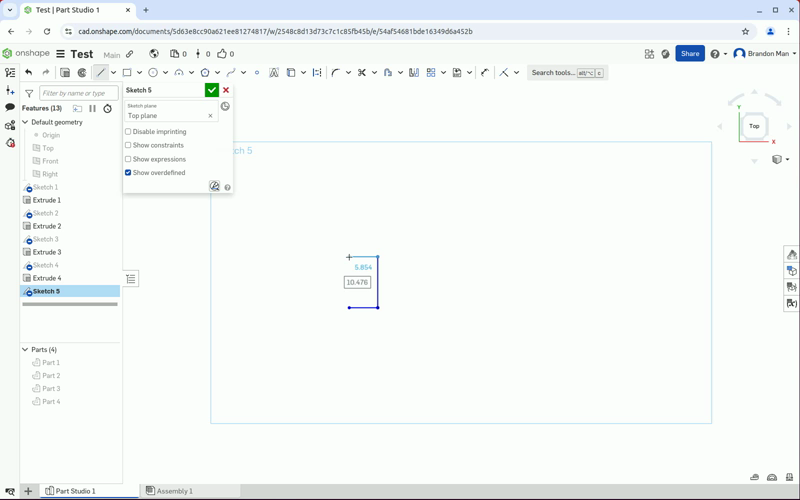
key_up(shift)
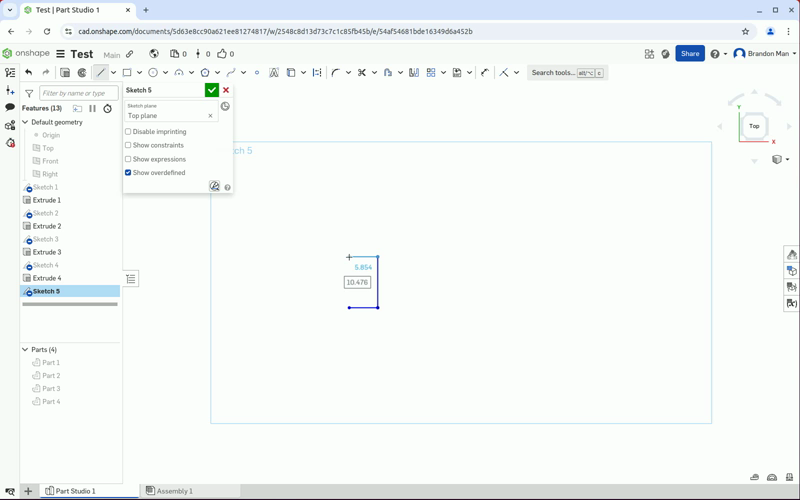
mouse_move(379, 256)
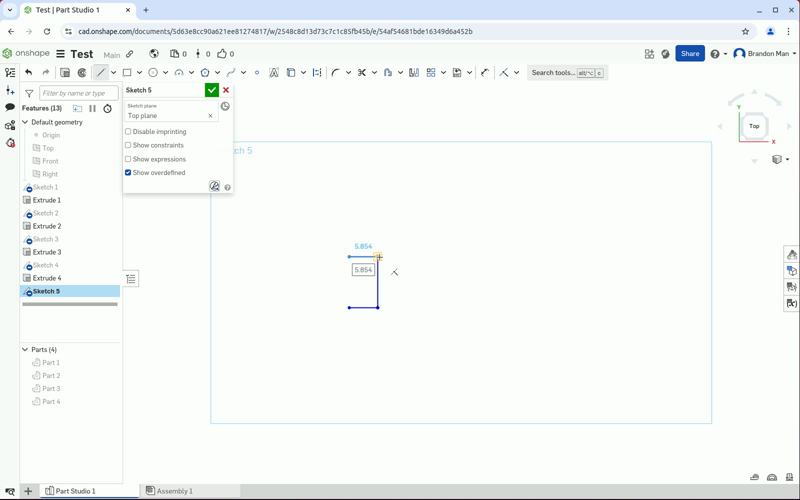
key_down(shift)
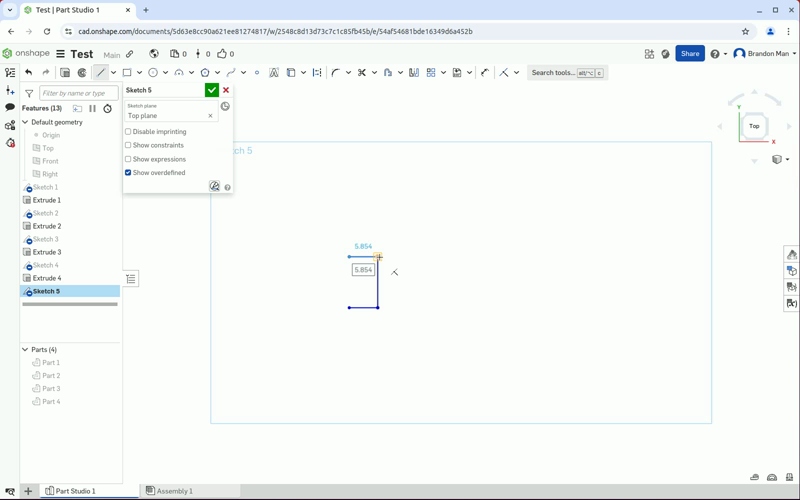
mouse_move(349, 307)
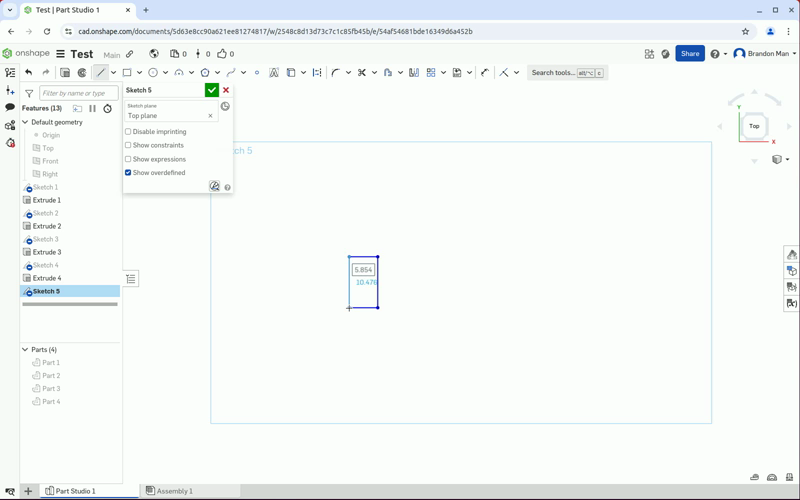
key_up(shift)
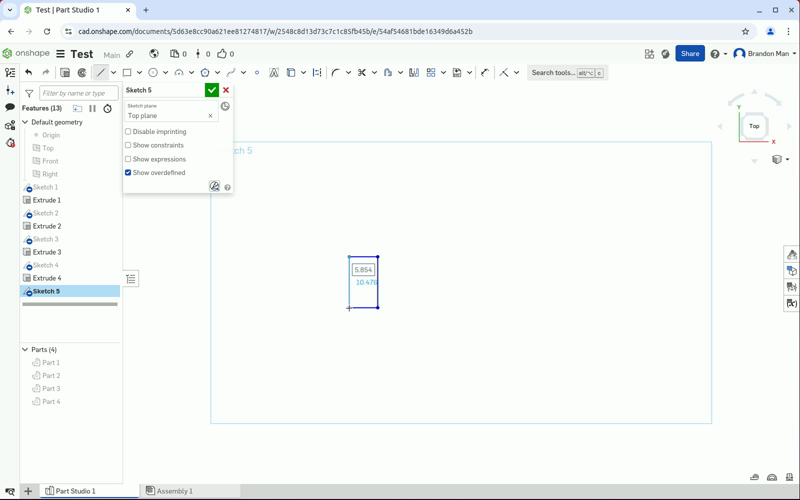
click(349, 307)
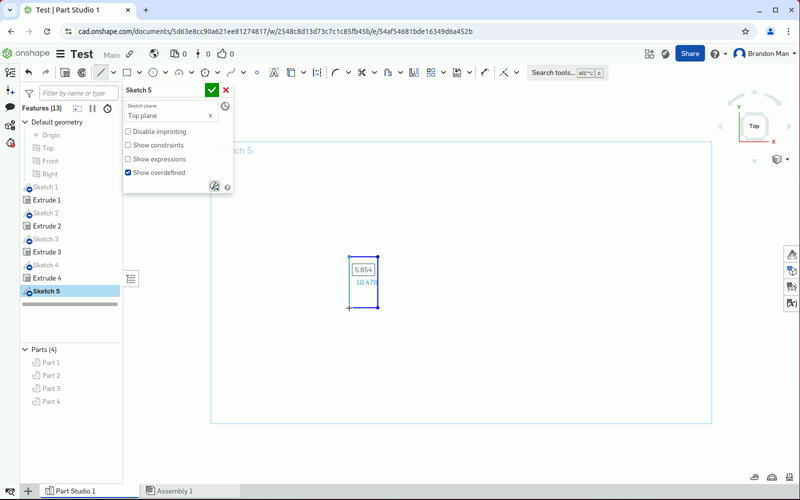
key(esc)
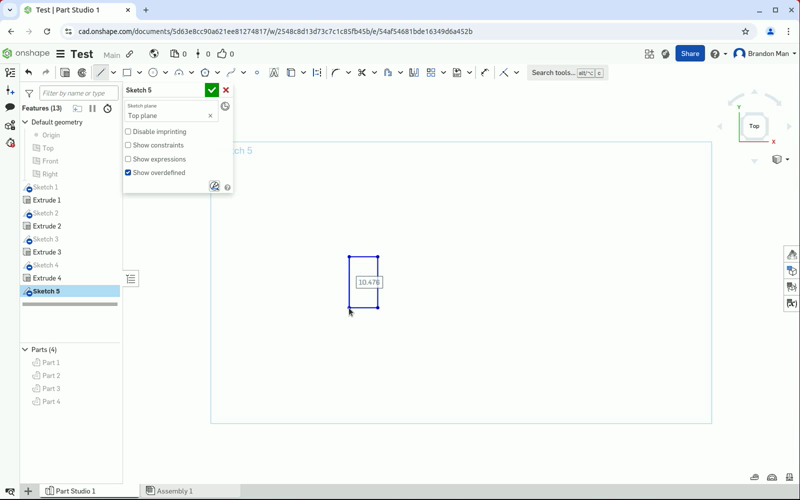
mouse_move(372, 271)
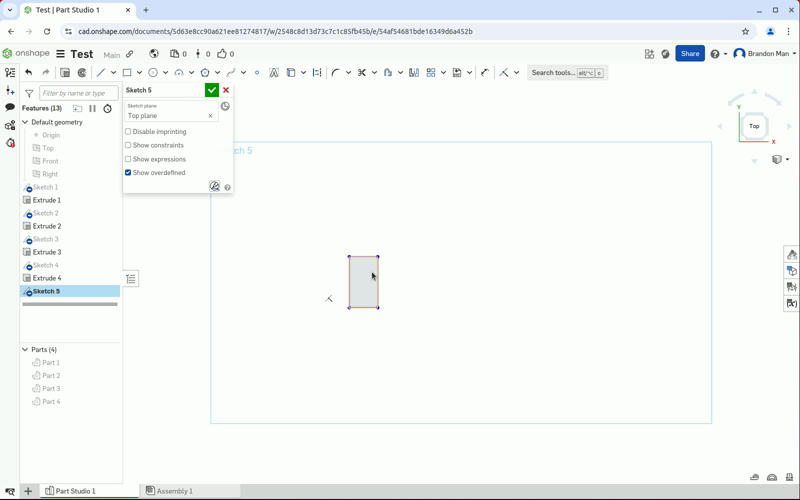
scroll(6)
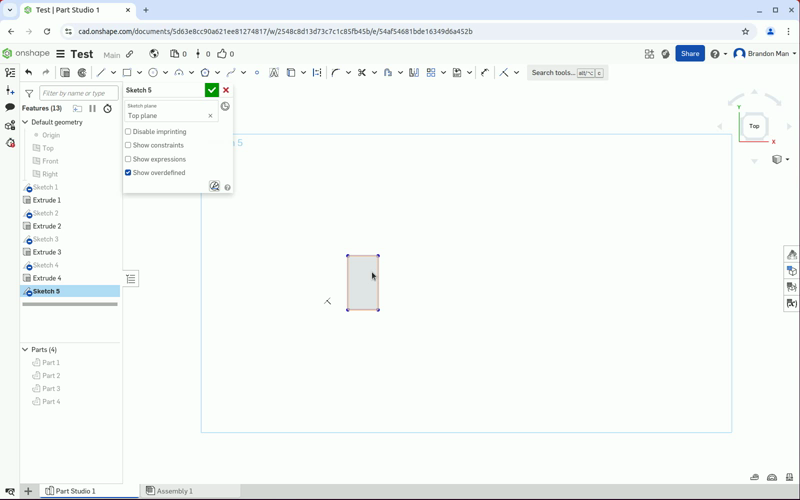
scroll(6)
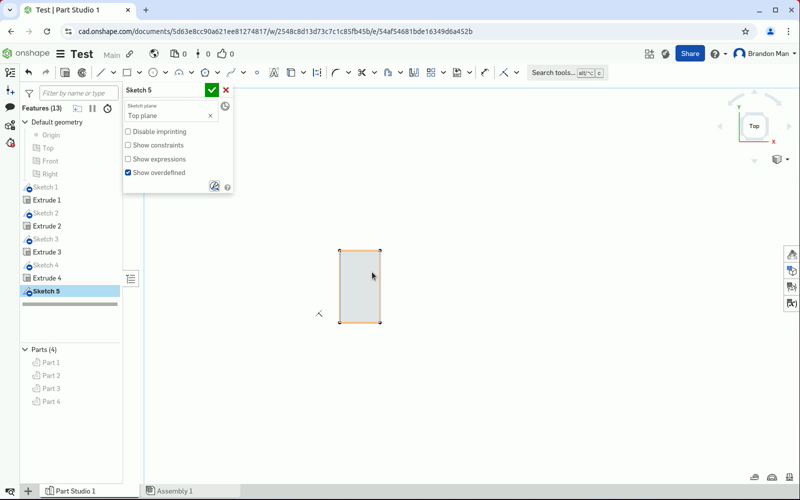
scroll(6)
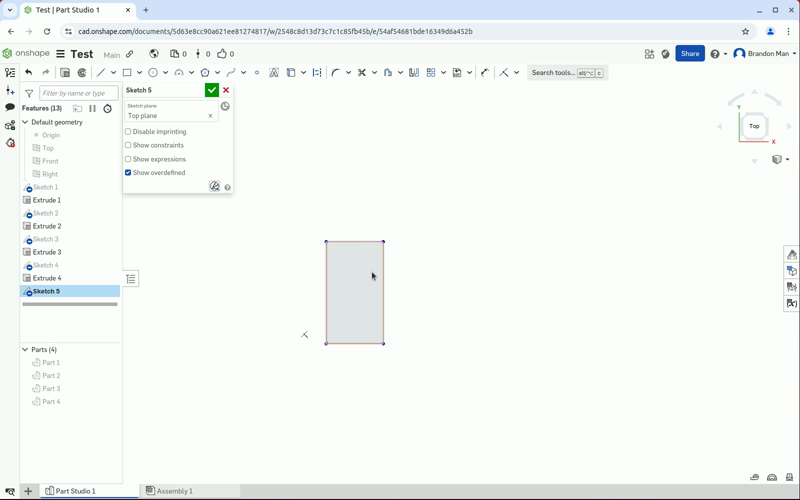
scroll(6)
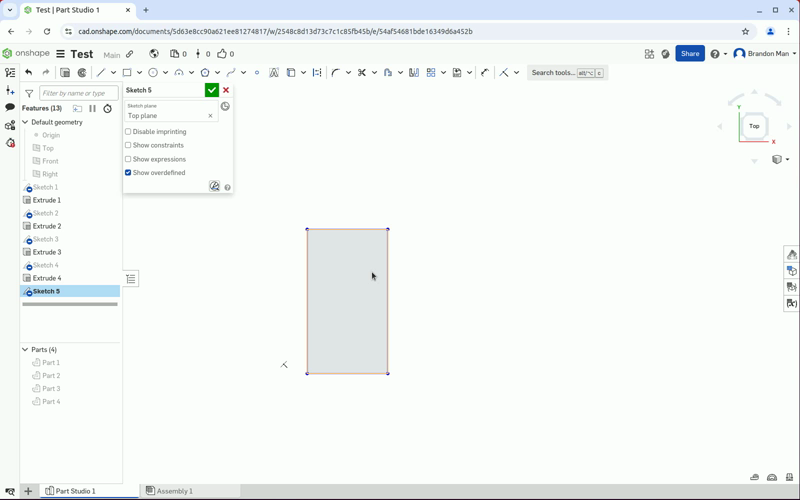
scroll(6)
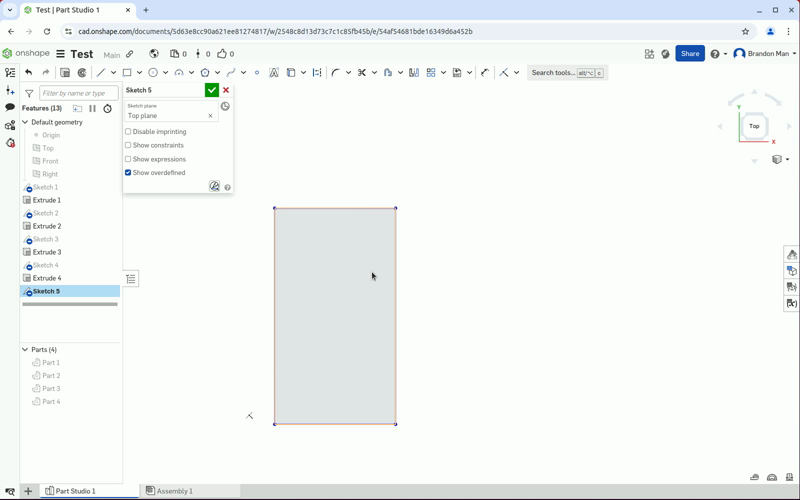
scroll(6)
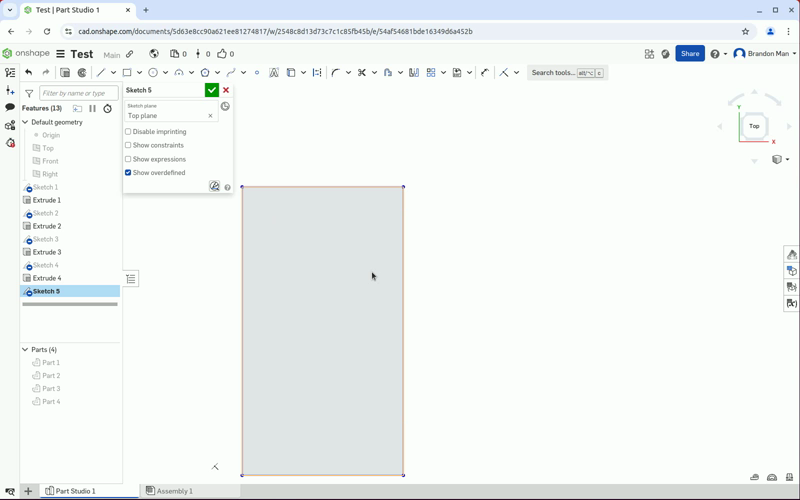
scroll(6)
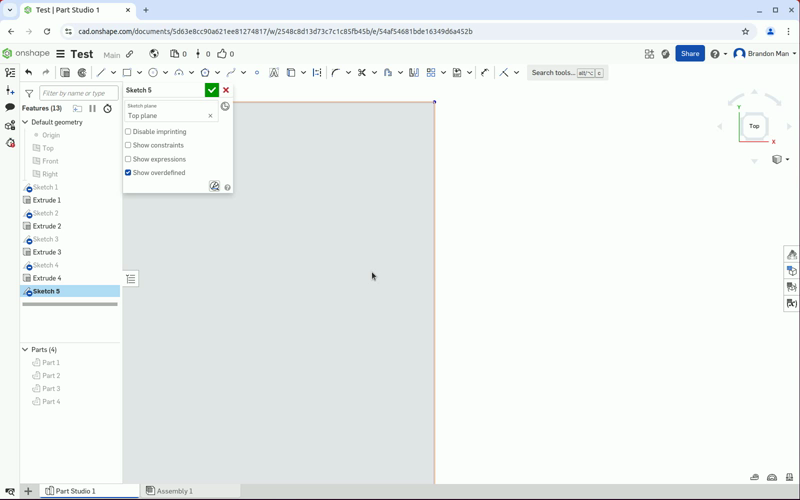
click(372, 271)
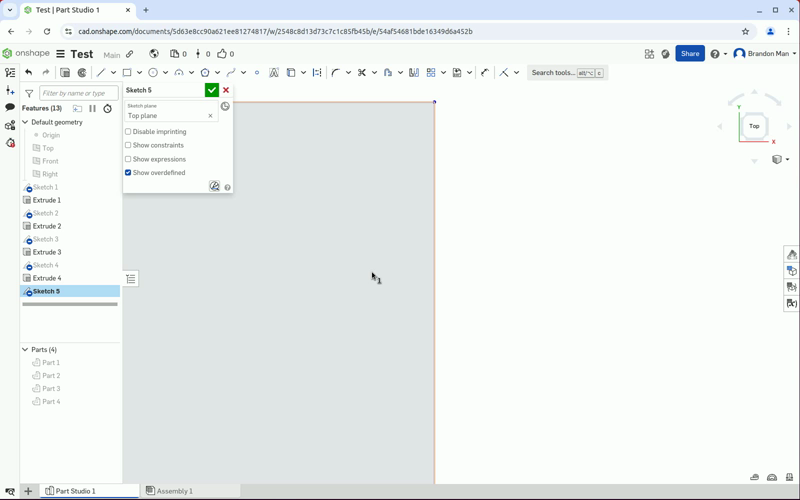
scroll(-6)
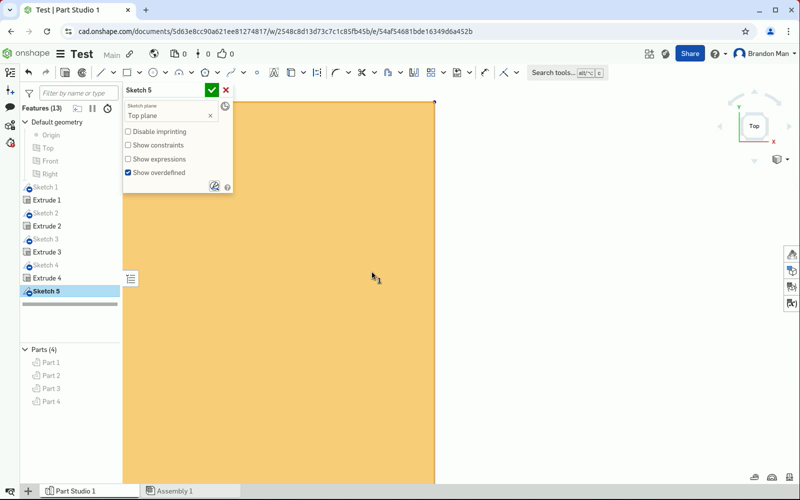
scroll(-6)
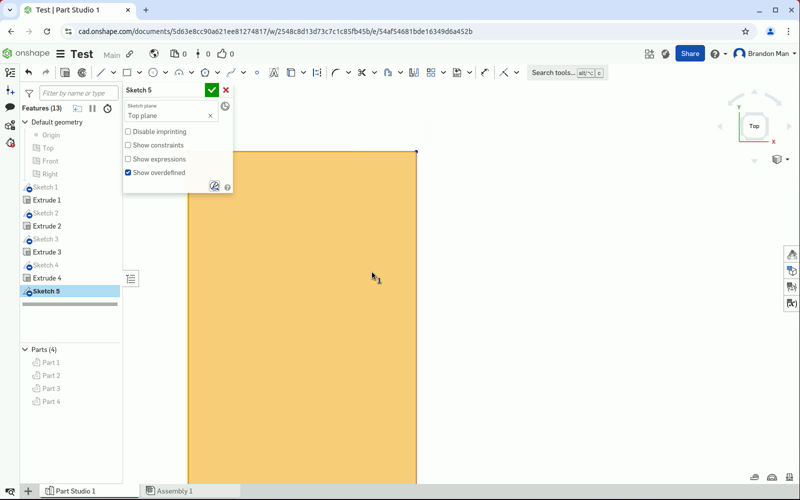
scroll(-6)
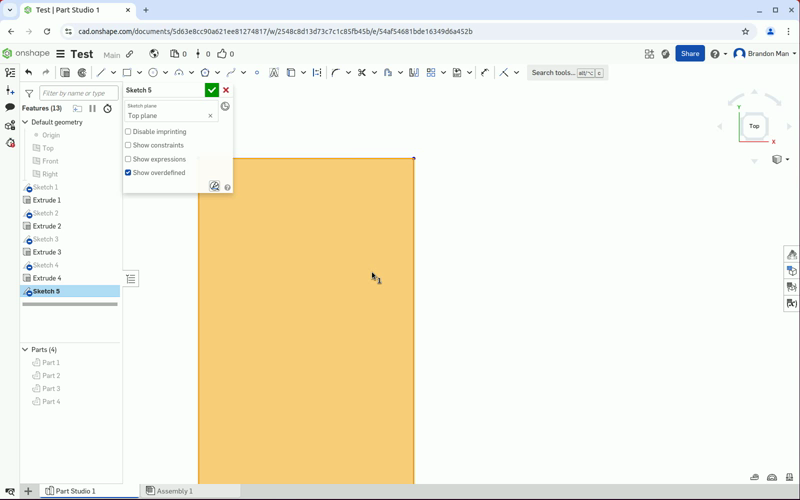
scroll(-6)
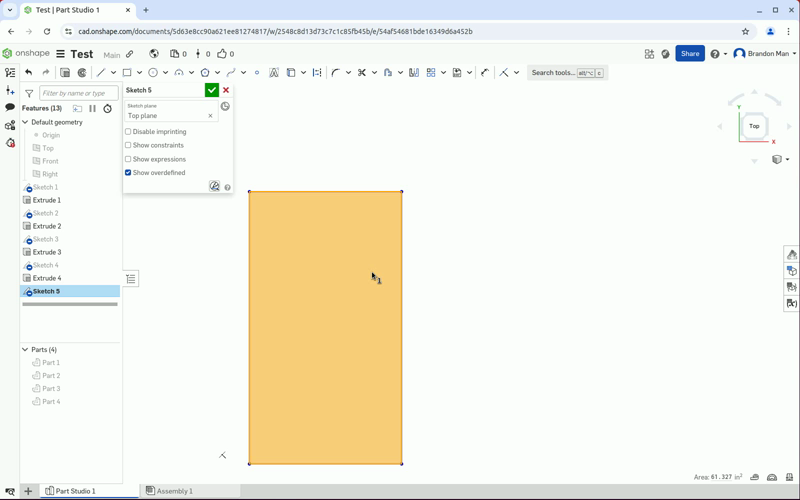
scroll(-6)
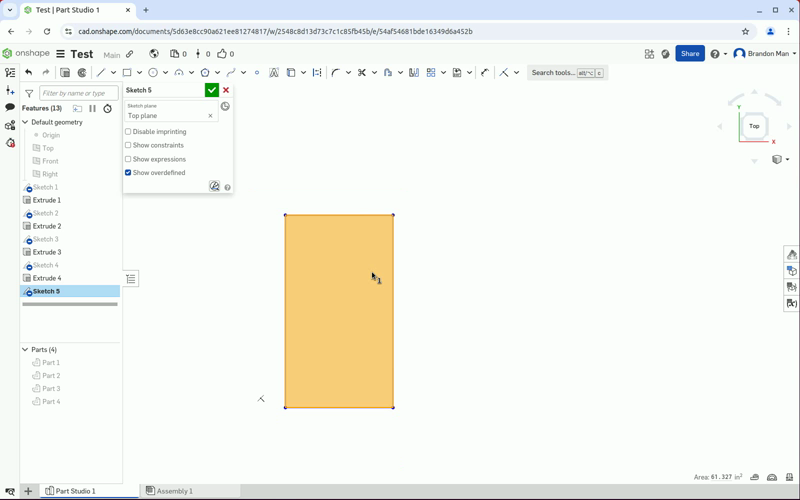
scroll(-6)
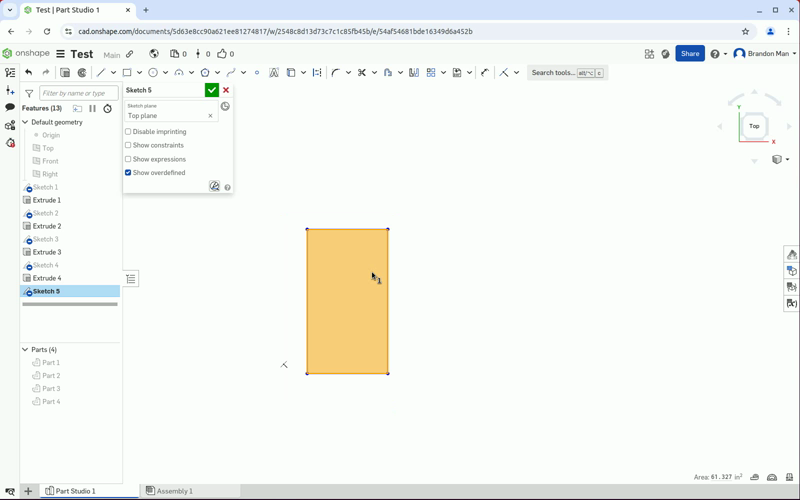
scroll(-6)
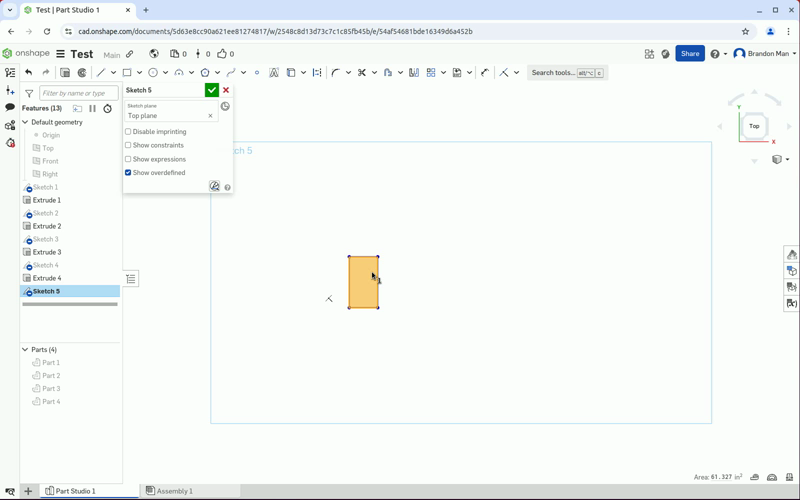
mouse_move(73, 352)
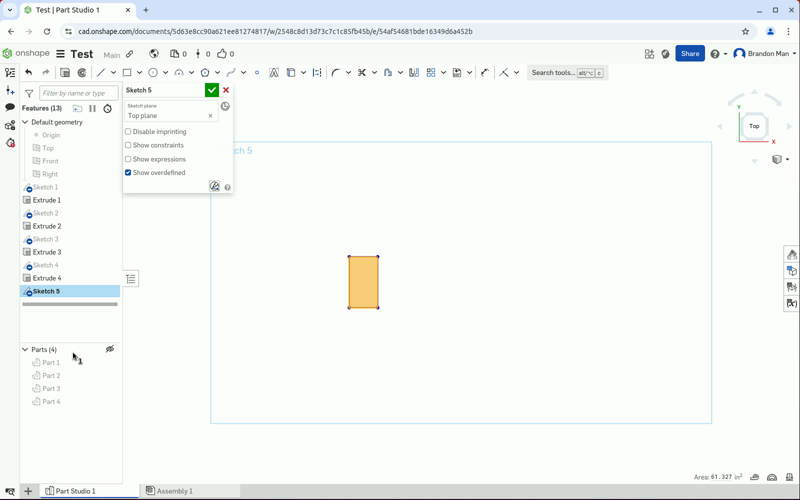
key(shift+y)
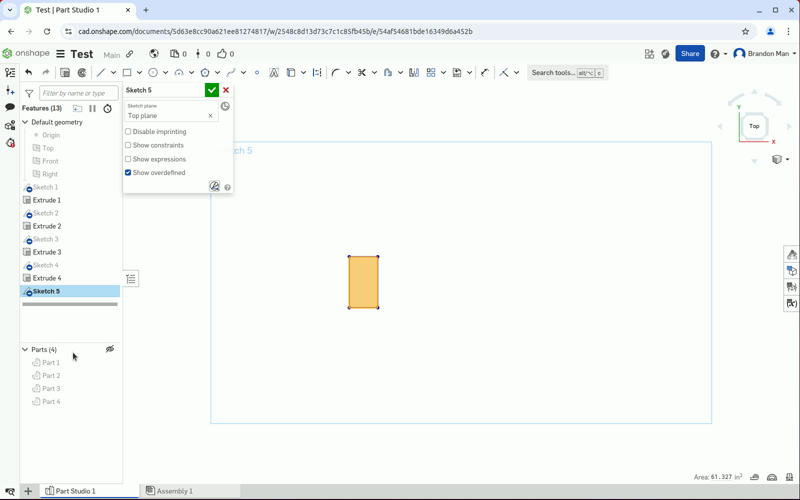
key(shift+e)
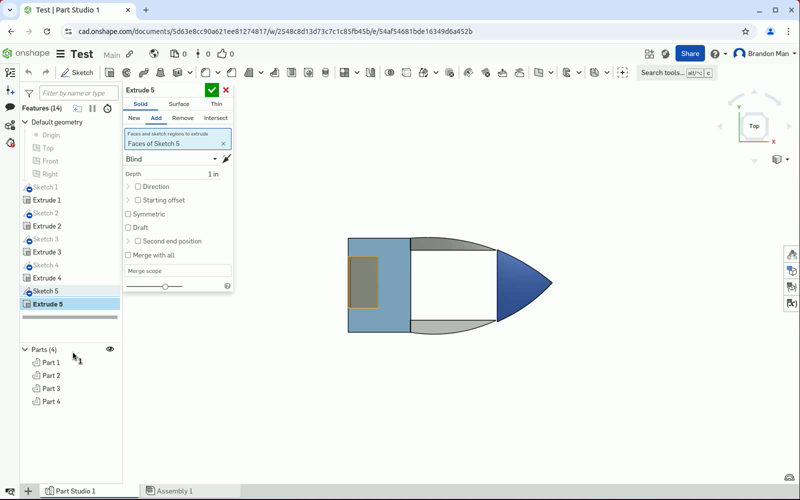
mouse_move(143, 106)
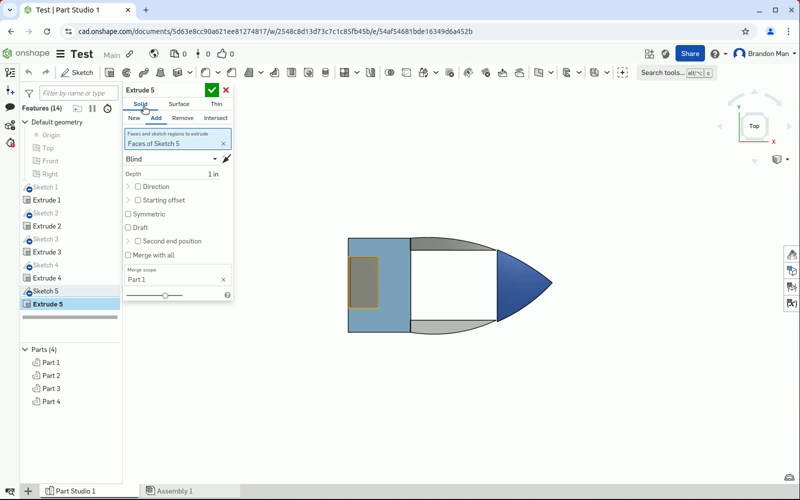
click(143, 106)
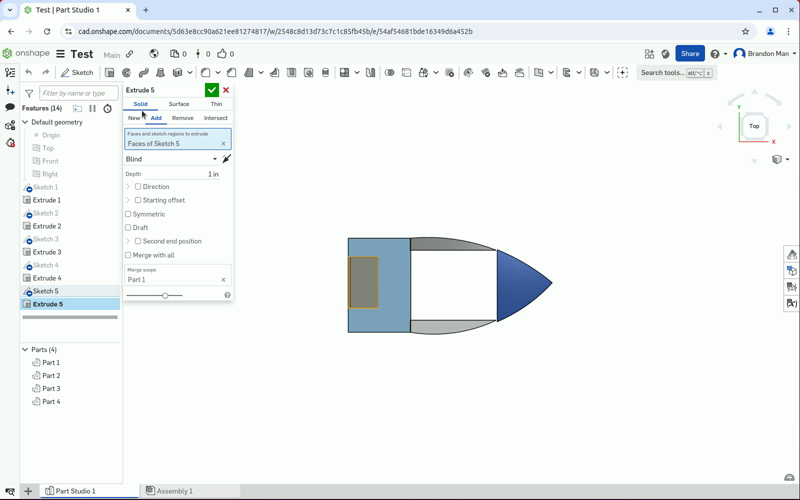
mouse_move(137, 120)
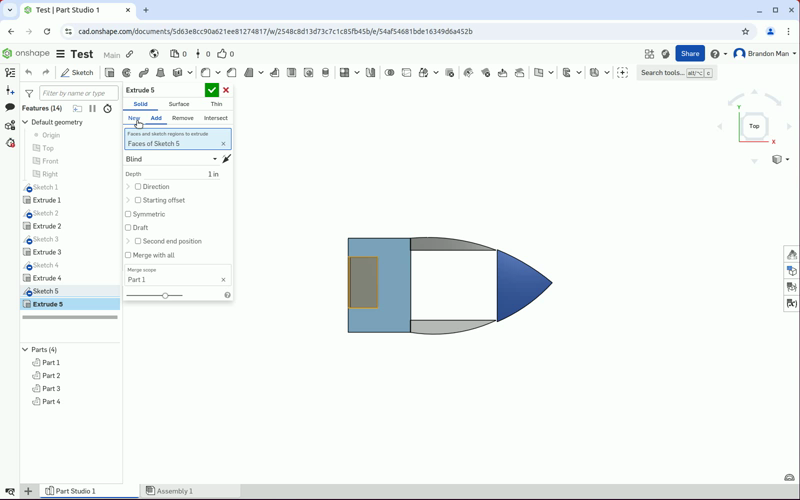
click(137, 120)
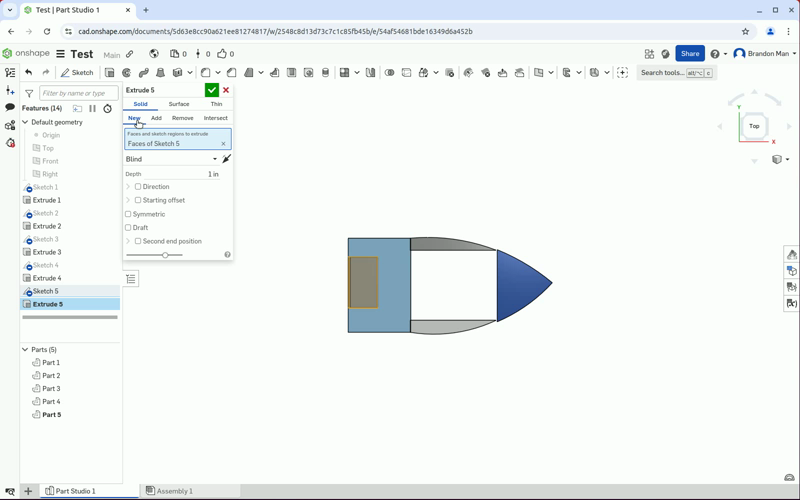
key(tab, 4)
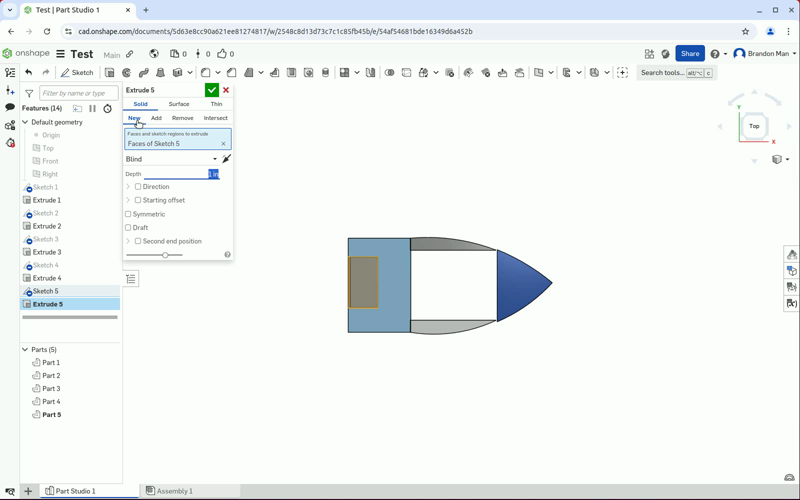
text(1.685)
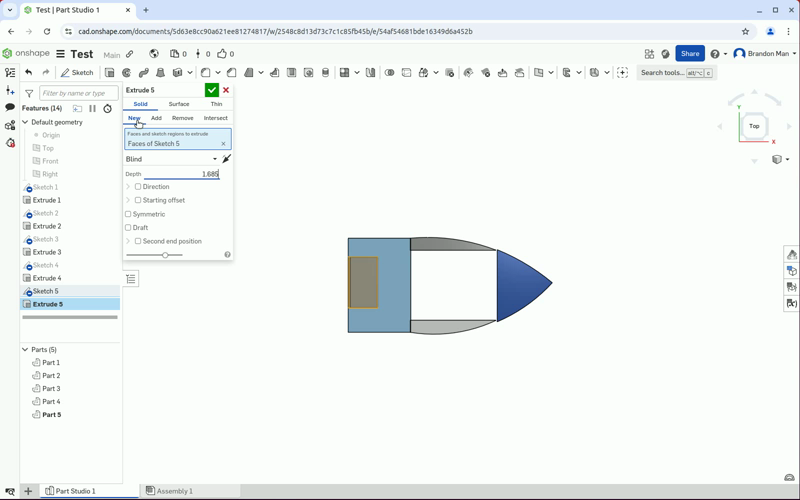
key(enter)
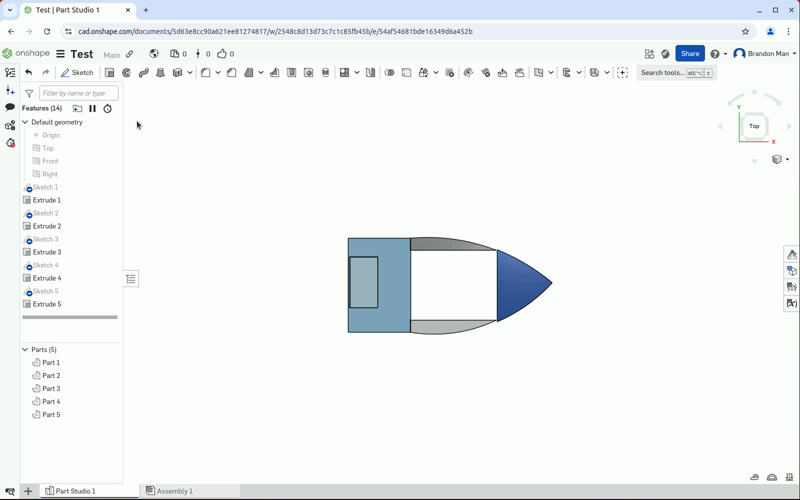
key(shift+h)
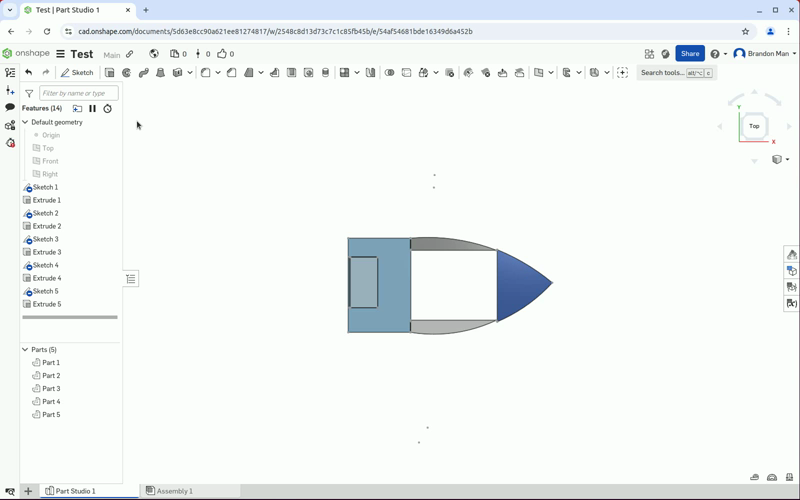
key(shift+h)
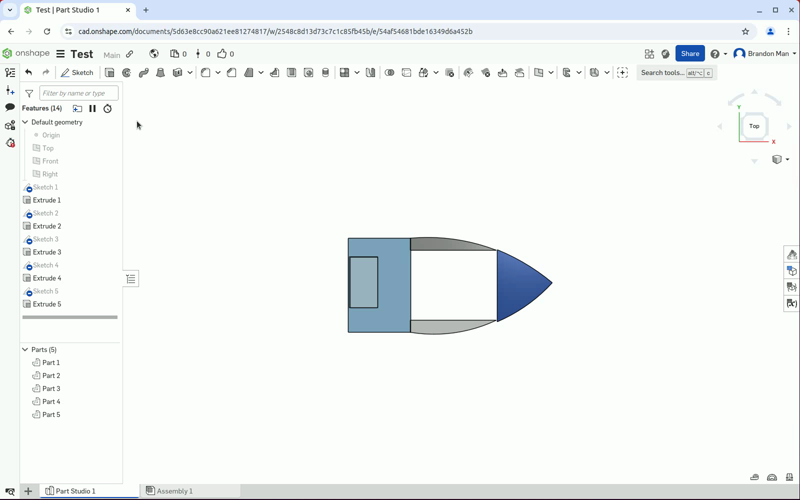
mouse_move(73, 189)
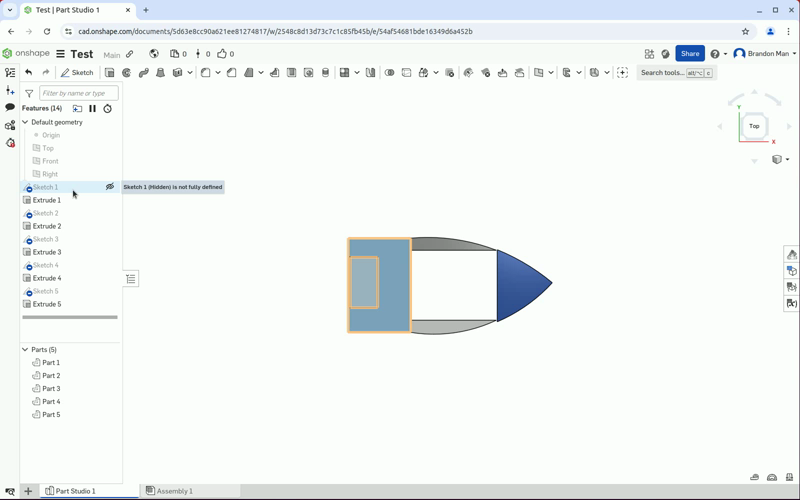
click(73, 189)
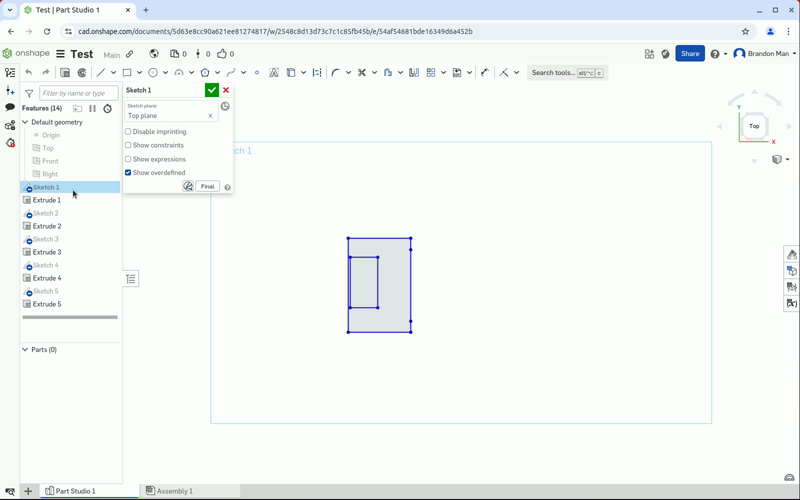
mouse_move(229, 92)
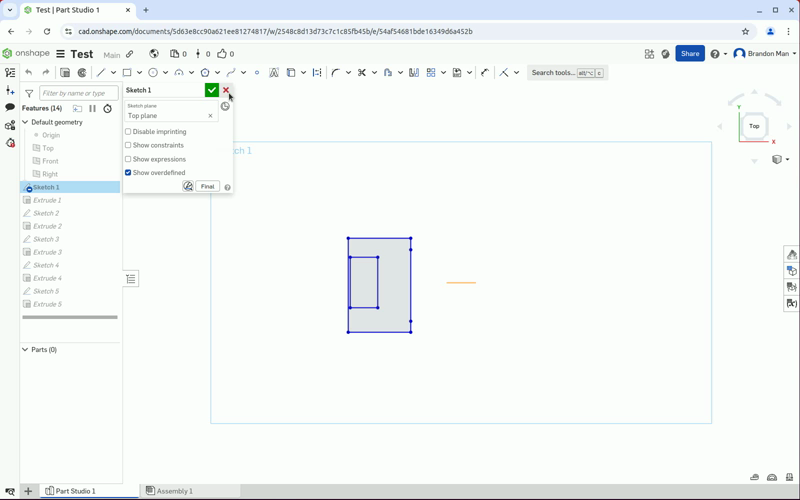
click(229, 92)
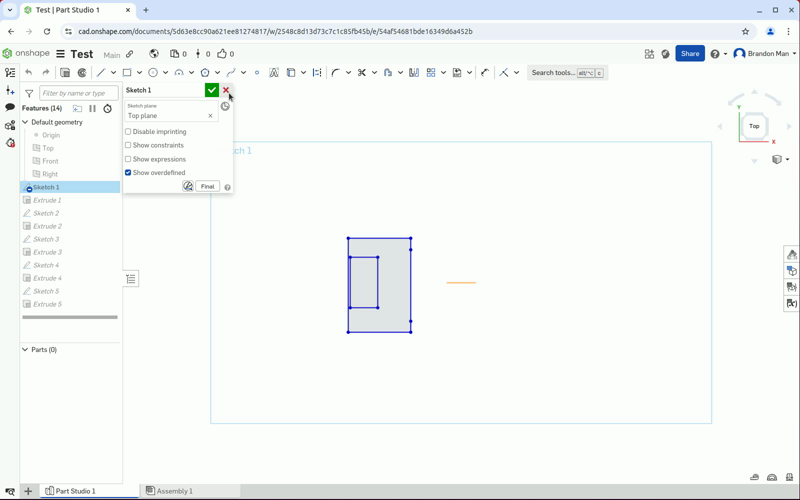
key(shift+s)
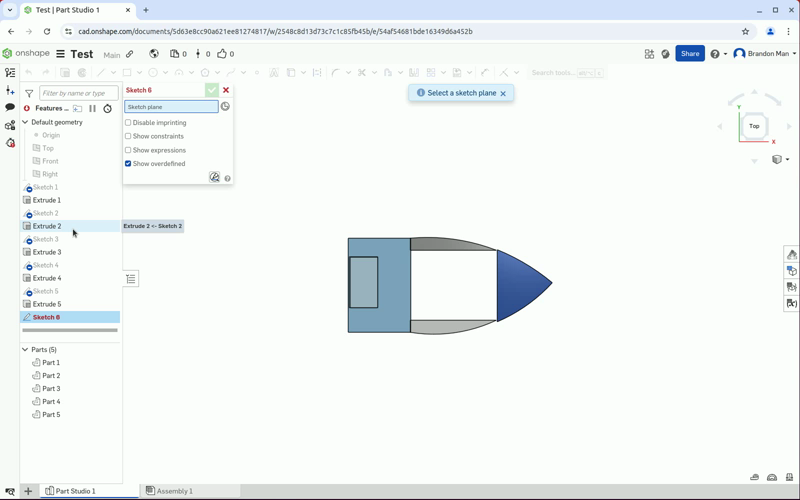
scroll(3)
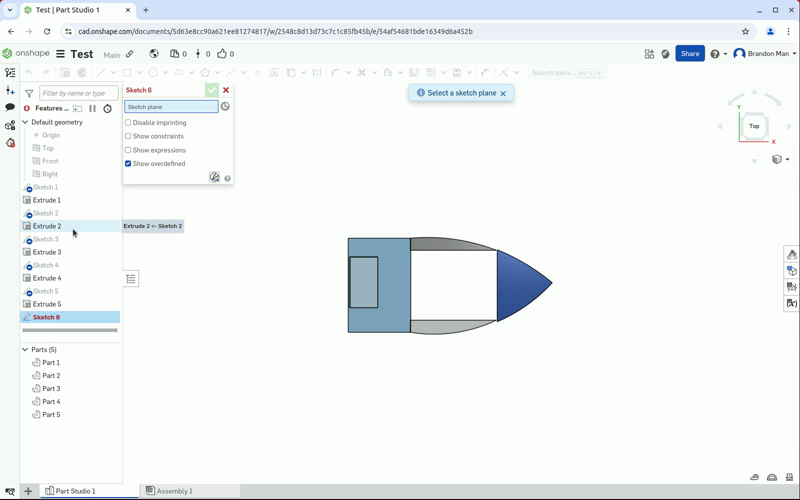
mouse_move(73, 150)
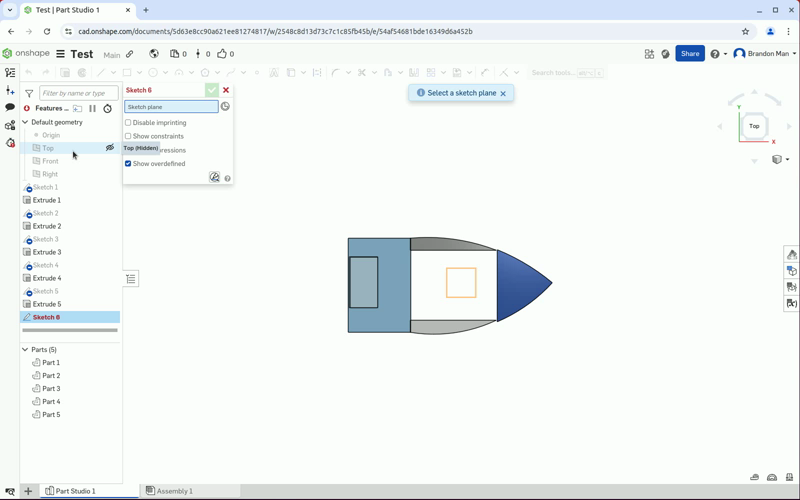
click(73, 150)
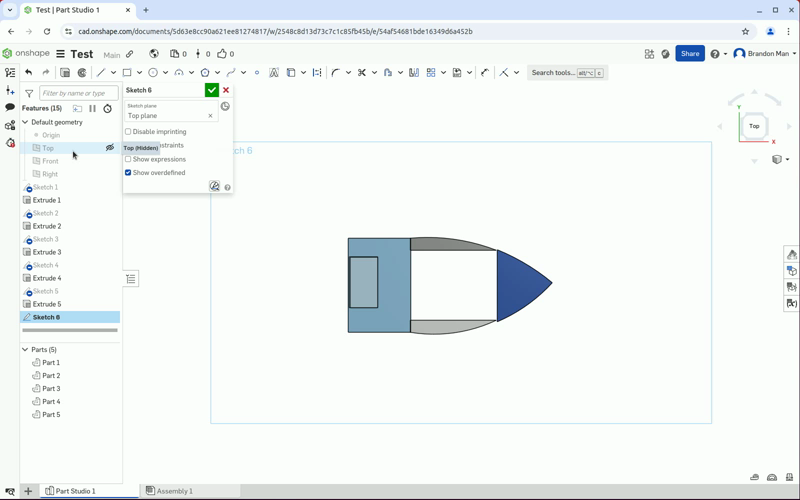
mouse_move(73, 352)
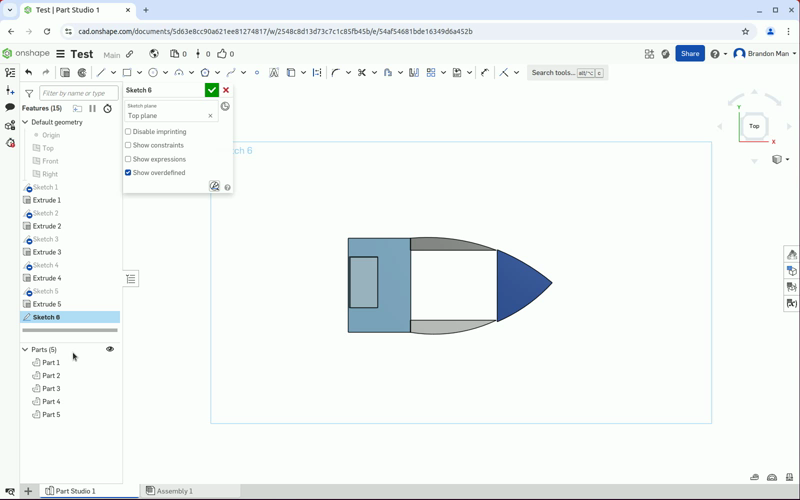
key(y)
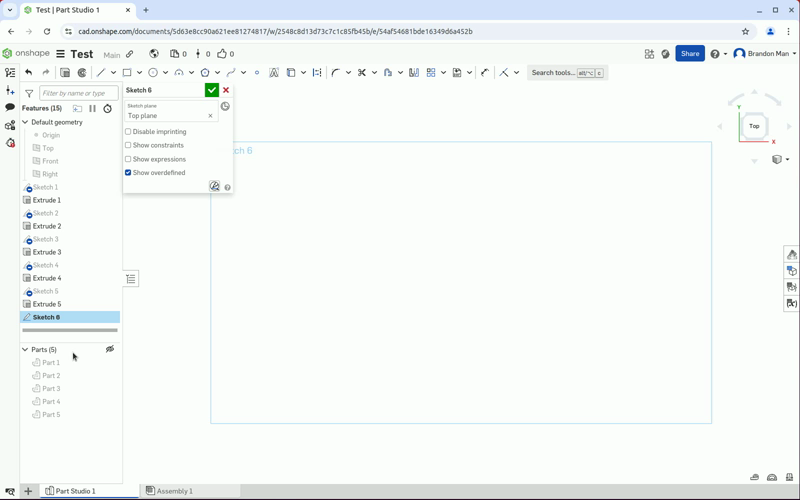
key(l)
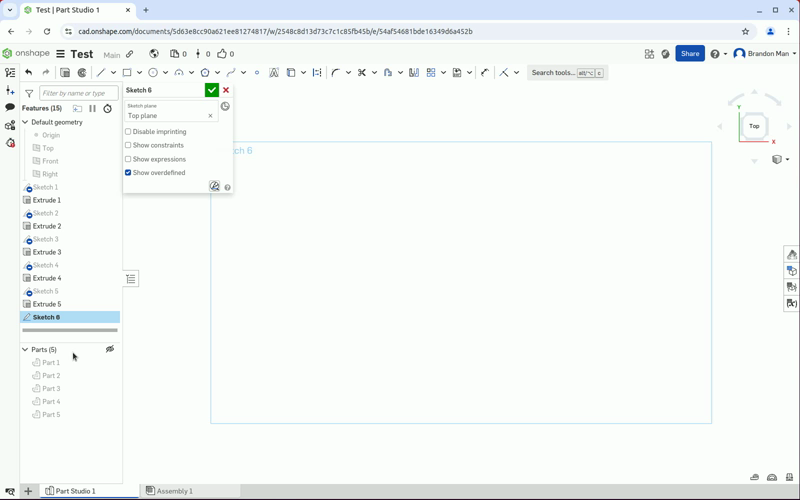
key_down(shift)
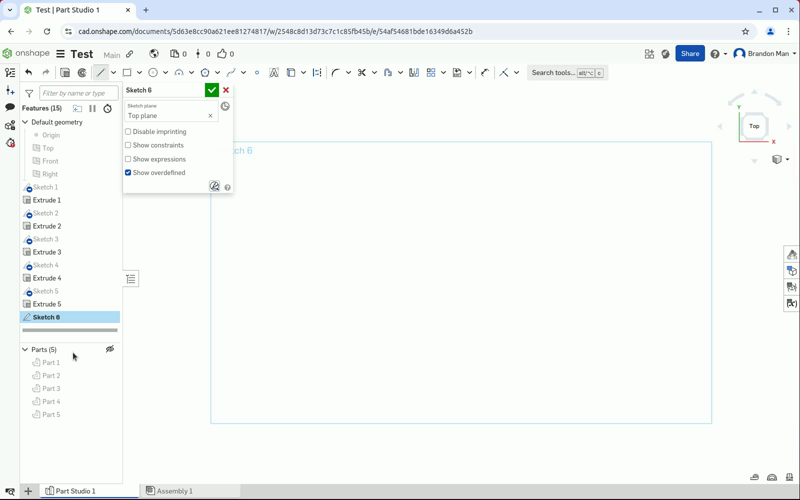
mouse_move(410, 321)
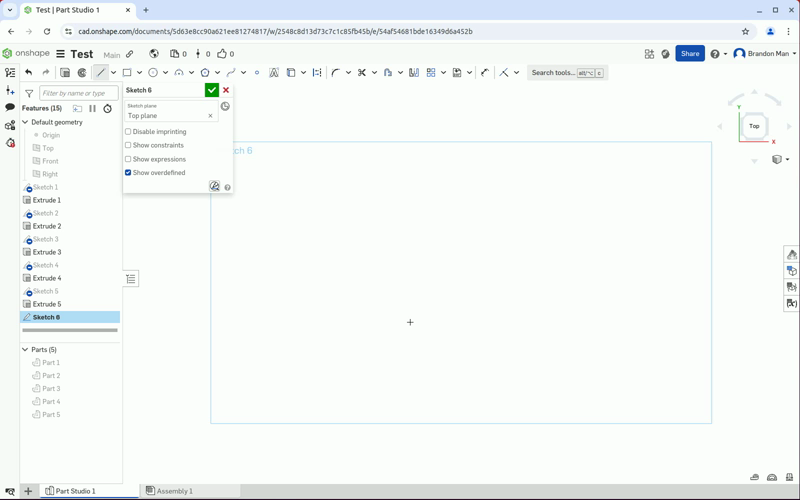
click(410, 321)
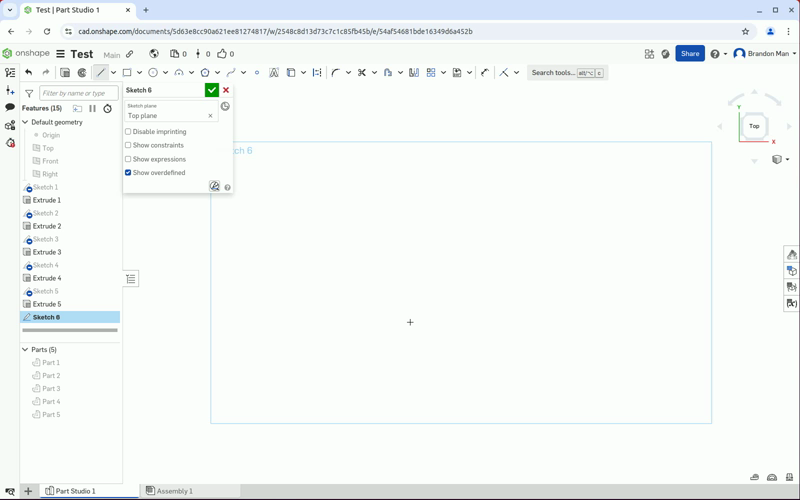
key_up(shift)
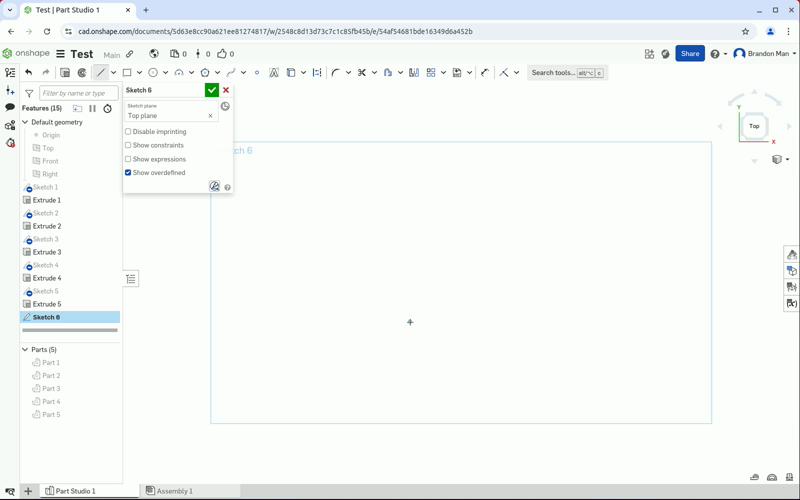
key_down(shift)
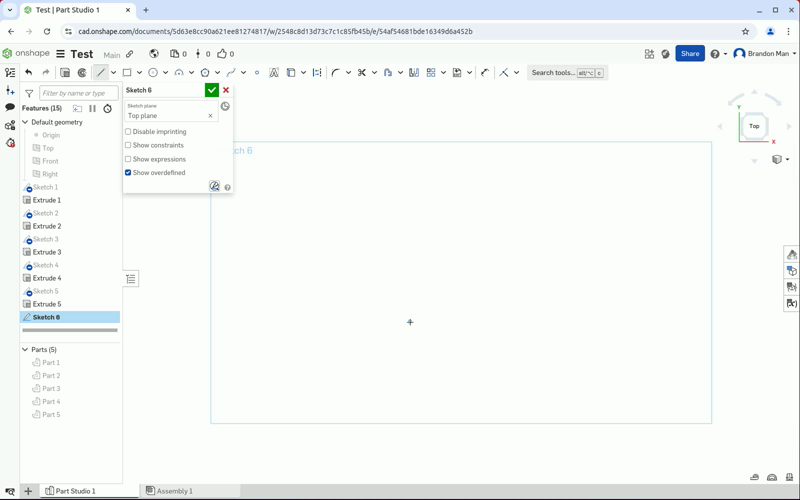
mouse_move(496, 321)
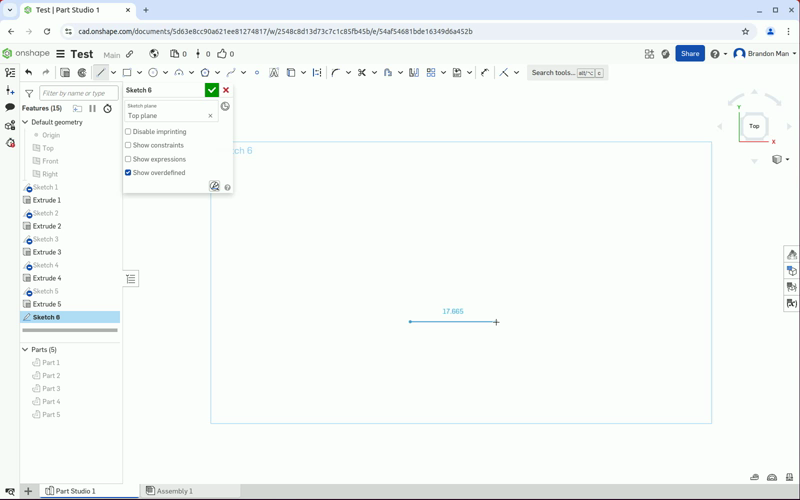
click(496, 321)
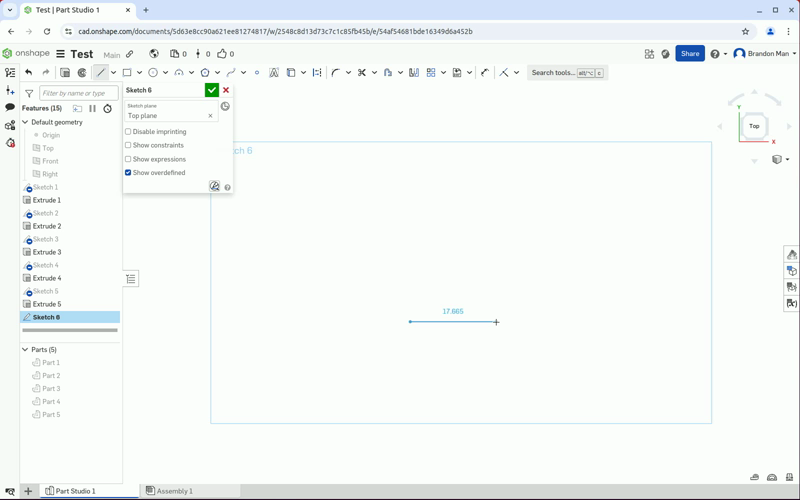
key_up(shift)
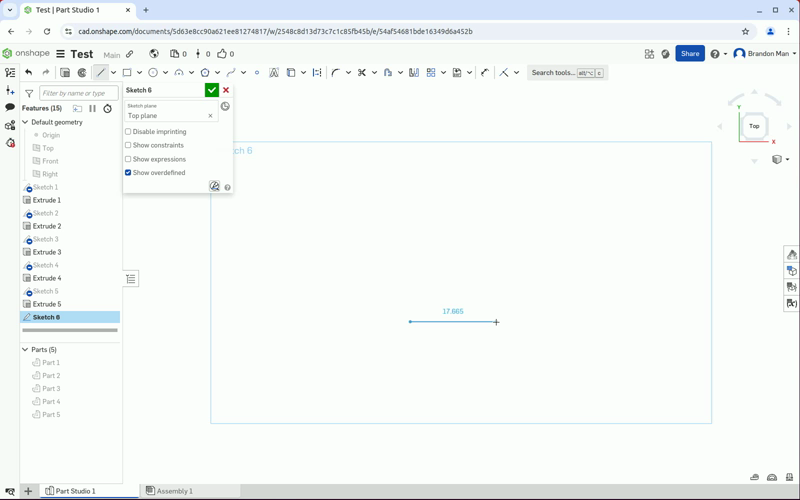
key_down(shift)
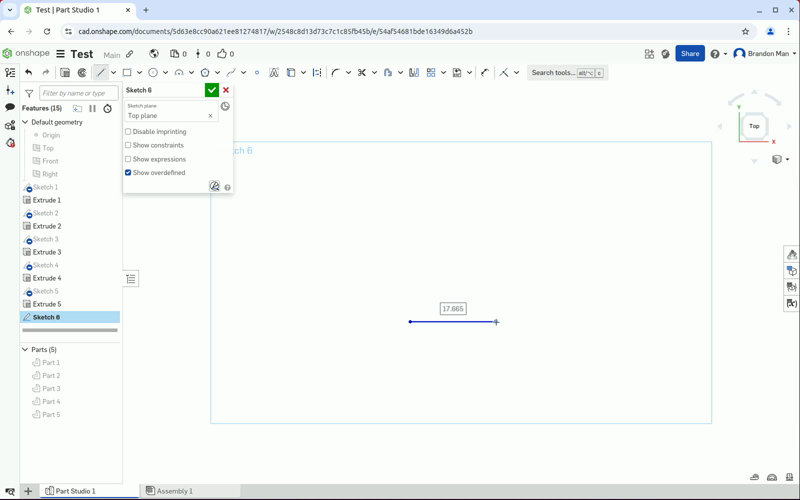
mouse_move(496, 250)
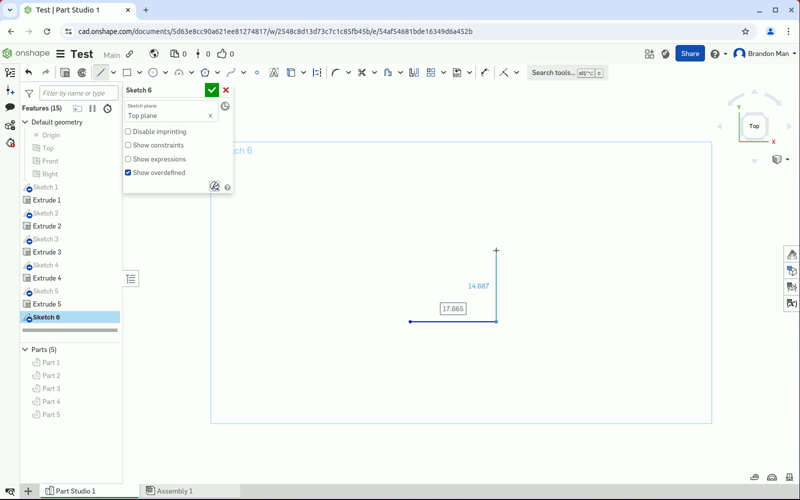
click(496, 250)
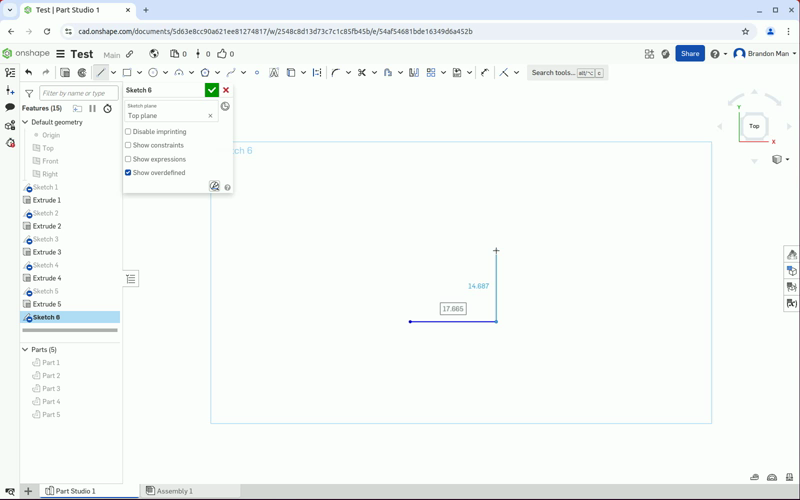
key_up(shift)
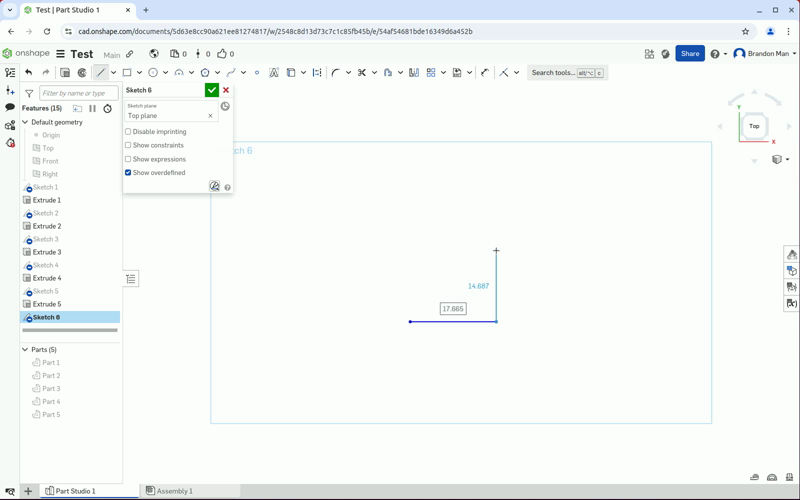
key_down(shift)
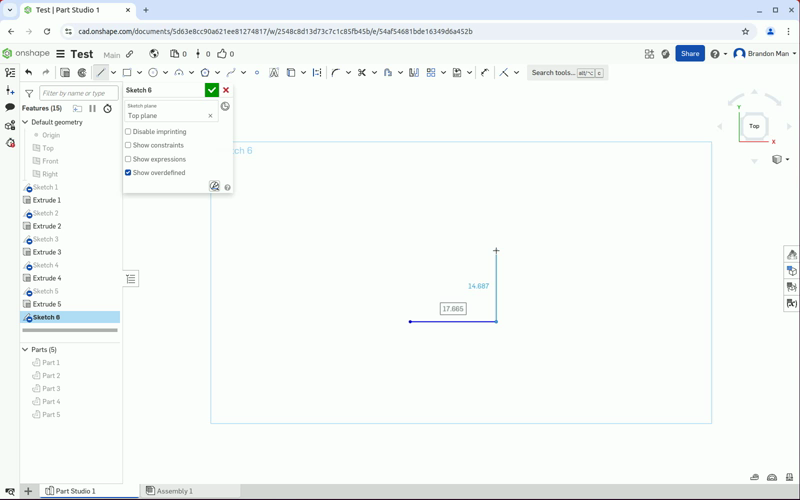
mouse_move(410, 250)
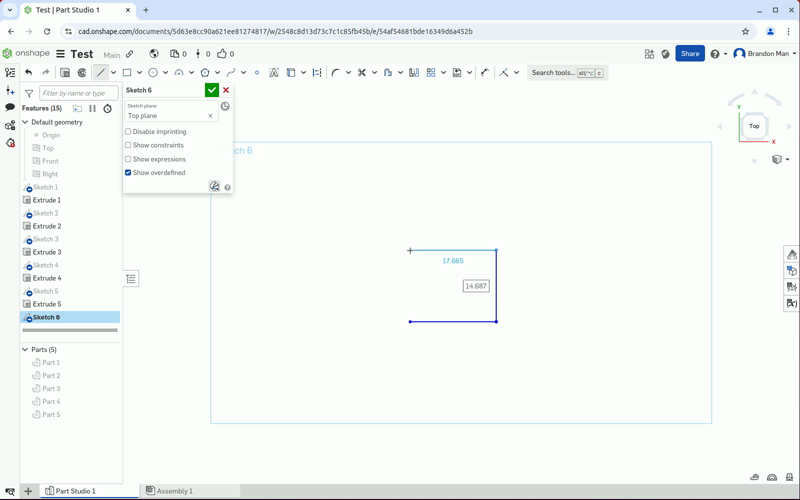
click(410, 250)
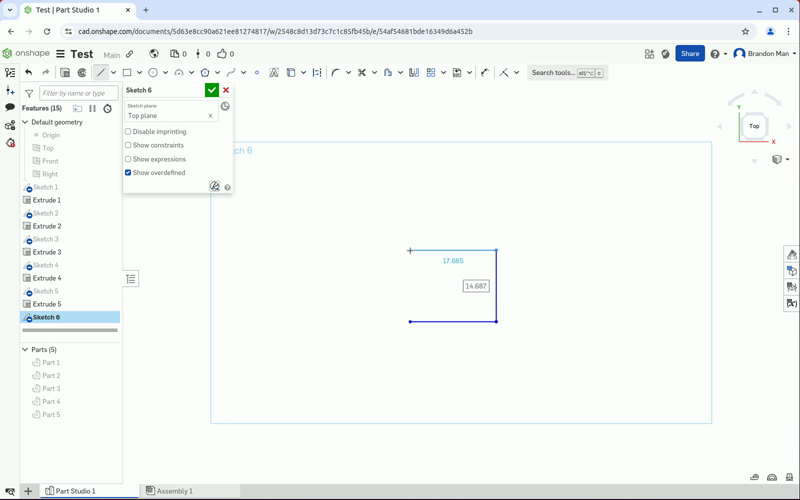
key_up(shift)
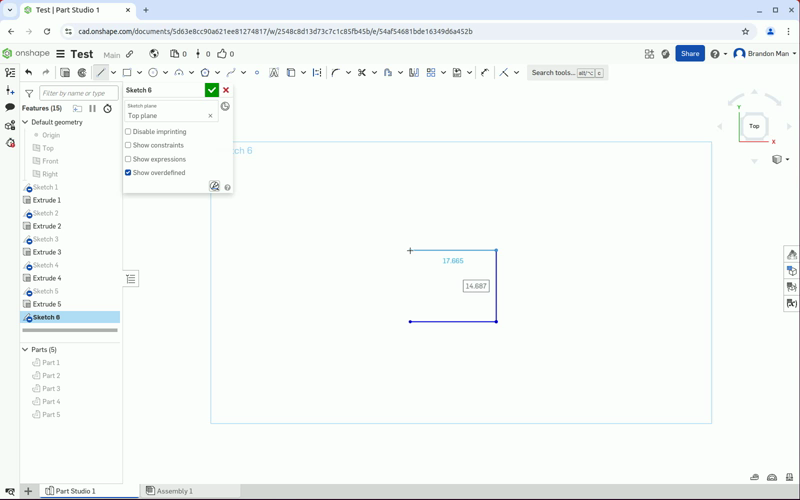
key_down(shift)
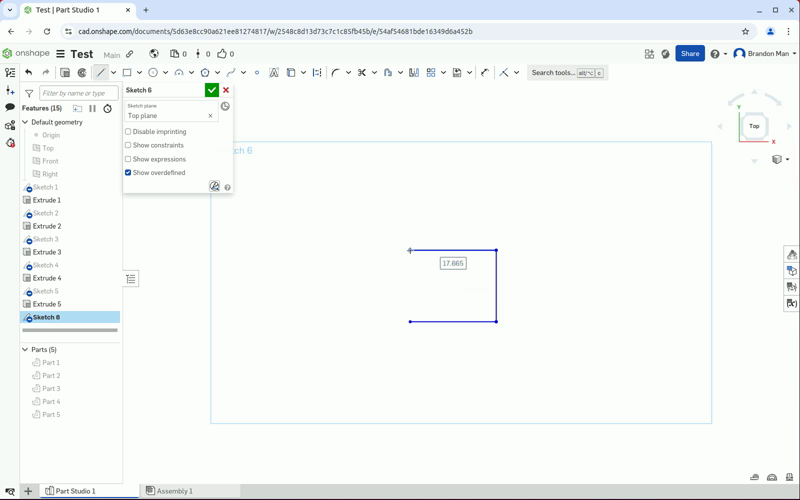
mouse_move(410, 321)
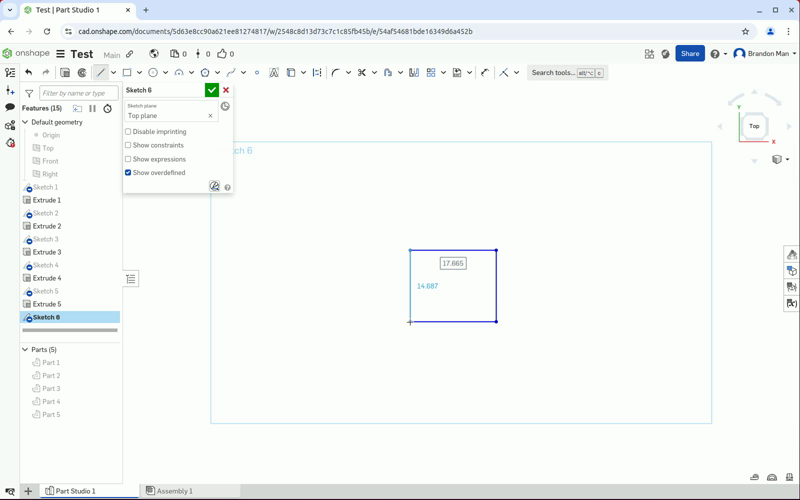
key_up(shift)
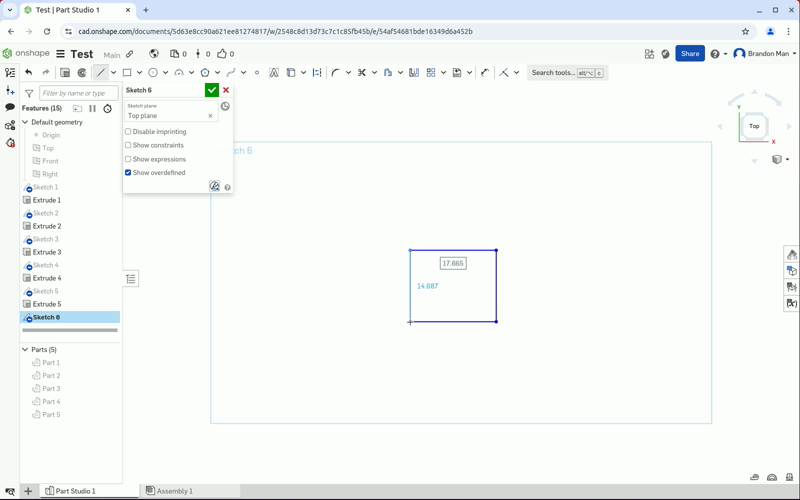
click(410, 321)
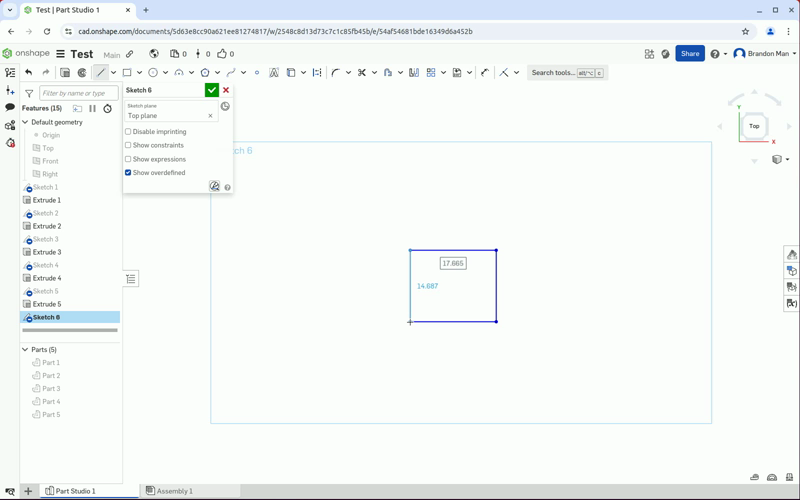
key(esc)
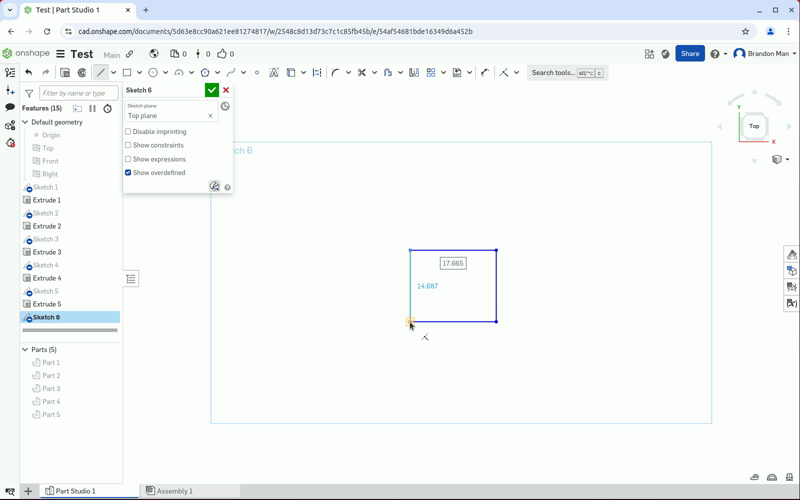
mouse_move(487, 287)
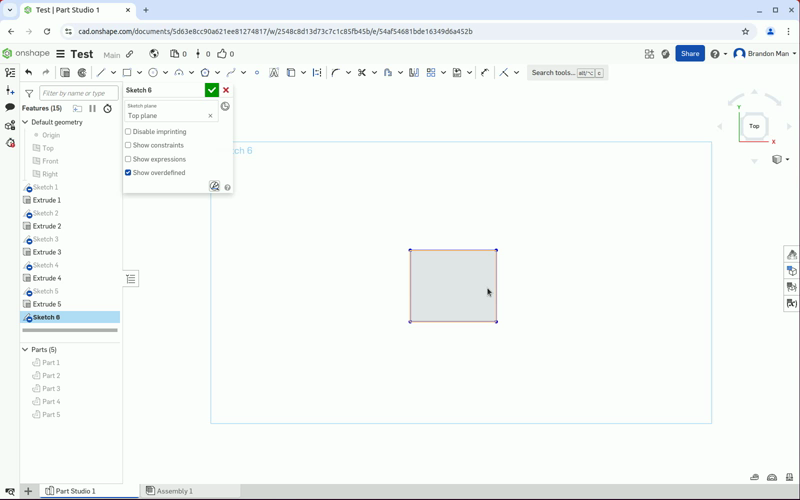
click(487, 287)
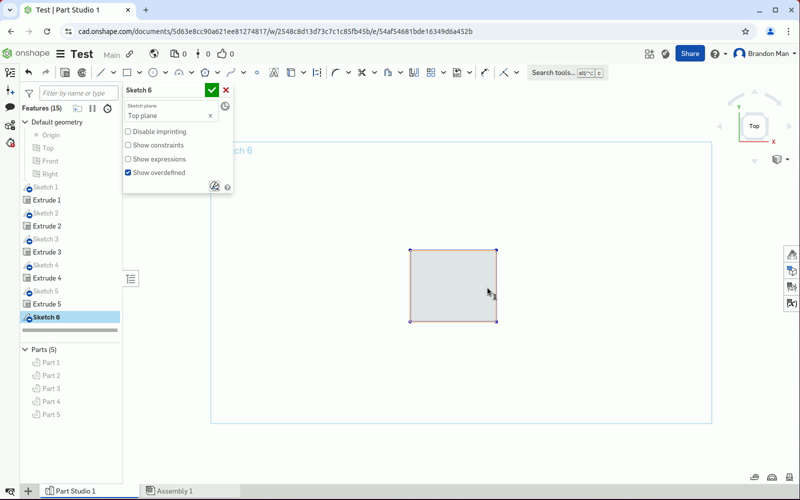
mouse_move(73, 352)
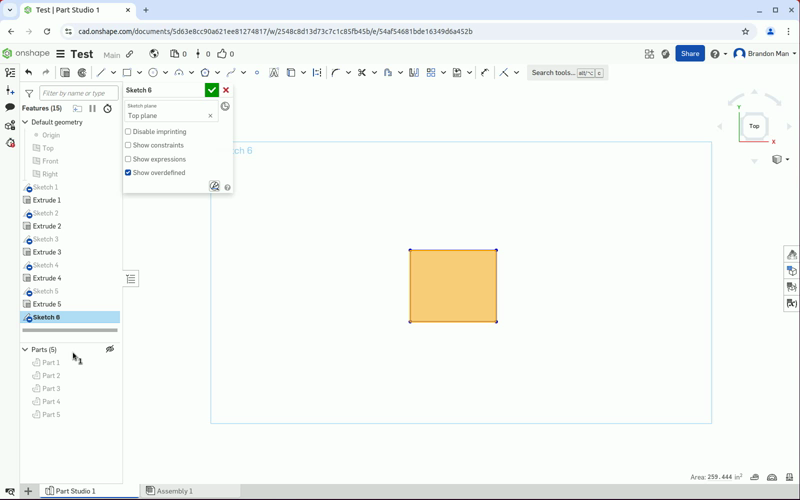
key(shift+y)
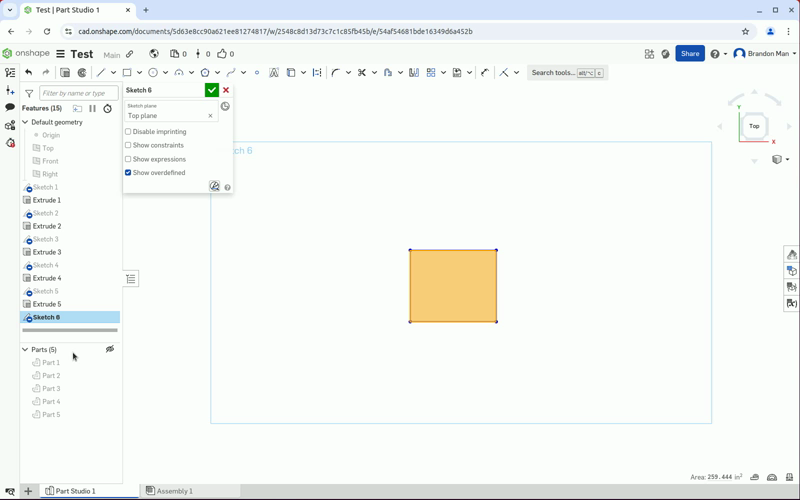
key(shift+e)
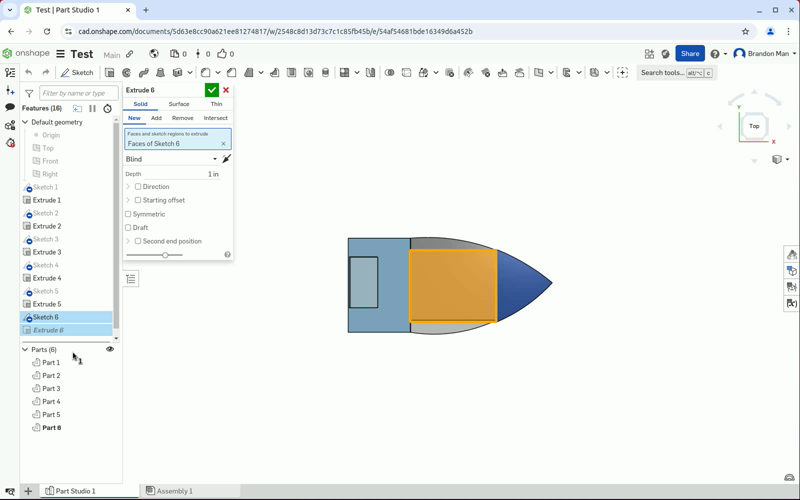
mouse_move(143, 106)
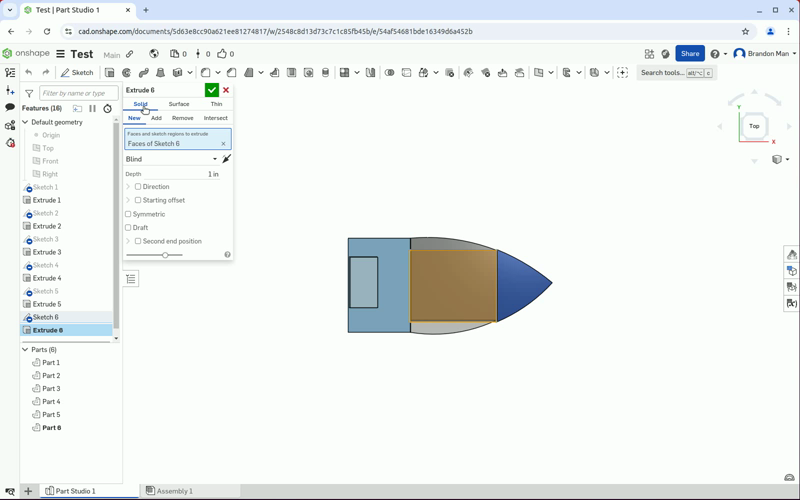
click(143, 106)
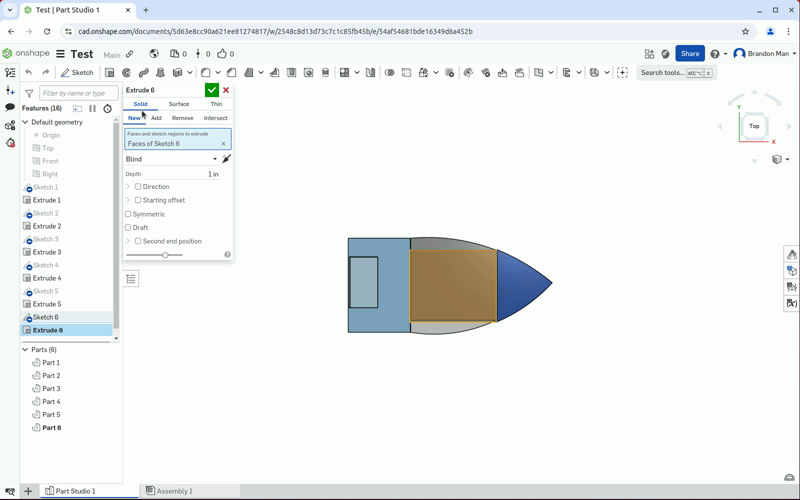
mouse_move(137, 120)
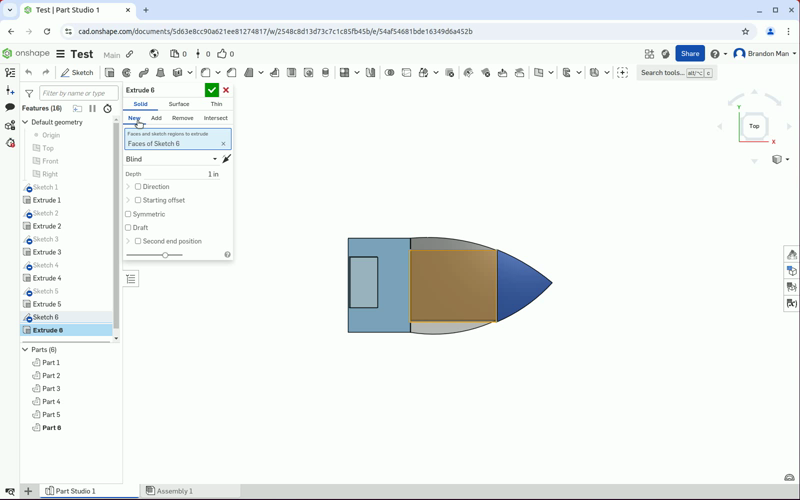
click(137, 120)
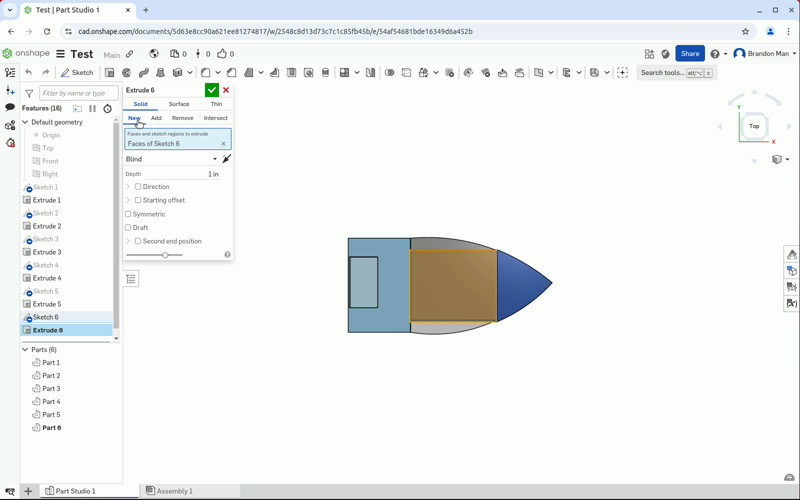
key(tab, 4)
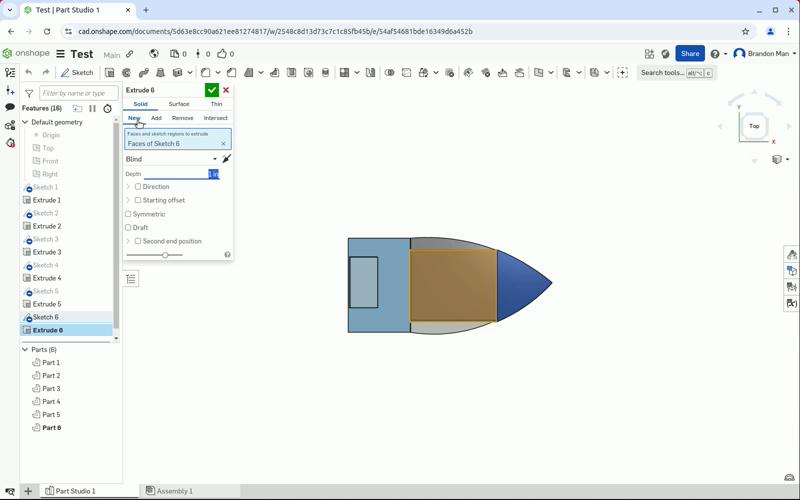
text(1.685)
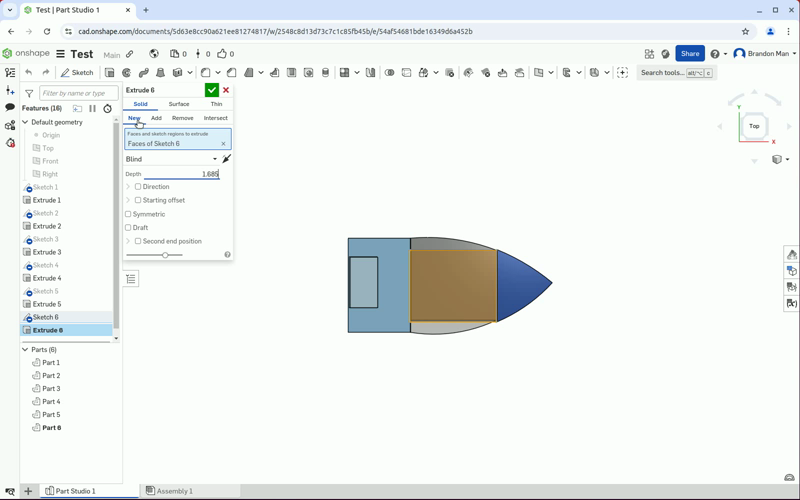
key(enter)
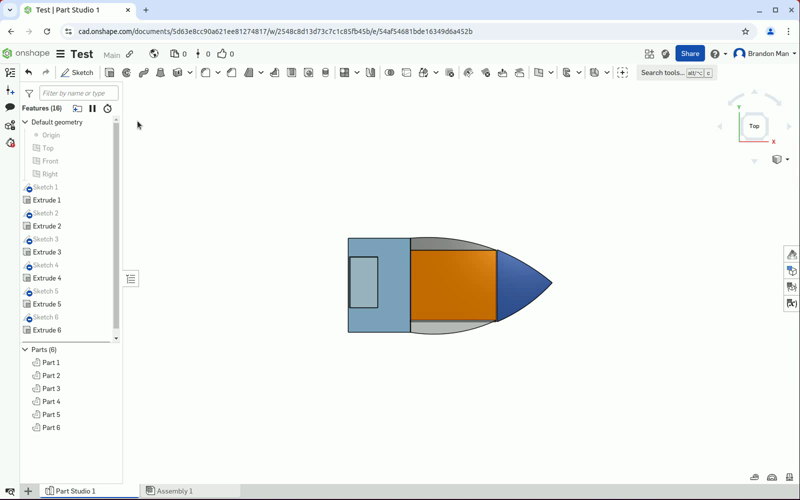
key(shift+h)
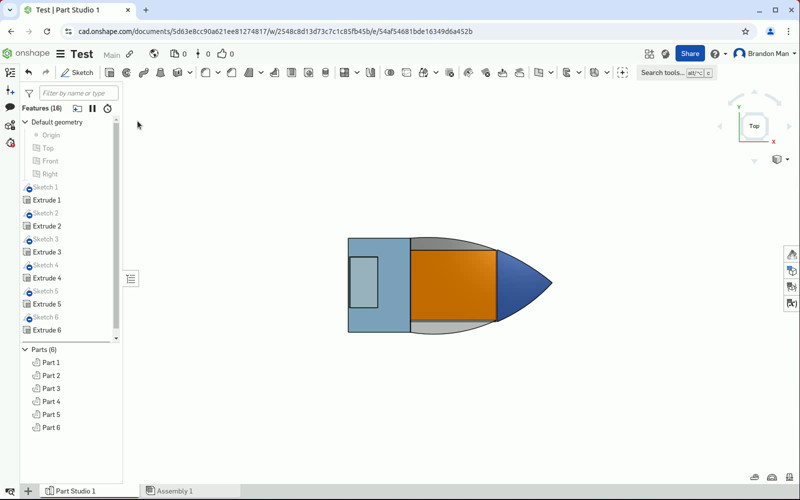
key(shift+h)
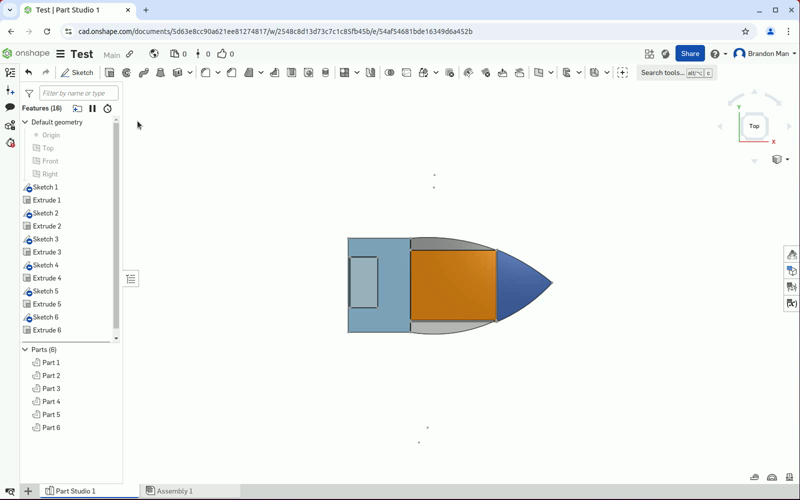
key(shift+7)
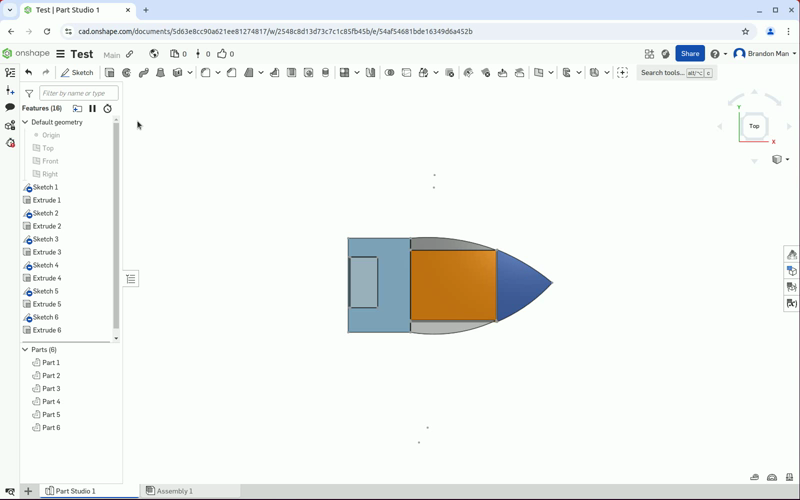
key(up, 3)
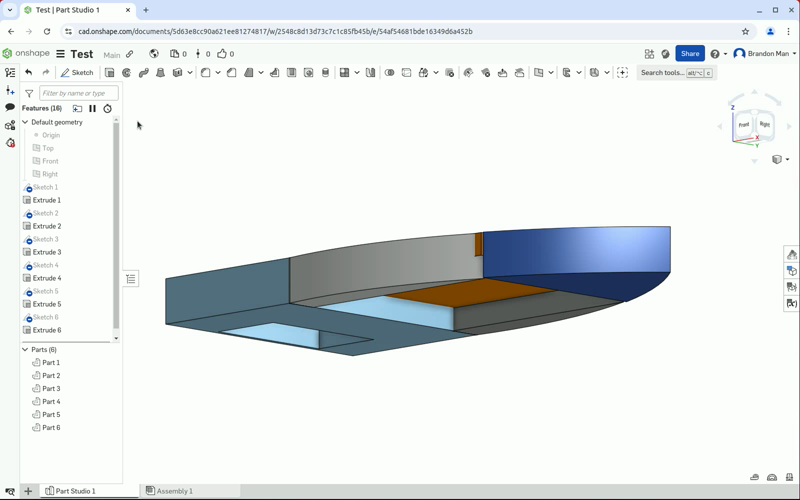
key(left, 3)
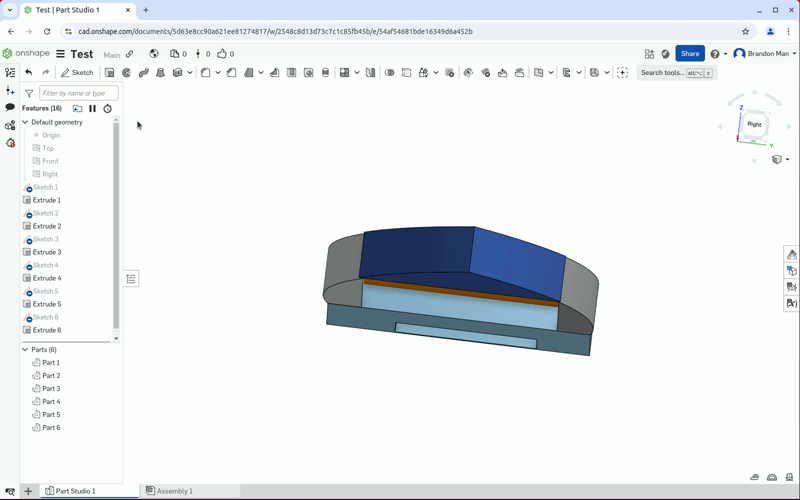
key(right, 3)
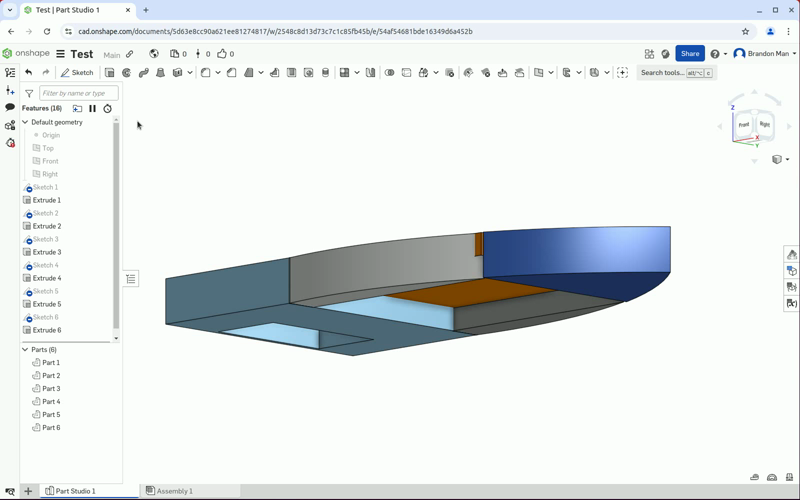
key(down, 3)
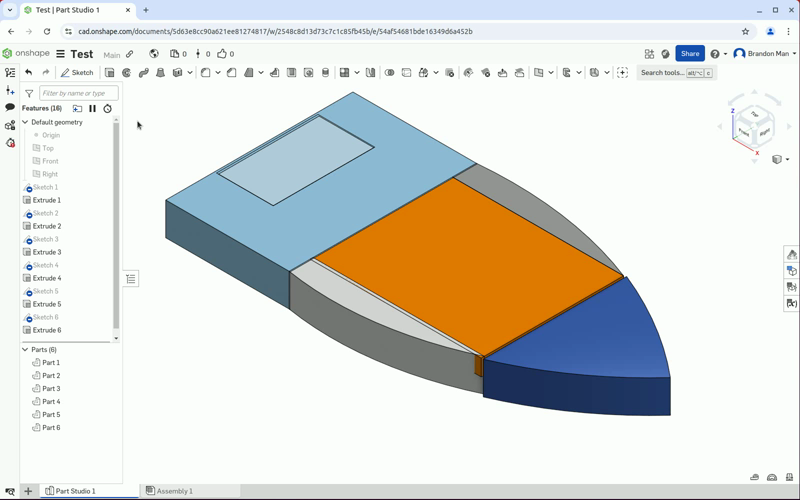
mouse_move(69, 189)
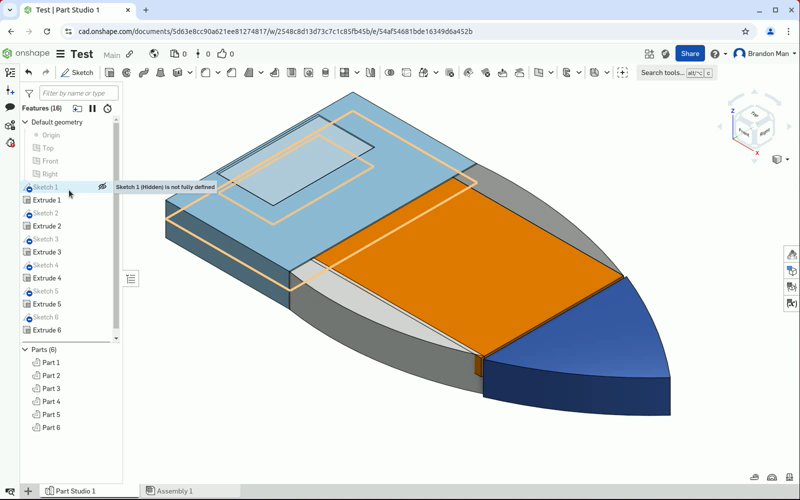
click(69, 189)